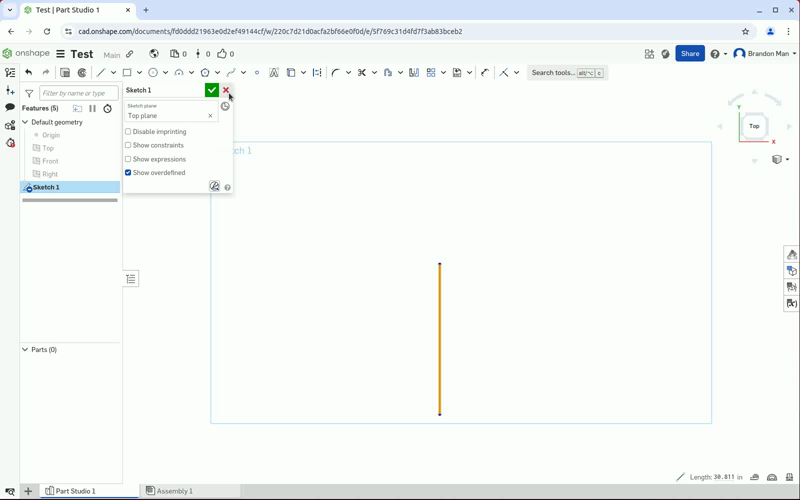
key(shift+h)
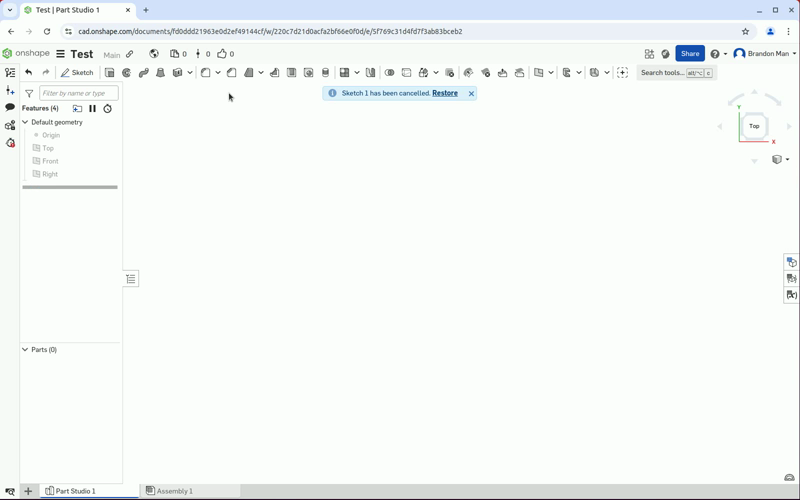
mouse_move(73, 352)
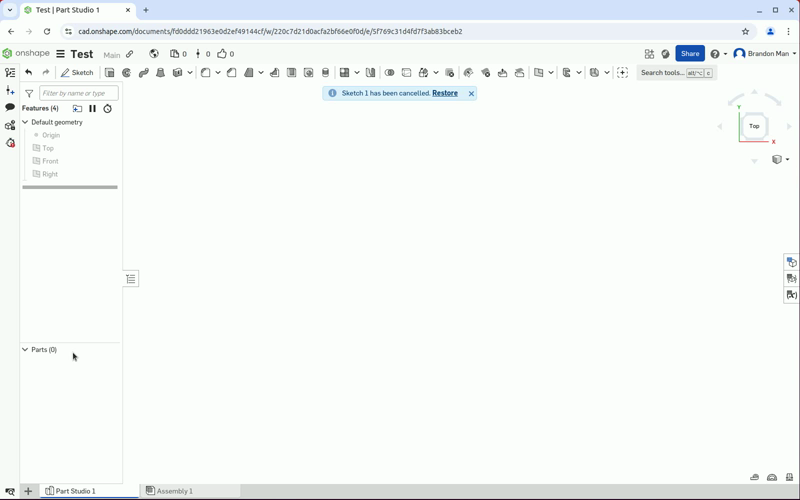
key(y)
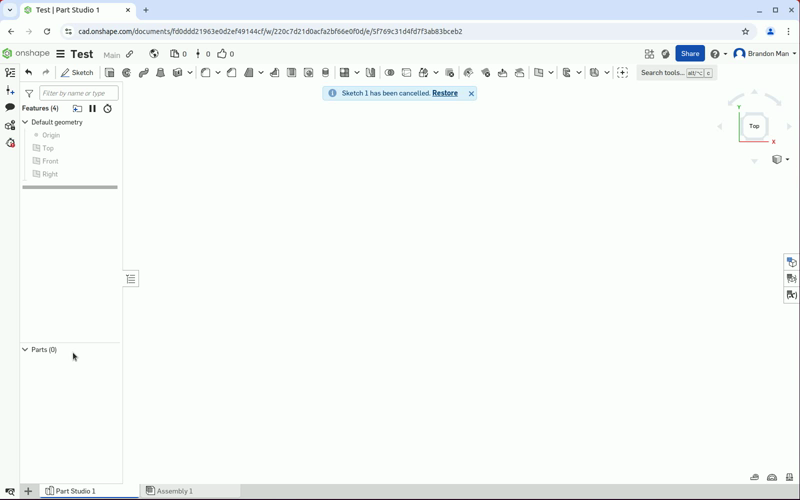
key(shift+p)
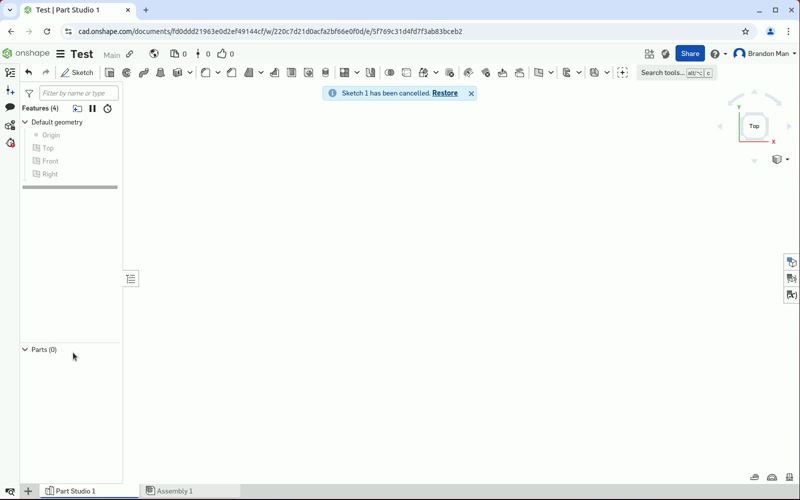
key(space)
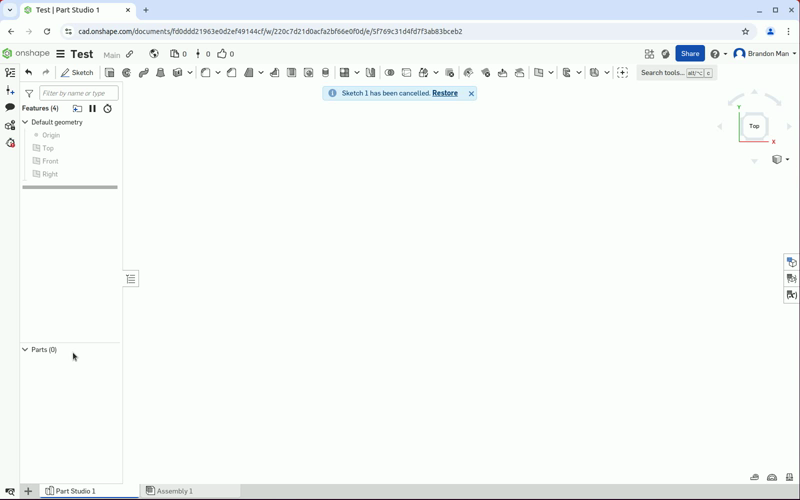
key_down(shift)
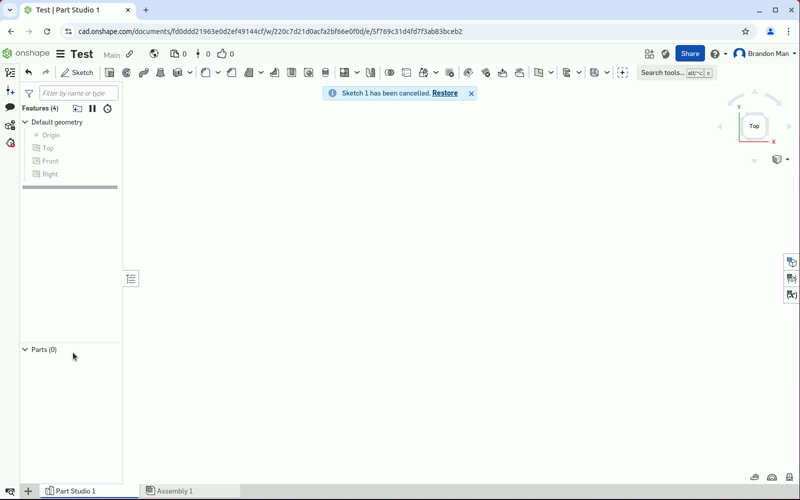
key(up)
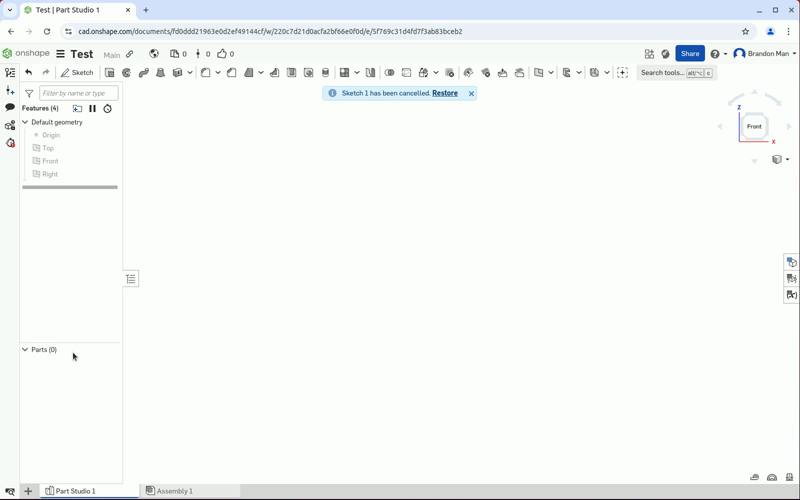
key_up(shift)
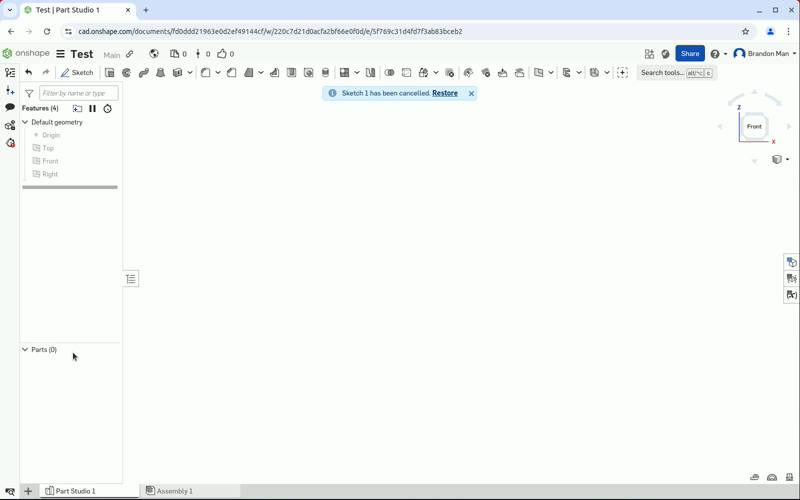
mouse_move(73, 352)
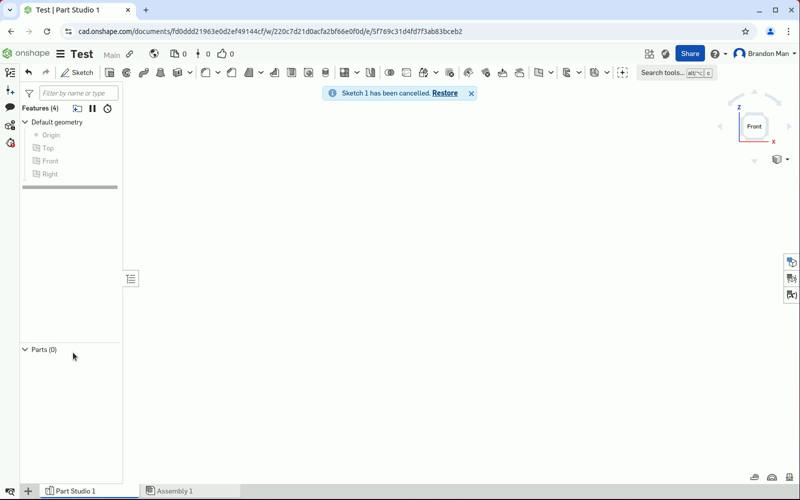
key(shift+y)
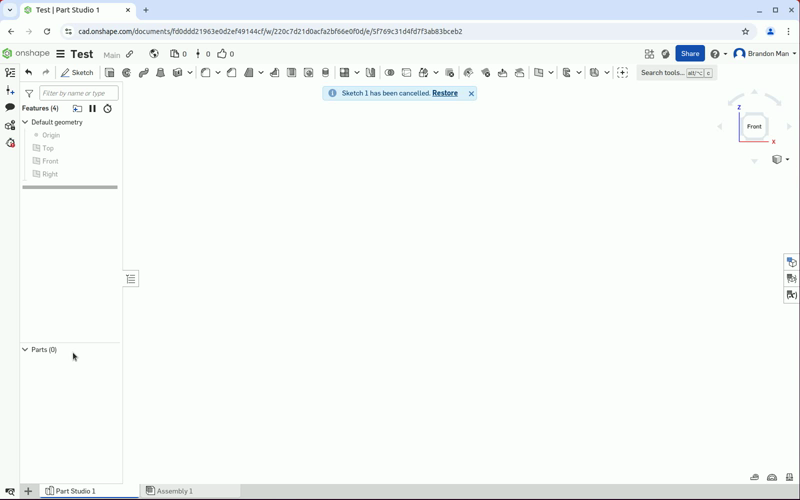
key(shift+s)
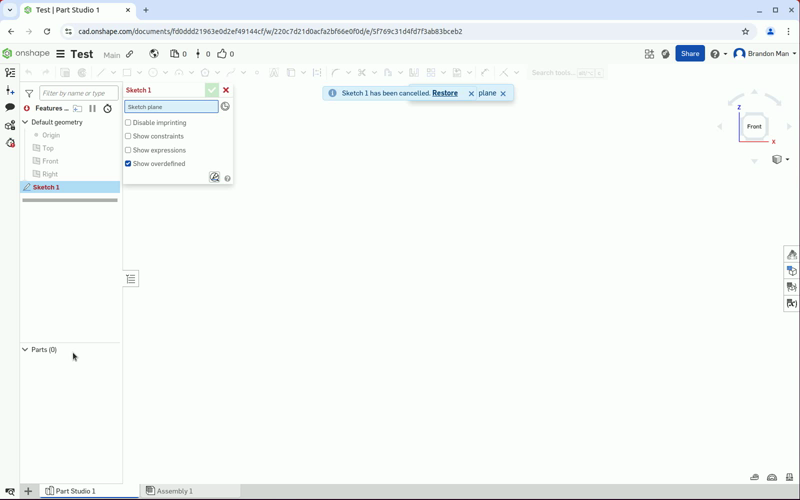
mouse_move(73, 163)
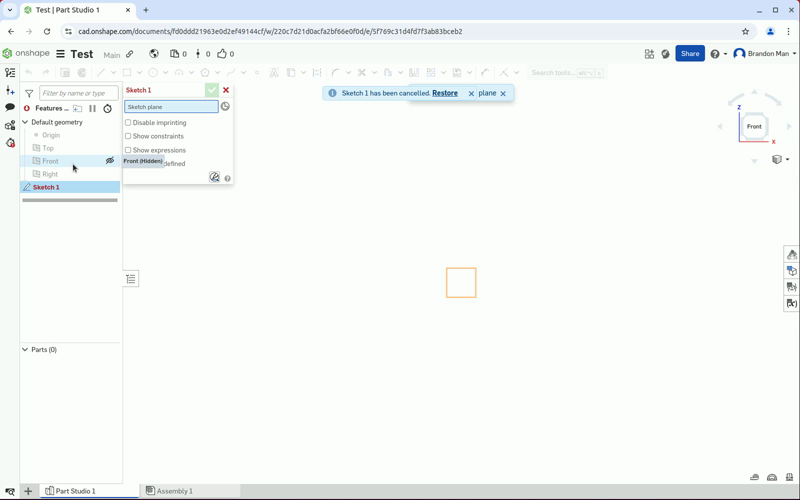
click(73, 163)
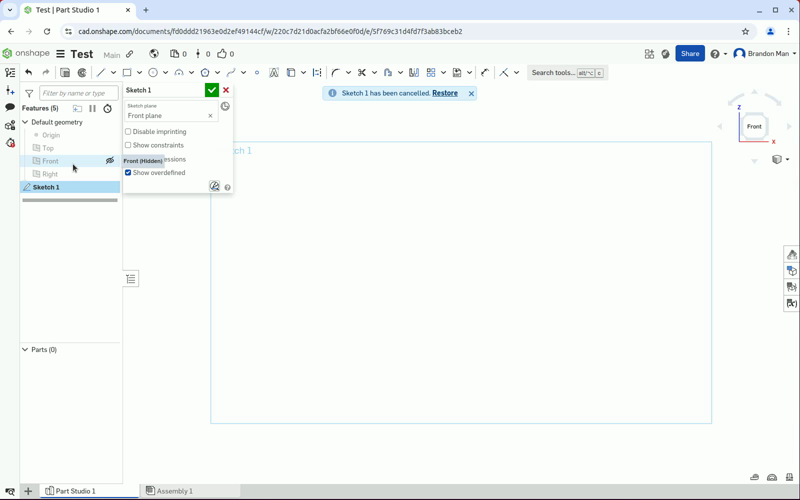
mouse_move(73, 352)
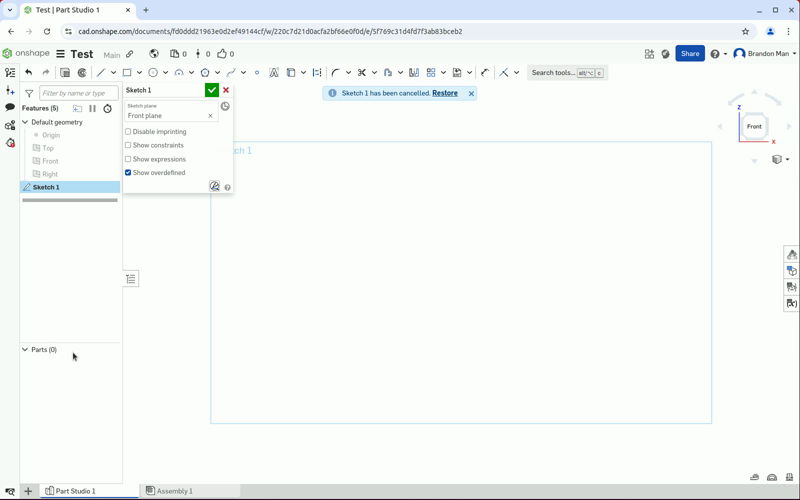
key(y)
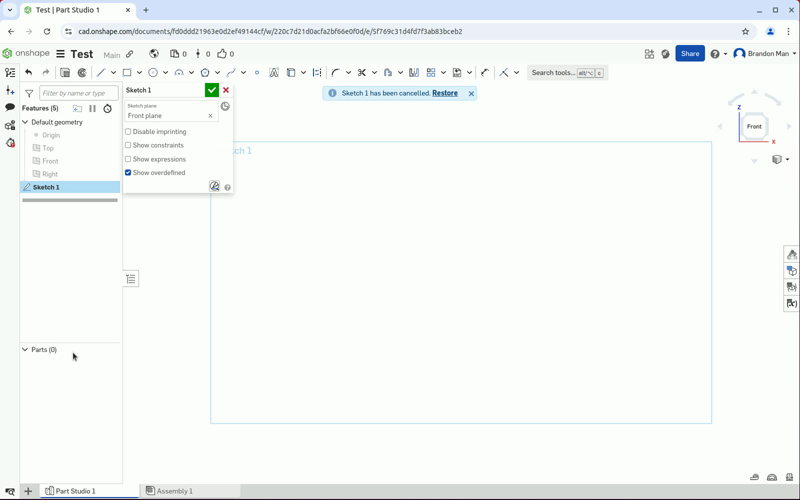
key(l)
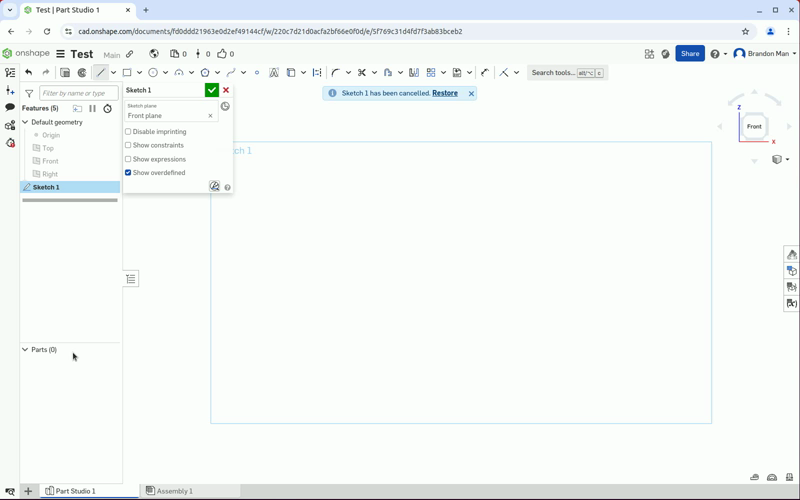
key_down(shift)
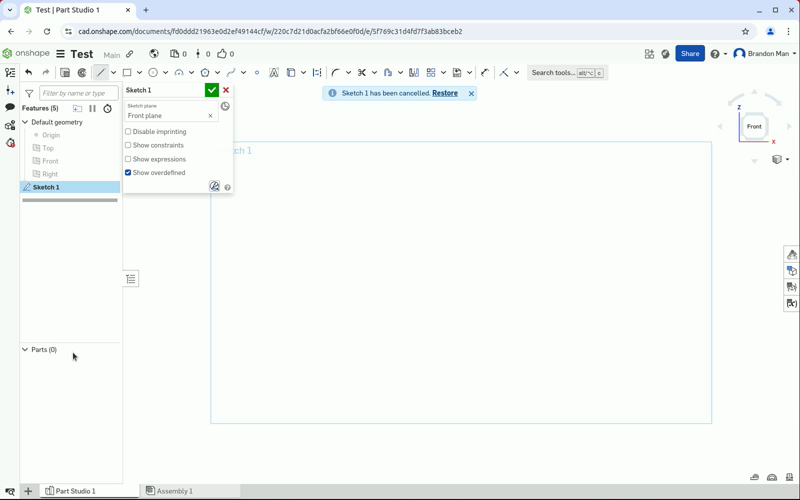
mouse_move(460, 282)
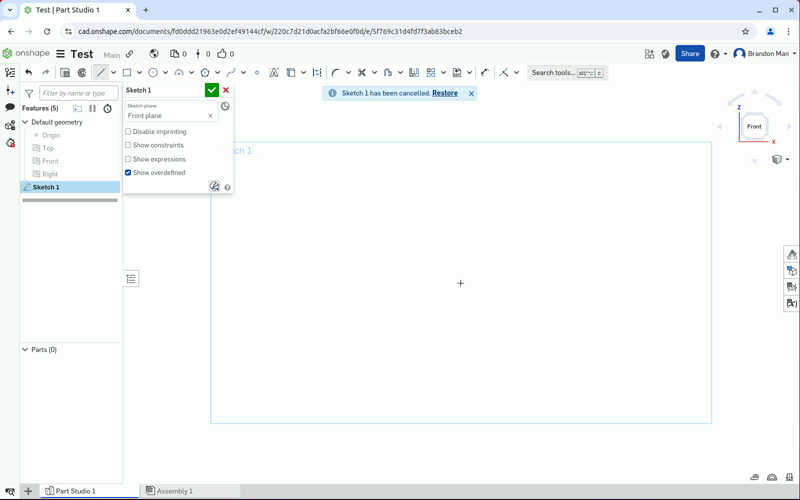
click(460, 282)
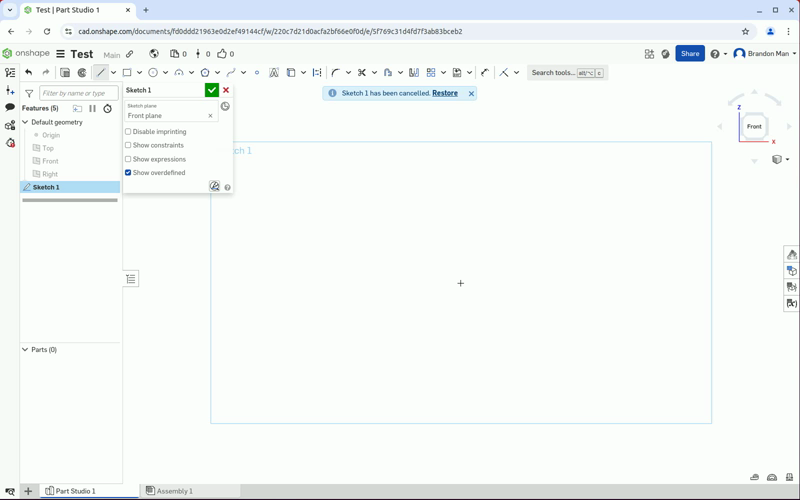
key_up(shift)
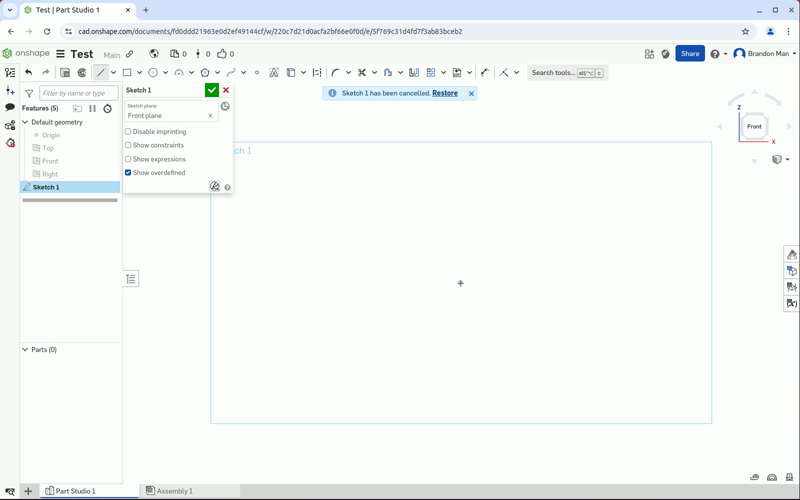
key_down(shift)
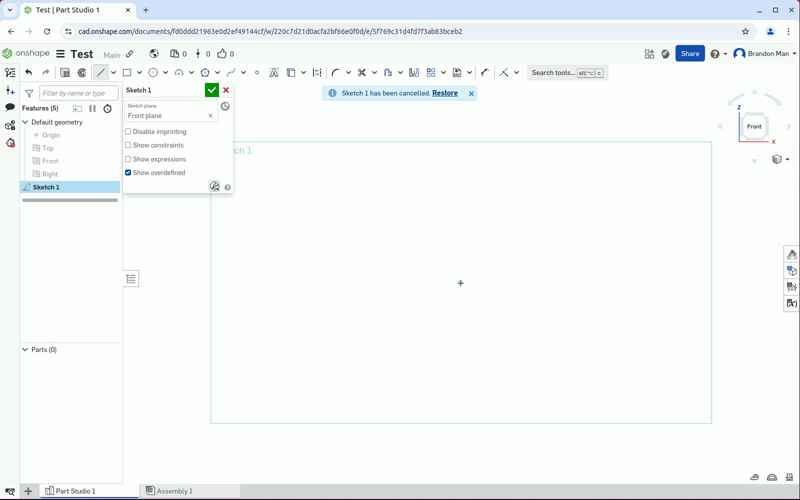
mouse_move(490, 282)
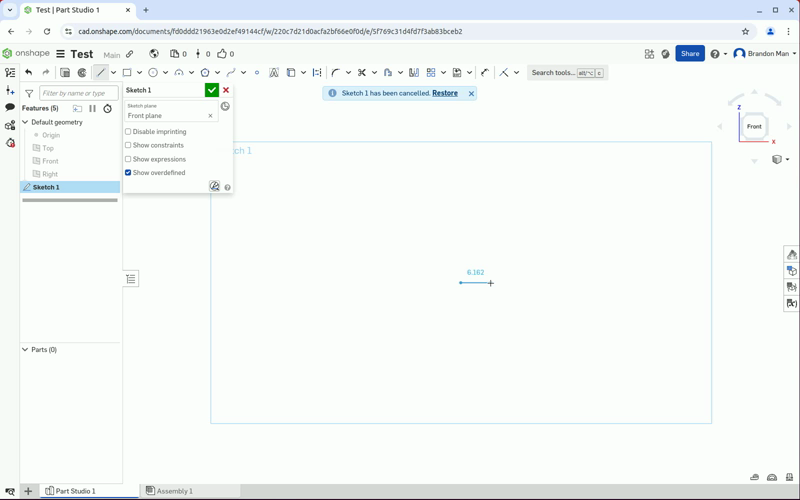
mouse_move(478, 282)
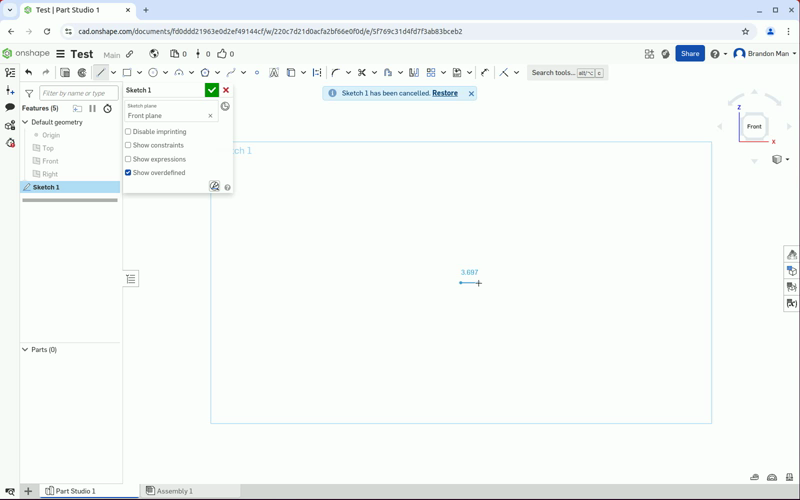
click(478, 282)
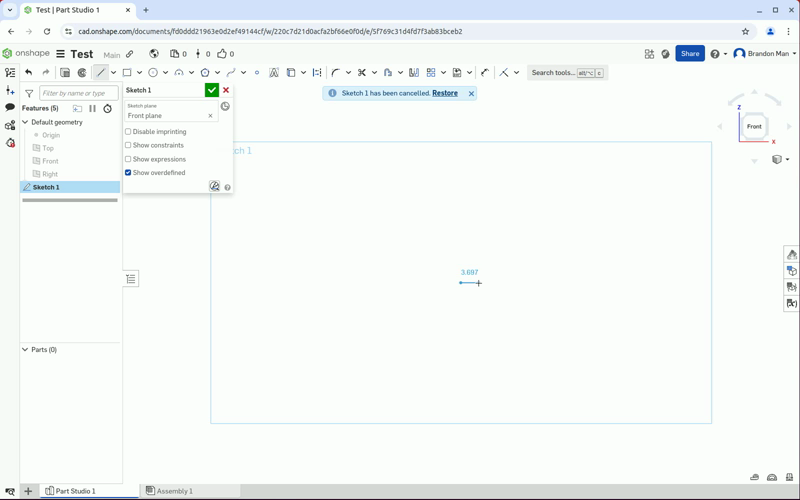
key_up(shift)
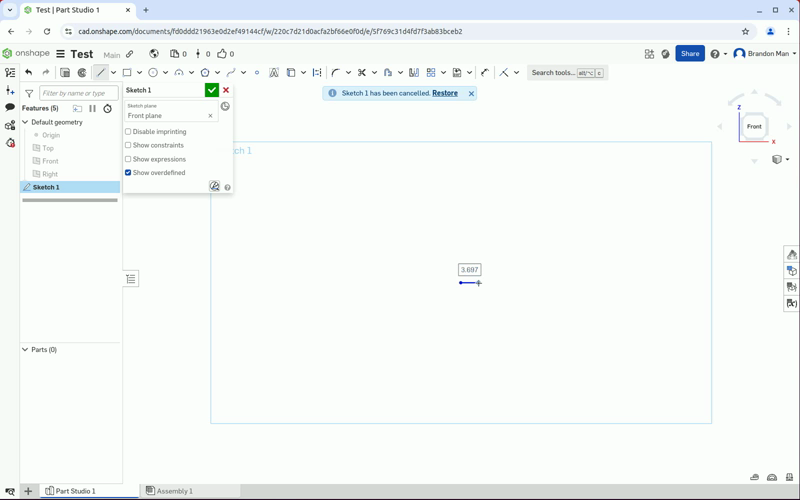
key_down(shift)
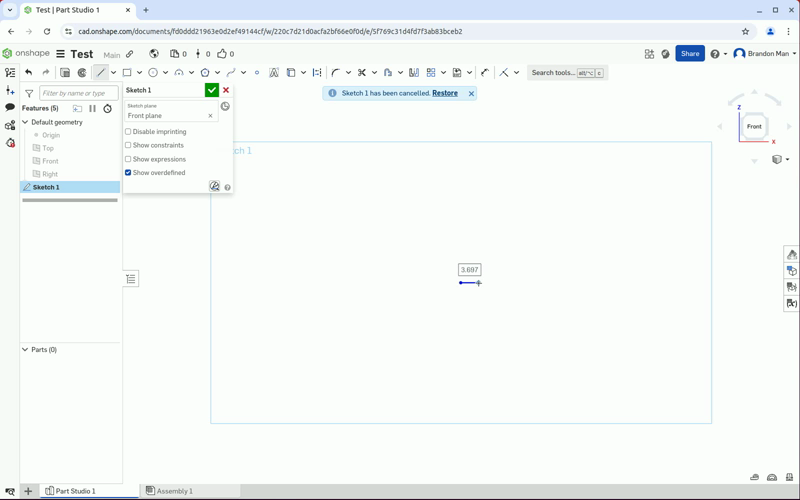
mouse_move(508, 282)
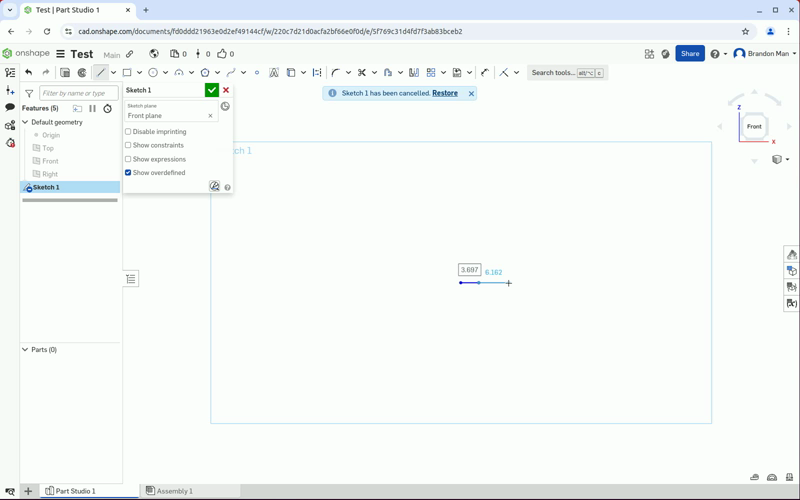
mouse_move(478, 252)
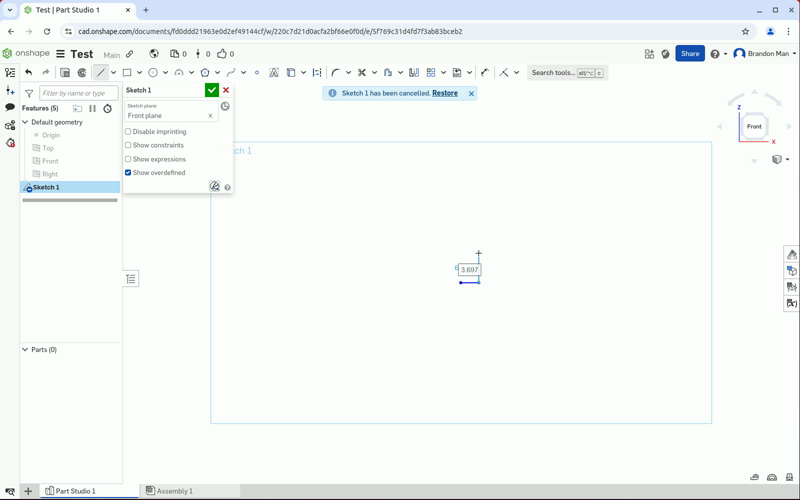
click(478, 252)
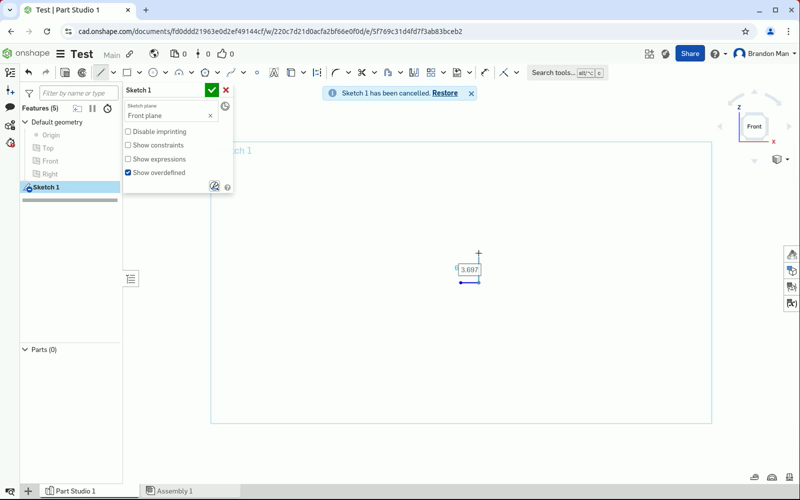
key_up(shift)
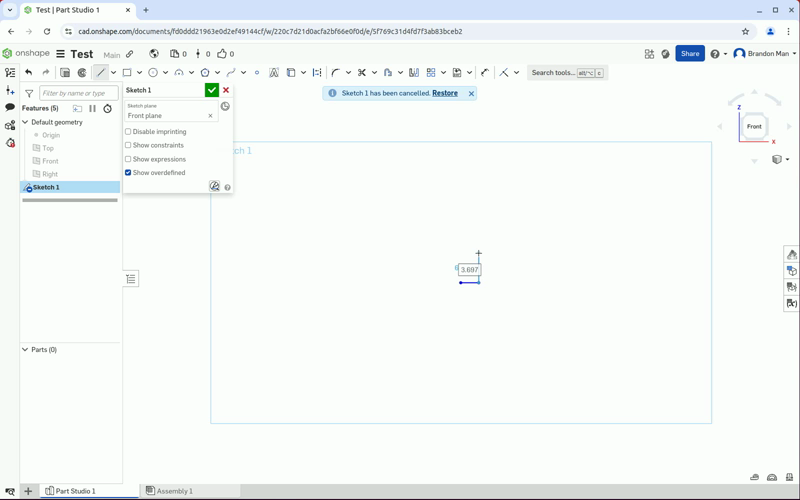
key_down(shift)
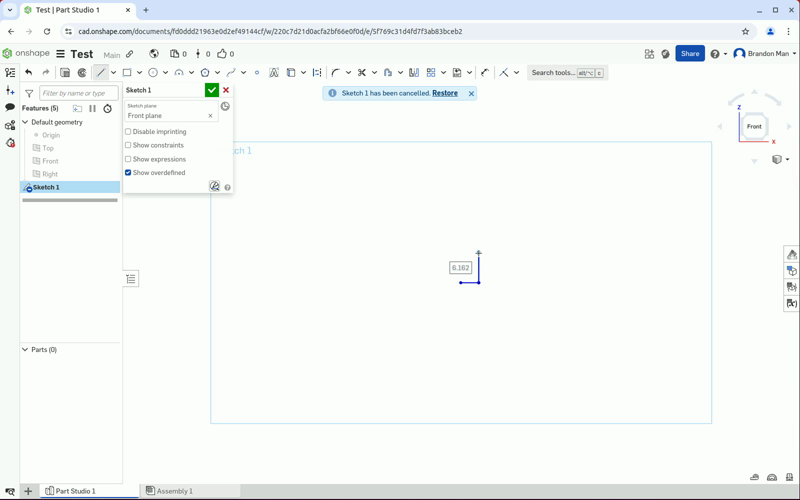
mouse_move(508, 252)
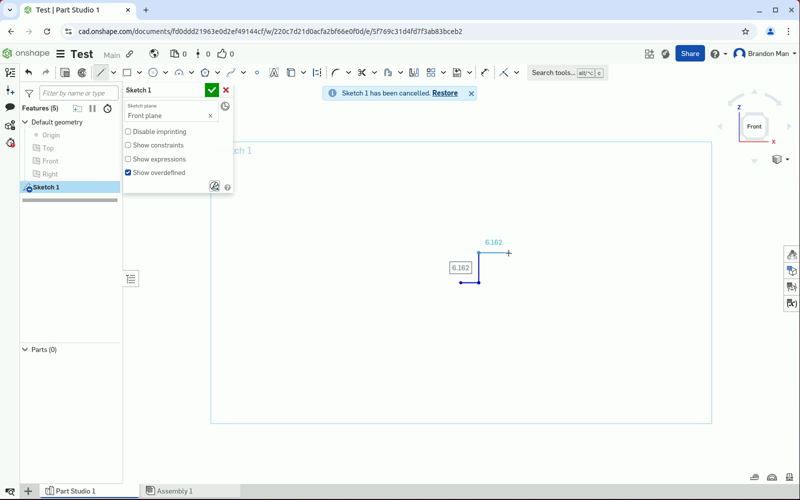
mouse_move(460, 252)
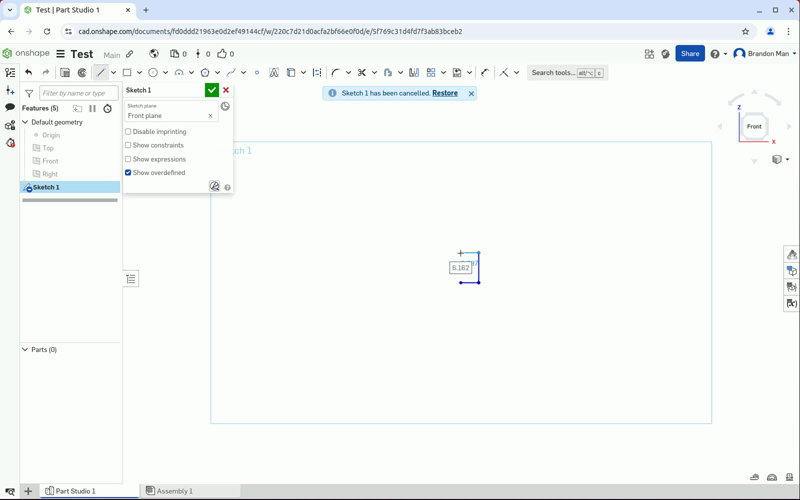
click(460, 252)
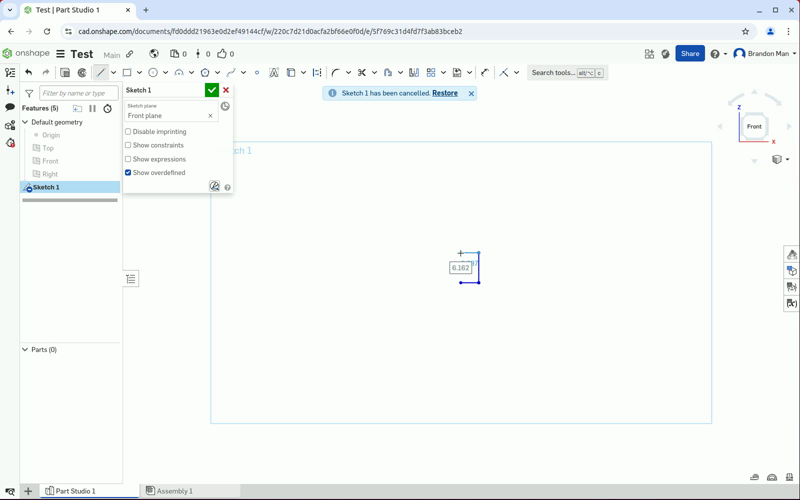
key_up(shift)
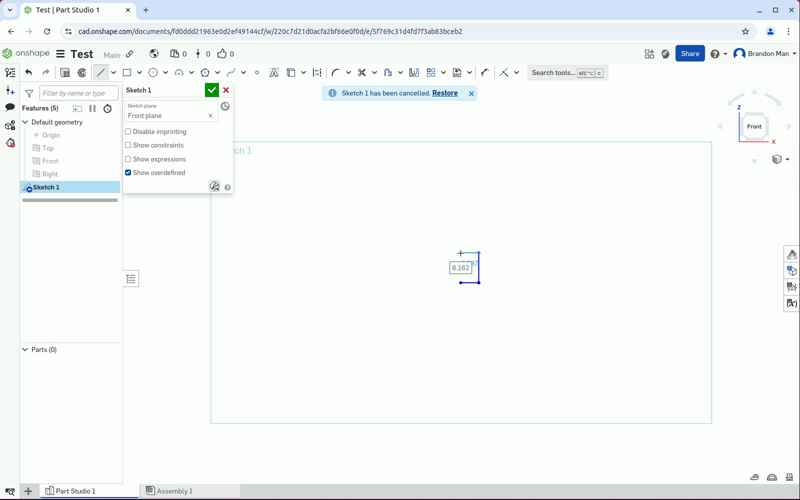
mouse_move(490, 252)
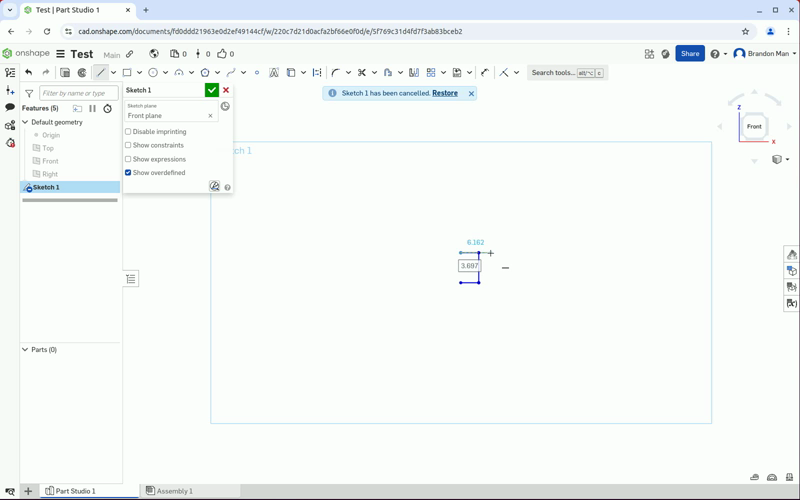
key_down(shift)
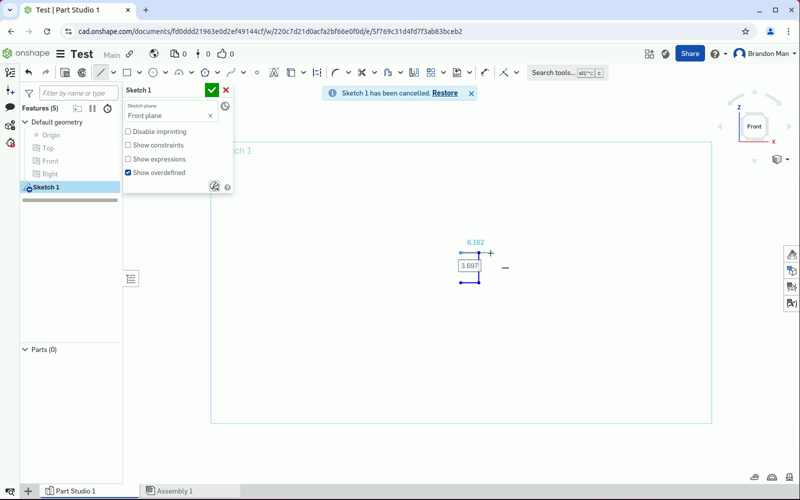
mouse_move(460, 282)
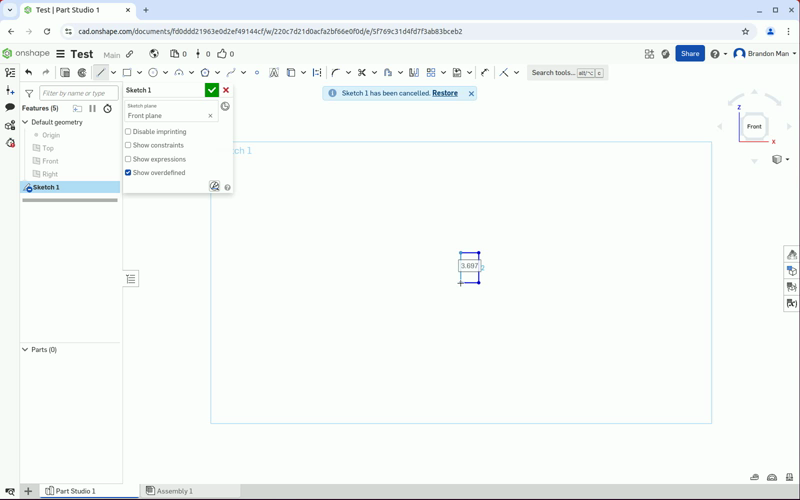
key_up(shift)
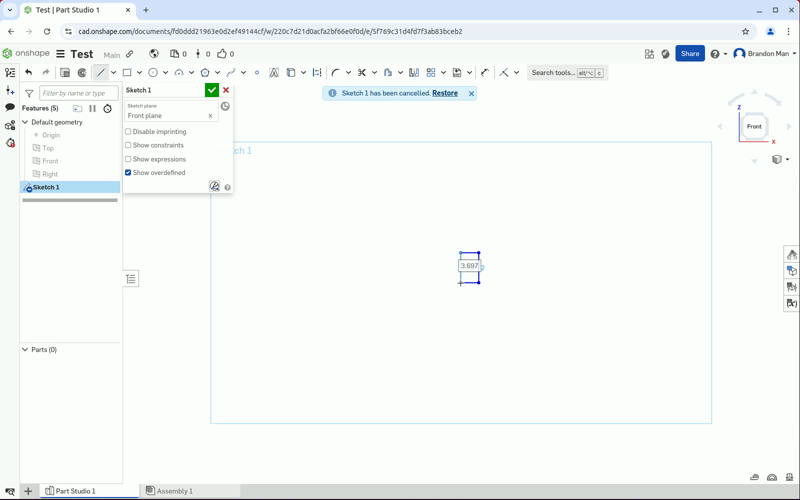
click(460, 282)
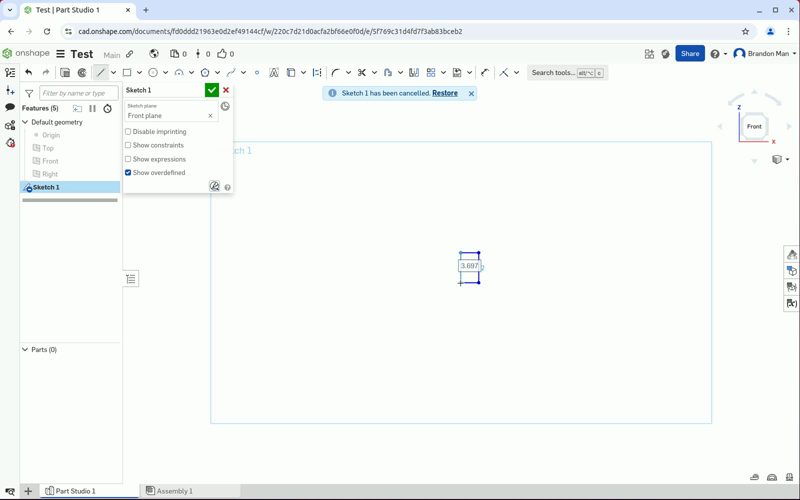
key(esc)
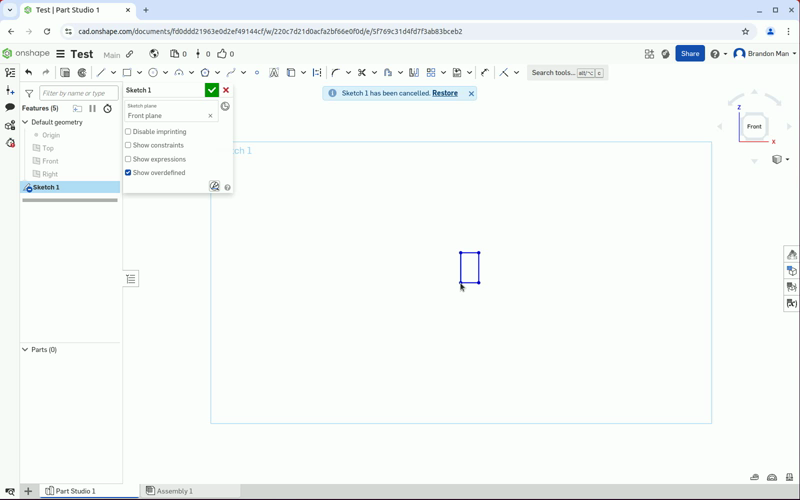
mouse_move(474, 277)
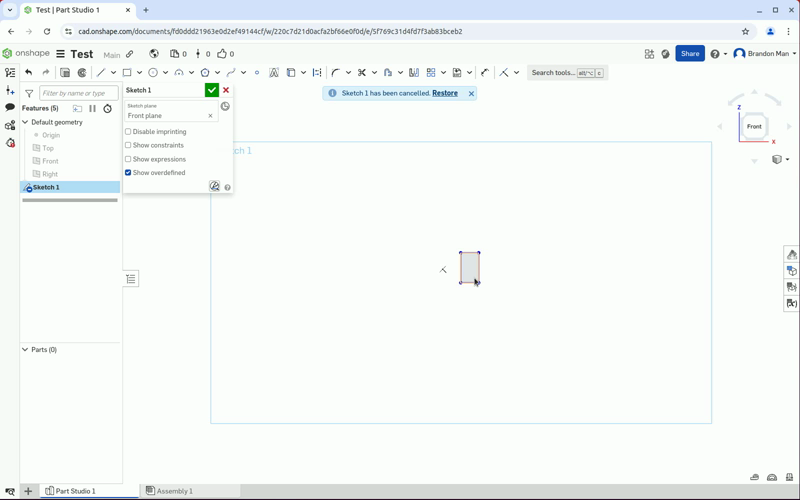
scroll(6)
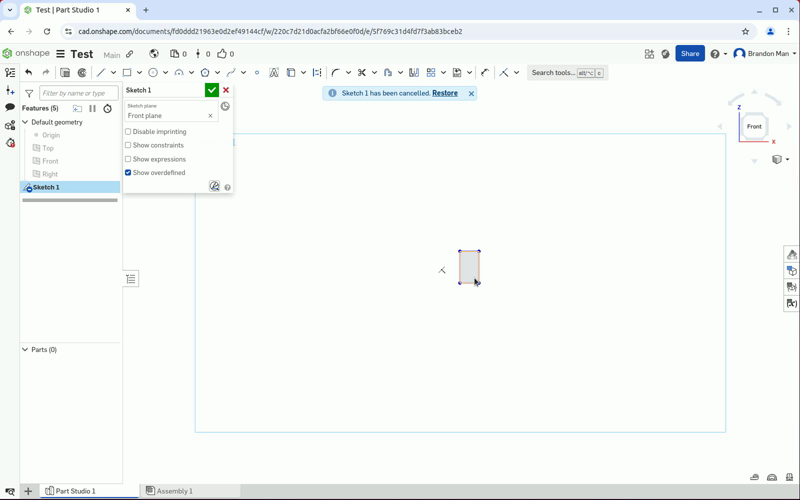
scroll(6)
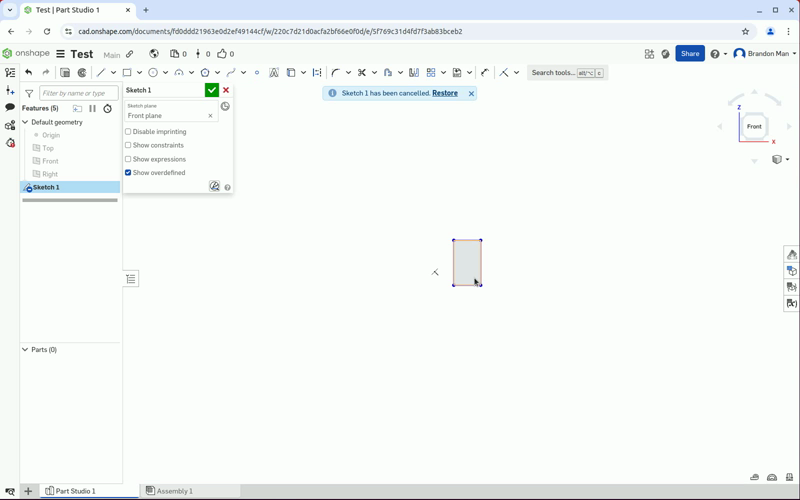
scroll(6)
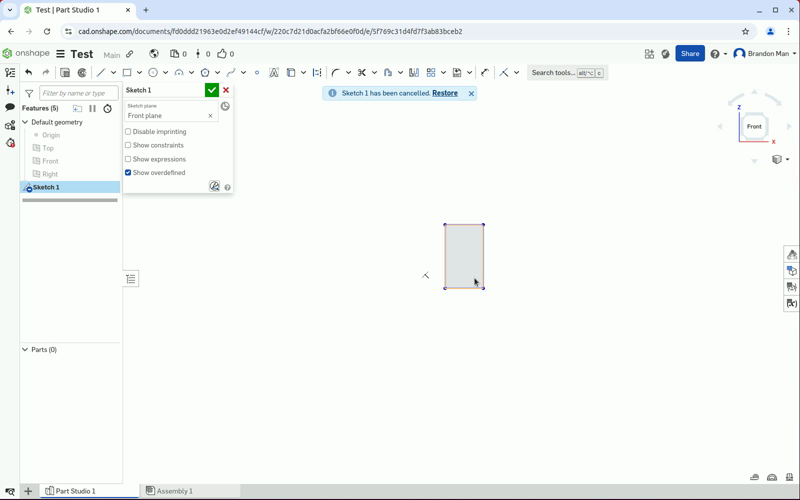
scroll(6)
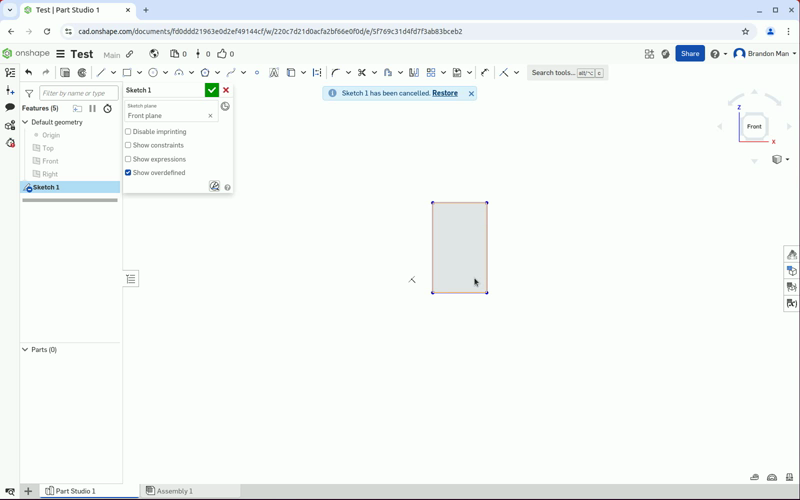
scroll(6)
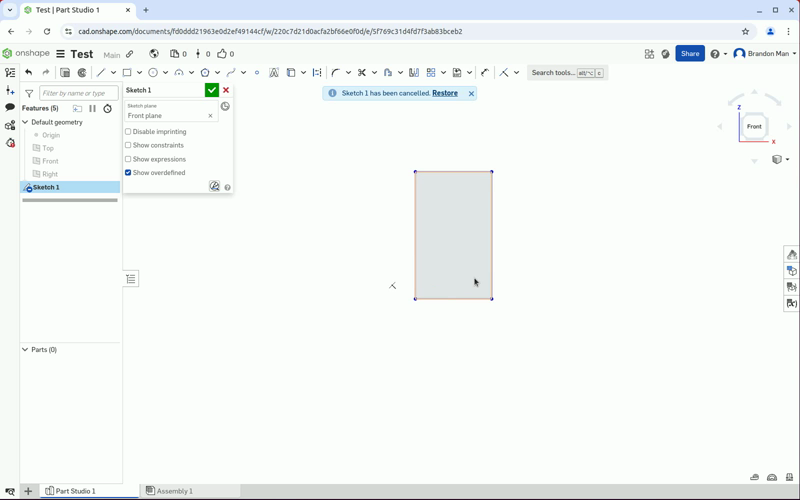
scroll(6)
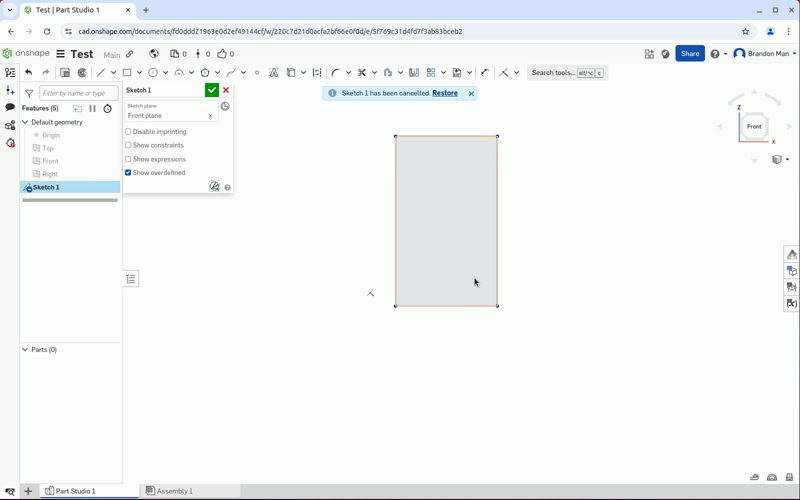
scroll(6)
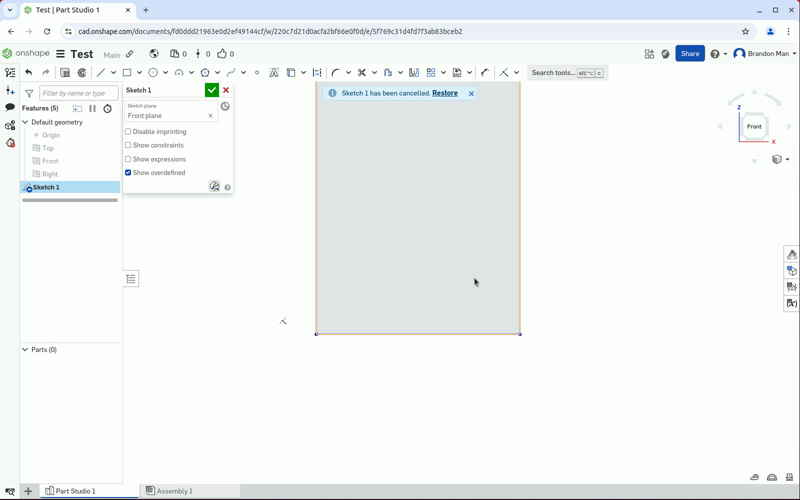
click(474, 277)
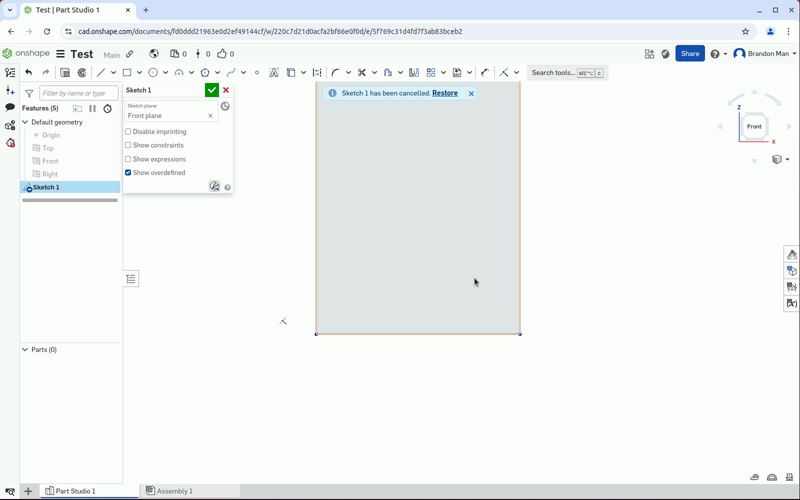
scroll(-6)
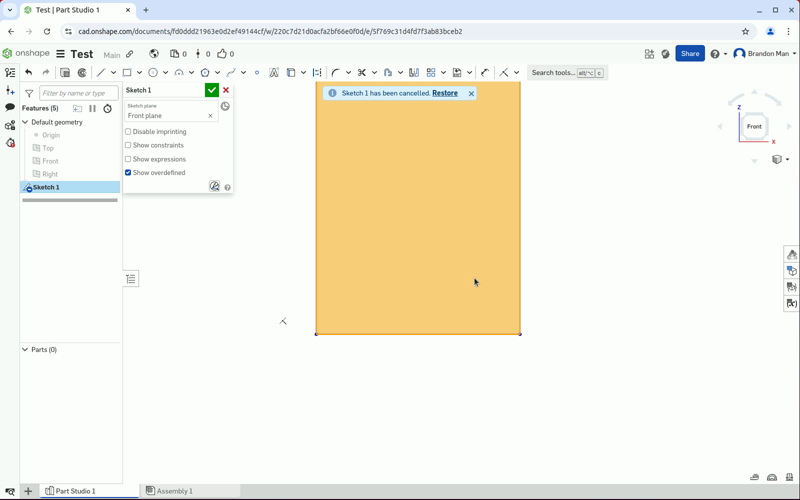
scroll(-6)
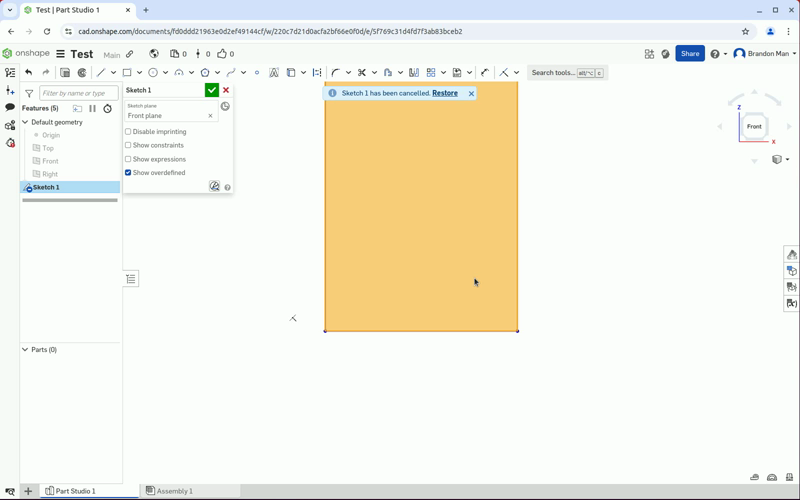
scroll(-6)
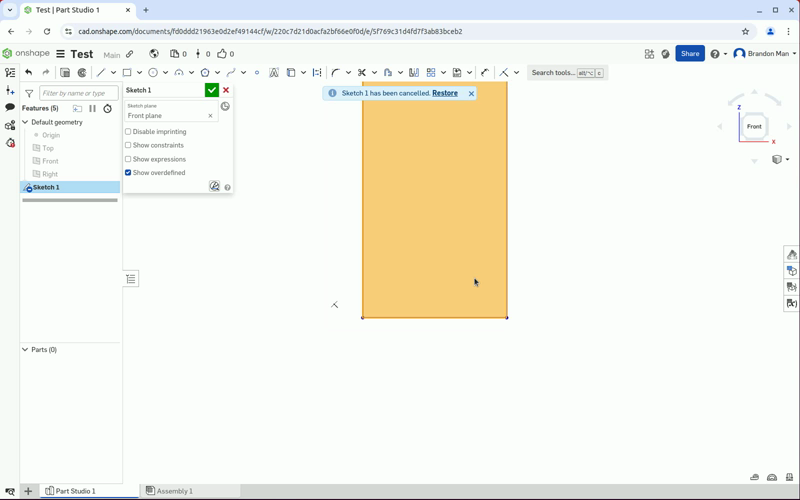
scroll(-6)
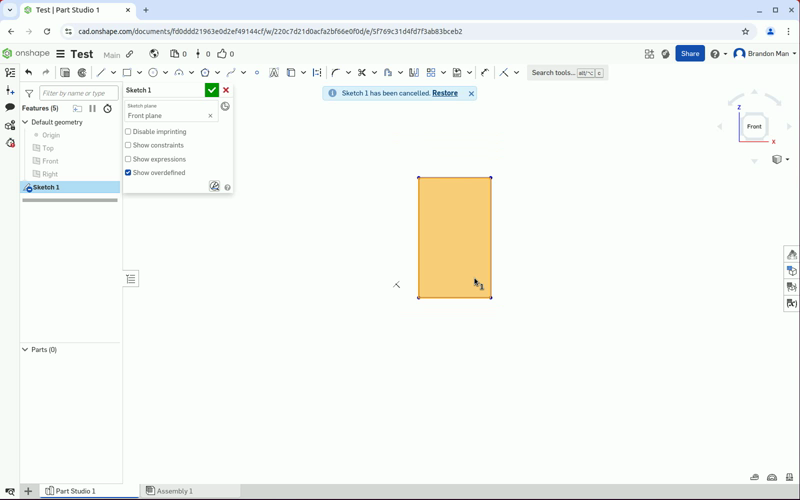
scroll(-6)
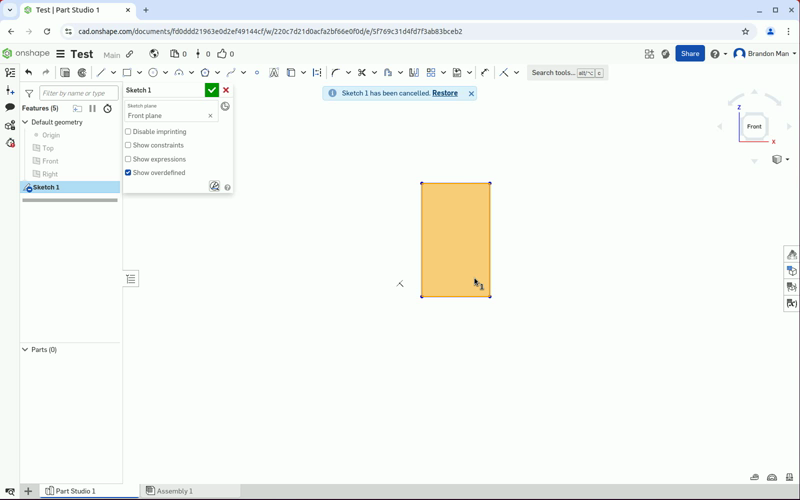
scroll(-6)
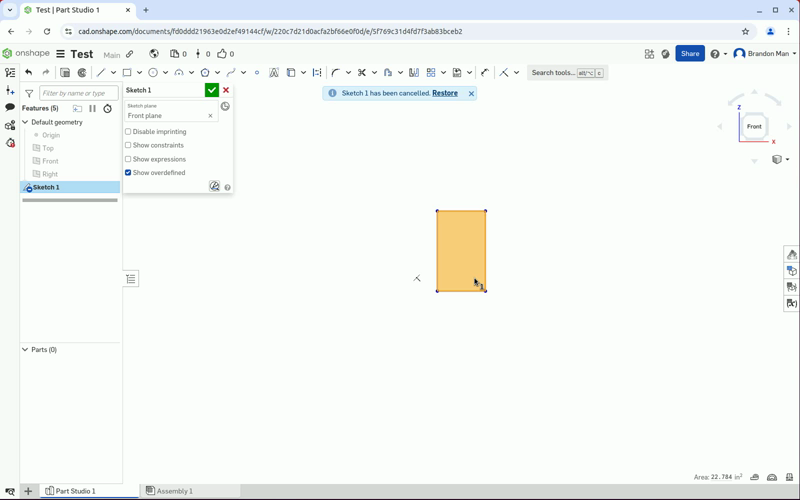
scroll(-6)
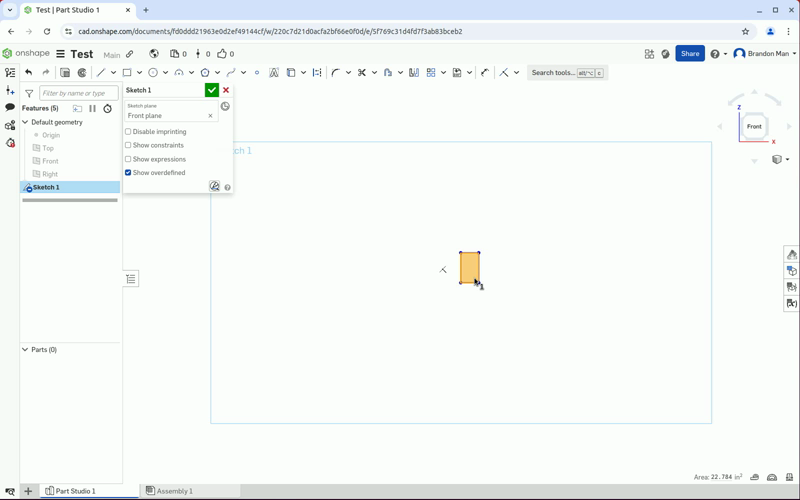
mouse_move(73, 352)
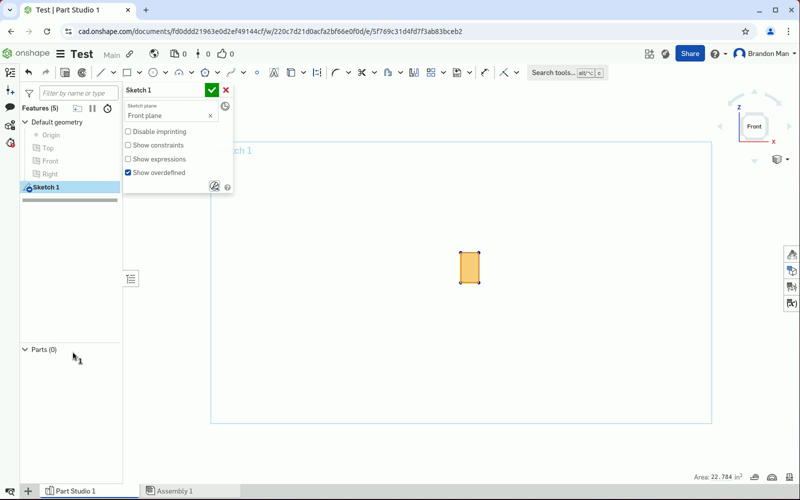
key(shift+y)
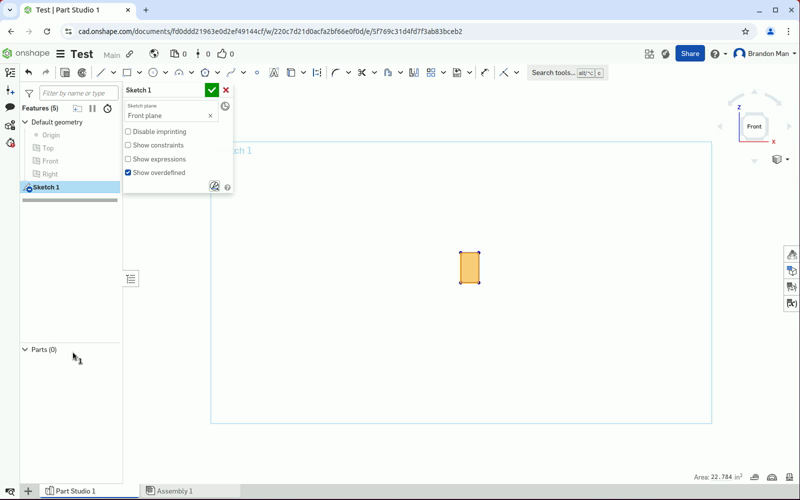
key(shift+e)
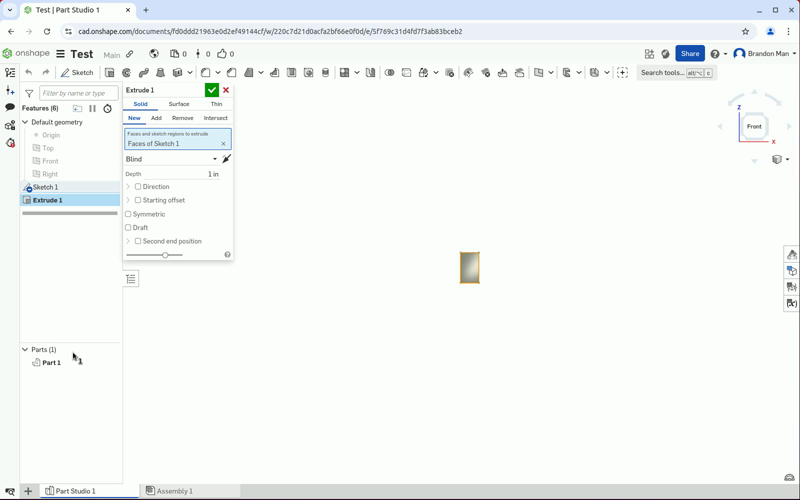
mouse_move(143, 106)
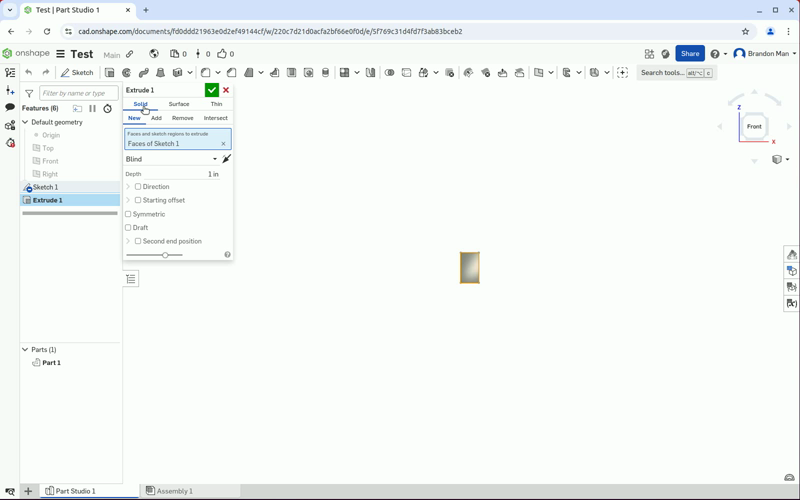
click(143, 106)
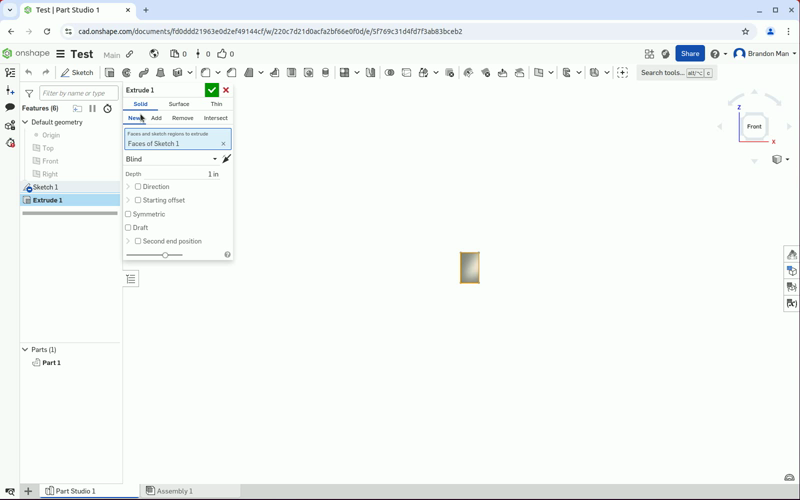
mouse_move(137, 120)
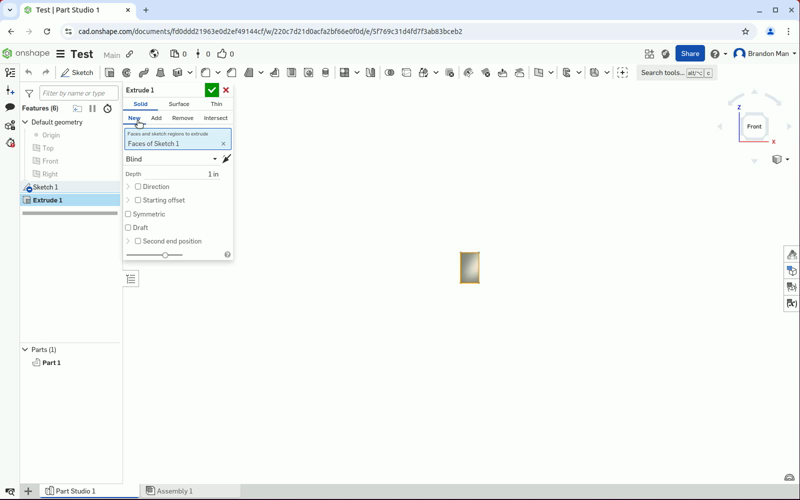
click(137, 120)
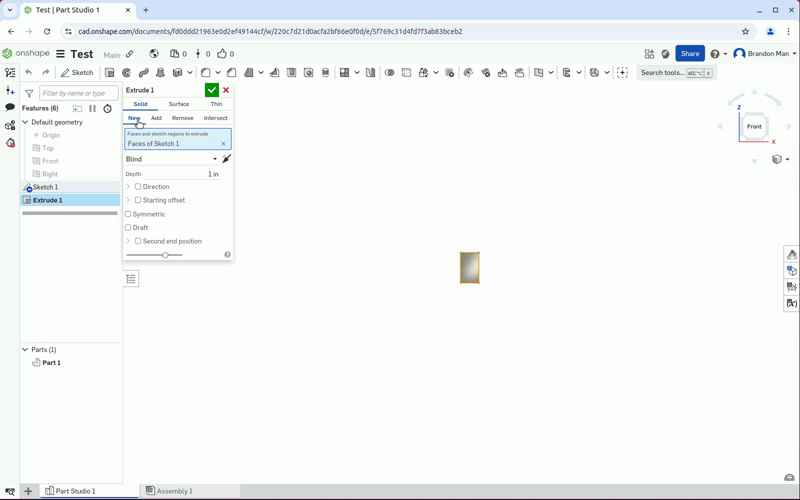
key(tab, 4)
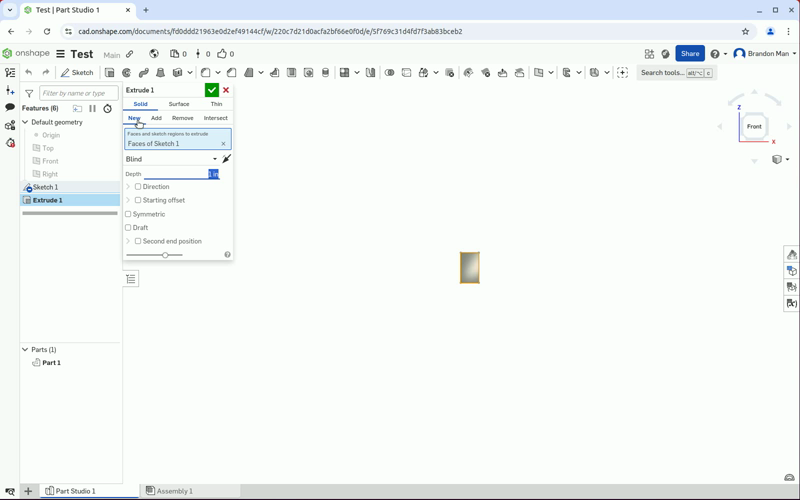
text(-0.241)
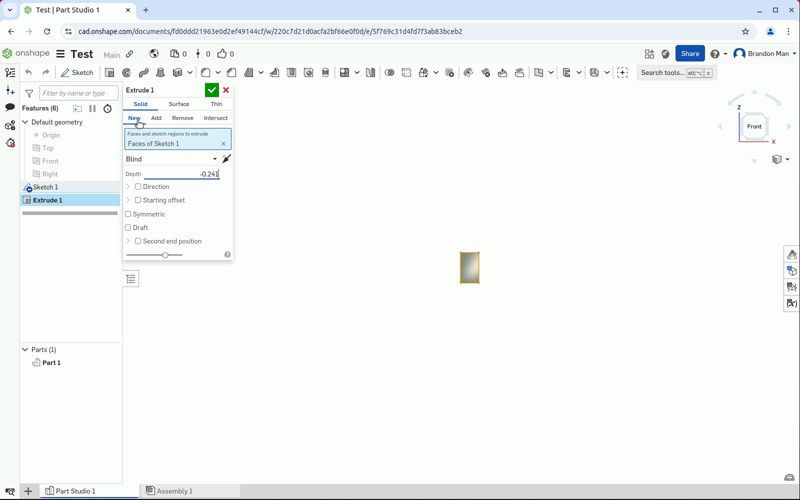
key(enter)
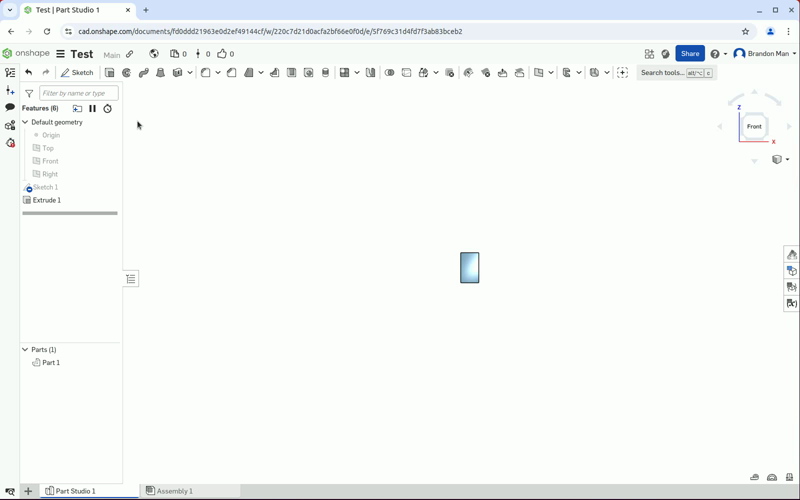
key(shift+h)
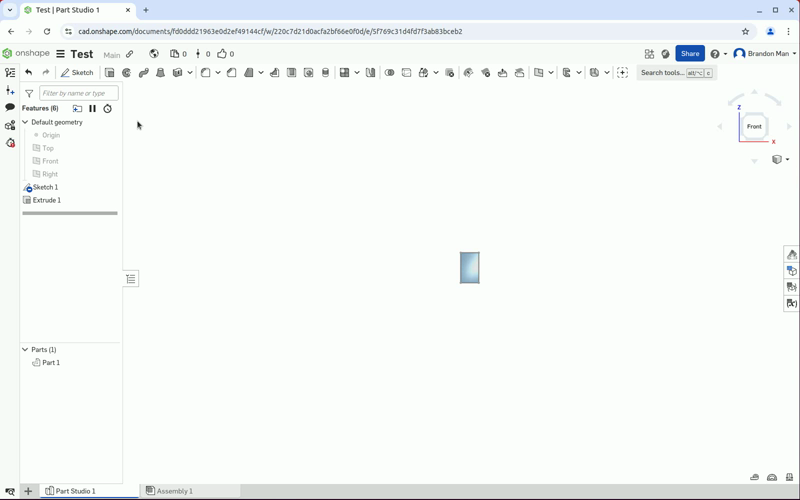
key(shift+h)
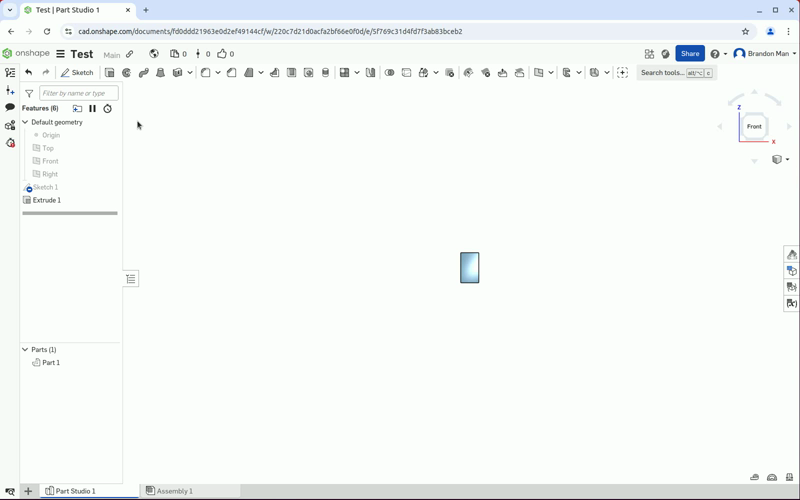
mouse_move(73, 189)
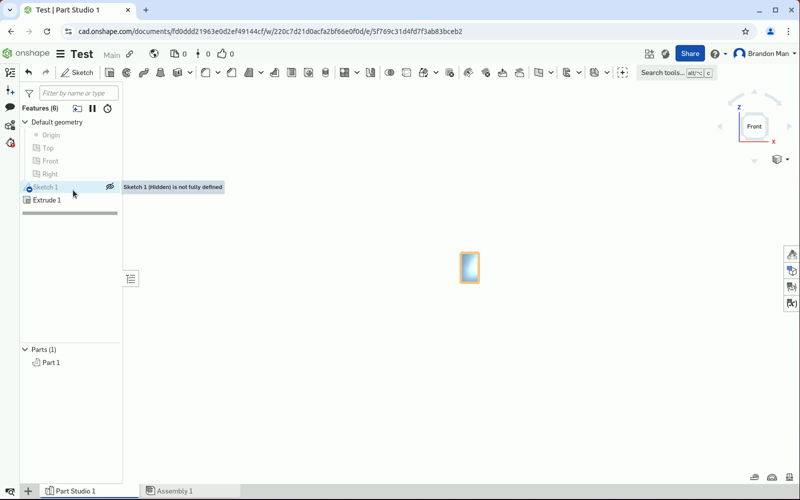
click(73, 189)
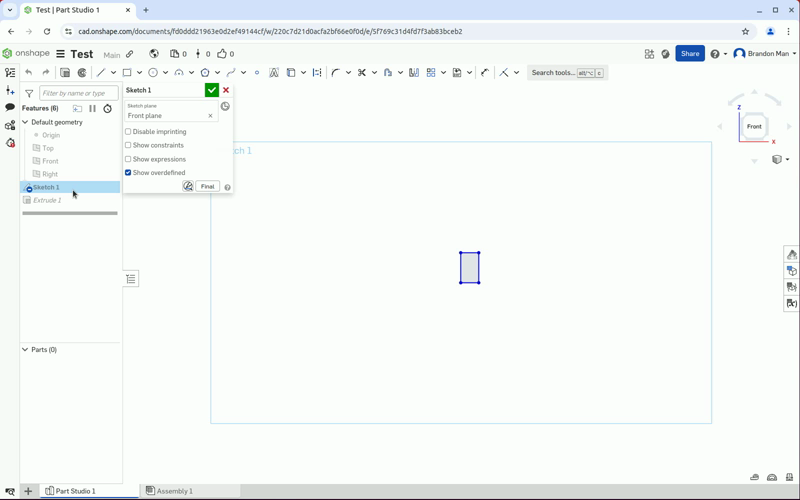
mouse_move(229, 92)
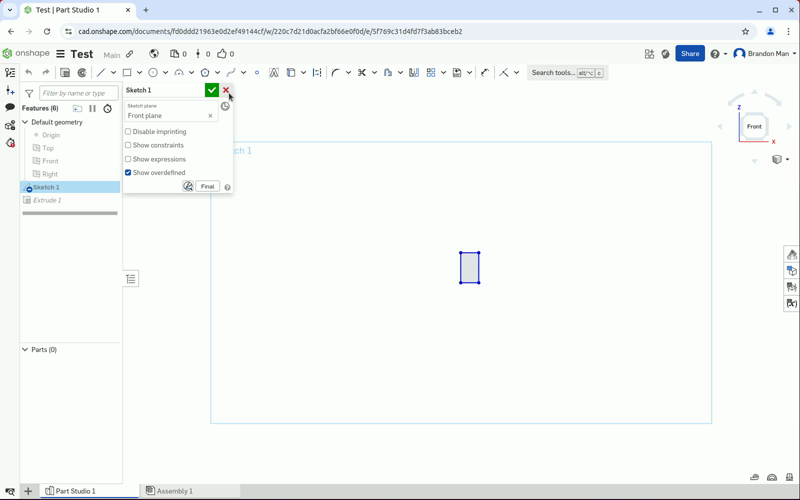
click(229, 92)
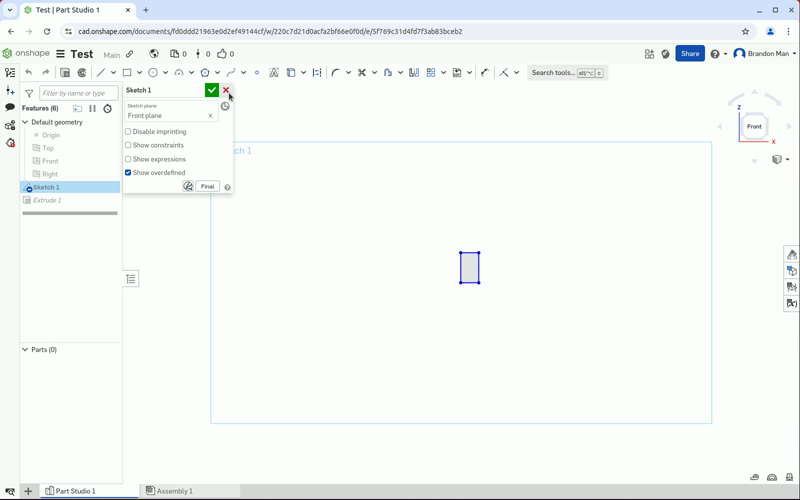
key(shift+s)
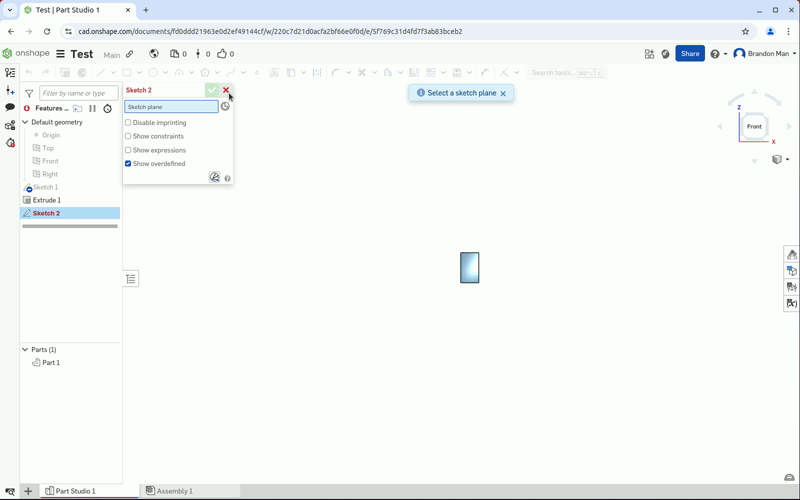
mouse_move(73, 163)
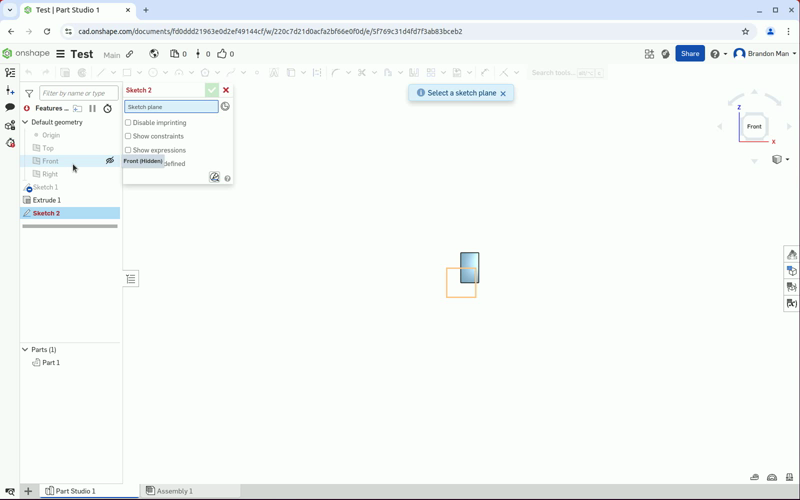
click(73, 163)
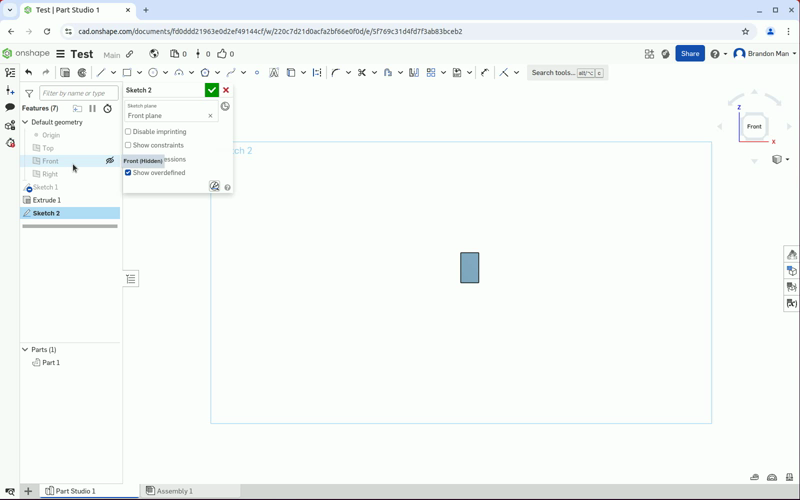
mouse_move(73, 352)
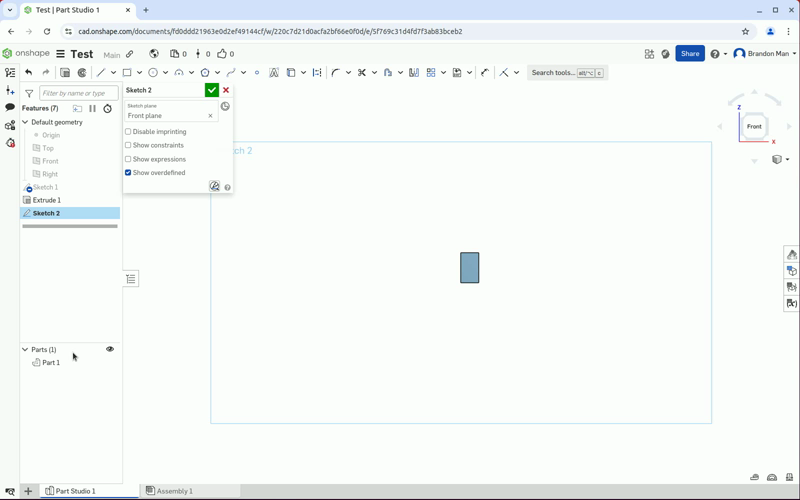
key(y)
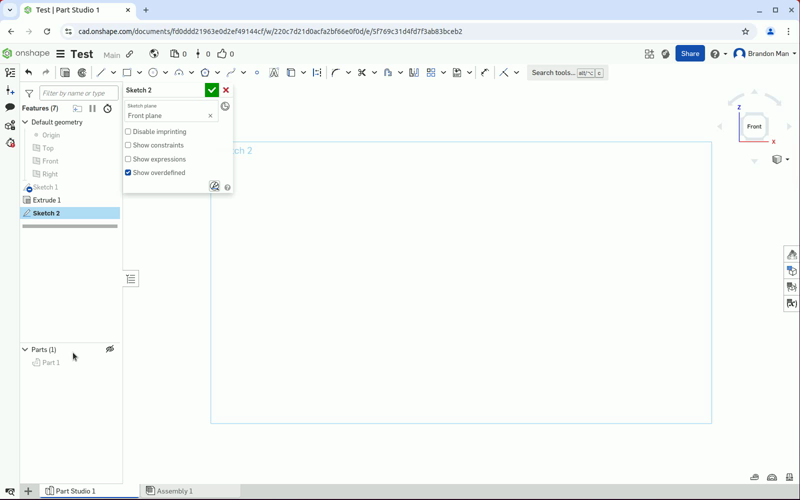
key(l)
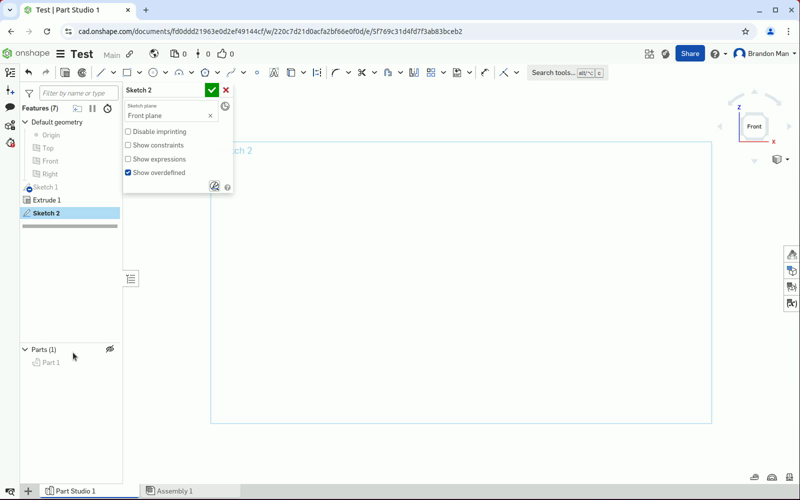
key_down(shift)
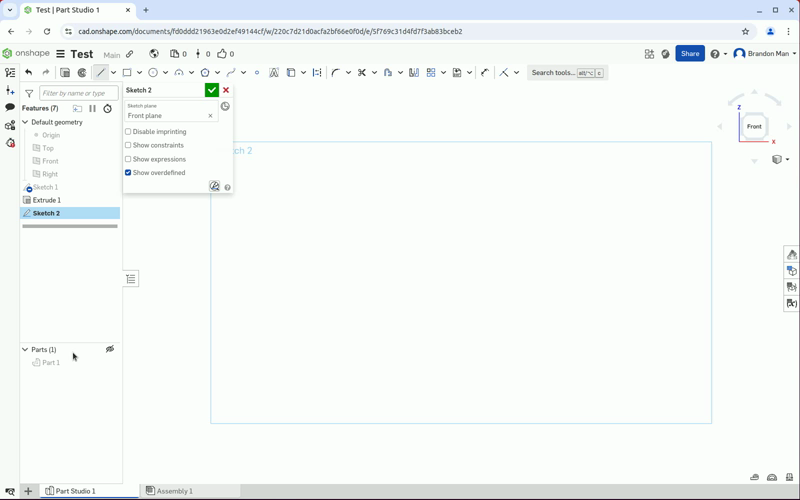
mouse_move(460, 282)
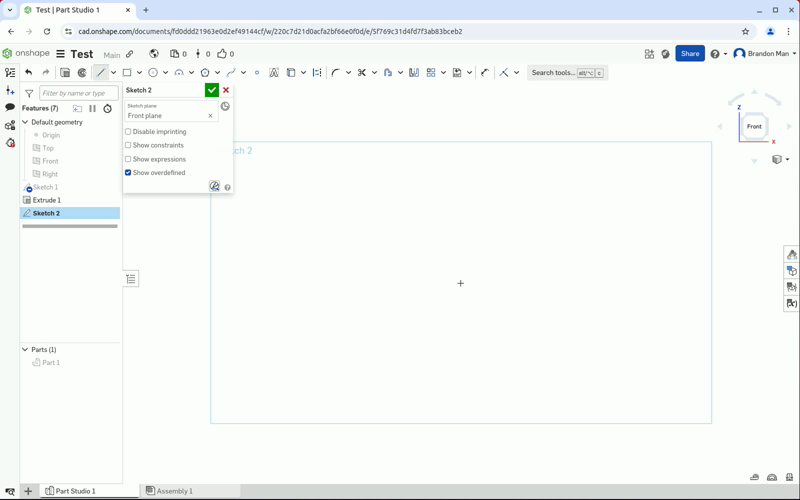
click(460, 282)
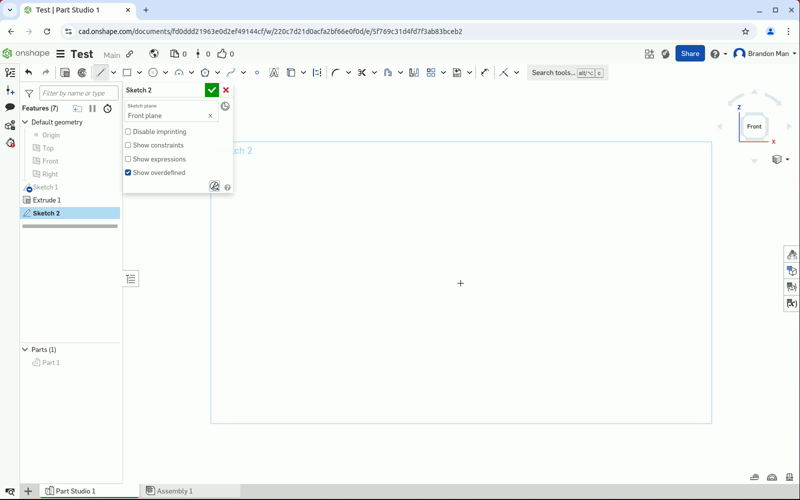
key_up(shift)
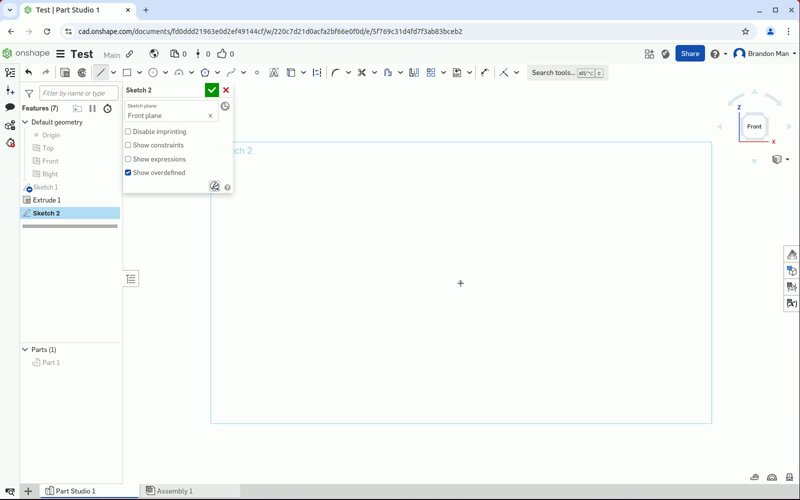
key_down(shift)
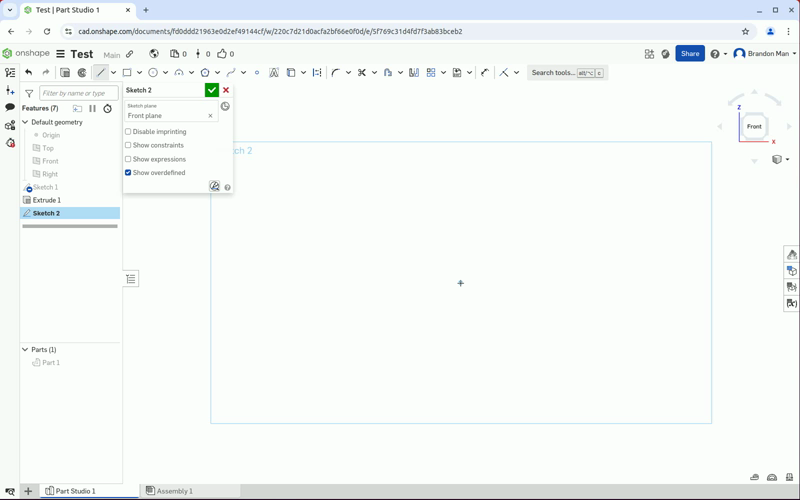
mouse_move(490, 282)
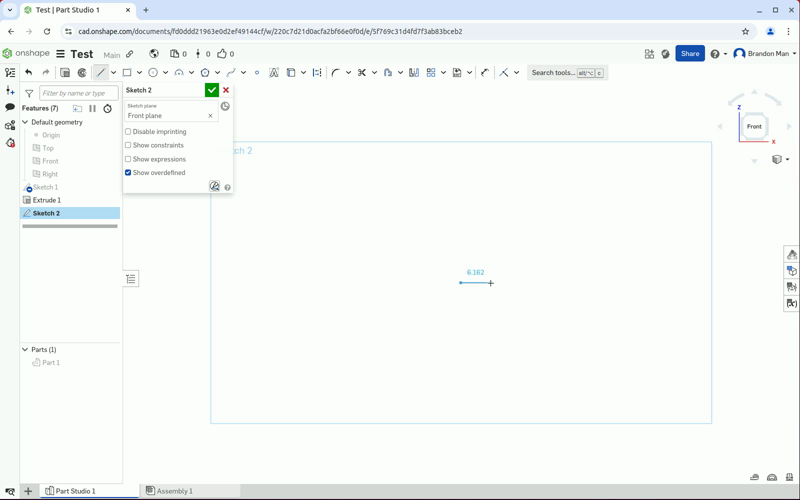
mouse_move(478, 282)
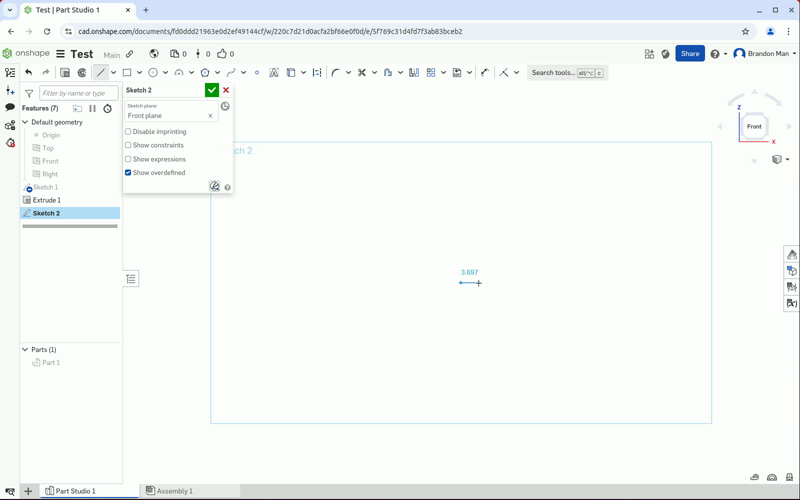
click(478, 282)
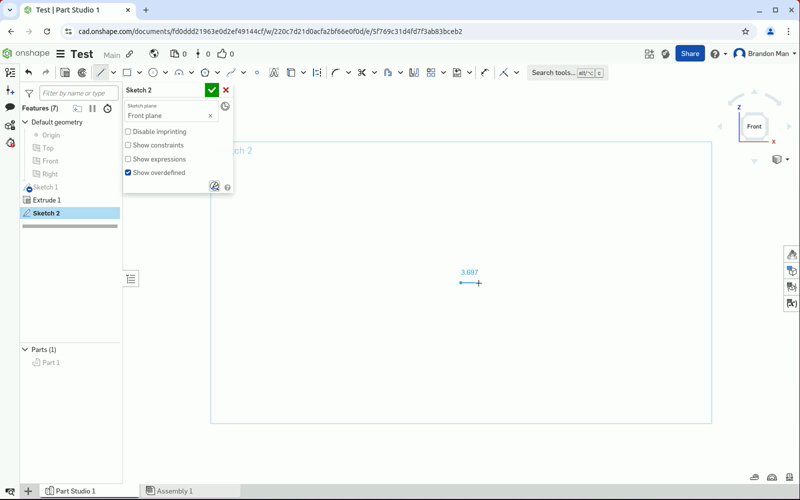
key_up(shift)
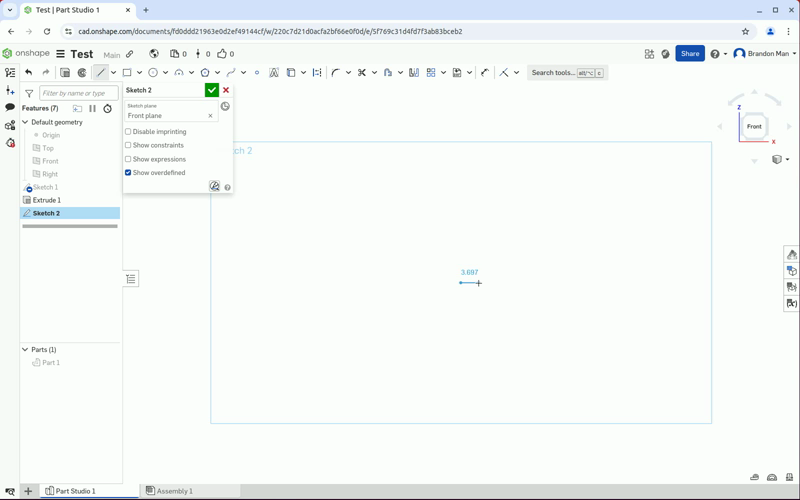
key_down(shift)
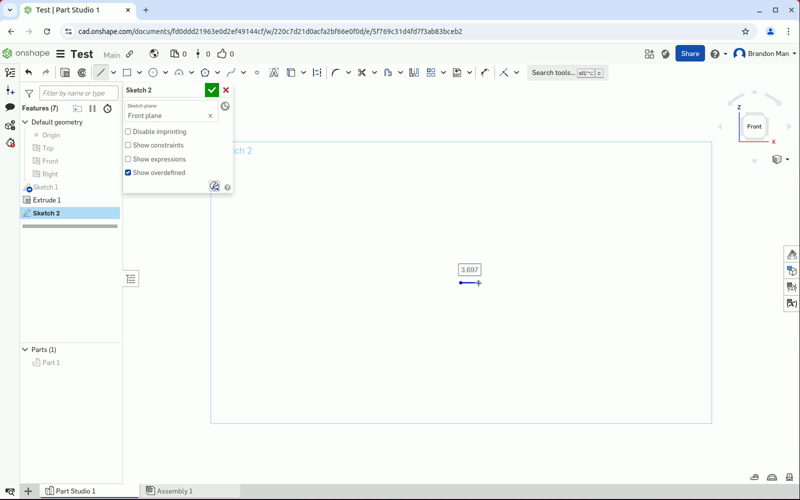
mouse_move(508, 282)
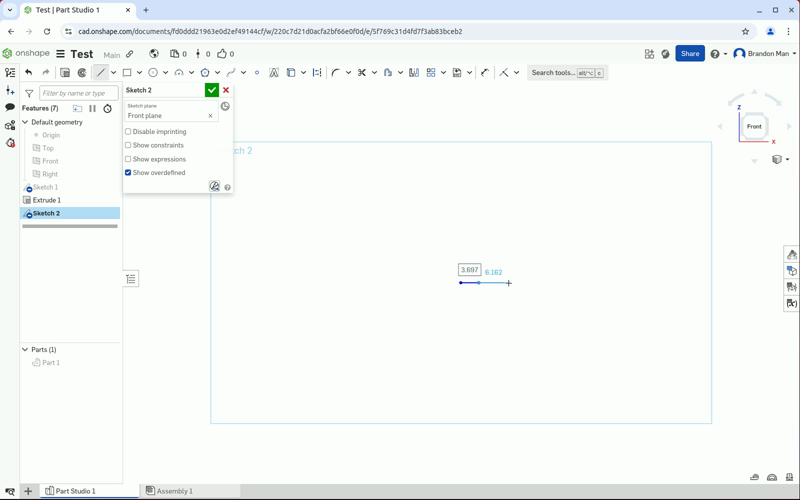
mouse_move(478, 252)
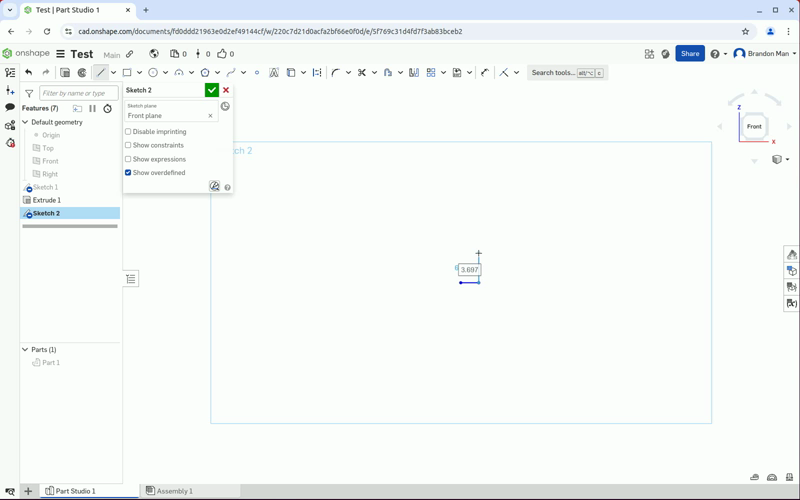
click(478, 252)
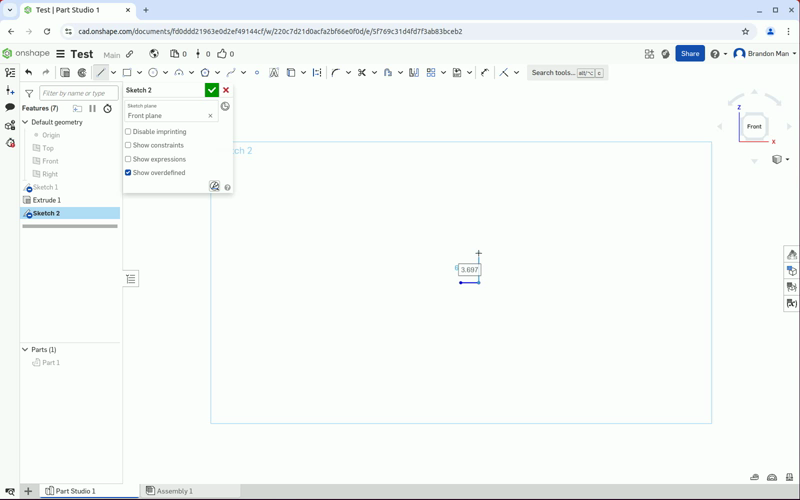
key_up(shift)
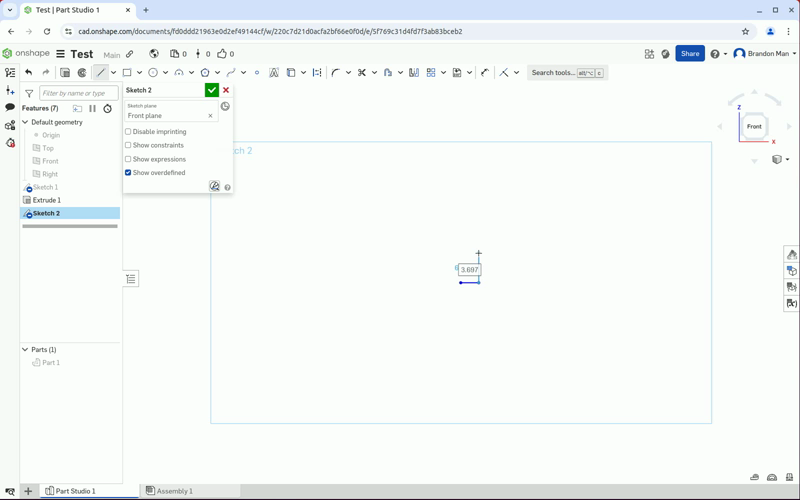
key_down(shift)
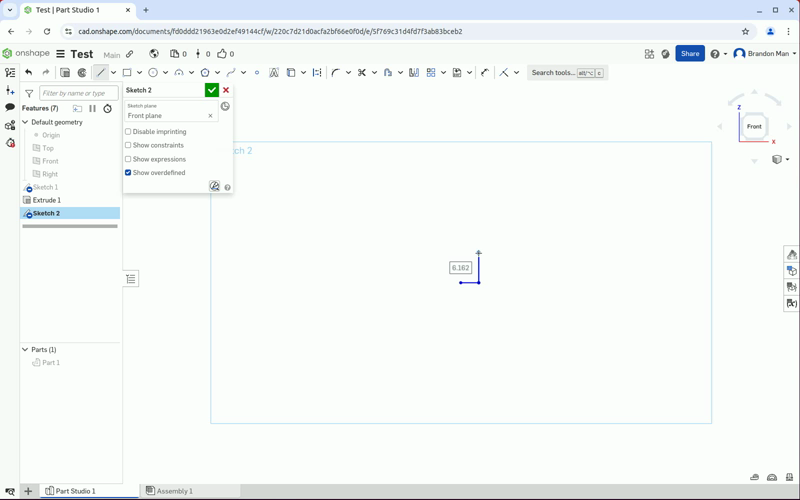
mouse_move(508, 252)
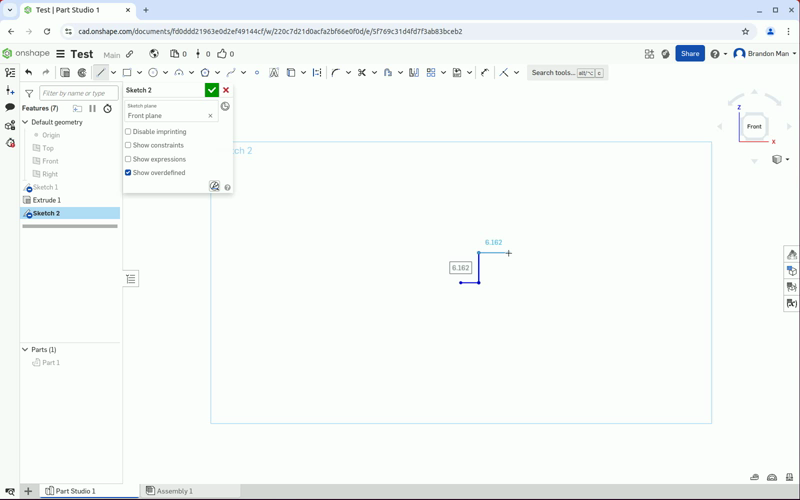
mouse_move(460, 252)
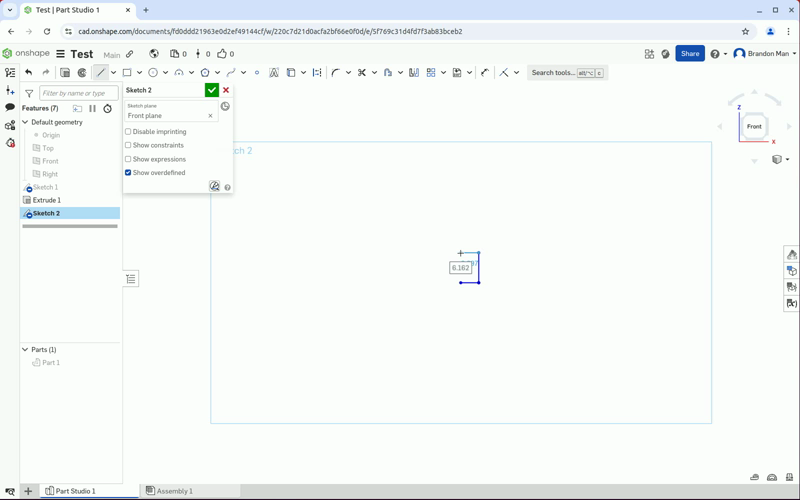
click(460, 252)
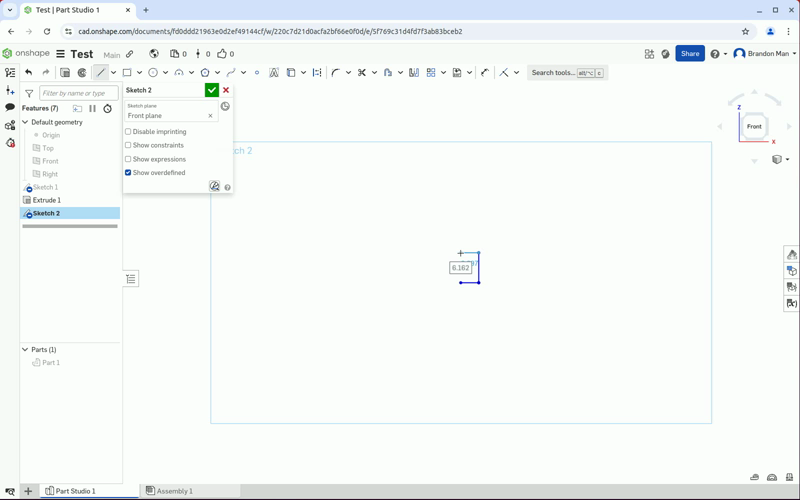
key_up(shift)
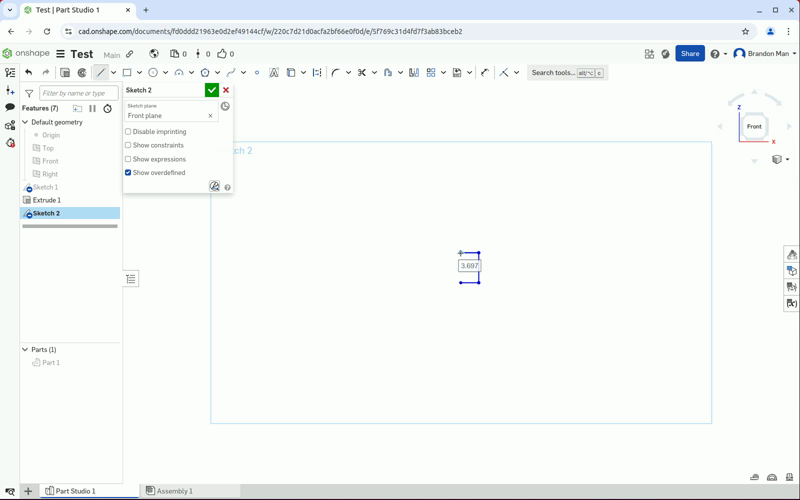
mouse_move(490, 252)
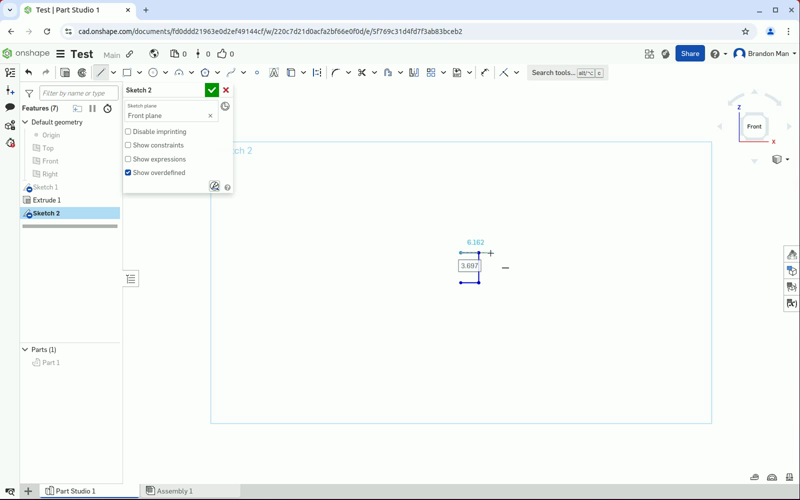
key_down(shift)
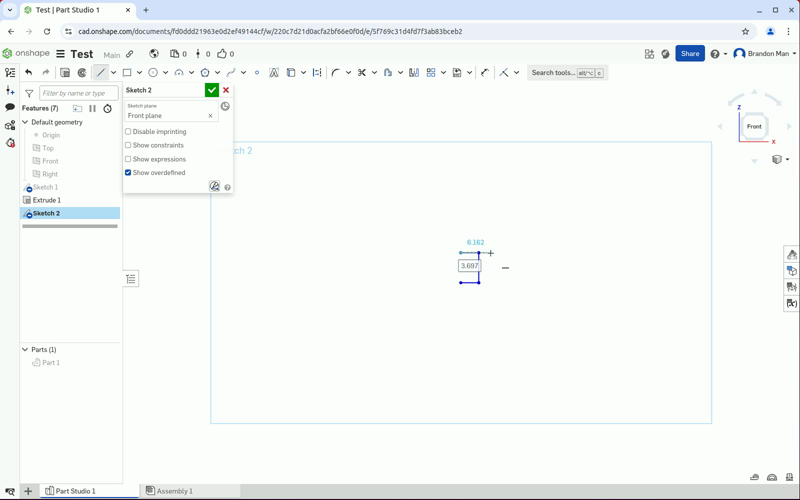
mouse_move(460, 282)
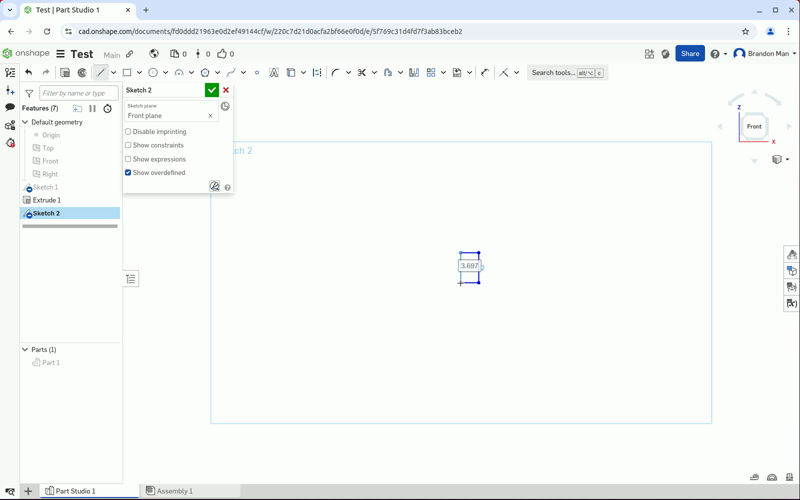
key_up(shift)
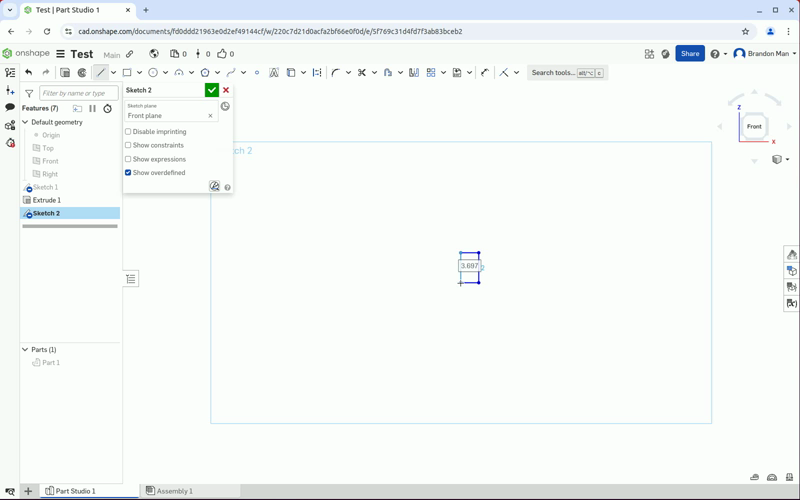
click(460, 282)
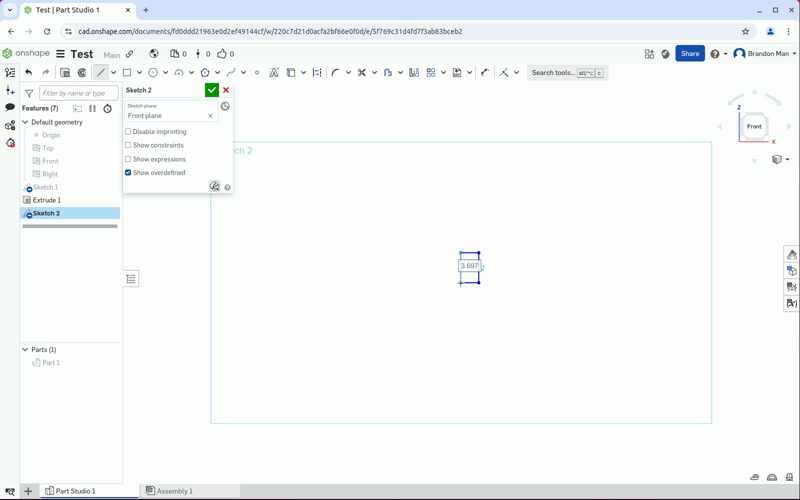
key(esc)
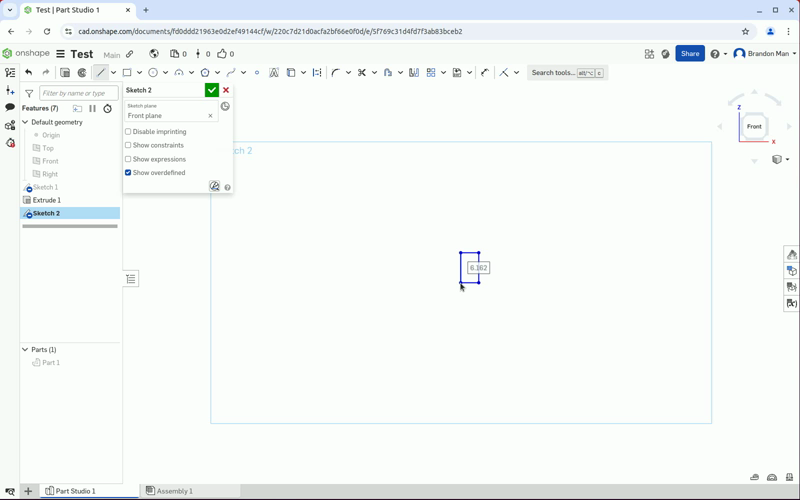
mouse_move(474, 256)
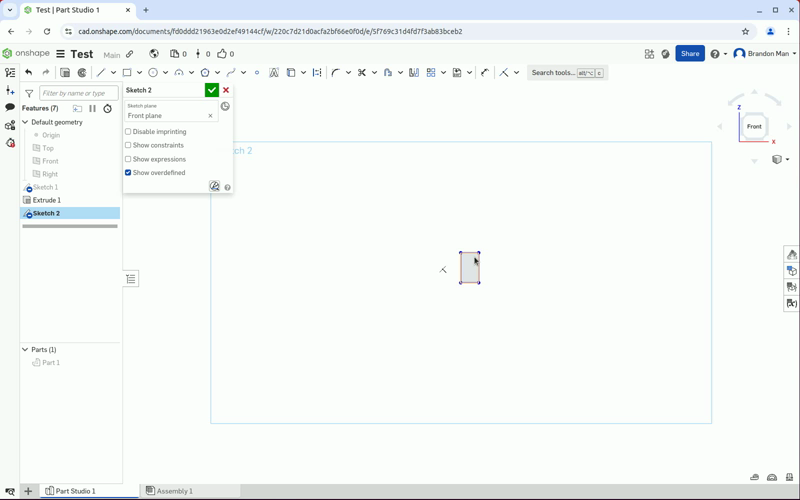
scroll(6)
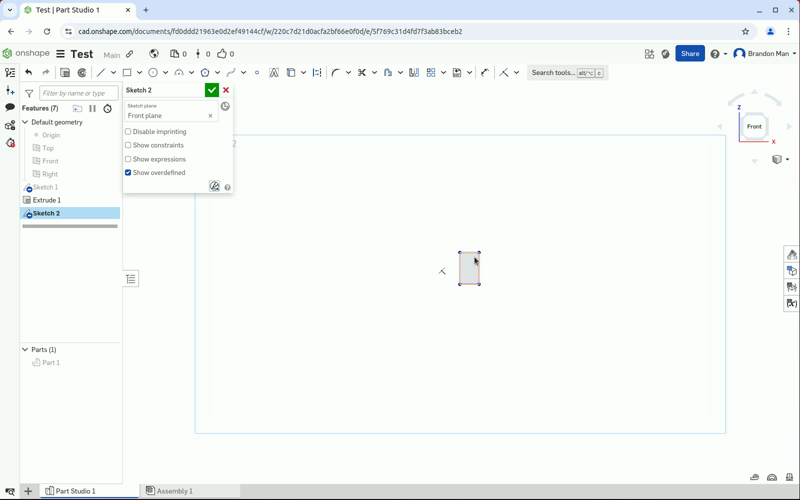
scroll(6)
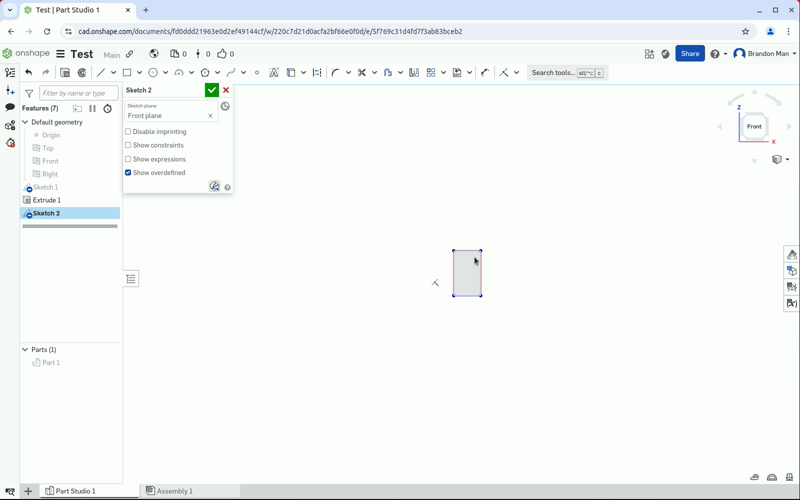
scroll(6)
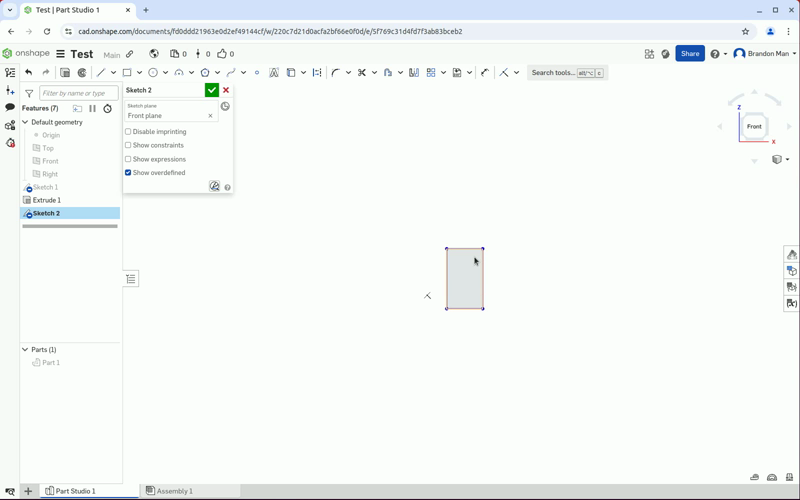
scroll(6)
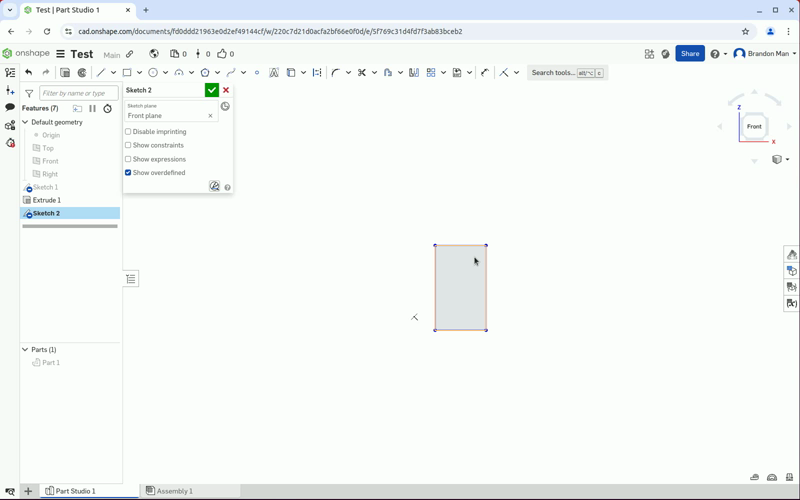
scroll(6)
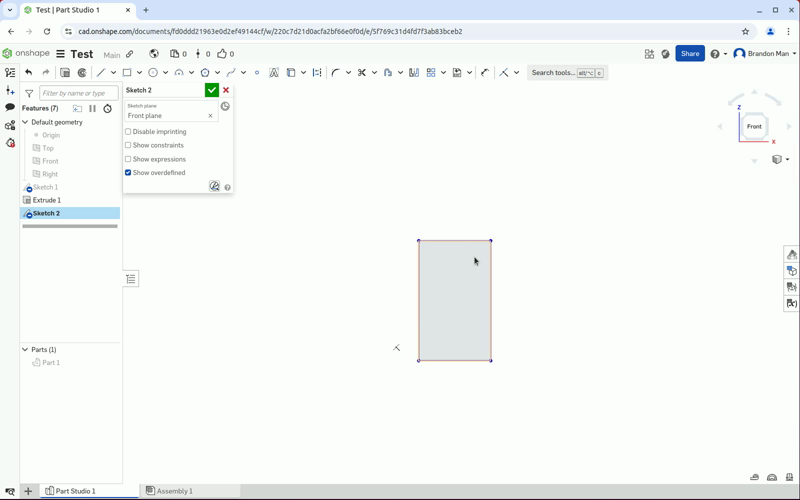
scroll(6)
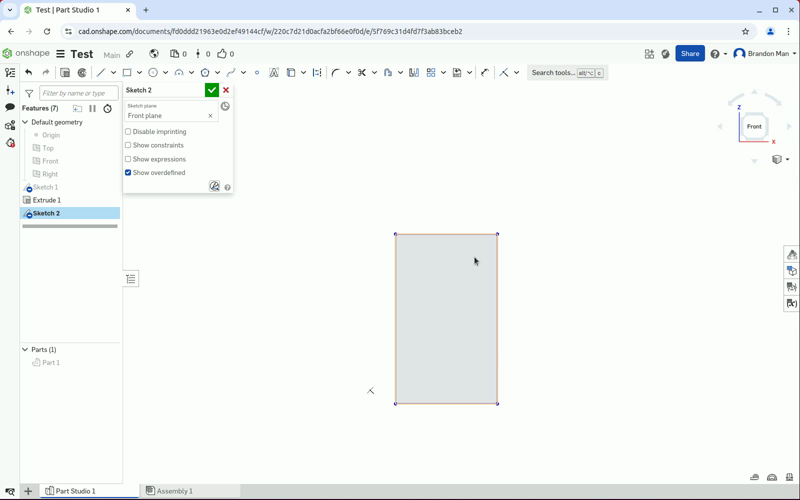
scroll(6)
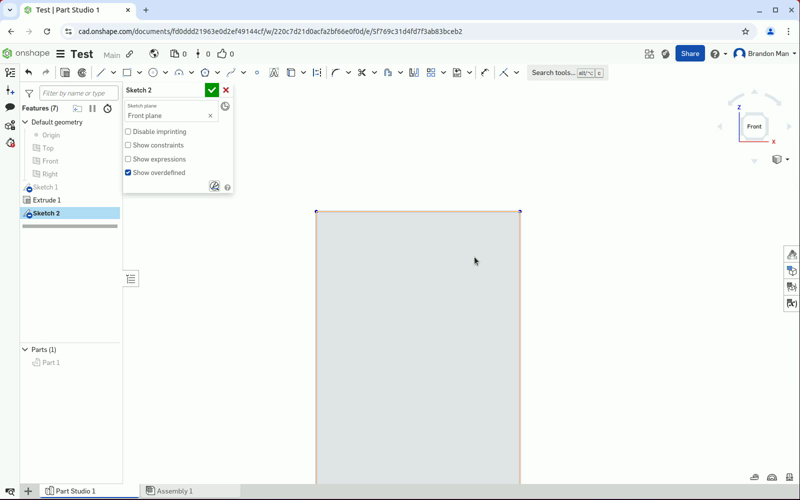
click(474, 256)
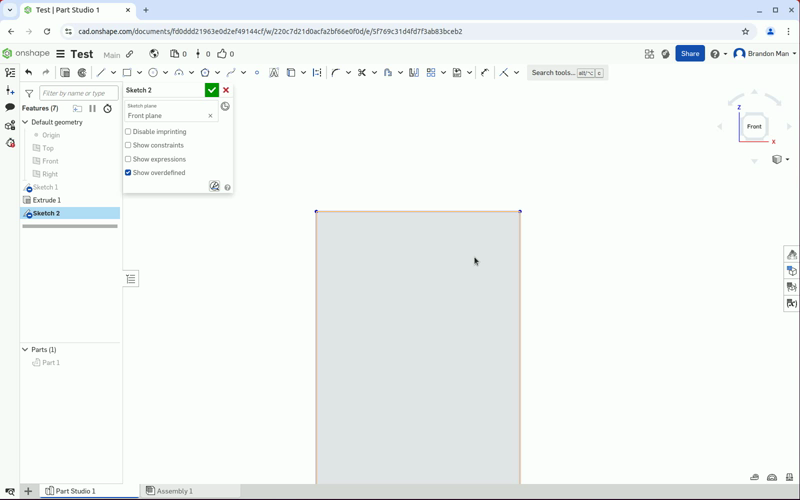
scroll(-6)
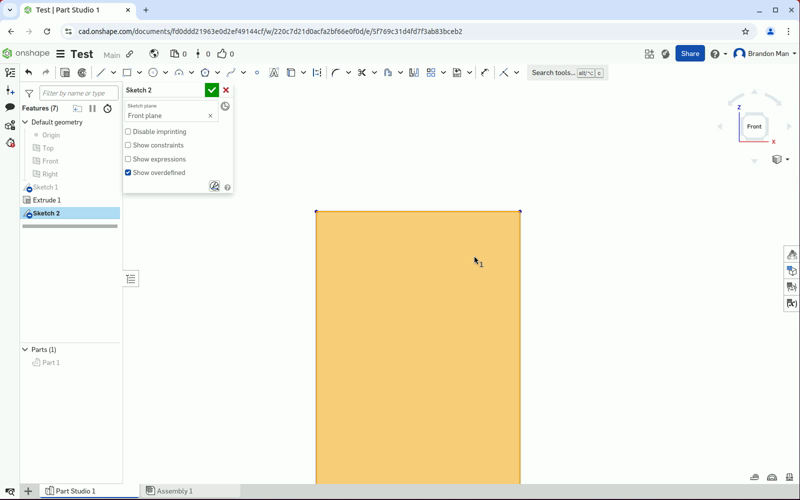
scroll(-6)
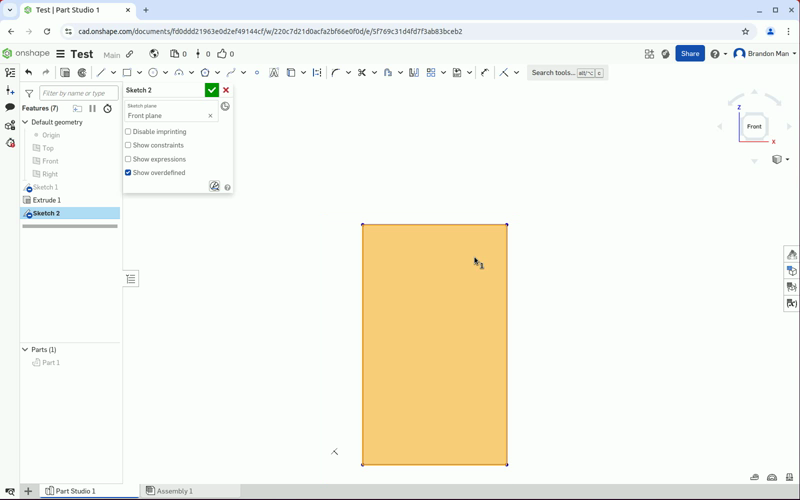
scroll(-6)
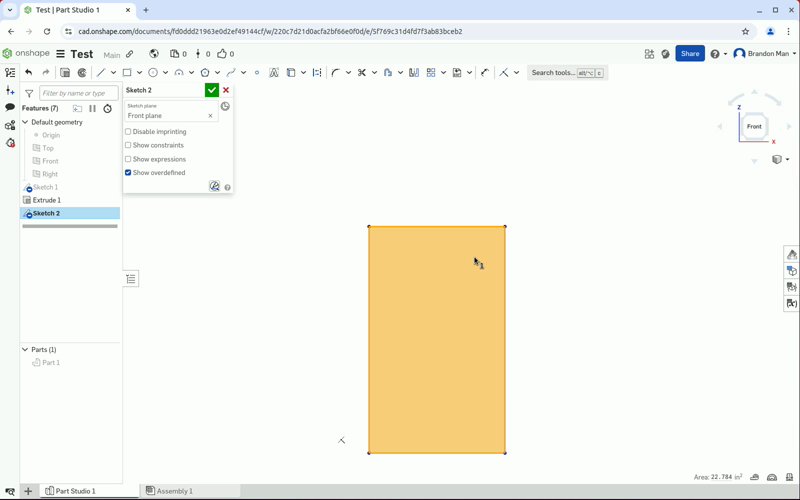
scroll(-6)
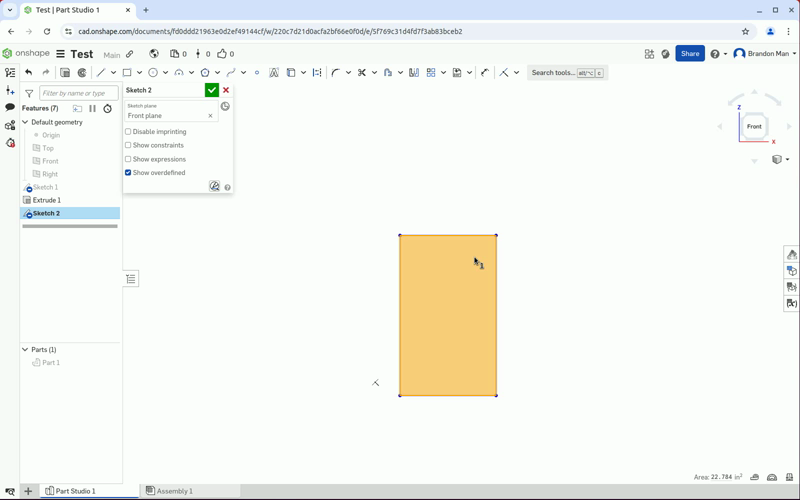
scroll(-6)
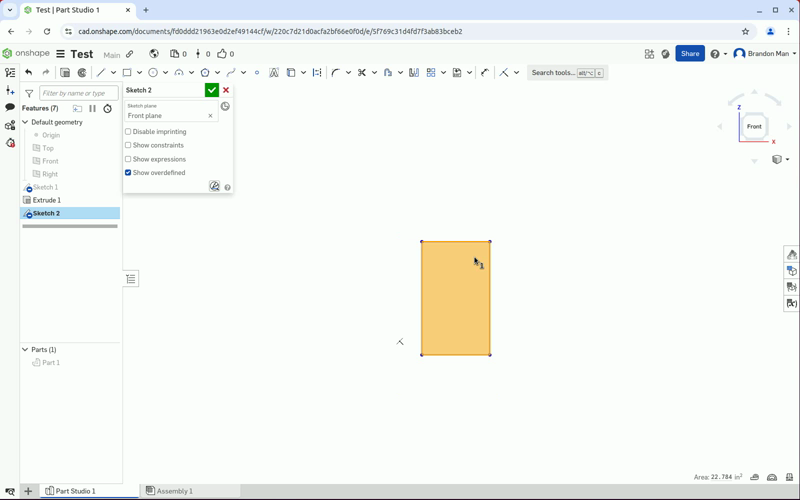
scroll(-6)
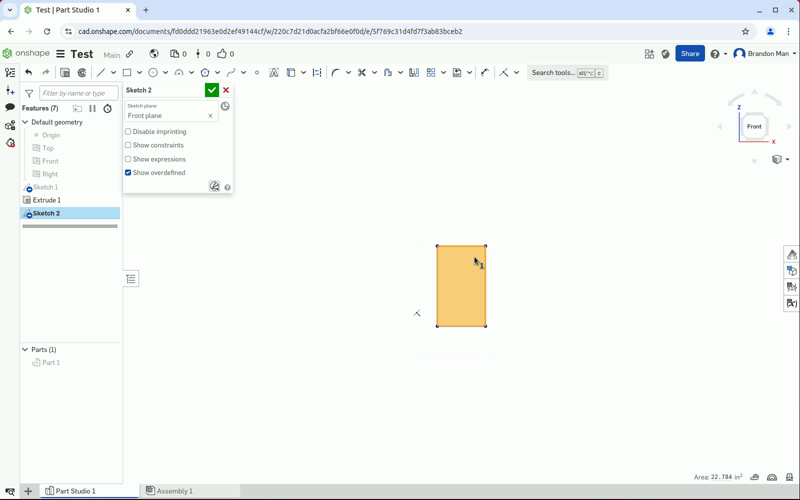
scroll(-6)
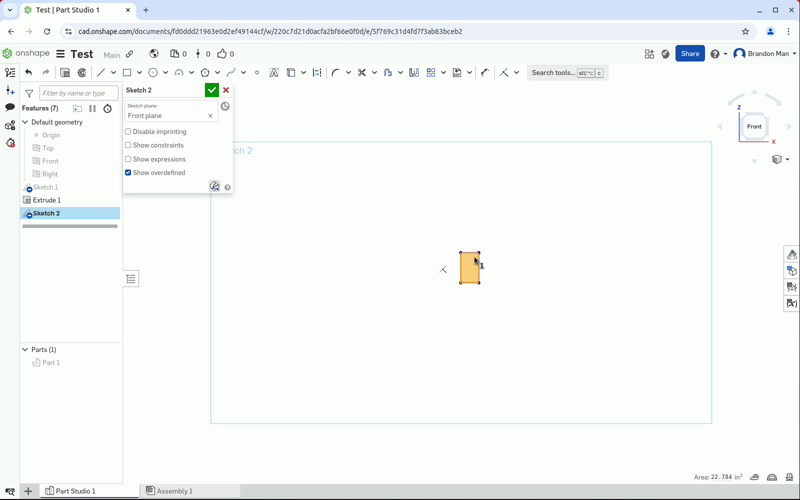
mouse_move(73, 352)
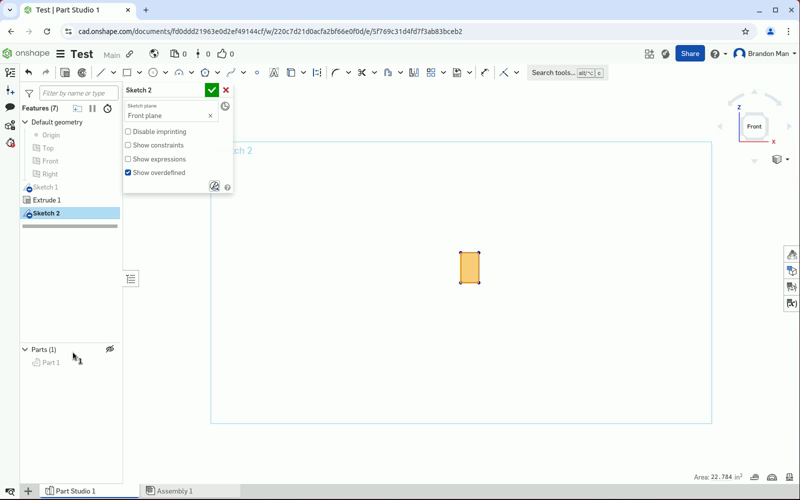
key(shift+y)
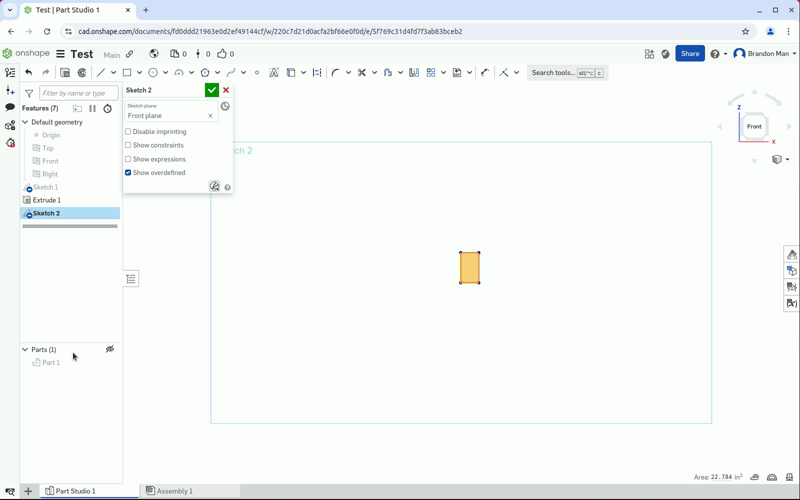
key(shift+e)
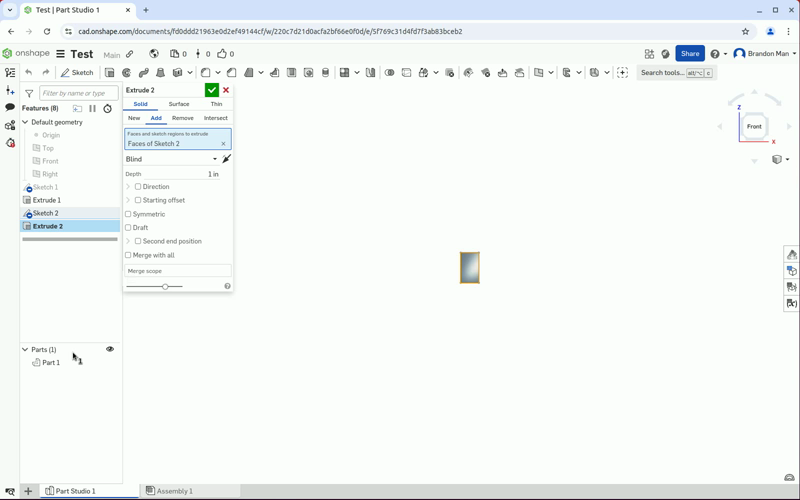
mouse_move(143, 106)
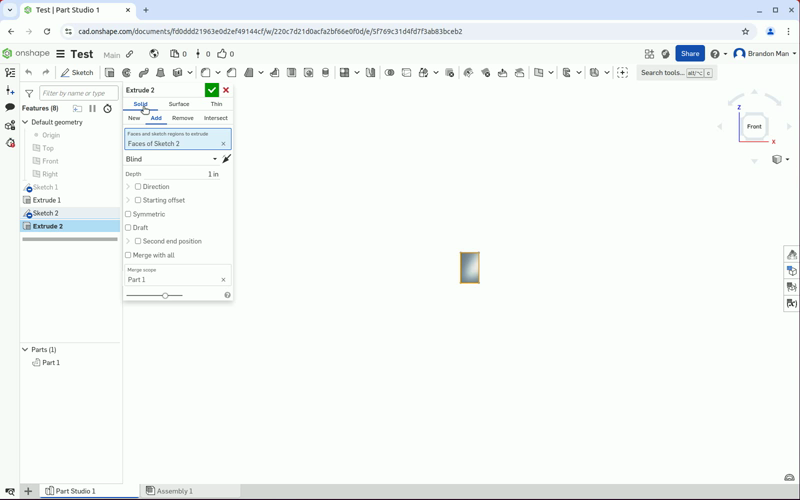
click(143, 106)
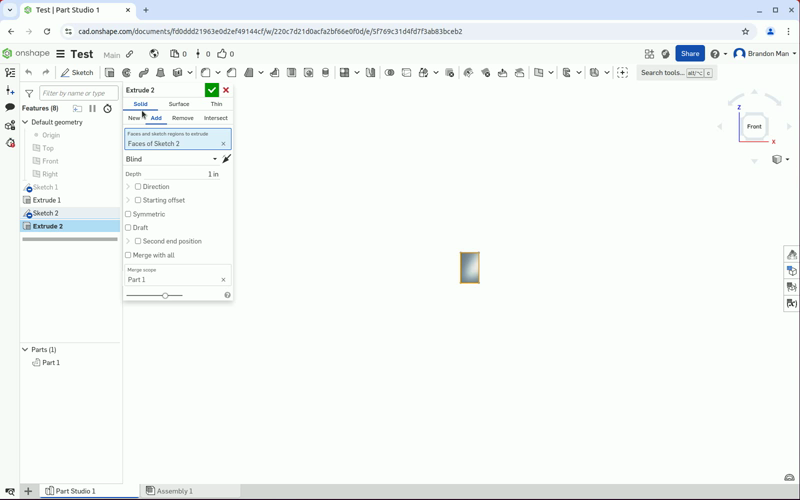
mouse_move(137, 120)
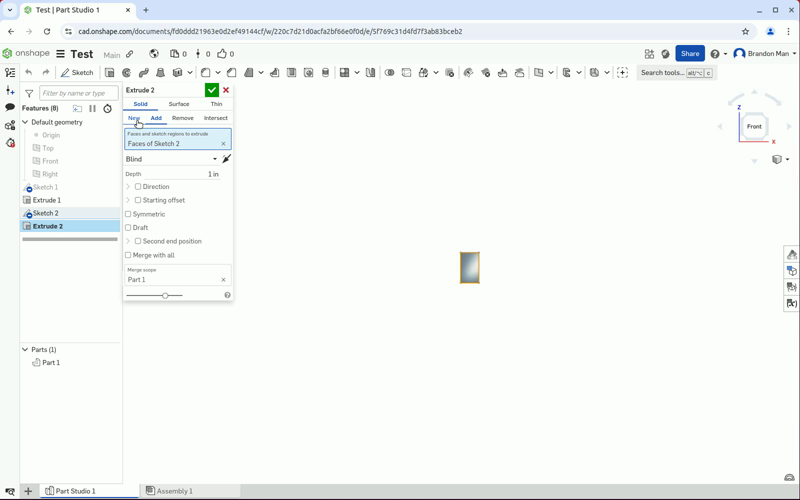
click(137, 120)
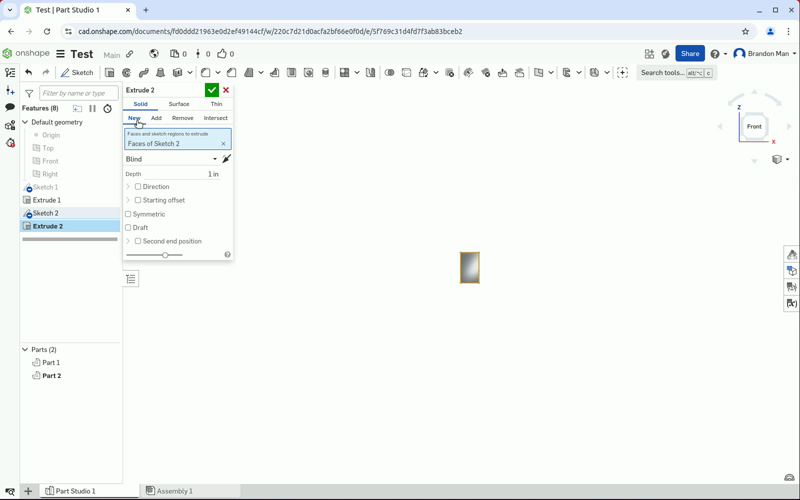
key(tab, 4)
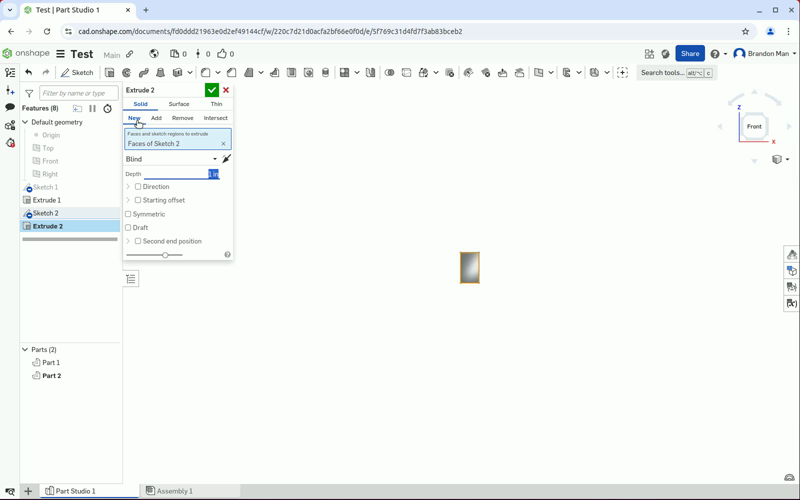
text(-0.241)
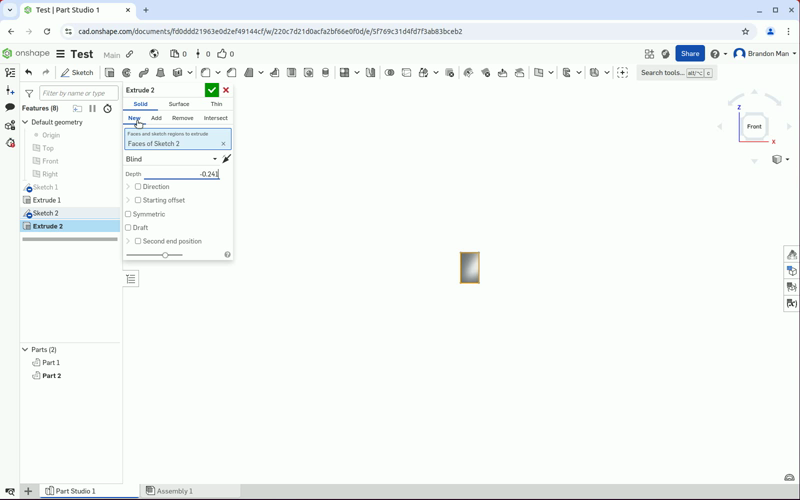
key(enter)
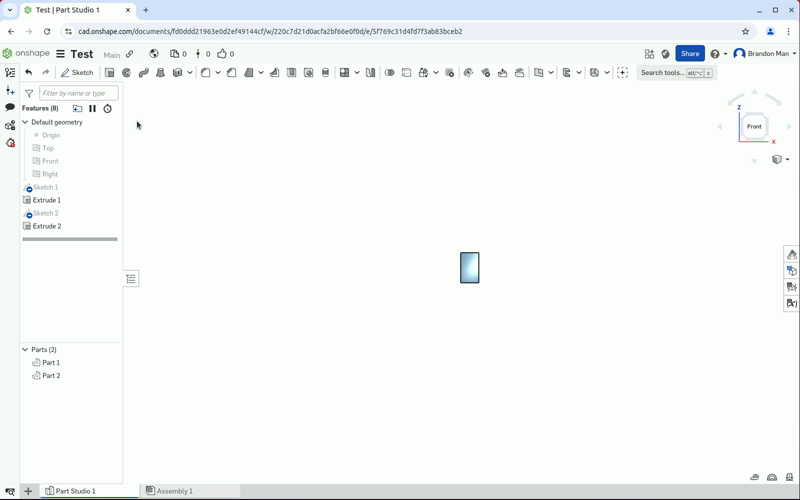
key(shift+h)
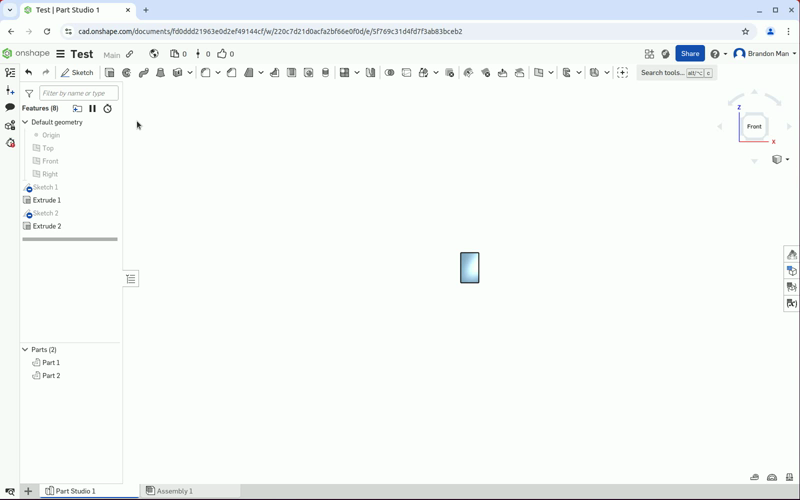
key(shift+h)
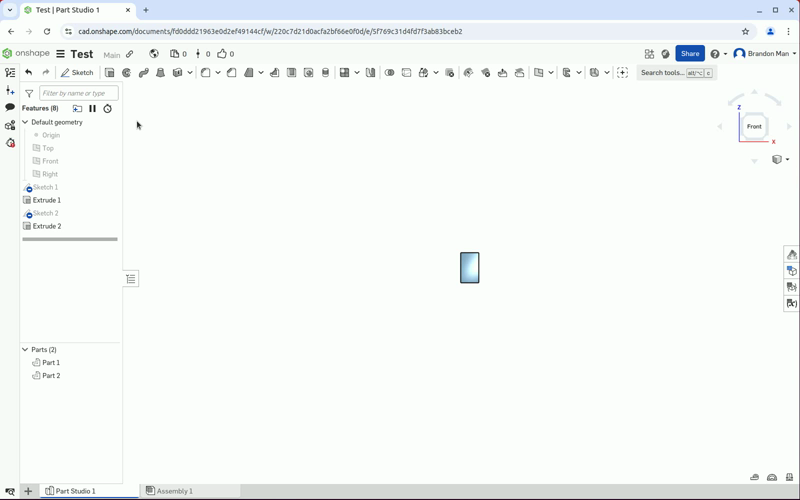
mouse_move(73, 189)
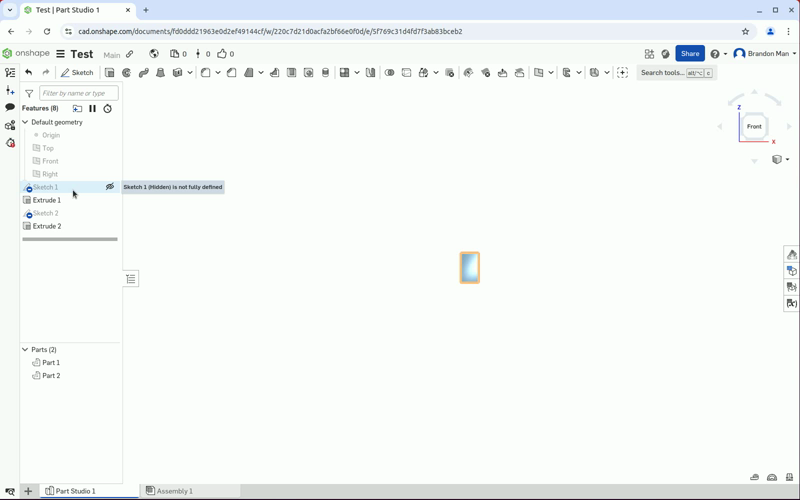
click(73, 189)
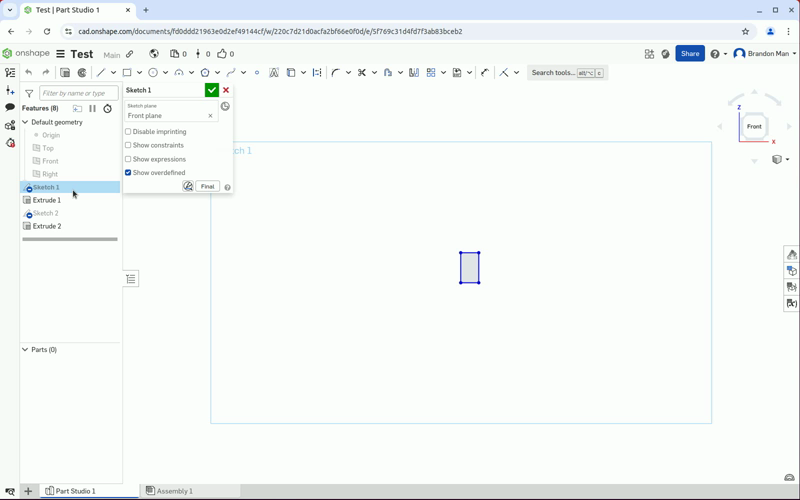
mouse_move(229, 92)
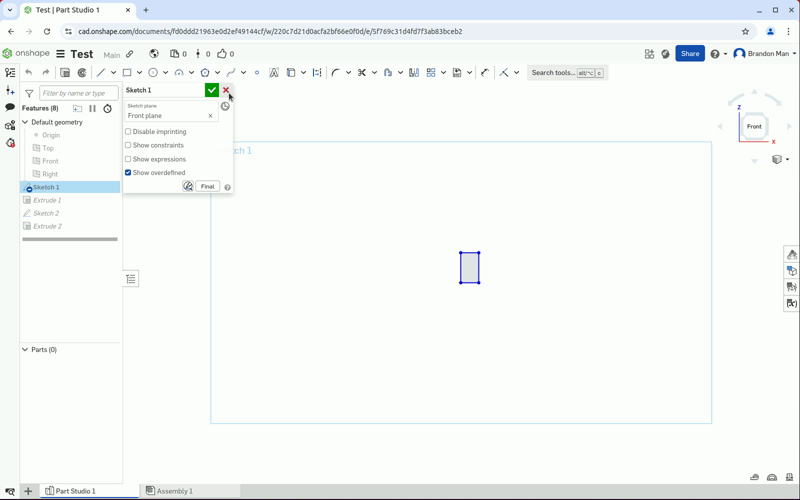
click(229, 92)
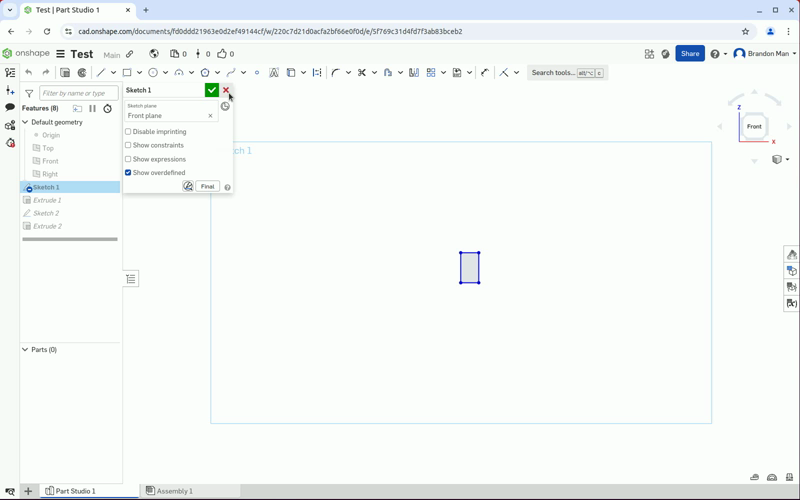
key(shift+s)
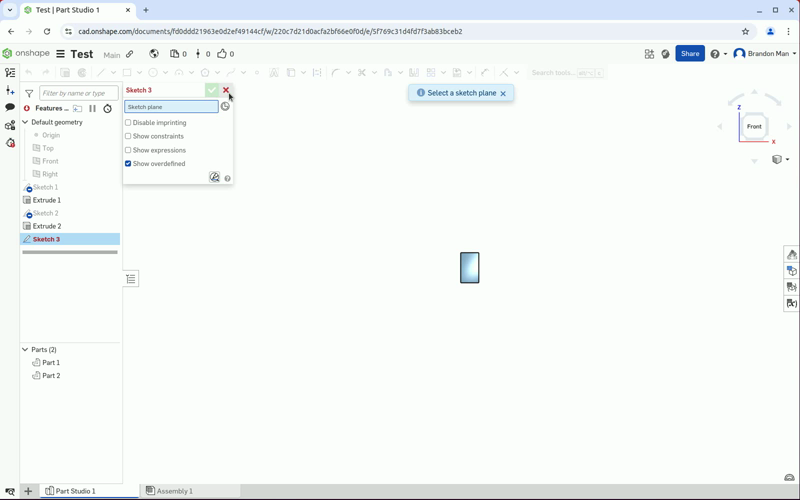
mouse_move(73, 163)
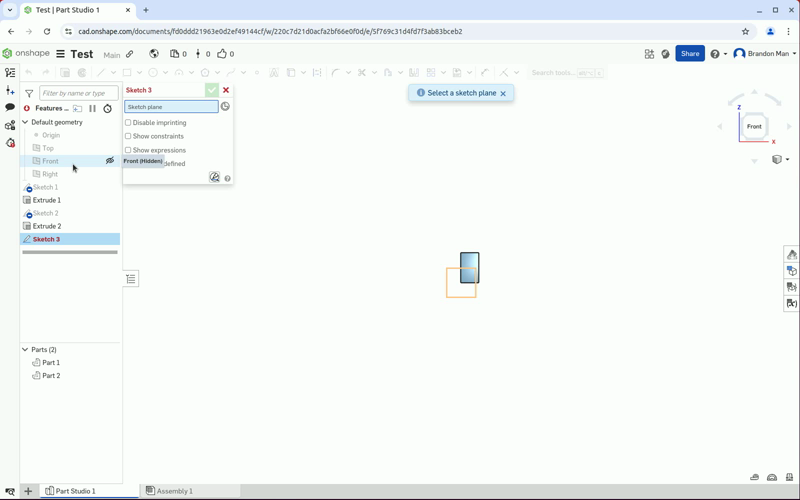
click(73, 163)
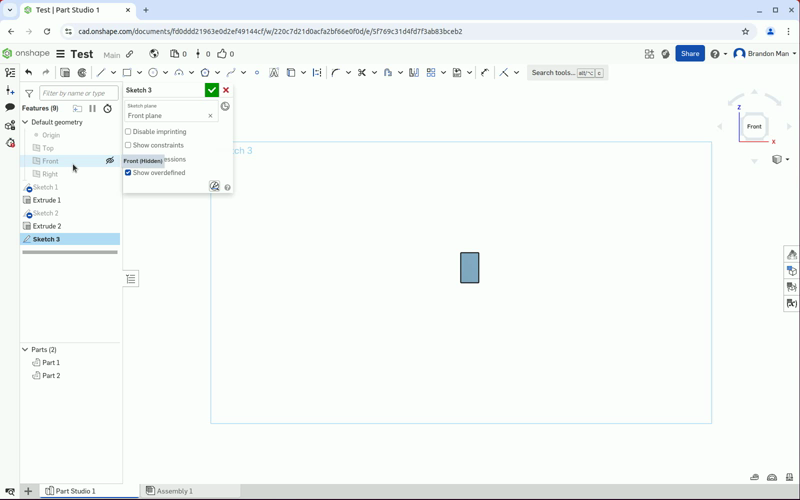
mouse_move(73, 352)
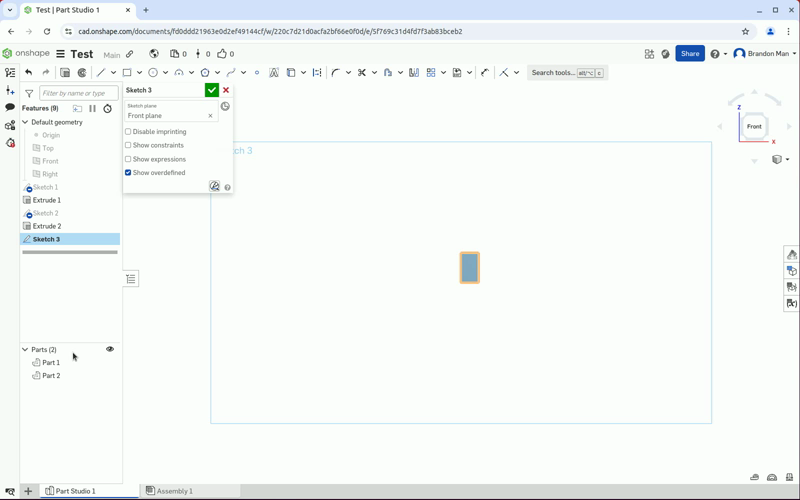
key(y)
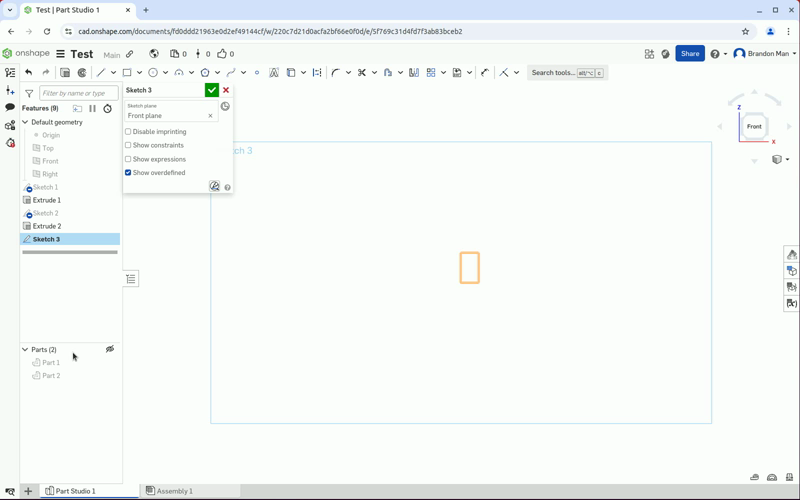
key(l)
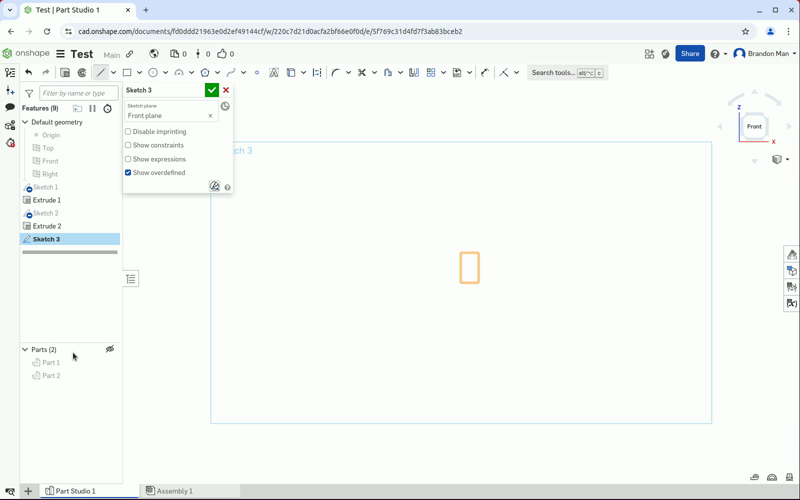
key_down(shift)
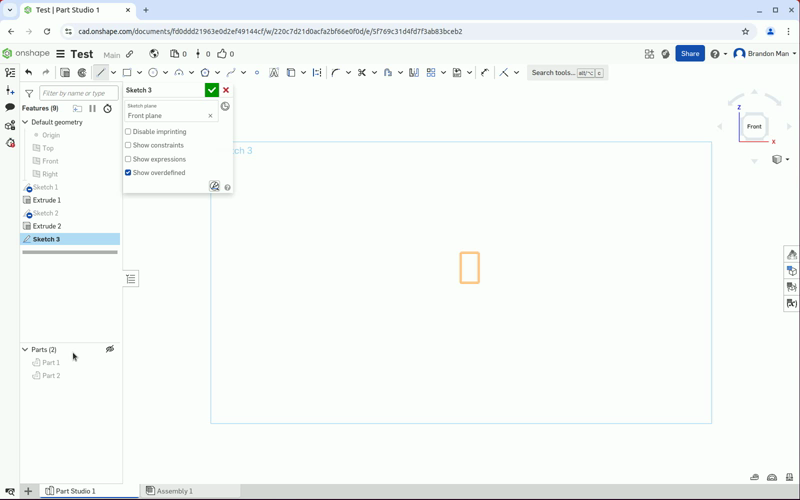
mouse_move(481, 282)
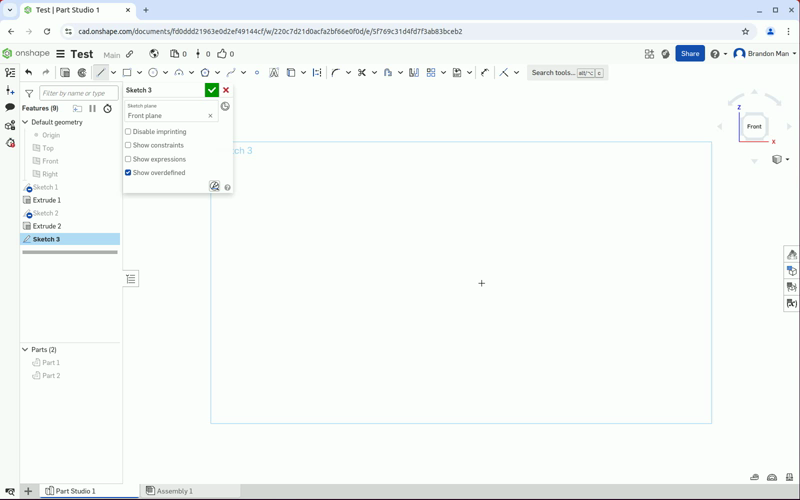
click(481, 282)
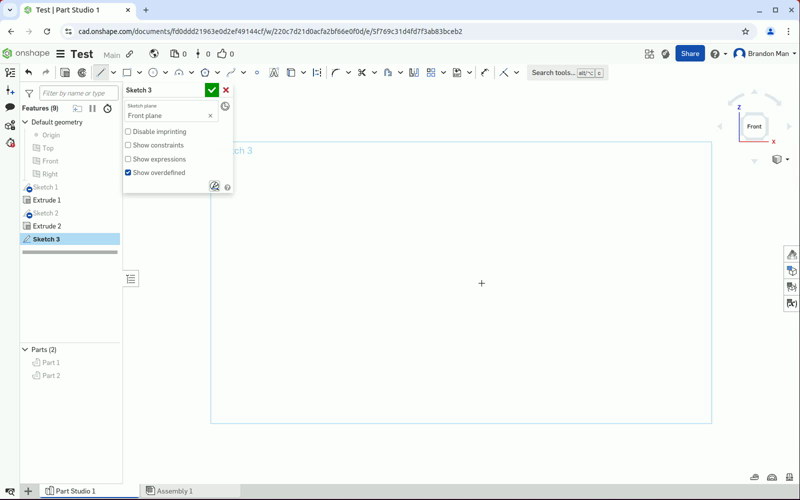
key_up(shift)
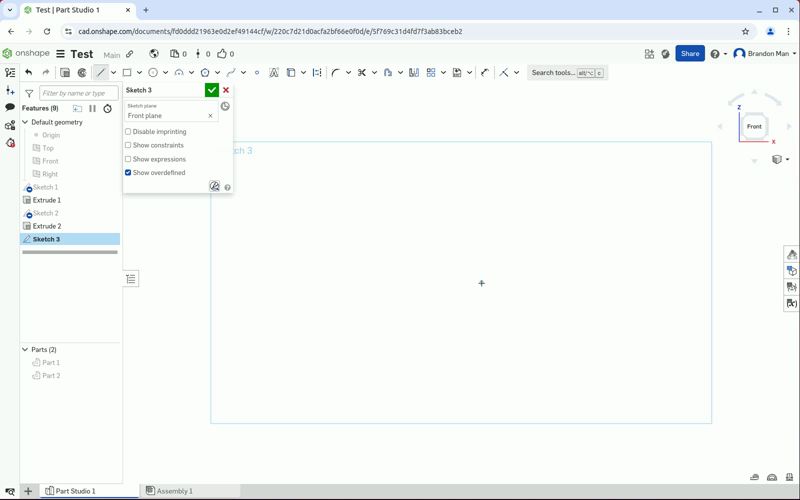
key_down(shift)
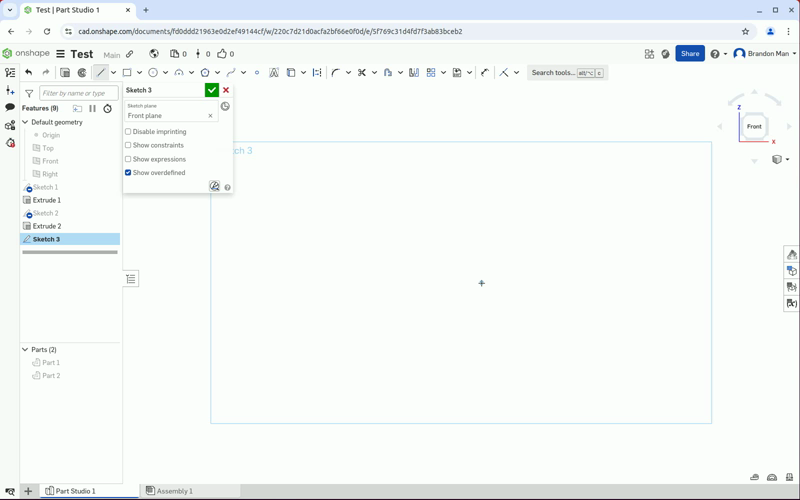
mouse_move(511, 282)
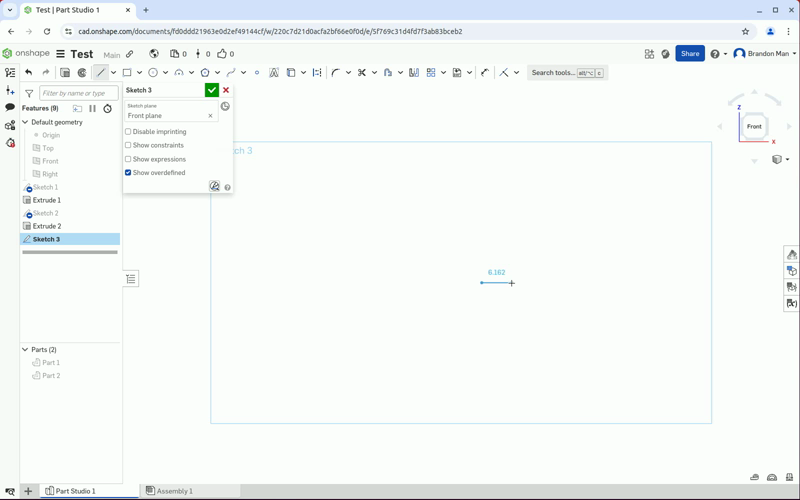
mouse_move(496, 282)
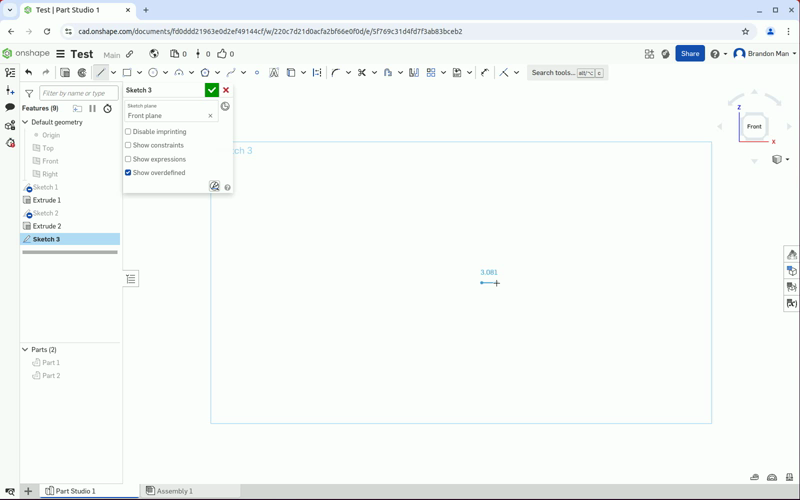
click(496, 282)
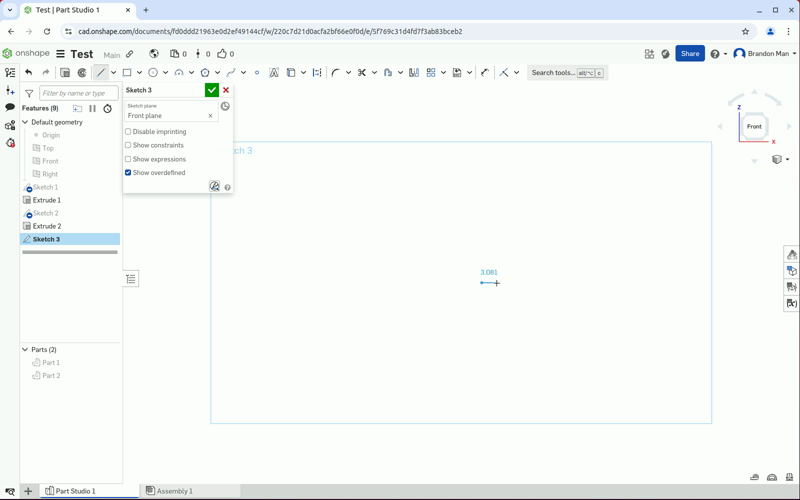
key_up(shift)
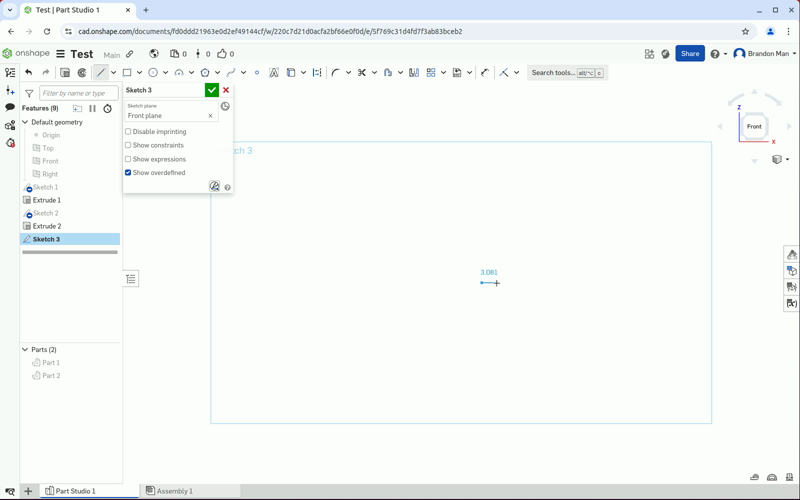
key_down(shift)
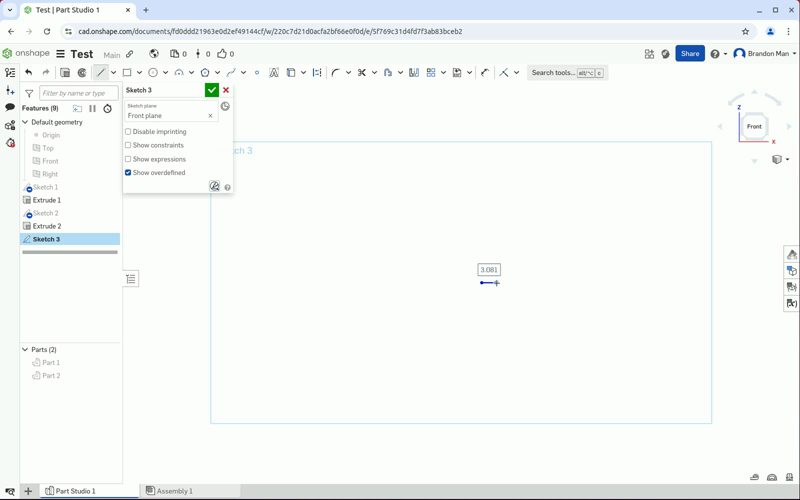
mouse_move(526, 282)
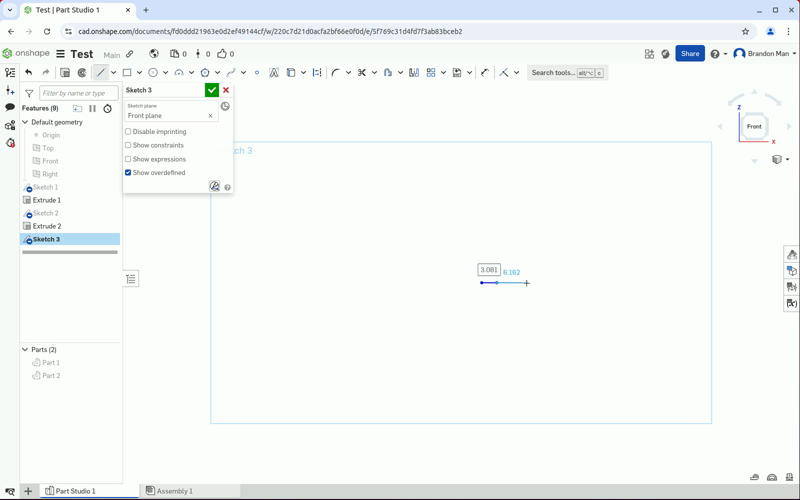
mouse_move(496, 252)
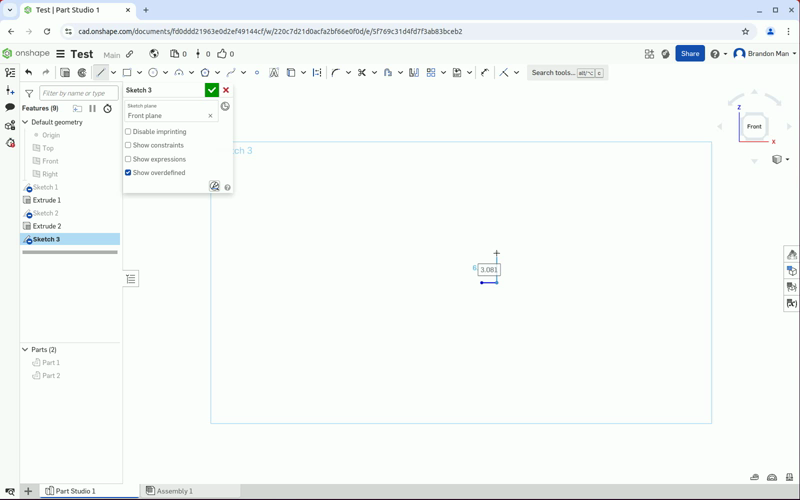
click(496, 252)
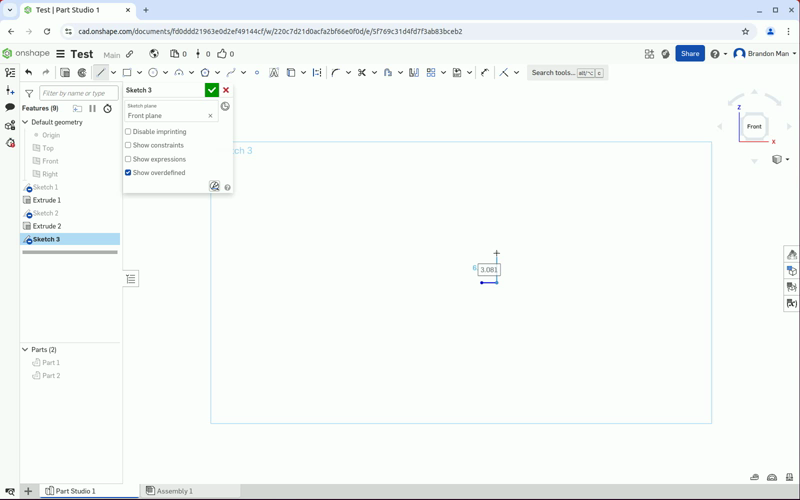
key_up(shift)
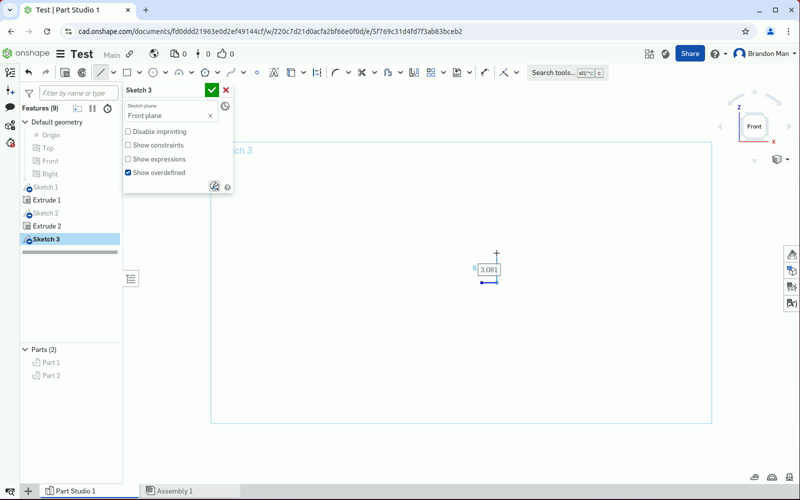
key_down(shift)
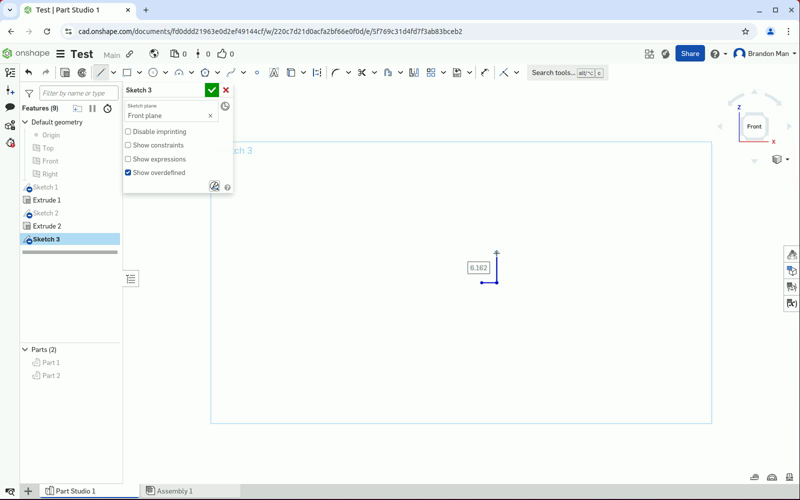
mouse_move(526, 252)
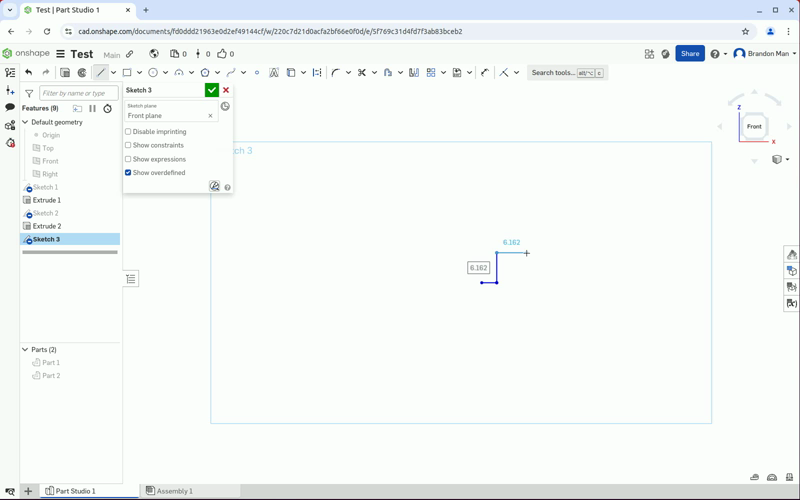
mouse_move(481, 252)
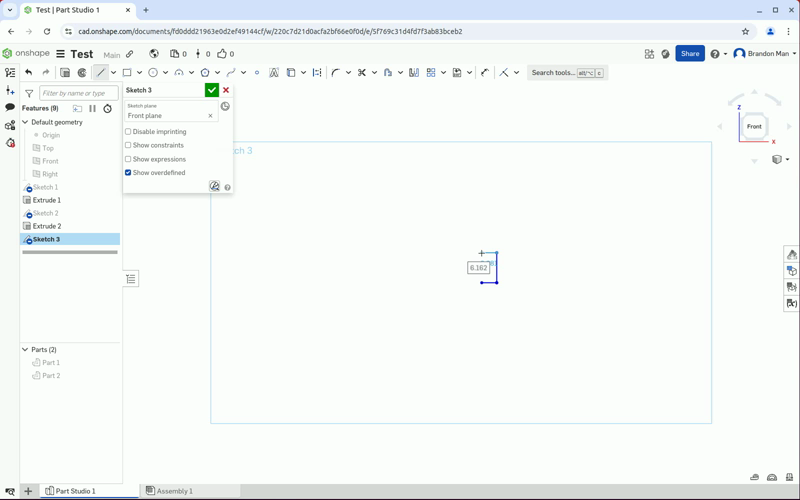
click(481, 252)
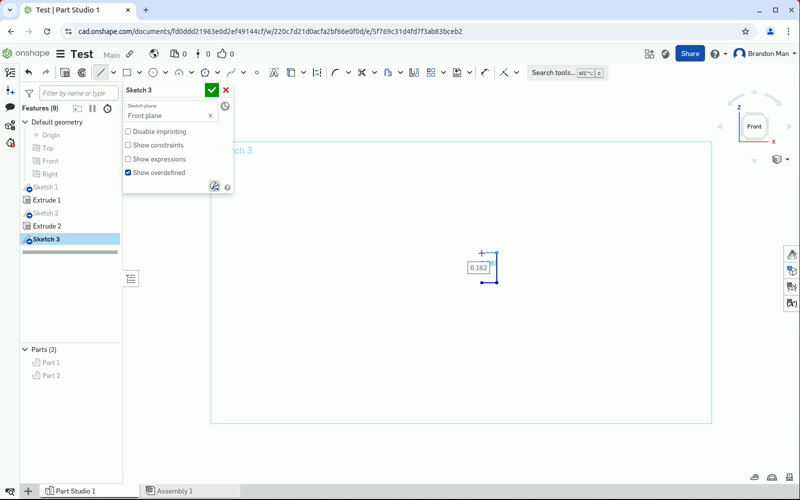
key_up(shift)
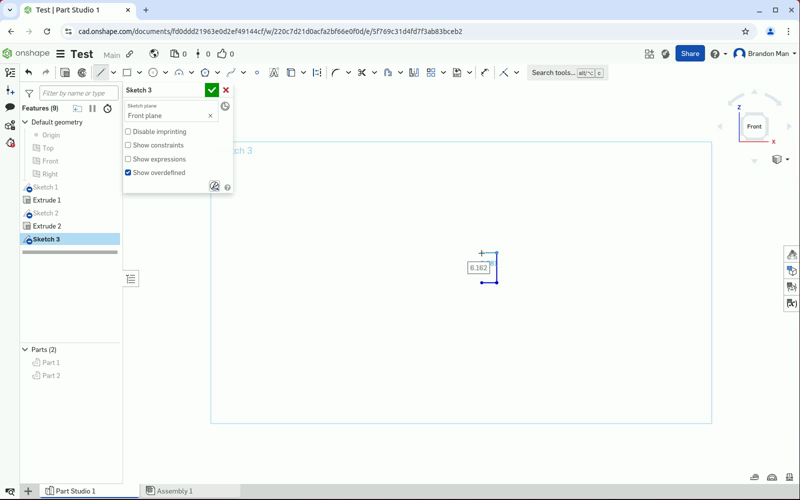
mouse_move(511, 252)
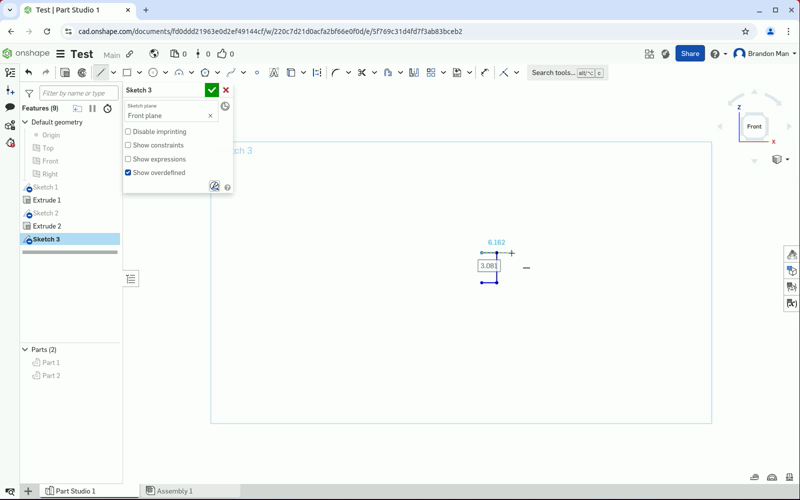
key_down(shift)
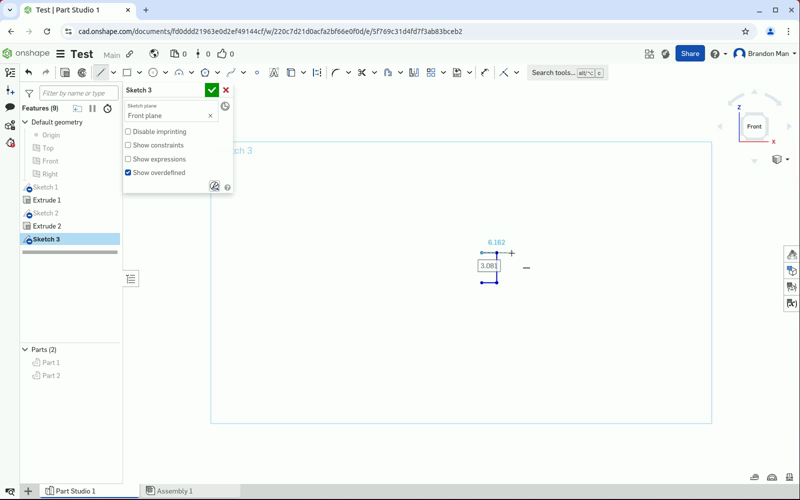
mouse_move(481, 282)
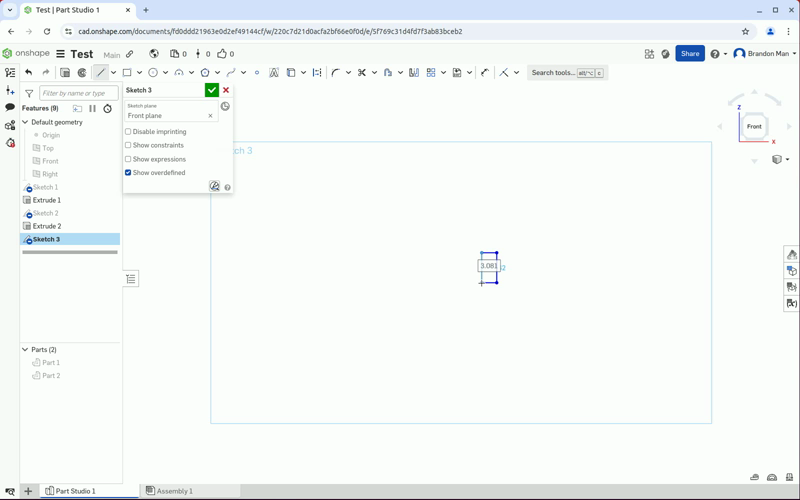
key_up(shift)
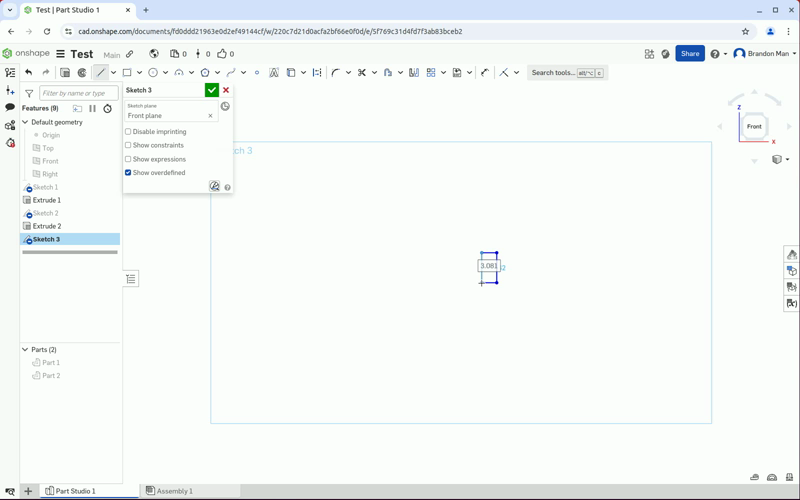
click(481, 282)
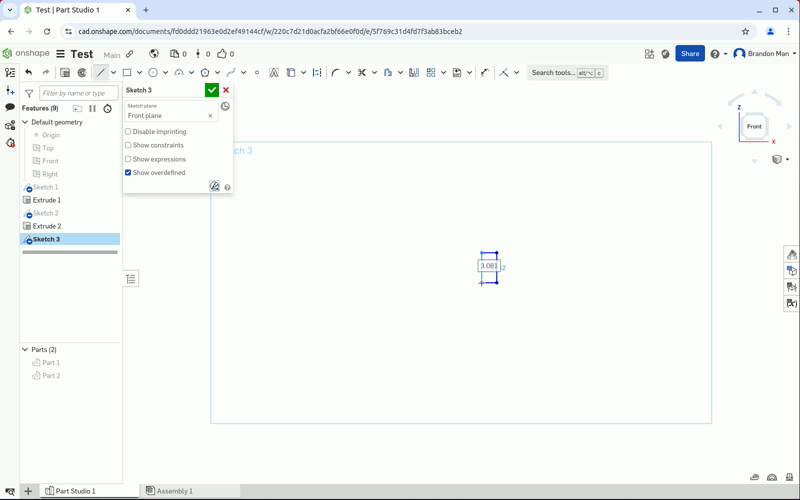
key(esc)
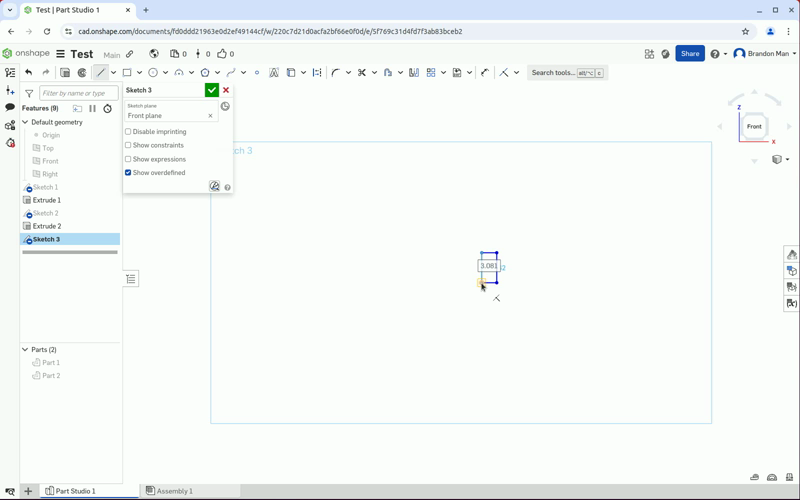
mouse_move(493, 257)
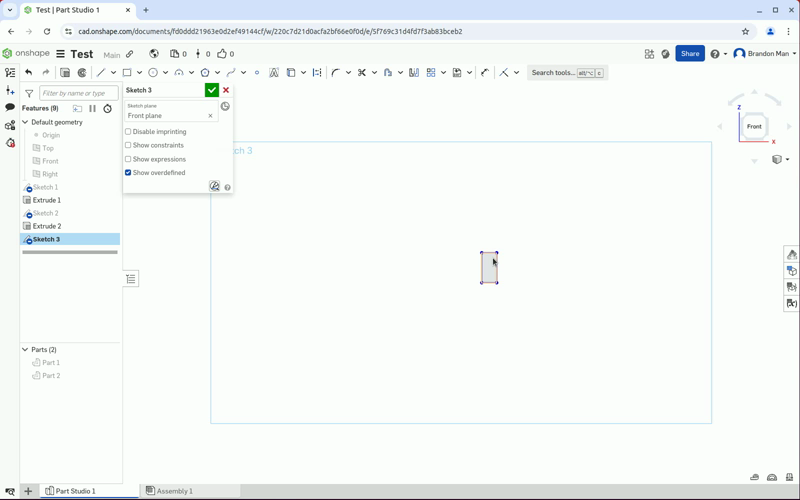
scroll(6)
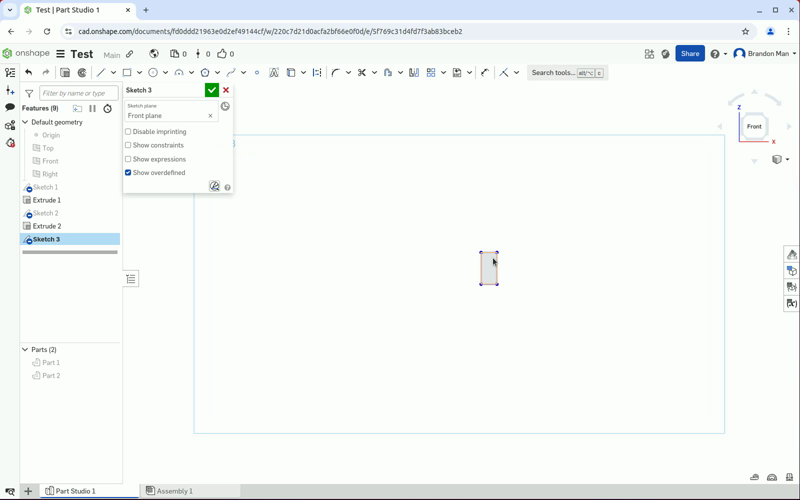
scroll(6)
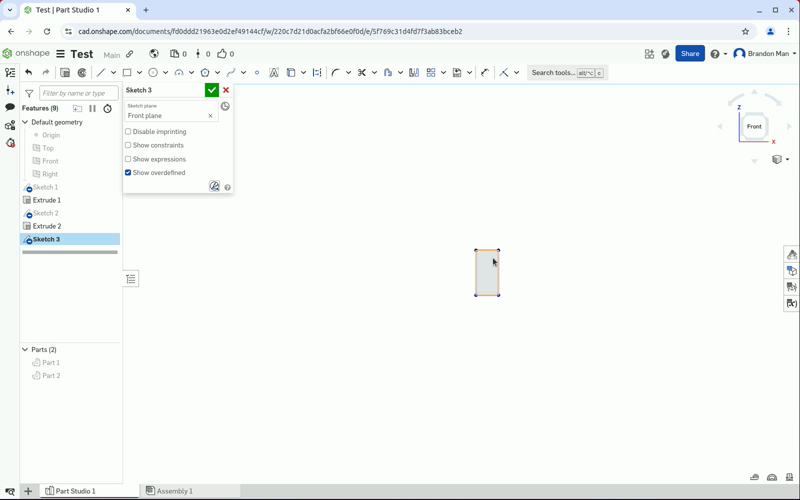
scroll(6)
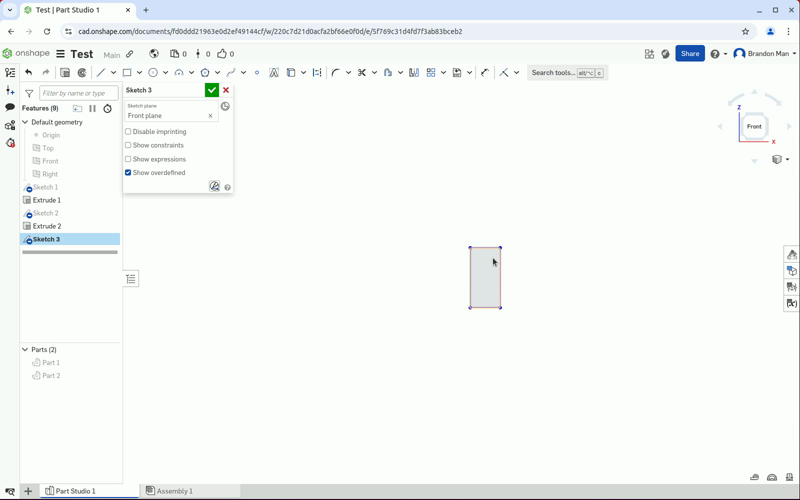
scroll(6)
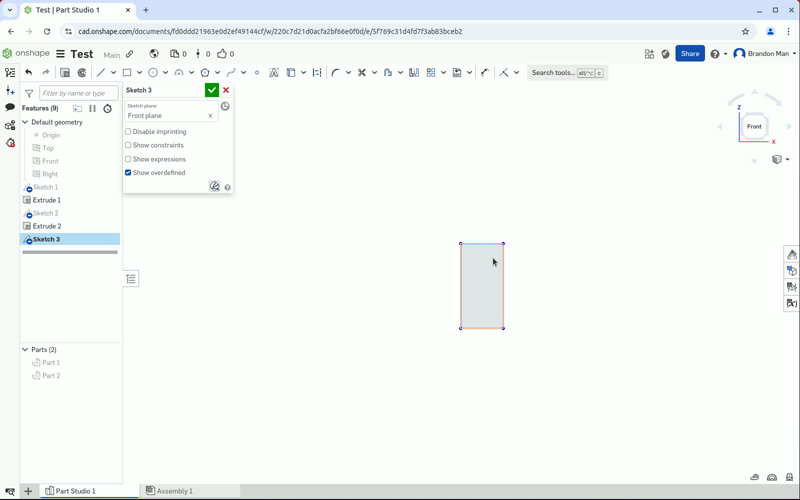
scroll(6)
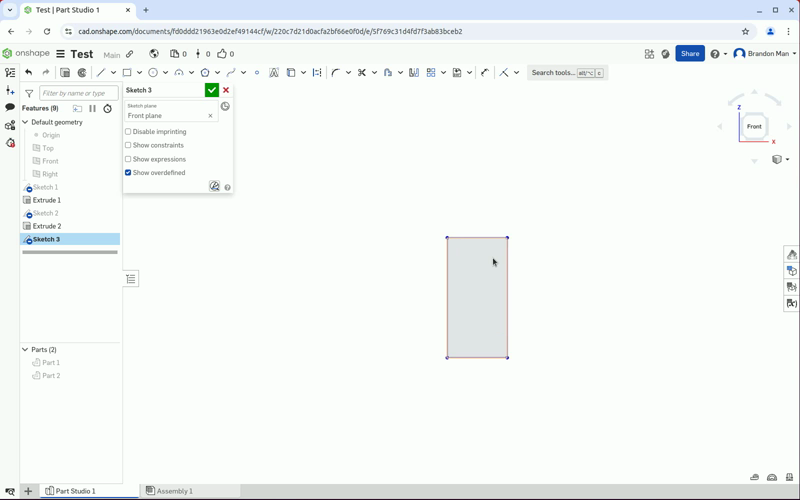
scroll(6)
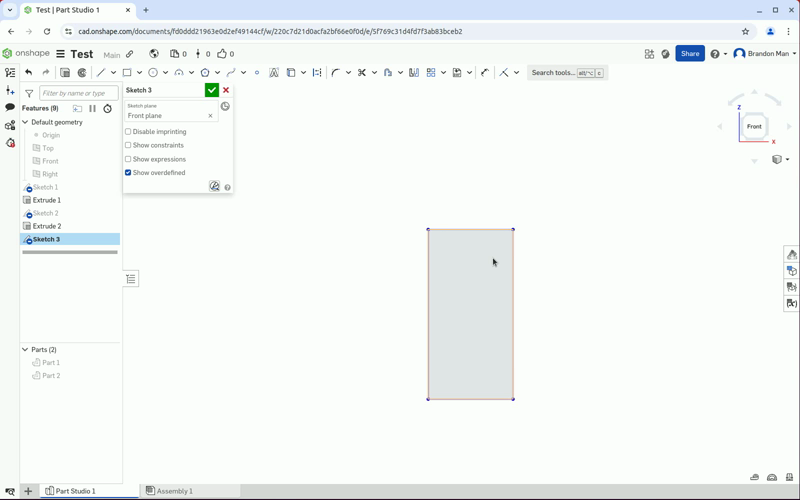
scroll(6)
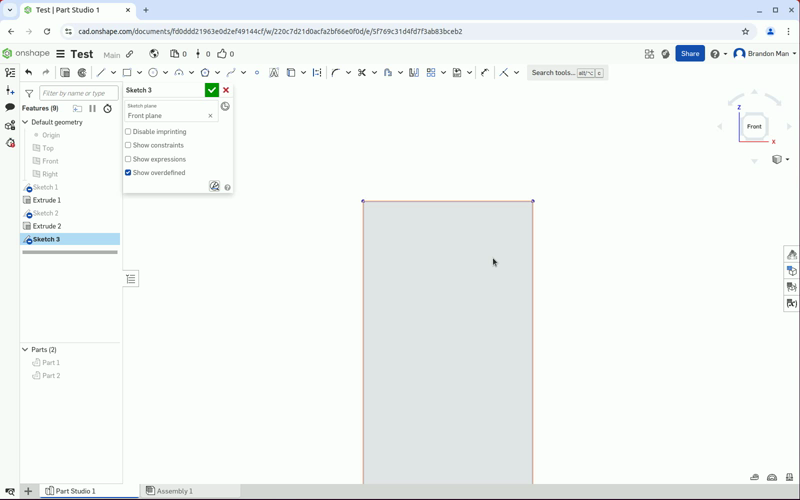
click(493, 257)
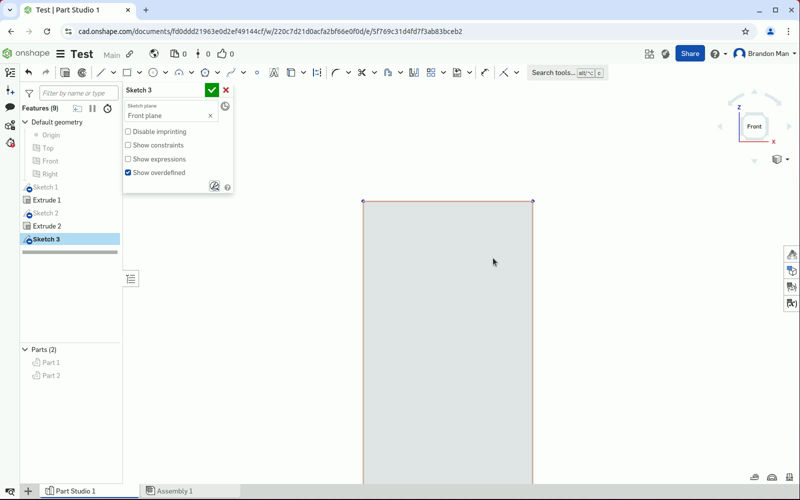
scroll(-6)
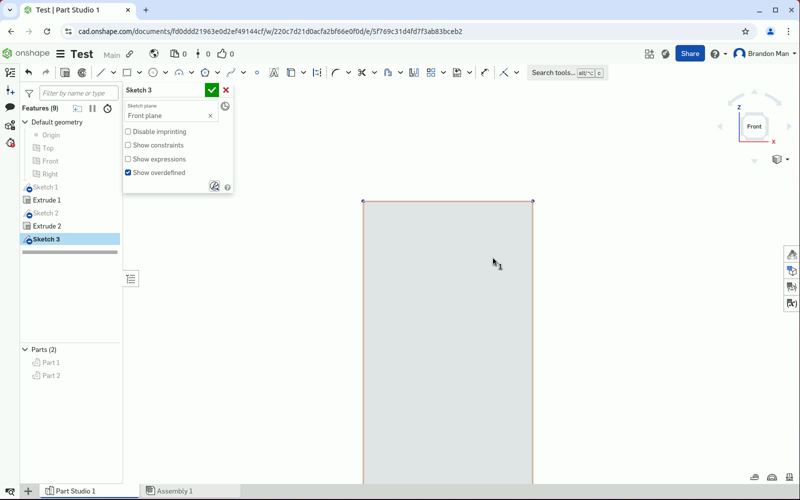
scroll(-6)
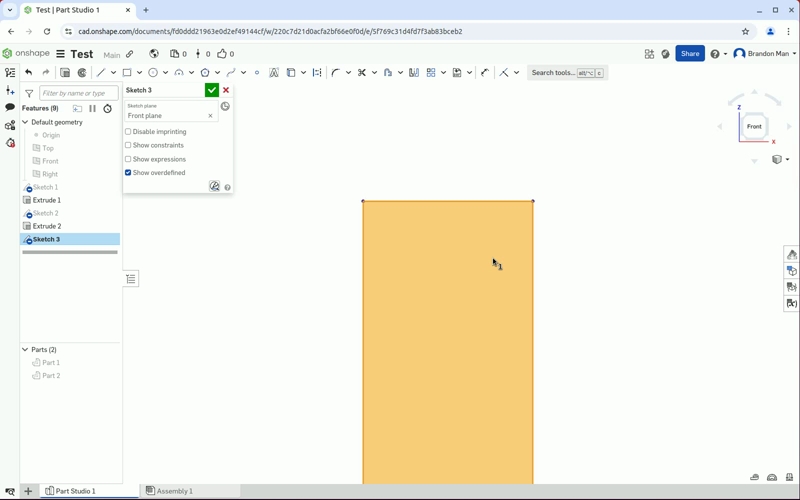
scroll(-6)
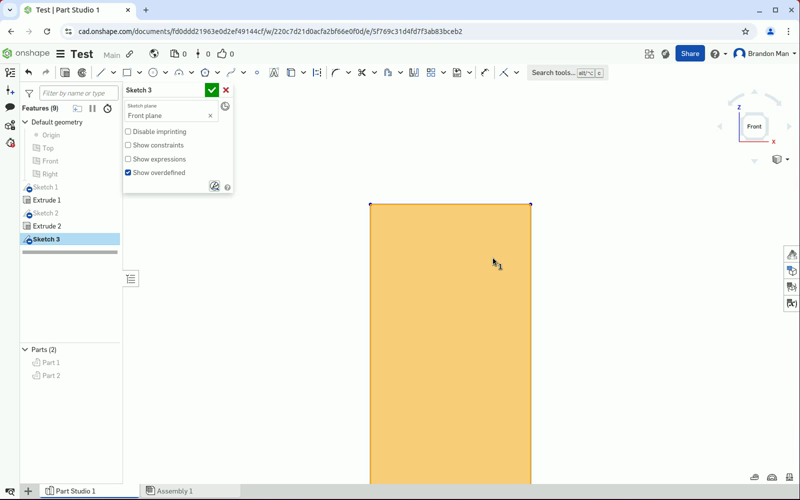
scroll(-6)
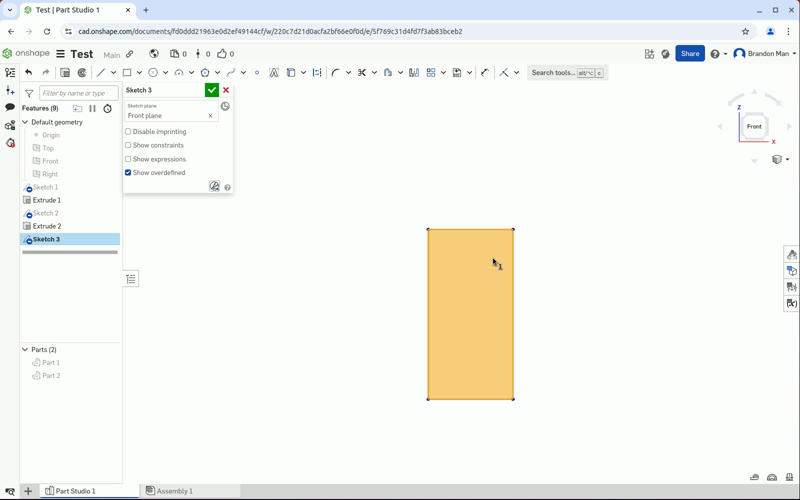
scroll(-6)
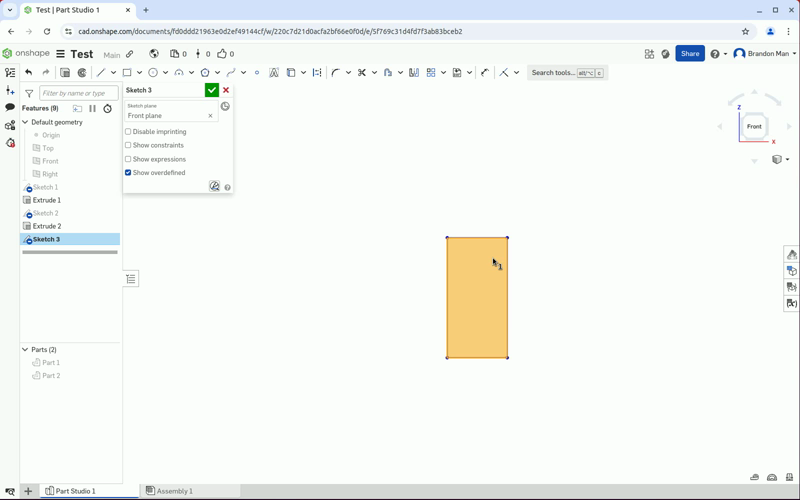
scroll(-6)
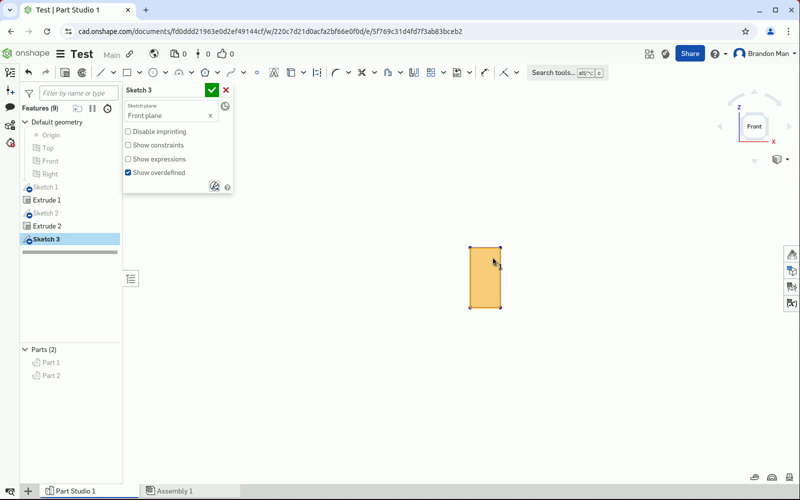
scroll(-6)
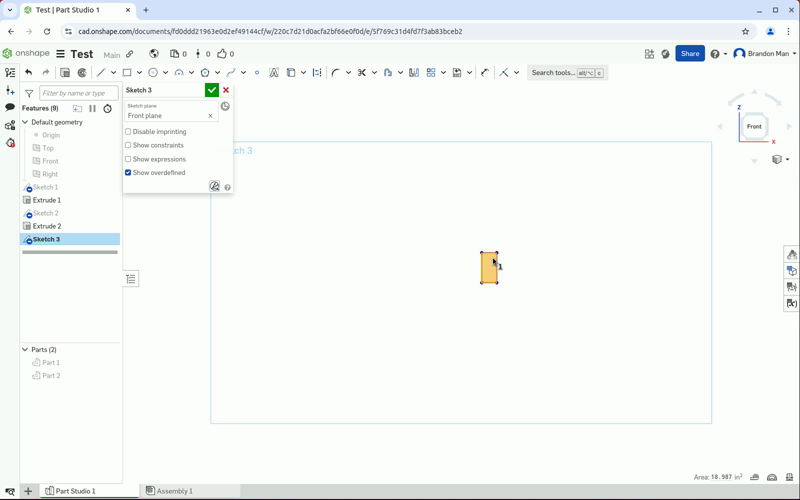
mouse_move(73, 352)
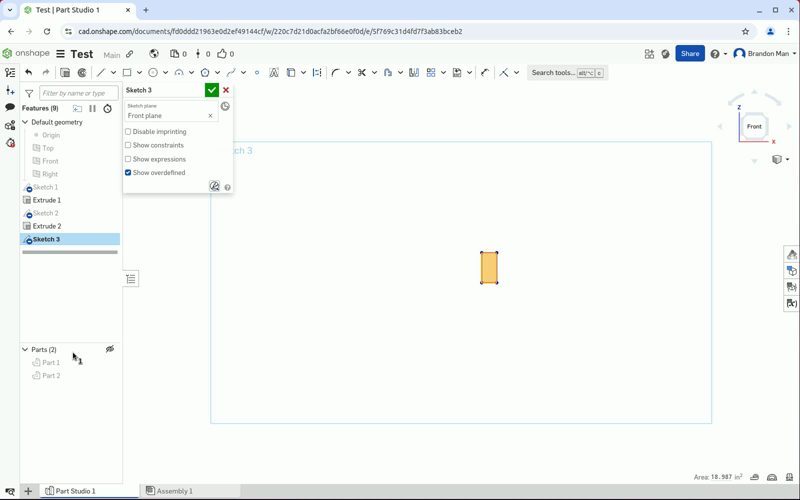
key(shift+y)
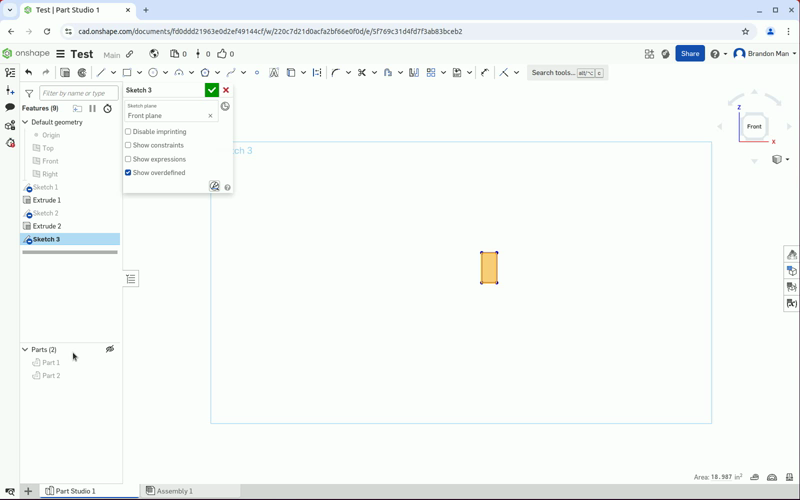
key(shift+e)
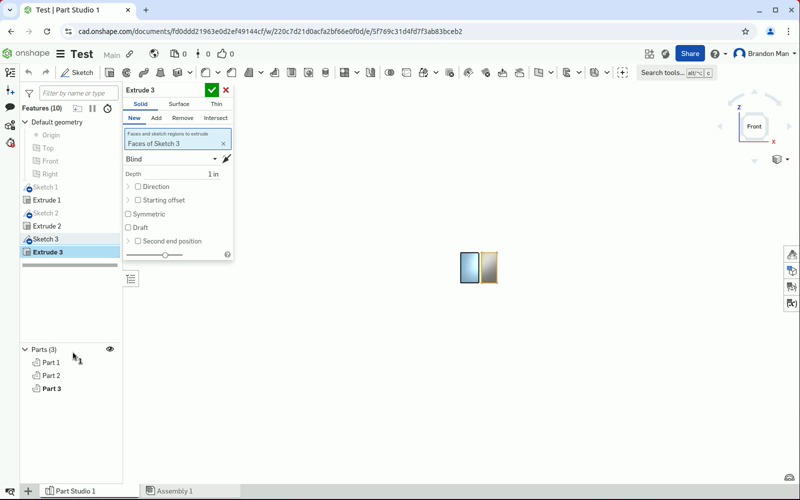
mouse_move(143, 106)
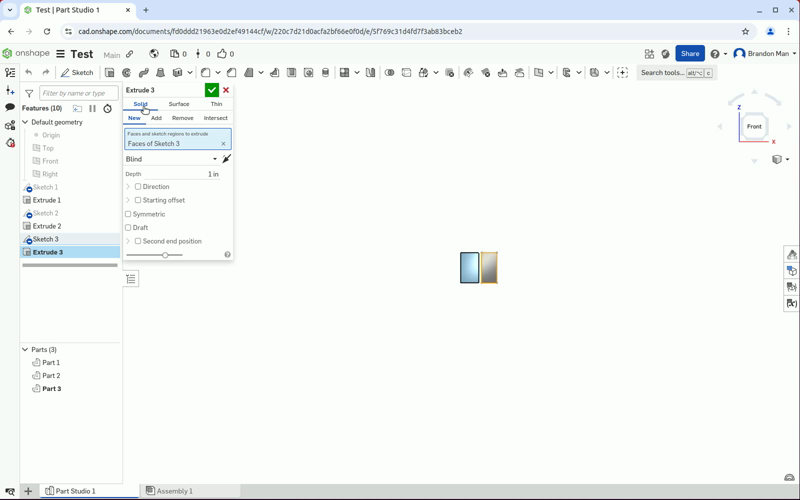
click(143, 106)
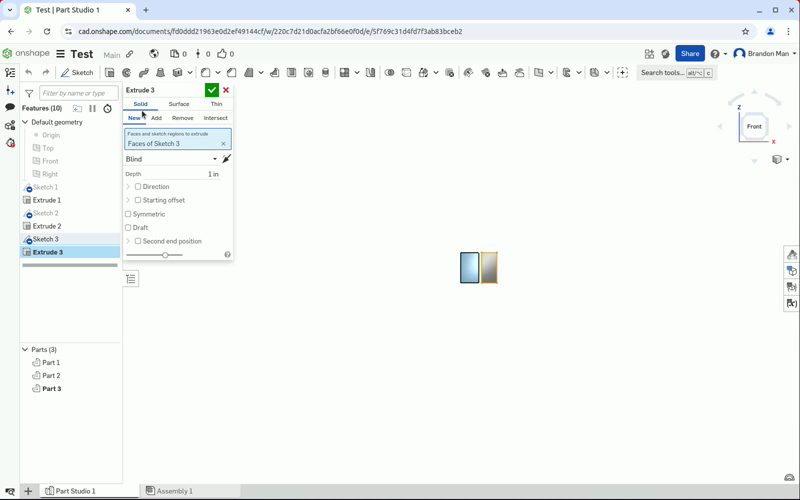
mouse_move(137, 120)
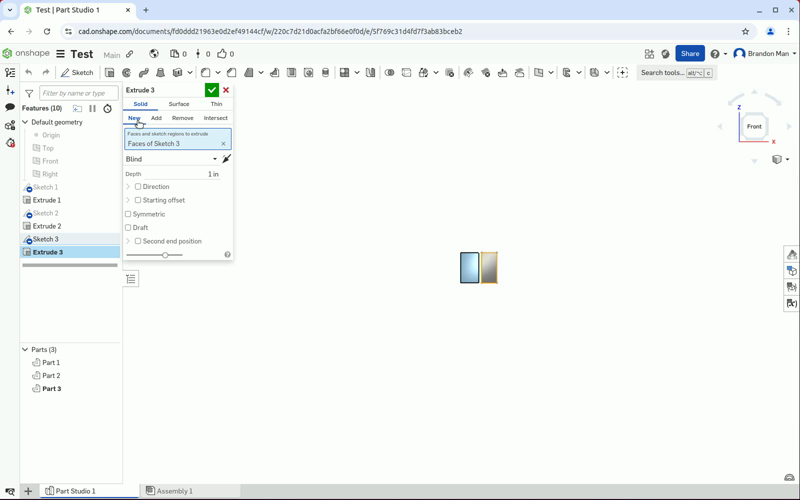
click(137, 120)
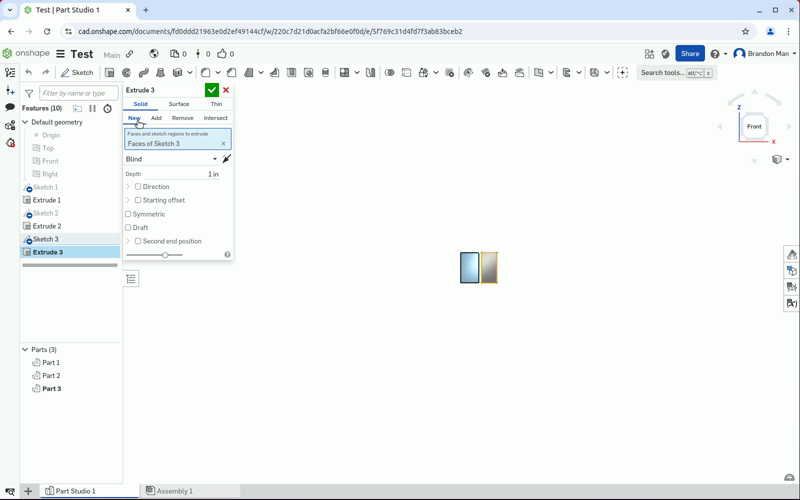
key(tab, 4)
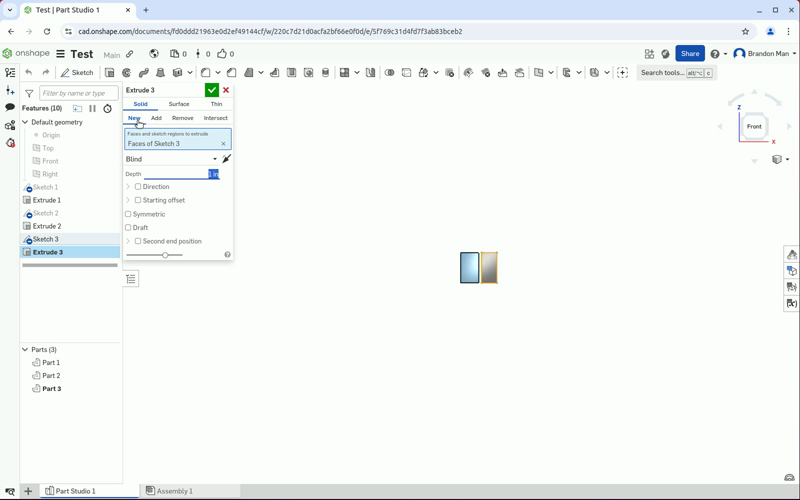
text(-0.241)
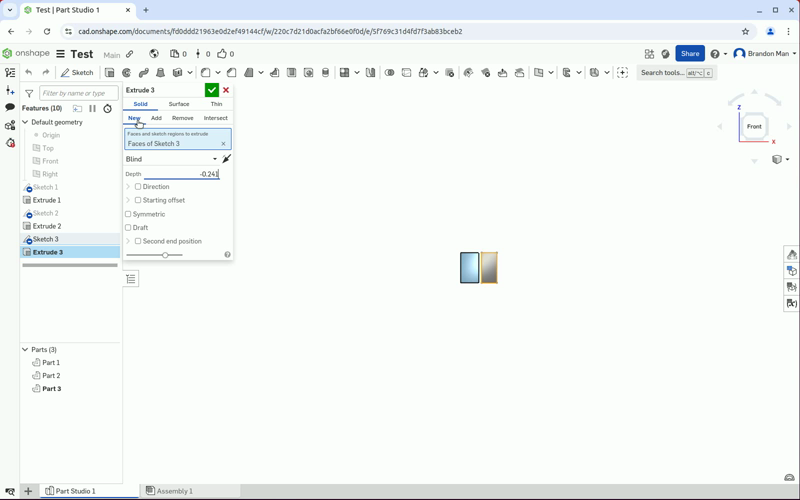
key(enter)
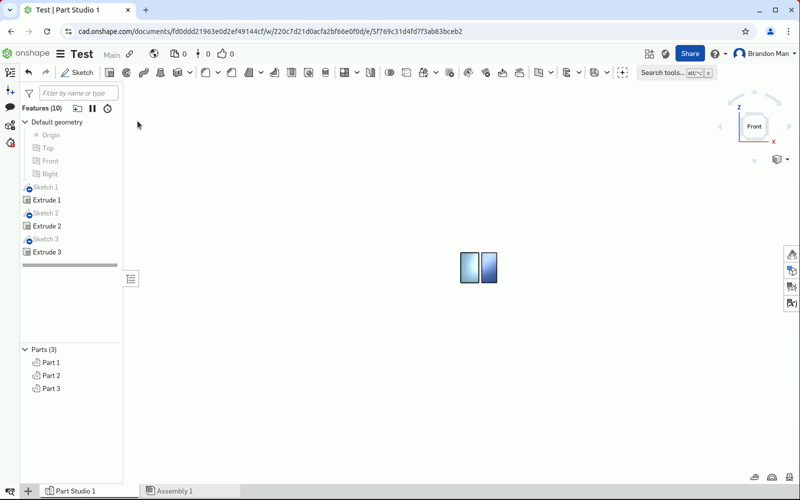
key(shift+h)
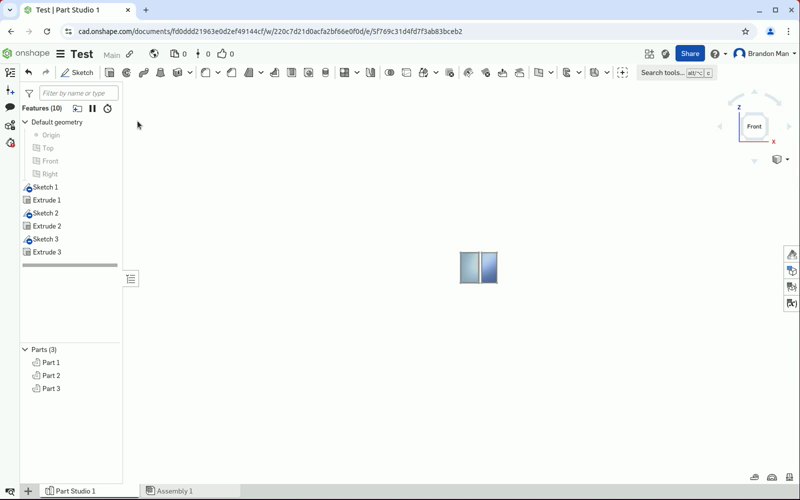
key(shift+h)
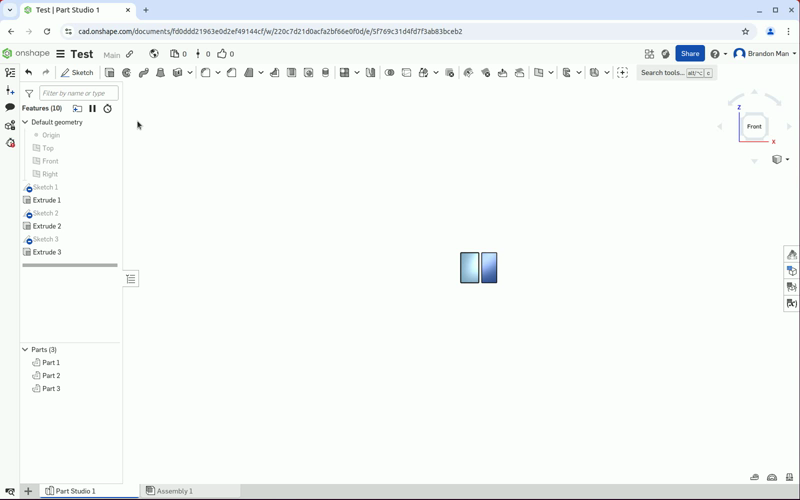
mouse_move(73, 189)
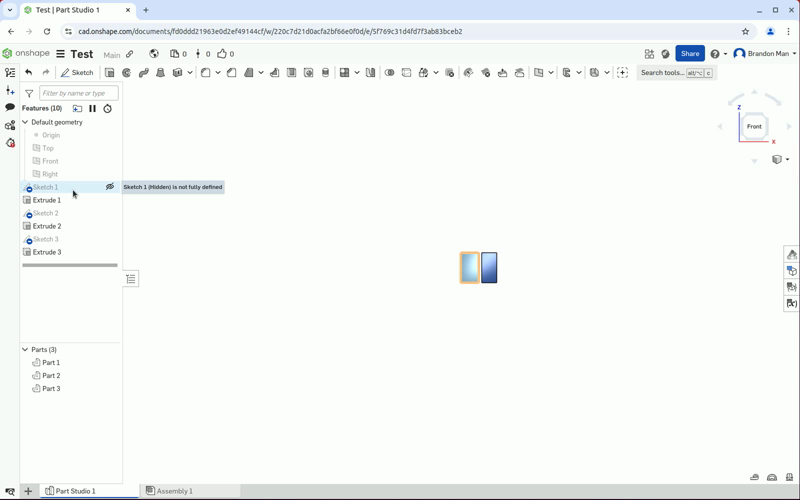
click(73, 189)
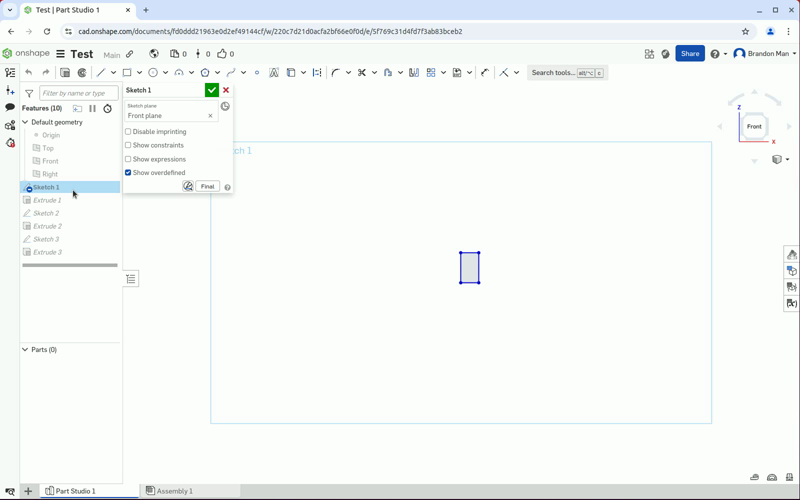
mouse_move(229, 92)
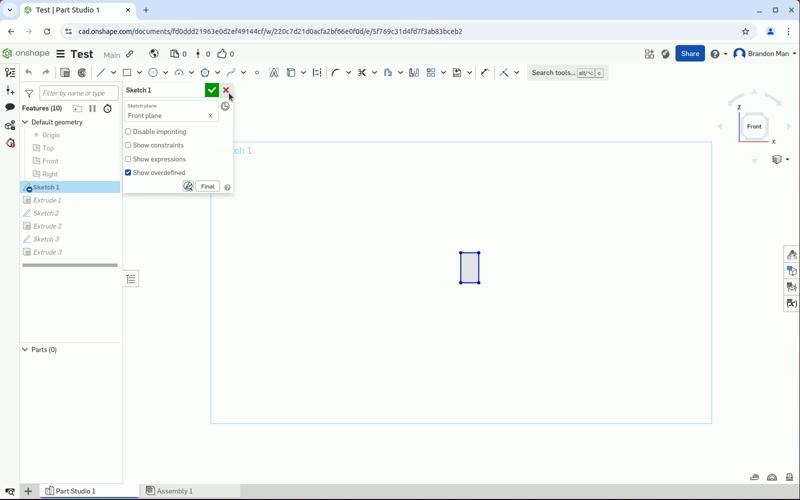
click(229, 92)
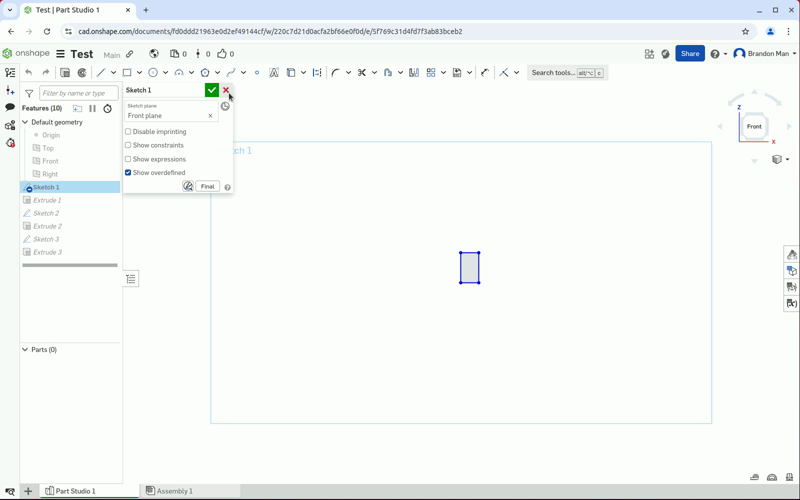
key(shift+s)
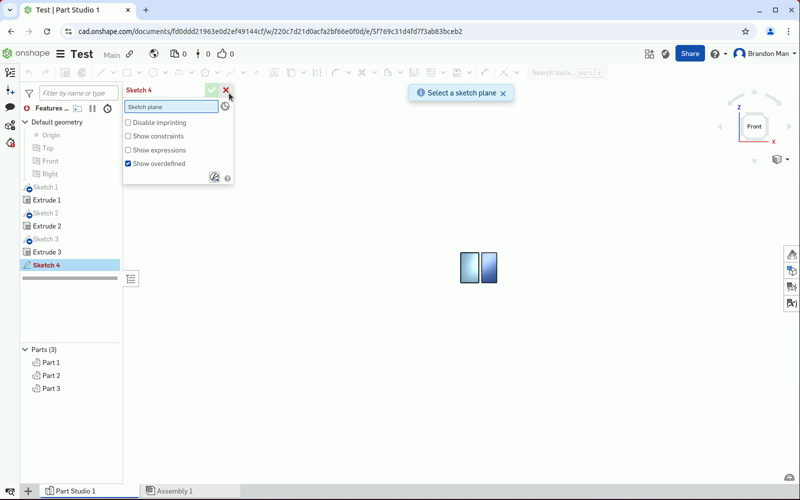
mouse_move(73, 163)
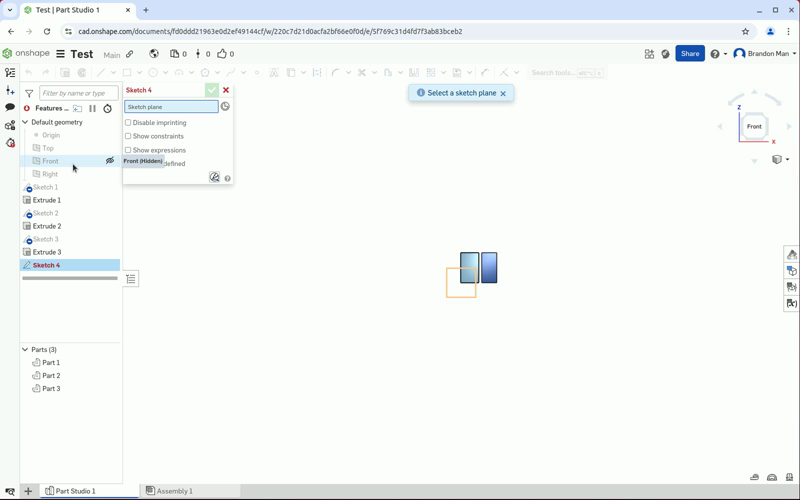
click(73, 163)
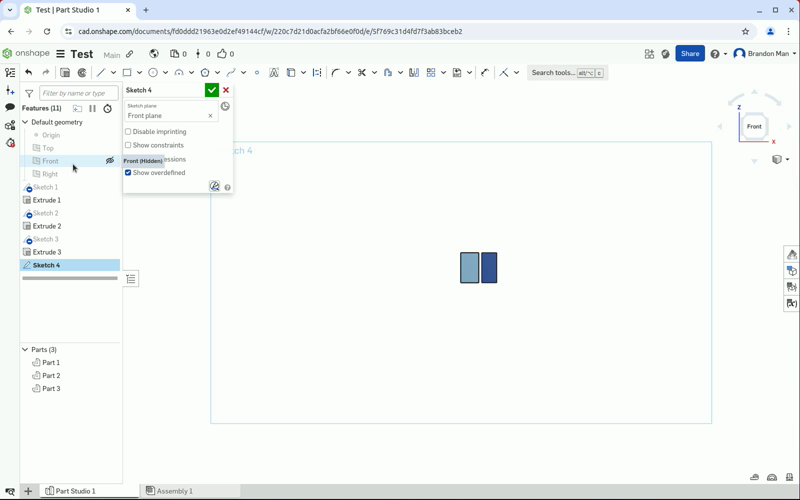
mouse_move(73, 352)
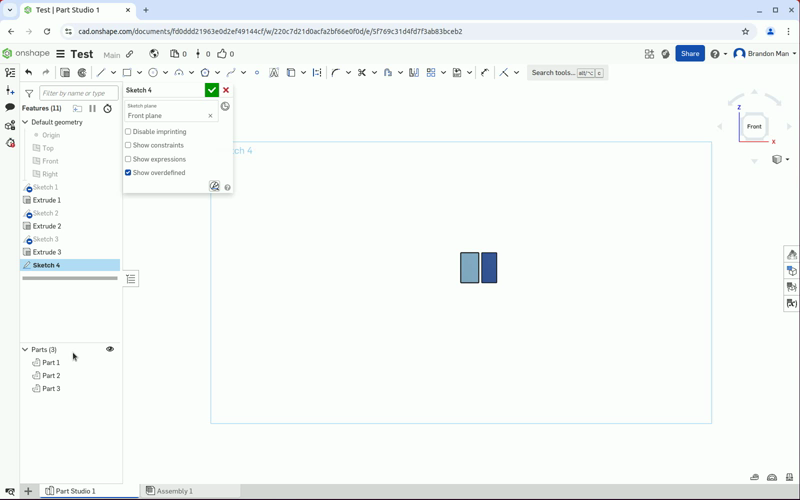
key(y)
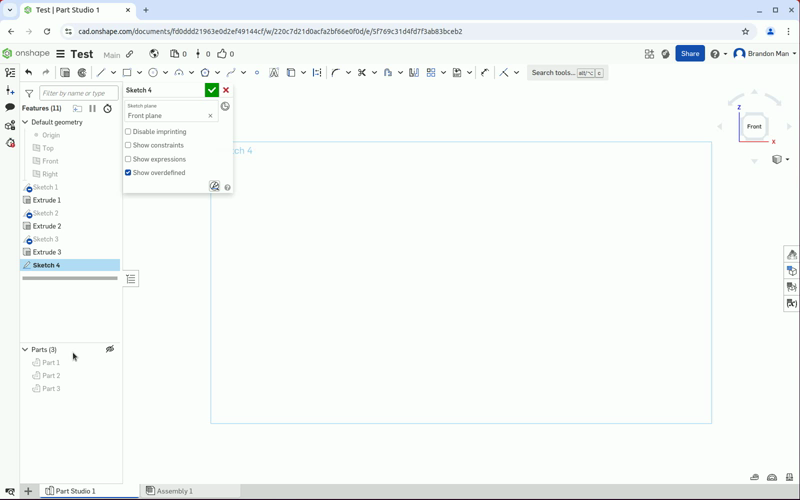
key(l)
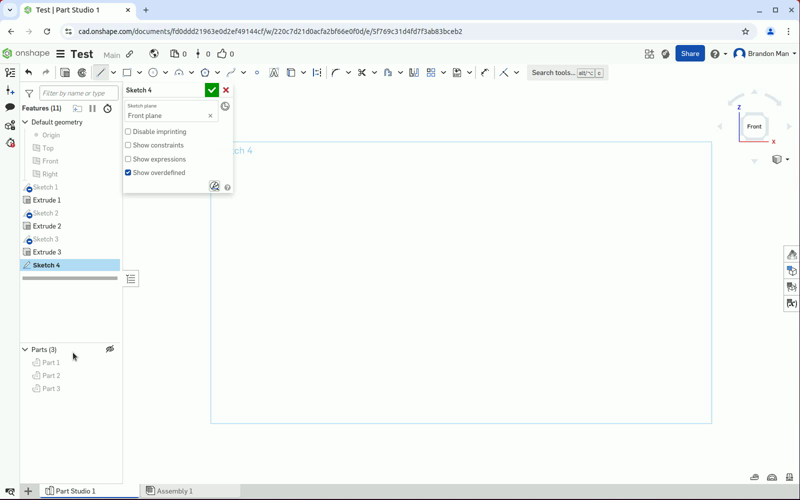
key_down(shift)
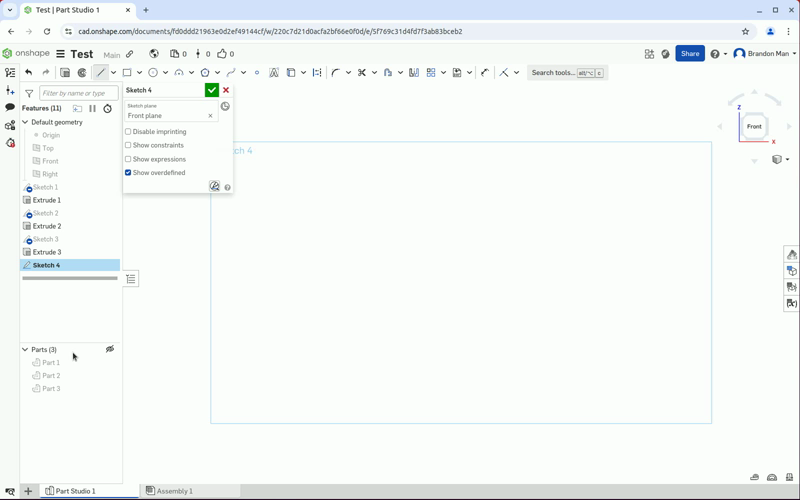
mouse_move(500, 282)
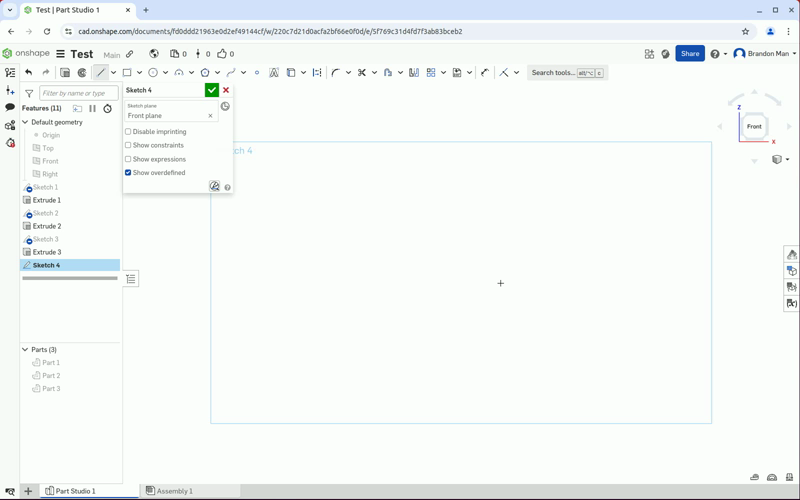
click(500, 282)
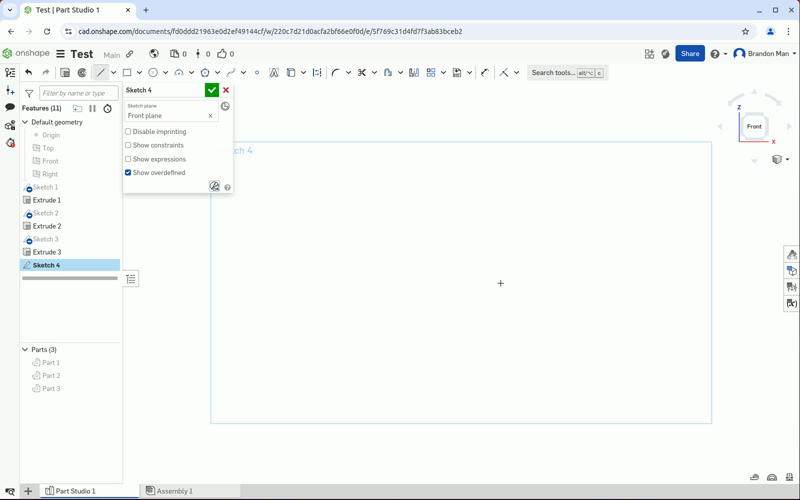
key_up(shift)
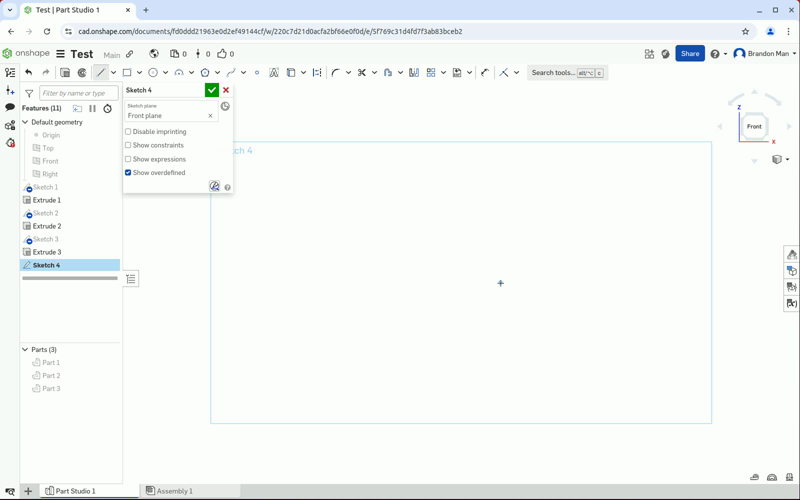
key_down(shift)
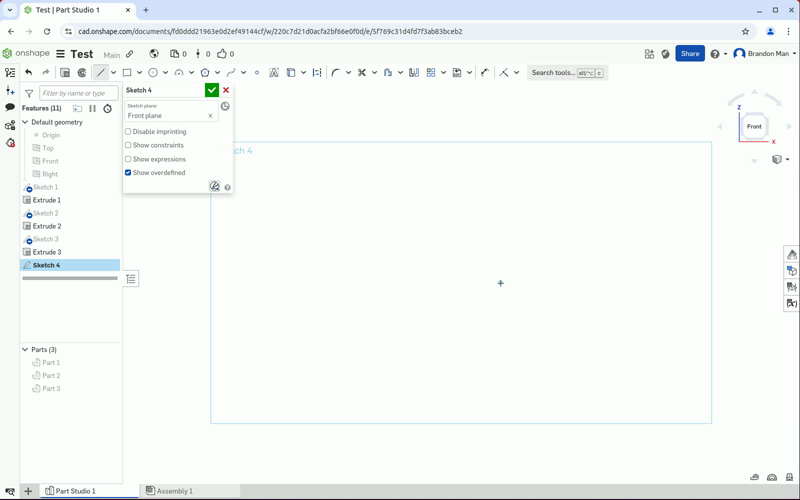
mouse_move(530, 282)
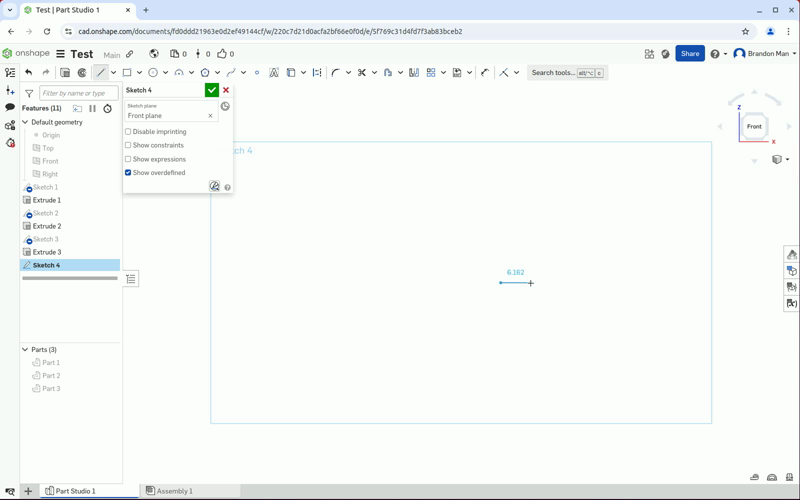
mouse_move(508, 282)
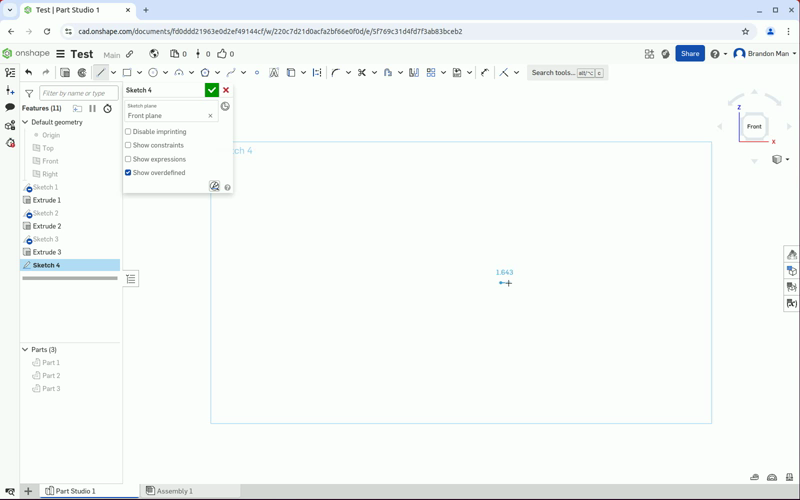
click(508, 282)
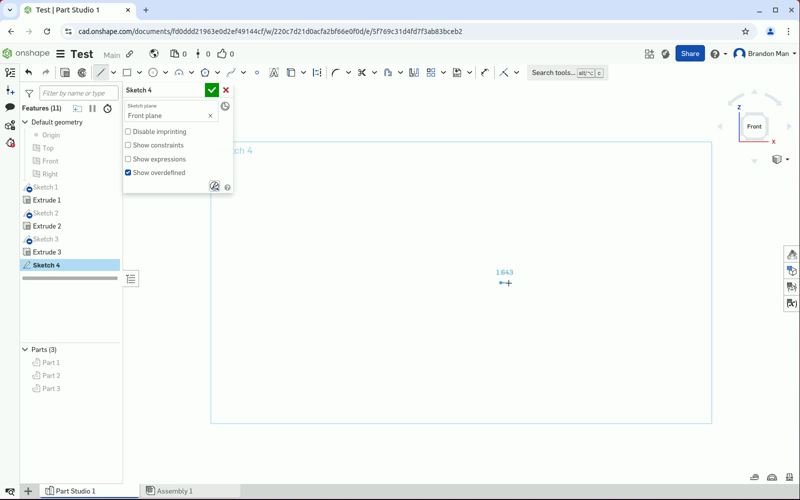
key_up(shift)
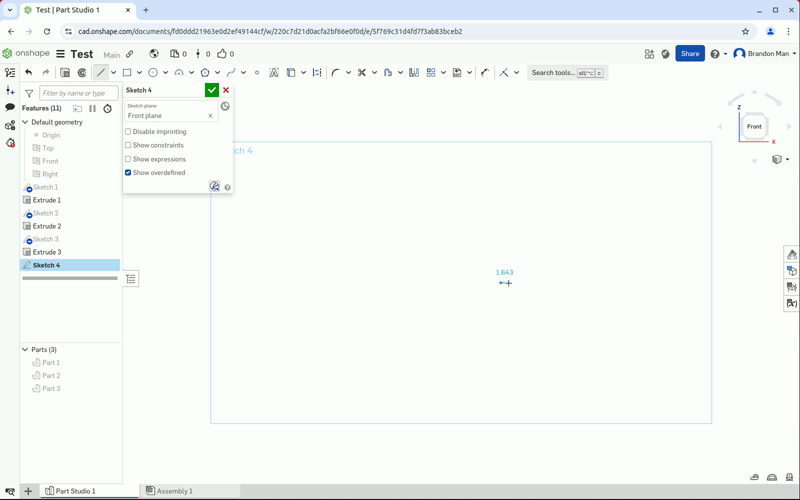
key_down(shift)
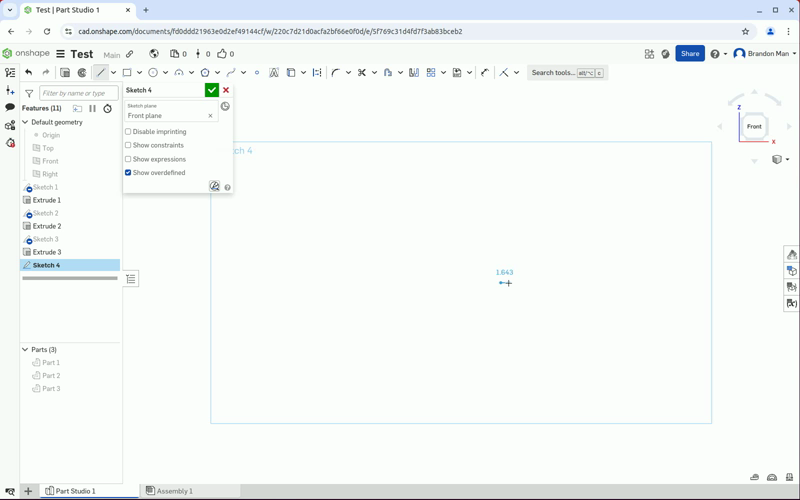
mouse_move(538, 282)
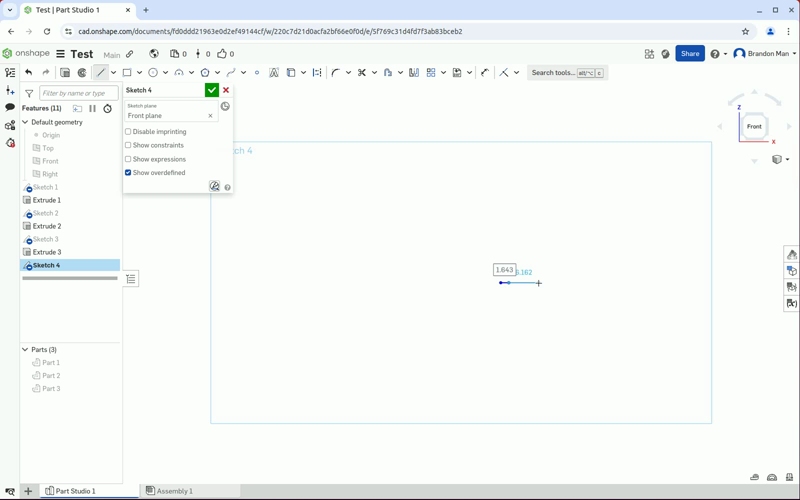
mouse_move(508, 252)
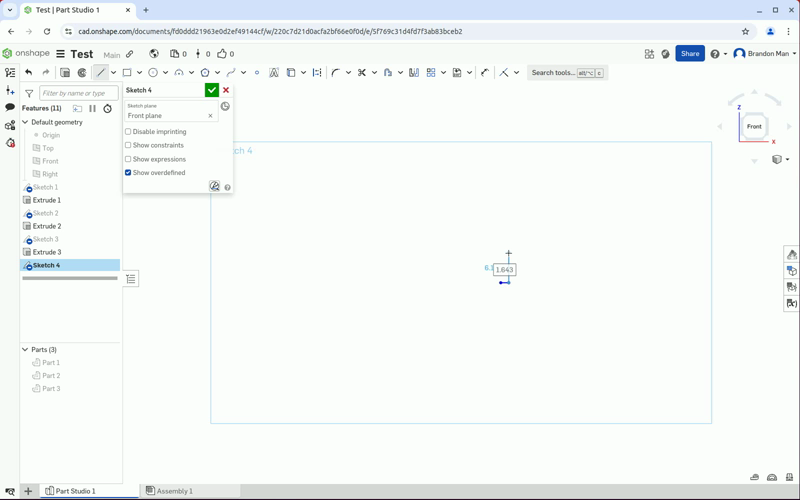
click(508, 252)
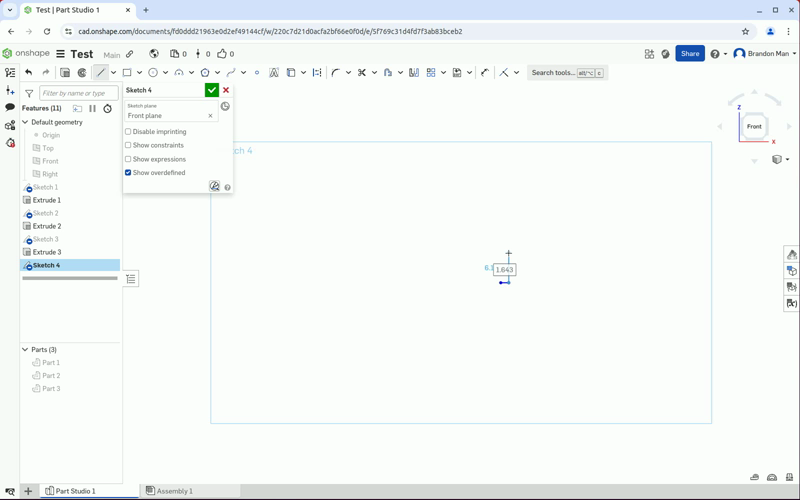
key_up(shift)
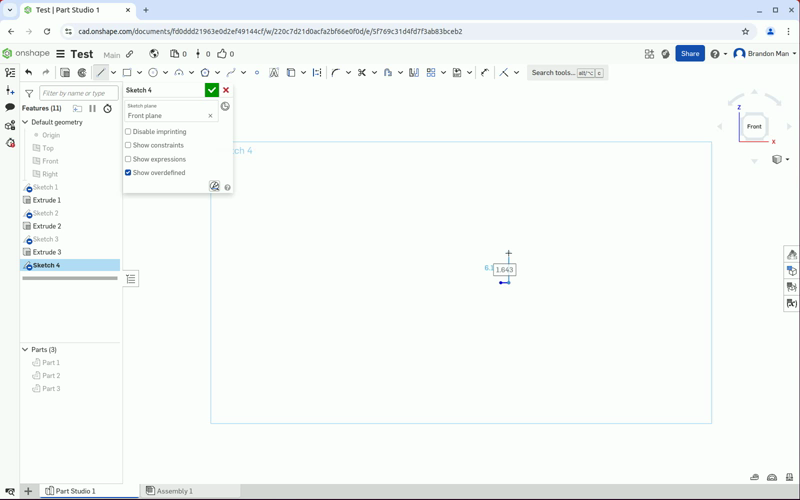
key_down(shift)
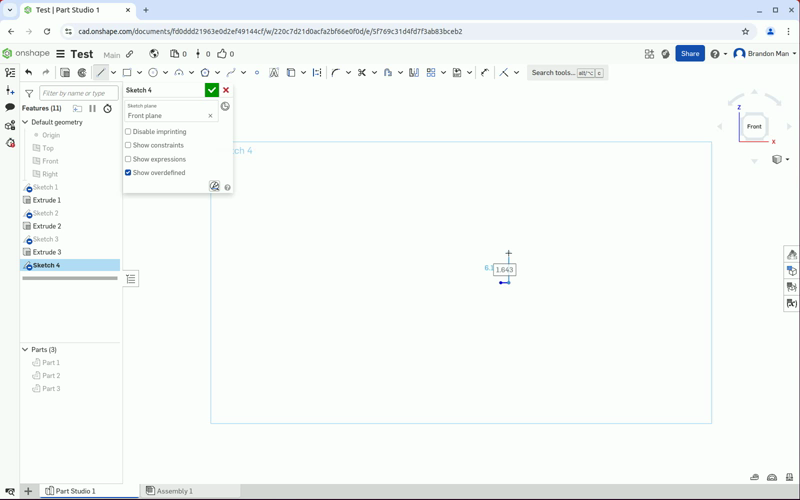
mouse_move(538, 252)
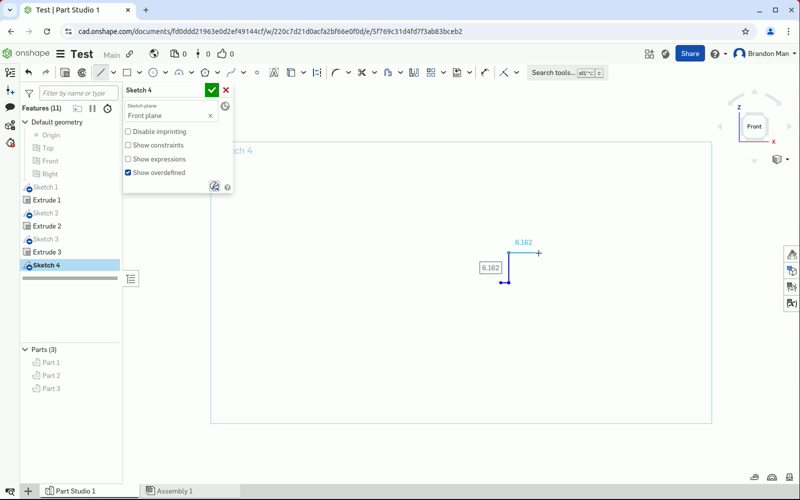
mouse_move(508, 250)
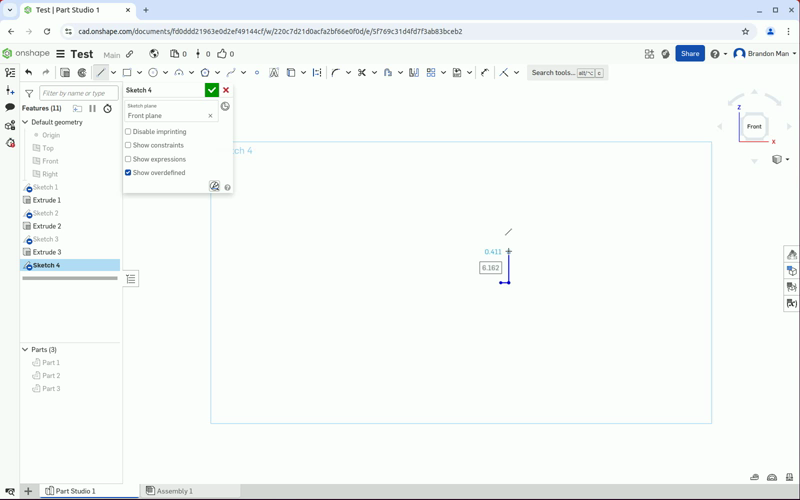
scroll(6)
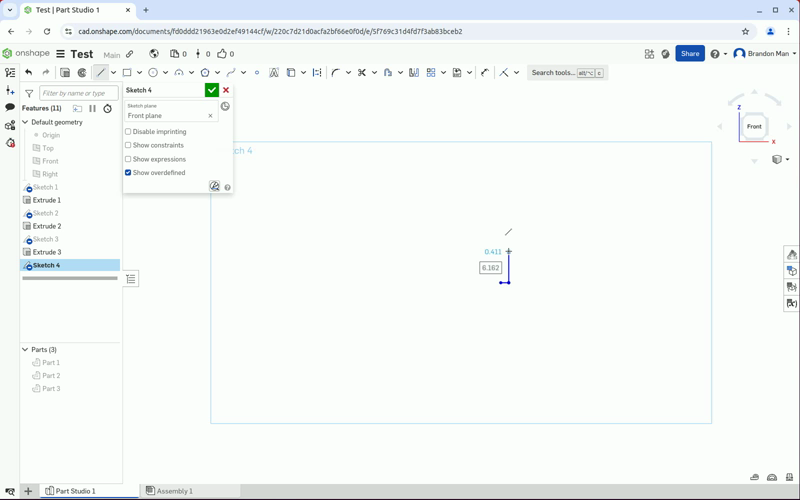
scroll(6)
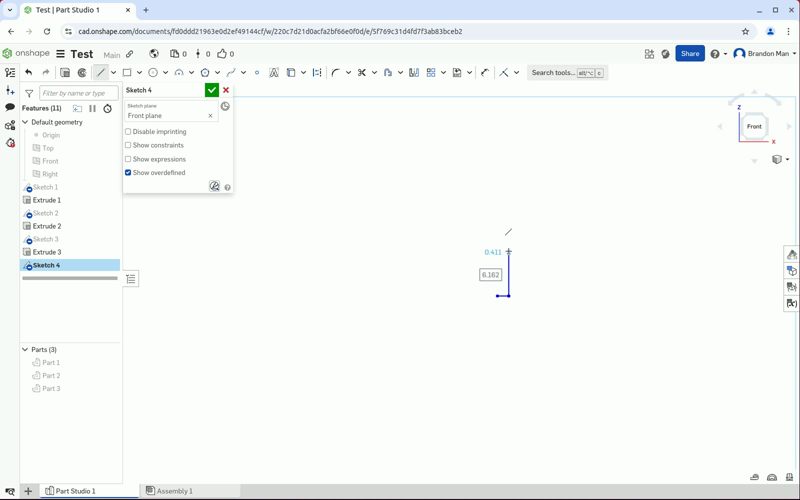
scroll(6)
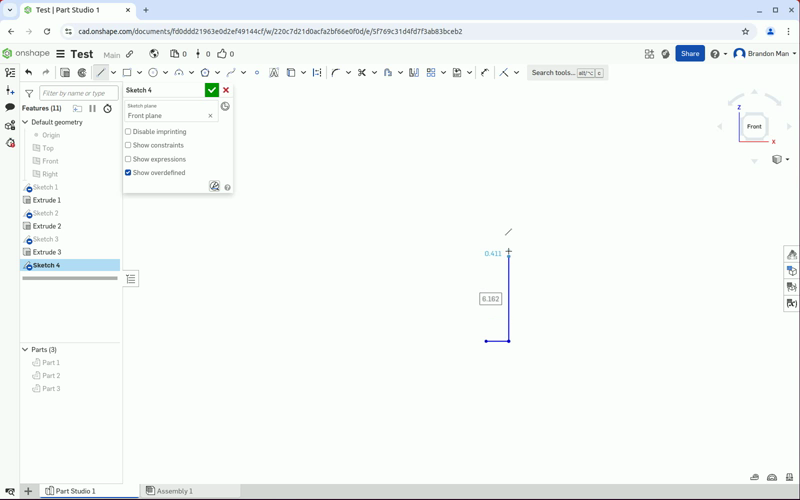
scroll(6)
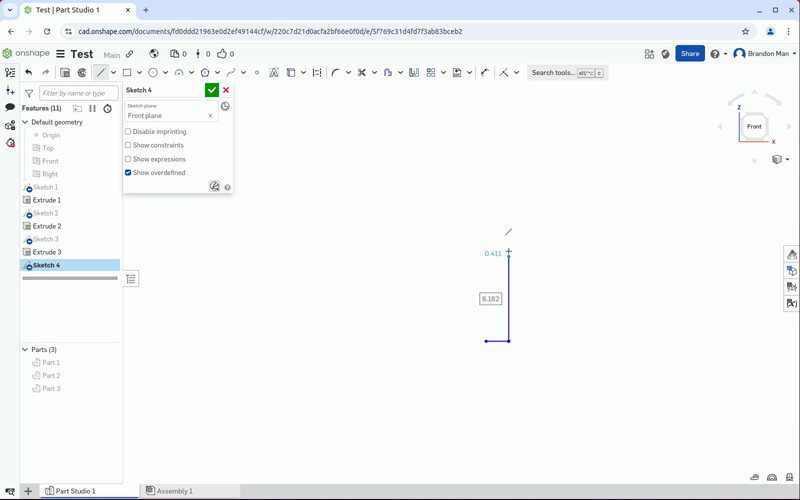
scroll(6)
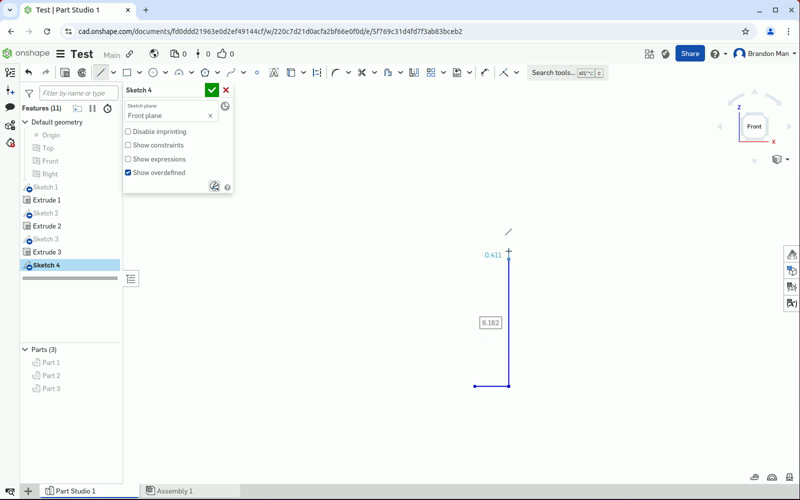
scroll(6)
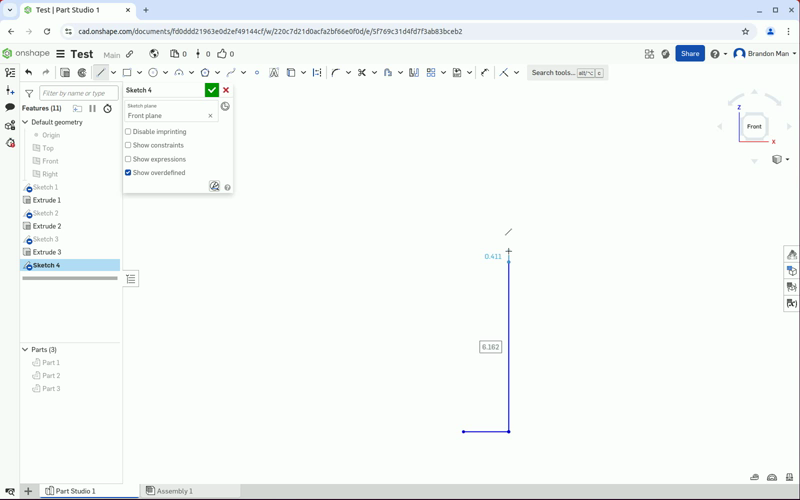
scroll(6)
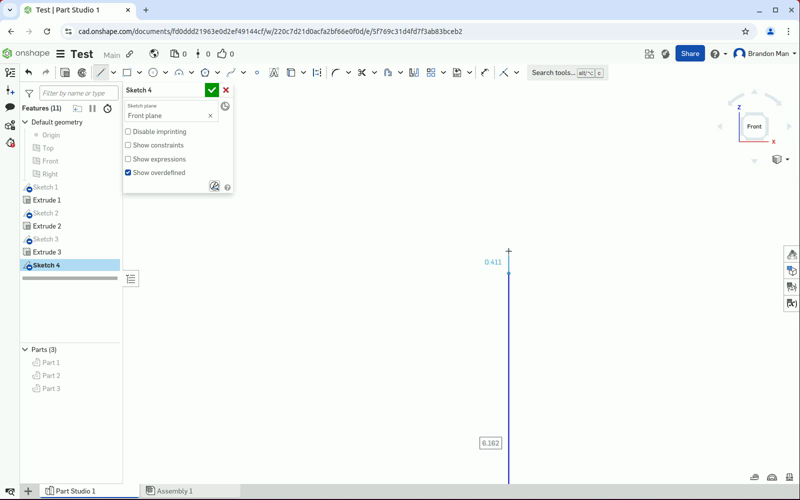
click(508, 250)
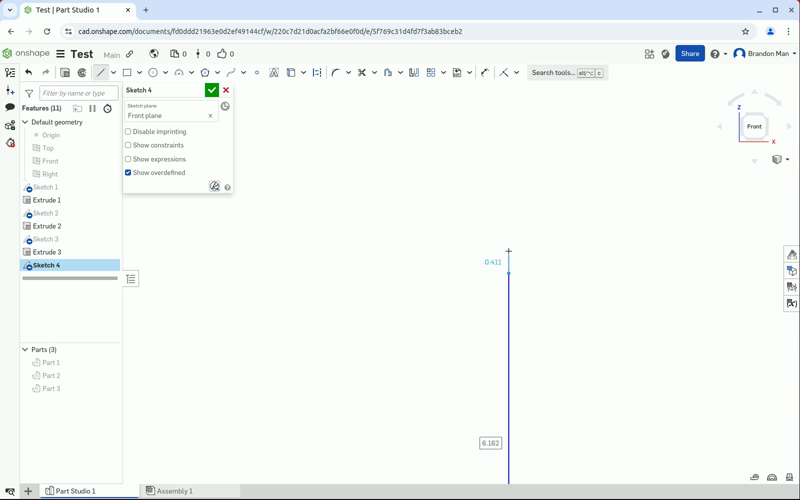
scroll(-6)
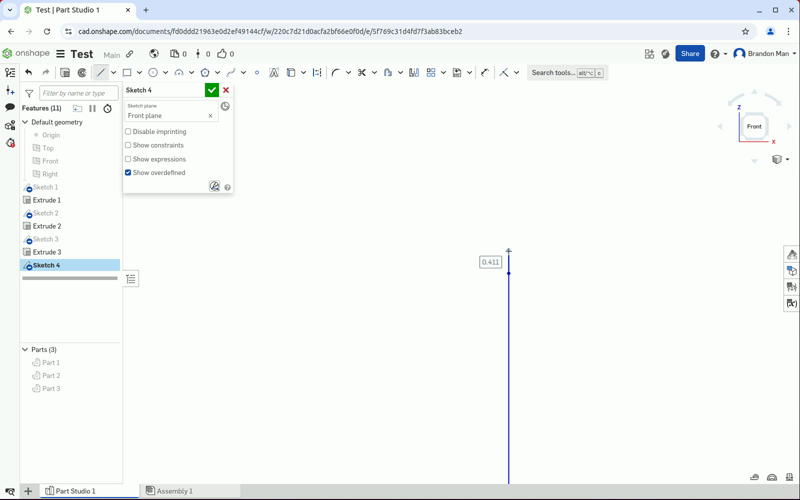
scroll(-6)
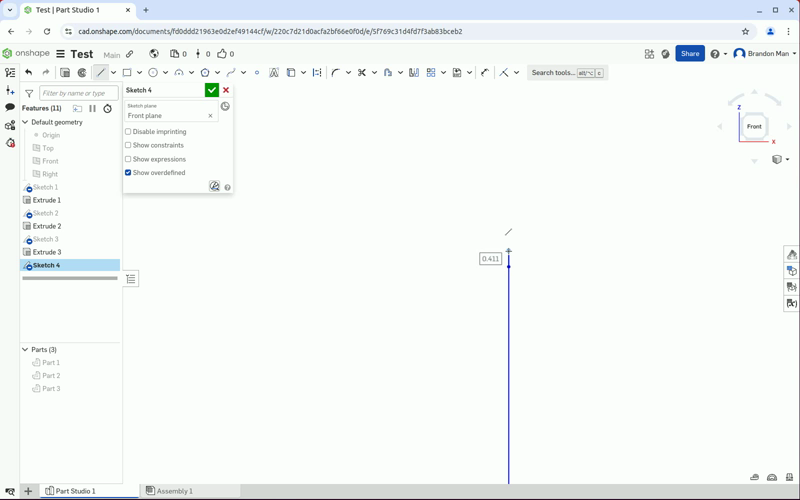
scroll(-6)
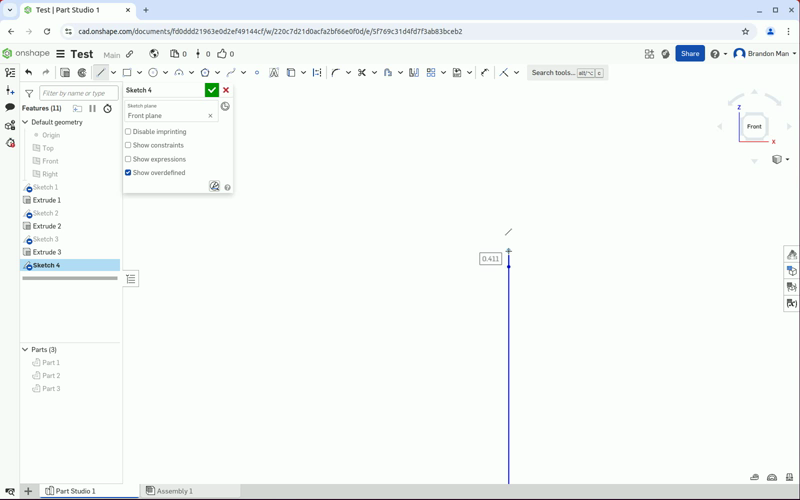
scroll(-6)
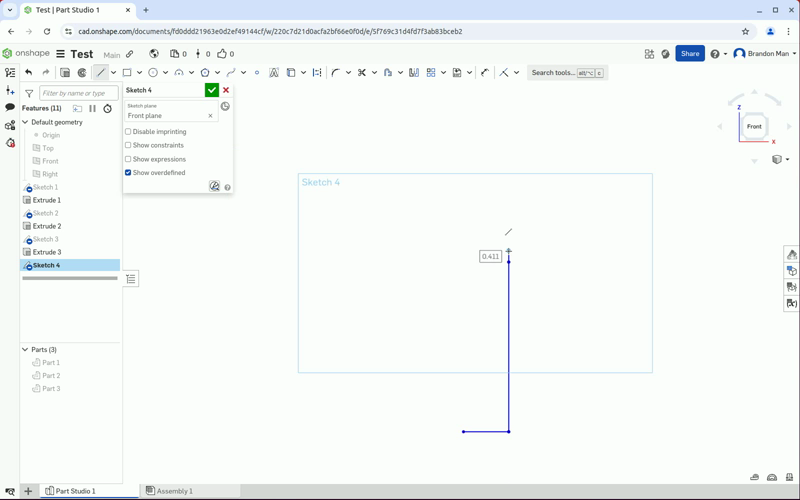
scroll(-6)
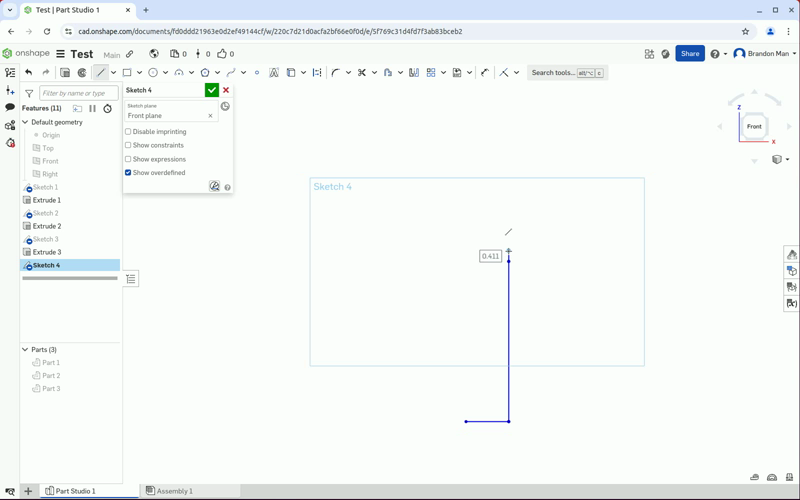
scroll(-6)
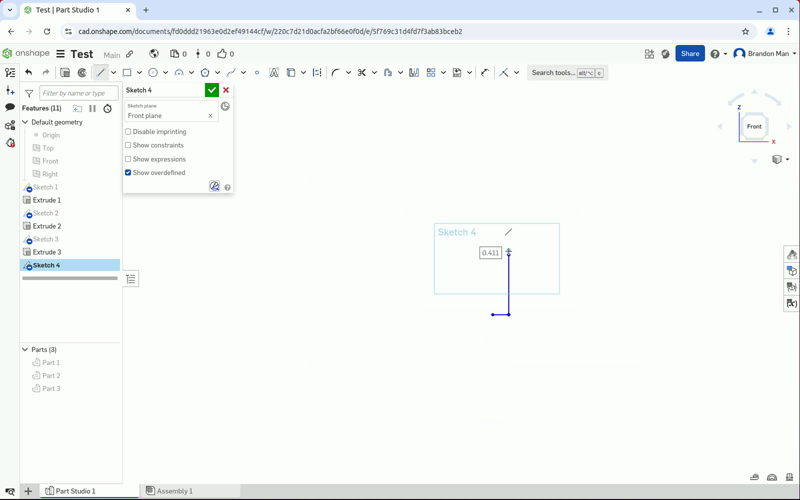
scroll(-6)
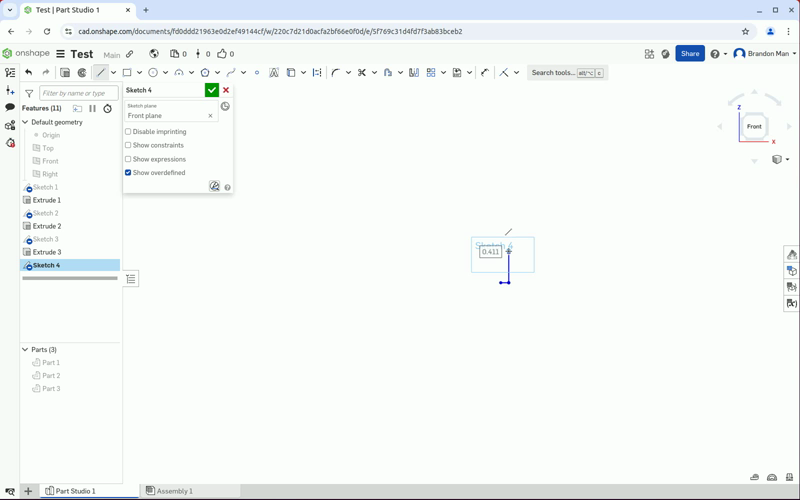
key_up(shift)
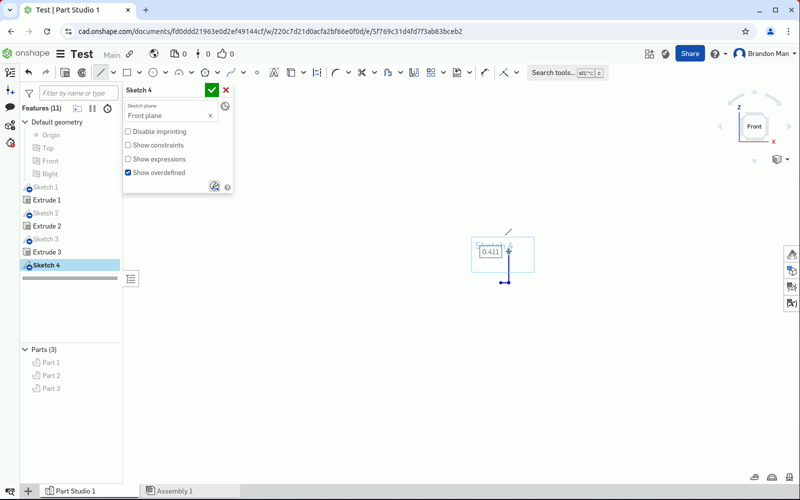
key_down(shift)
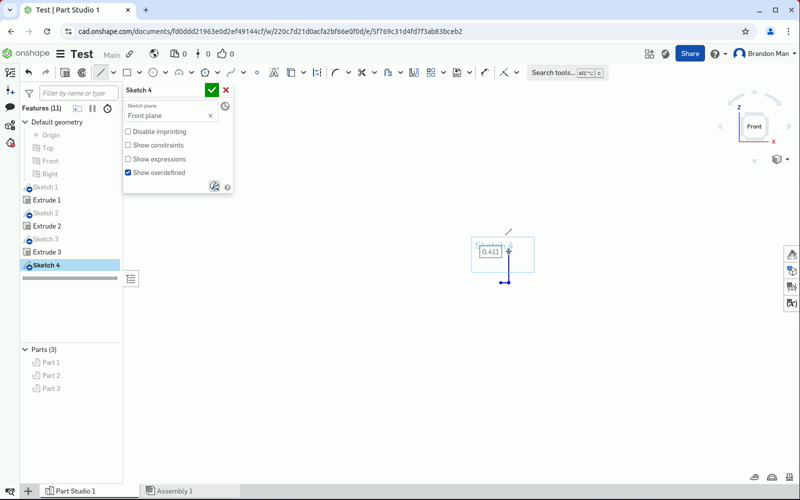
mouse_move(538, 250)
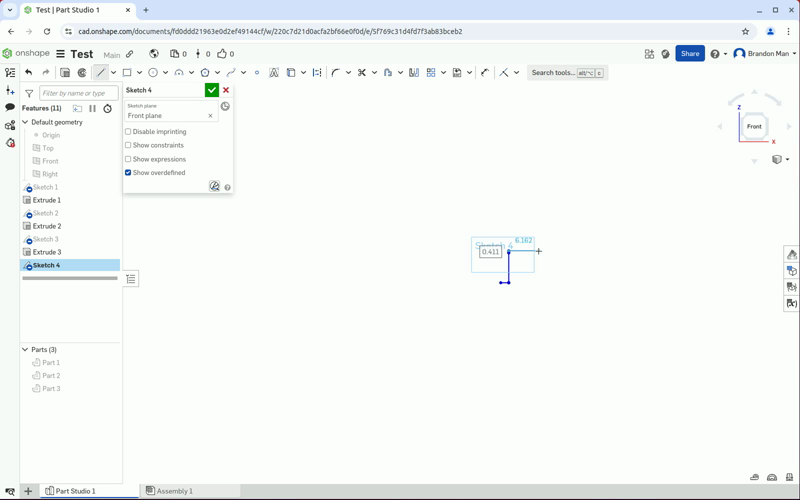
mouse_move(500, 250)
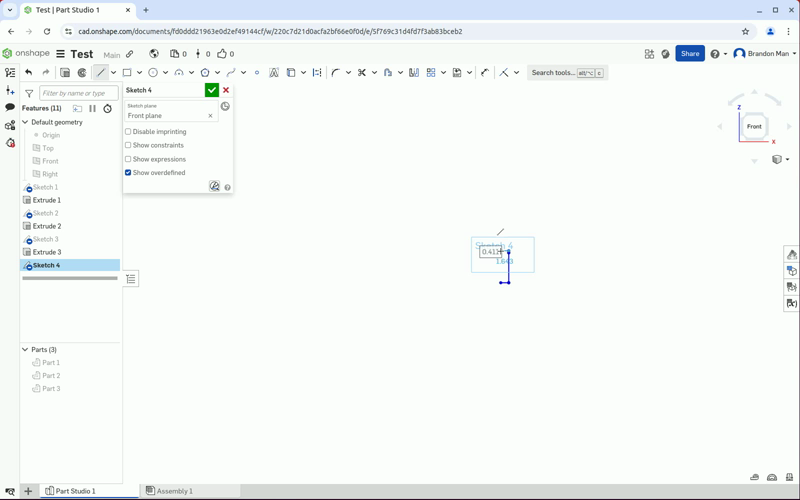
click(500, 250)
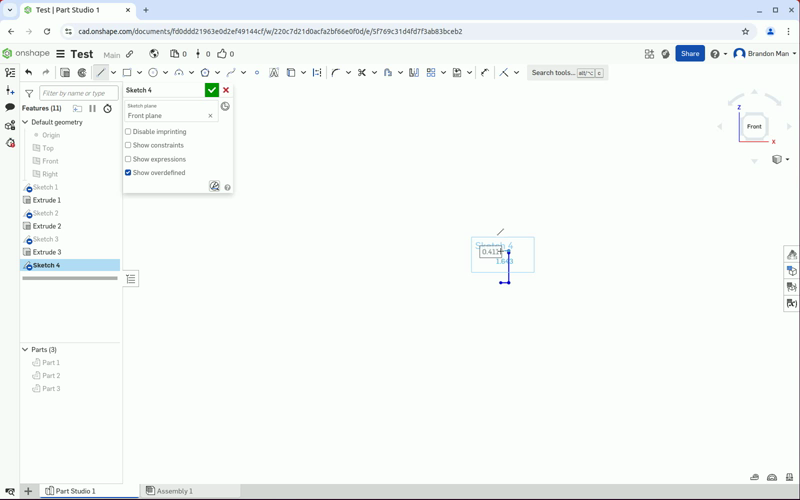
key_up(shift)
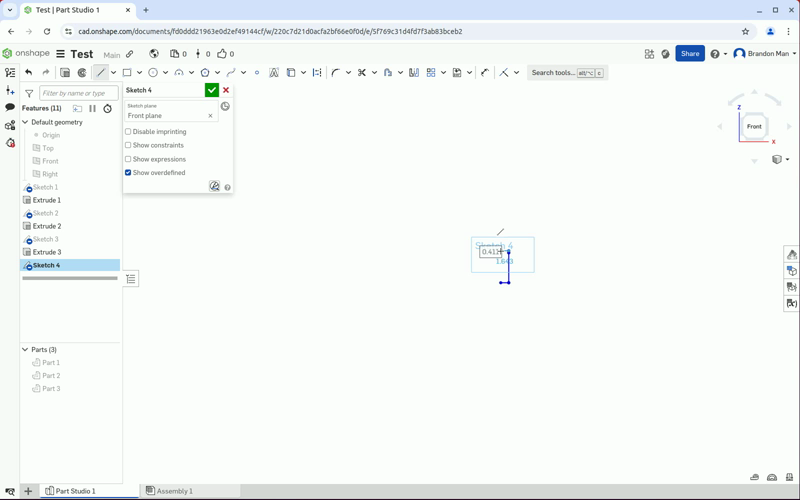
key_down(shift)
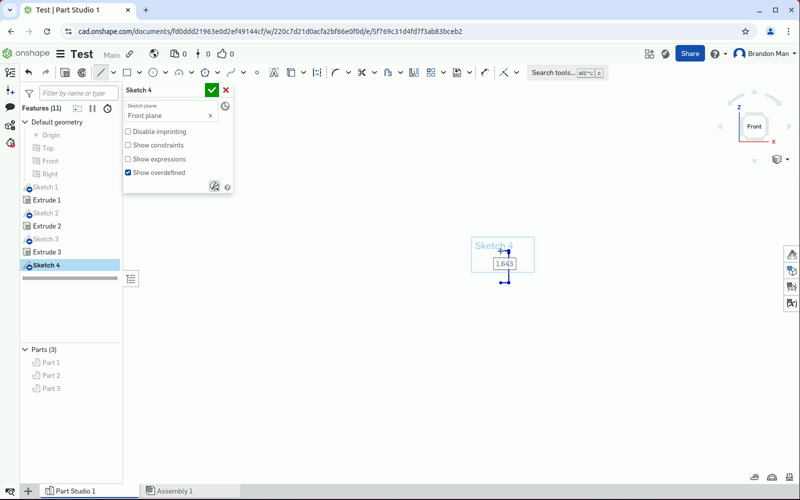
mouse_move(530, 250)
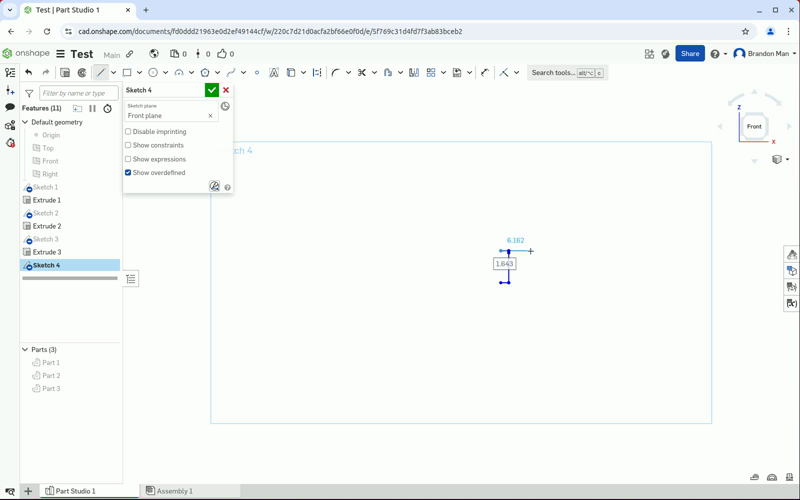
mouse_move(500, 252)
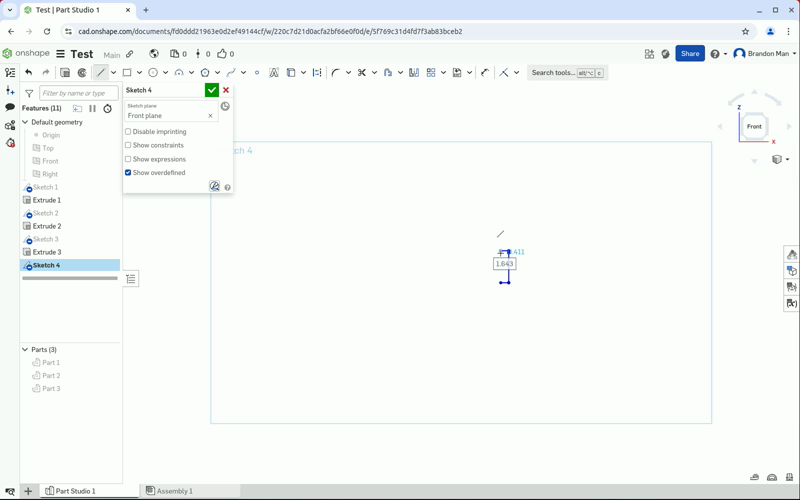
scroll(6)
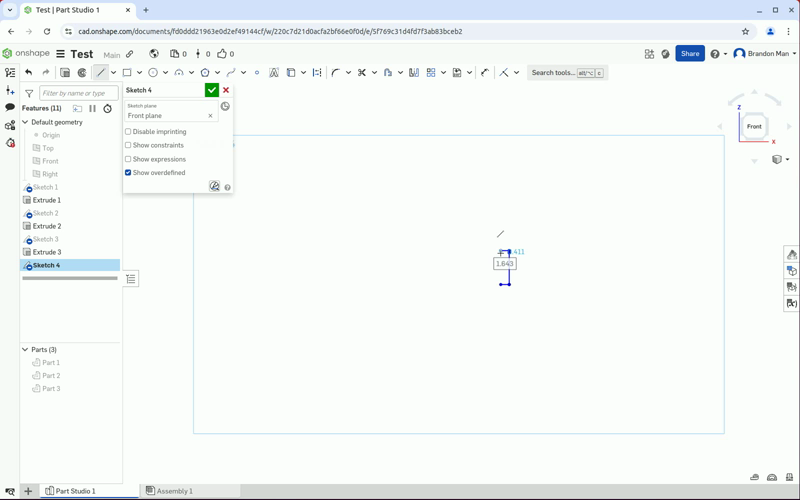
scroll(6)
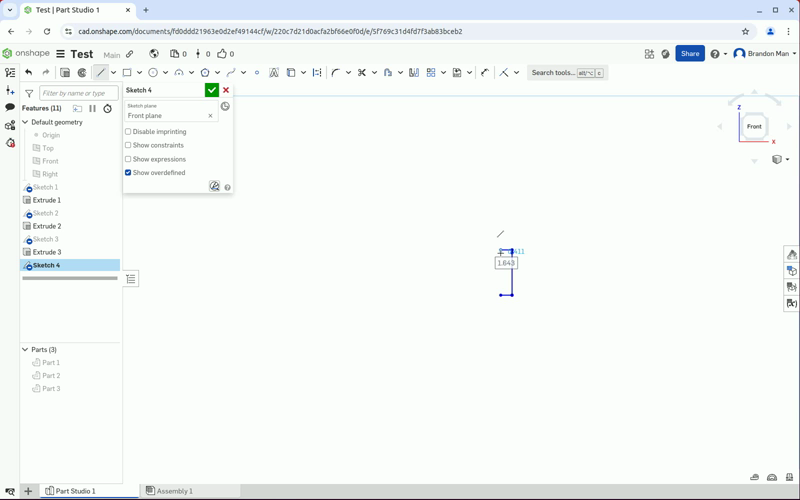
scroll(6)
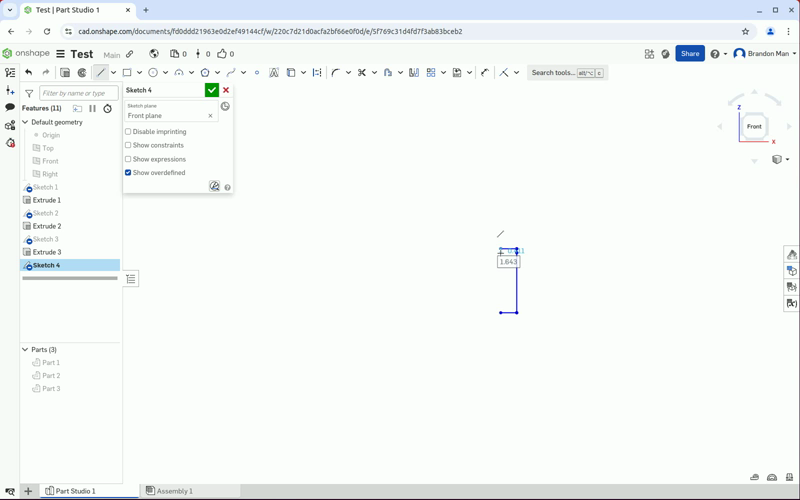
scroll(6)
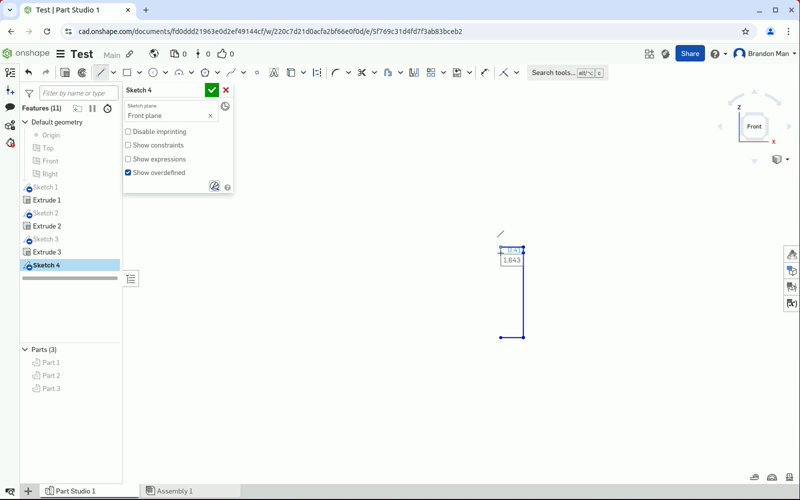
scroll(6)
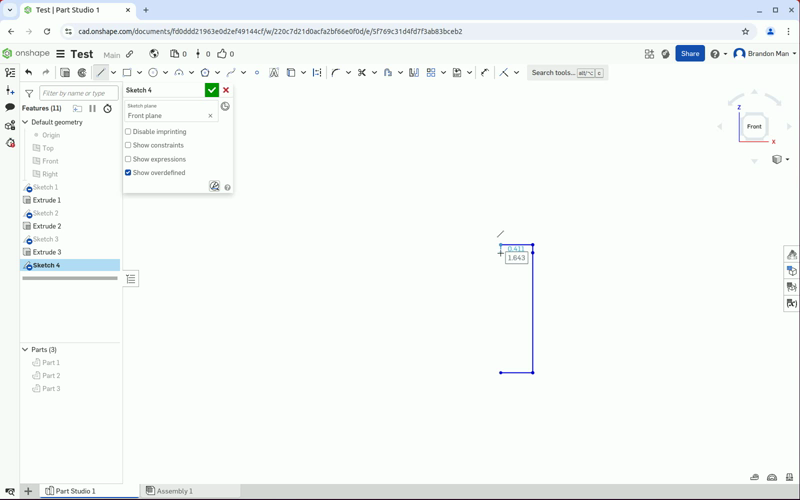
scroll(6)
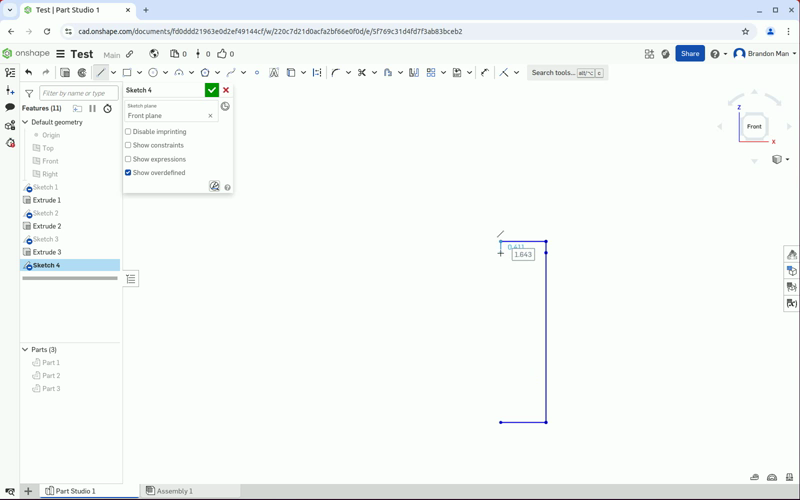
scroll(6)
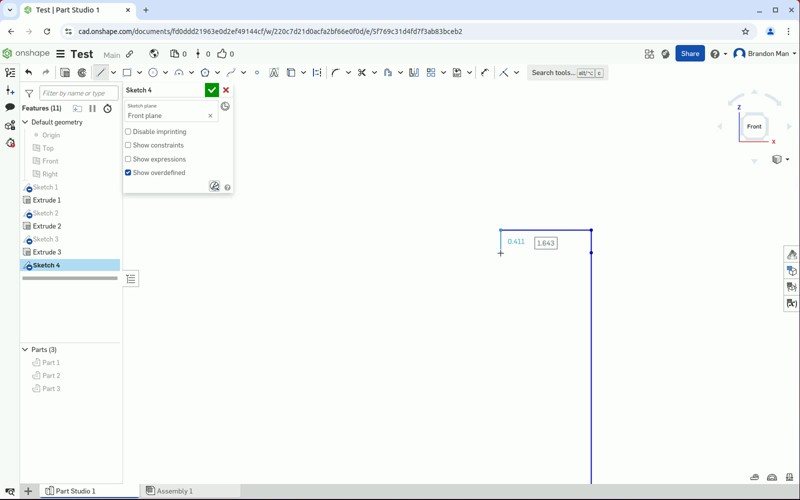
click(500, 252)
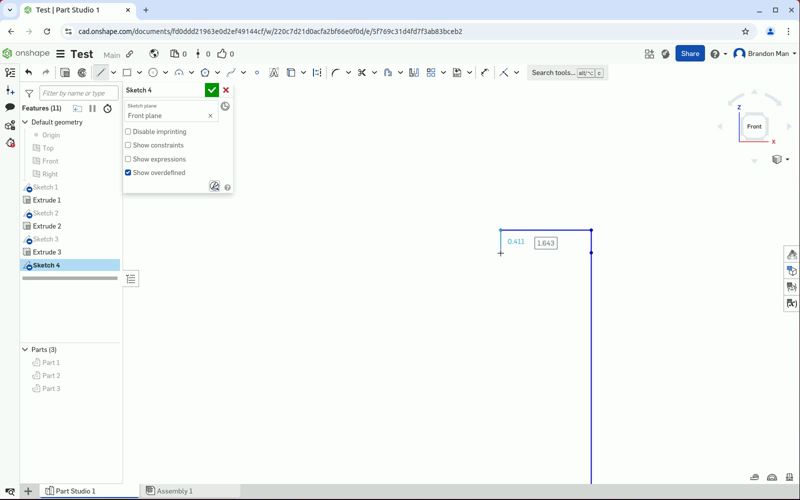
scroll(-6)
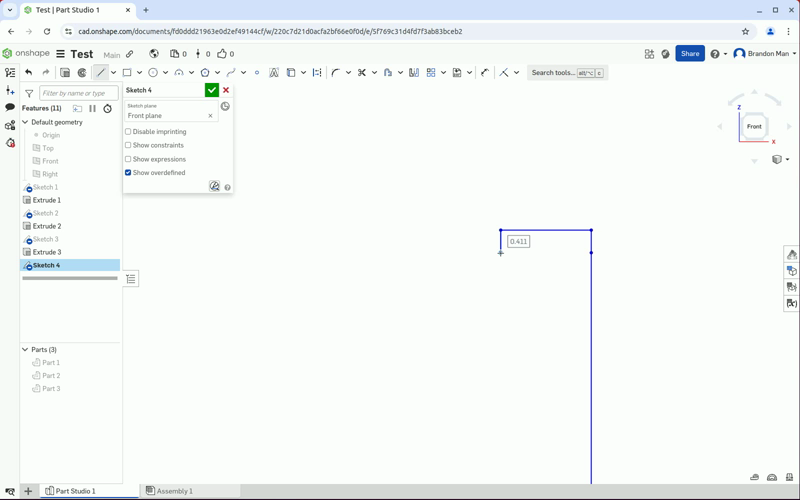
scroll(-6)
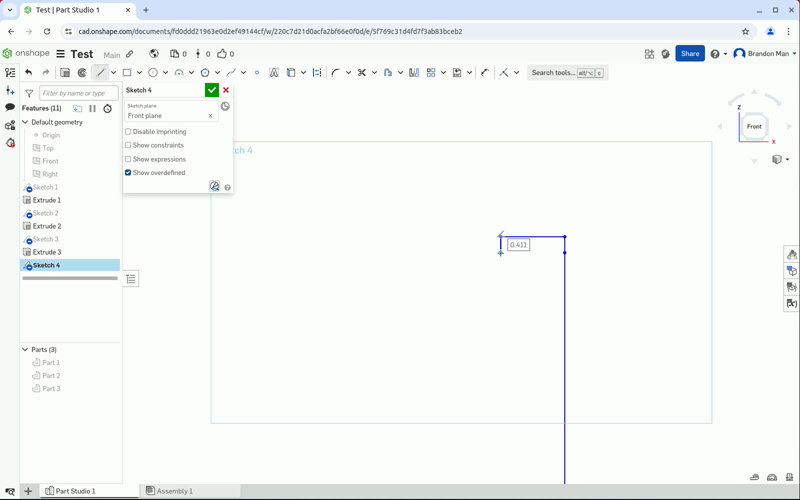
scroll(-6)
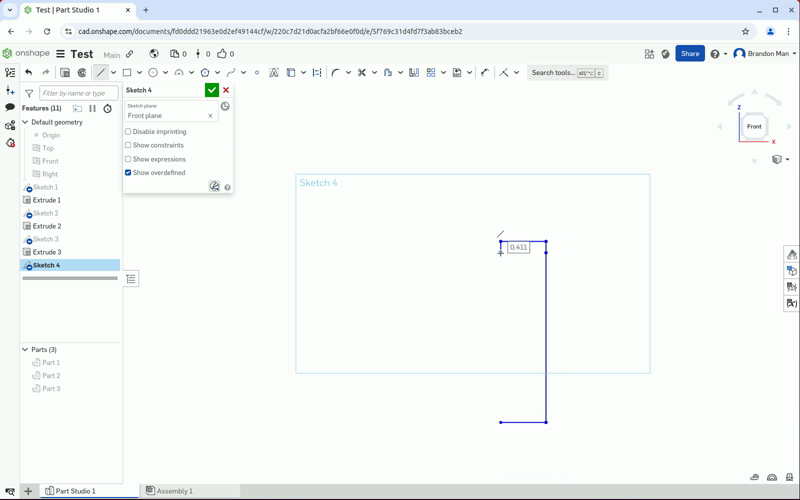
scroll(-6)
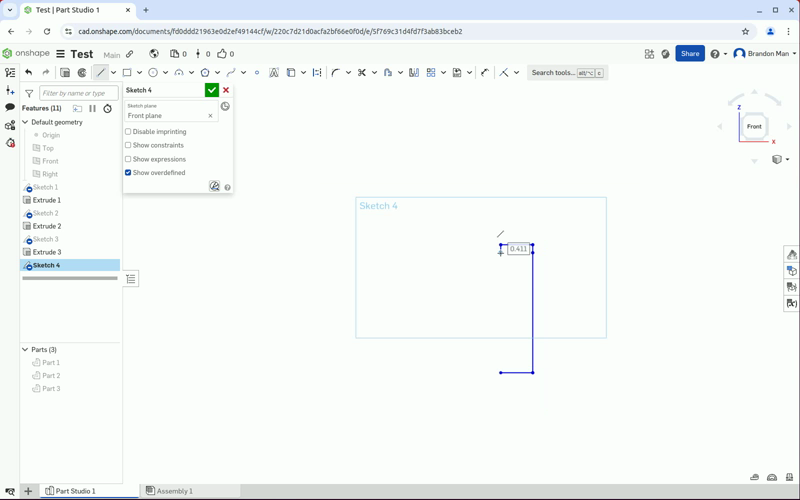
scroll(-6)
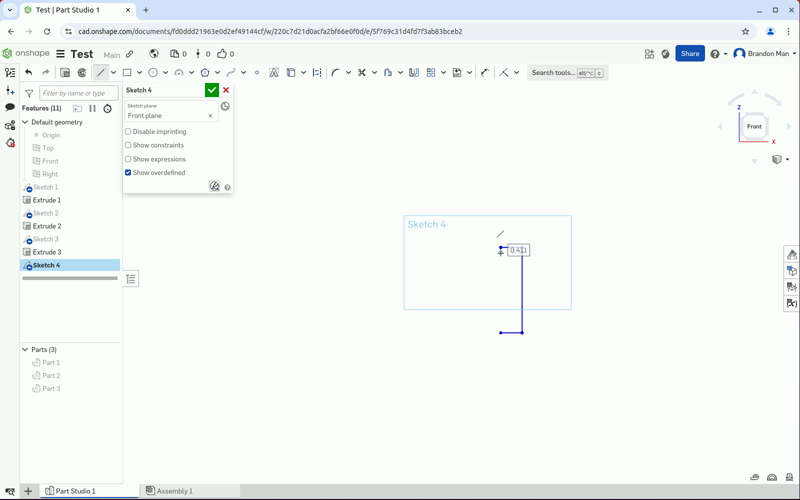
scroll(-6)
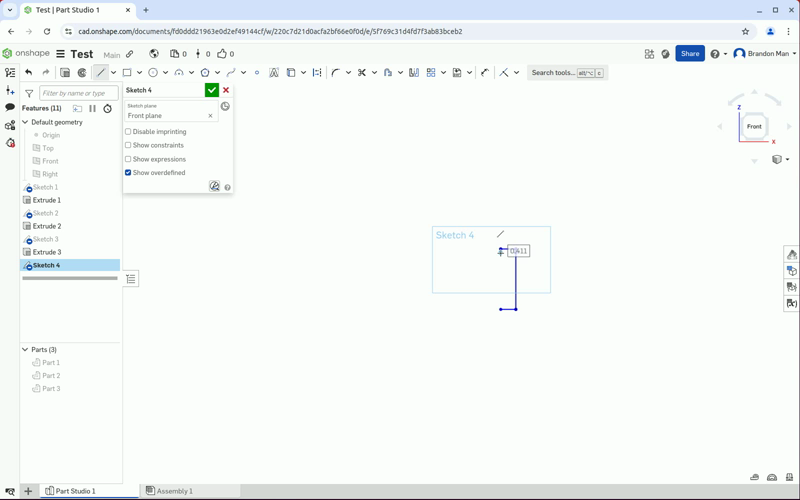
scroll(-6)
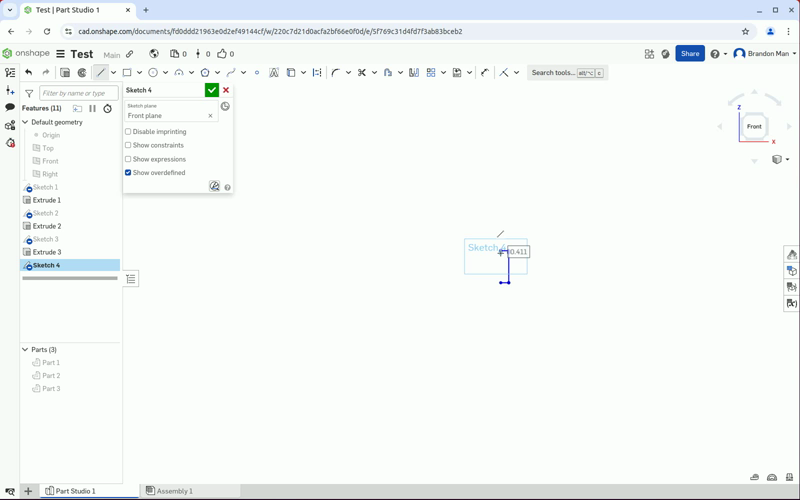
key_up(shift)
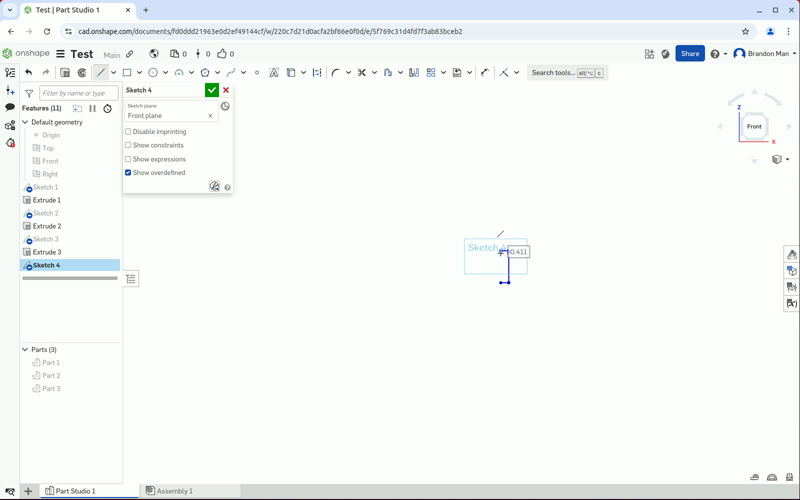
mouse_move(530, 252)
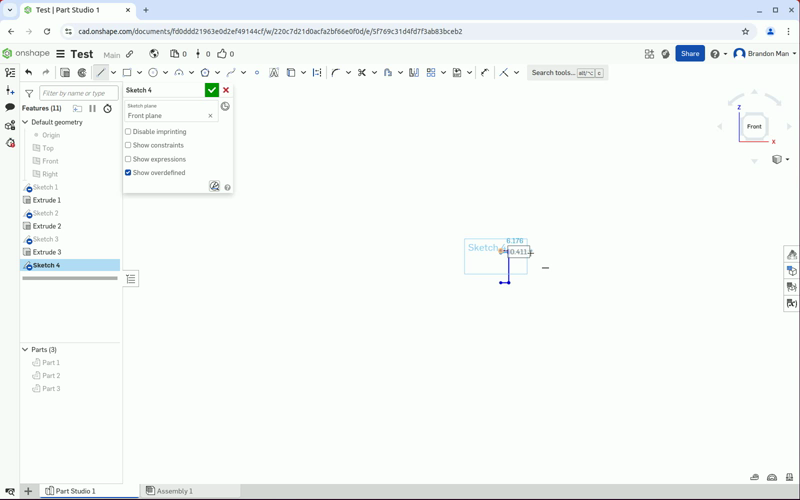
key_down(shift)
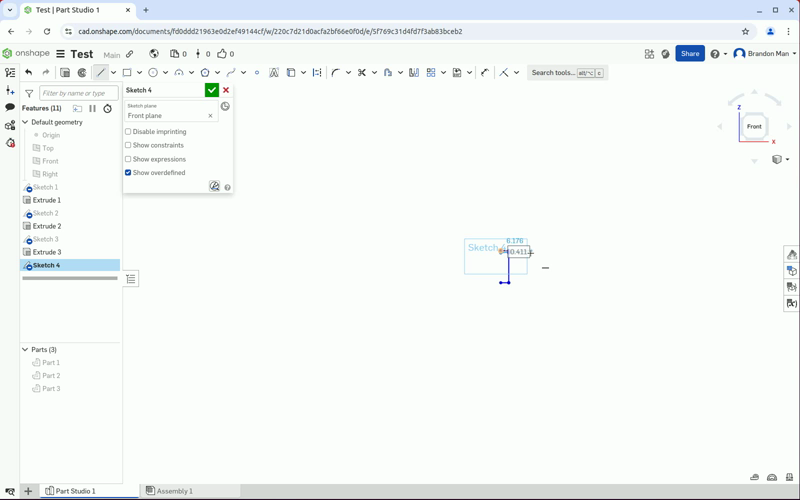
mouse_move(500, 282)
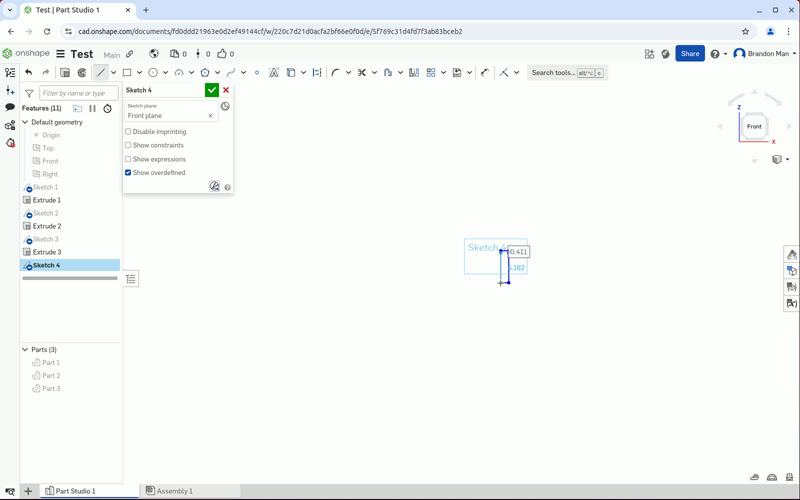
key_up(shift)
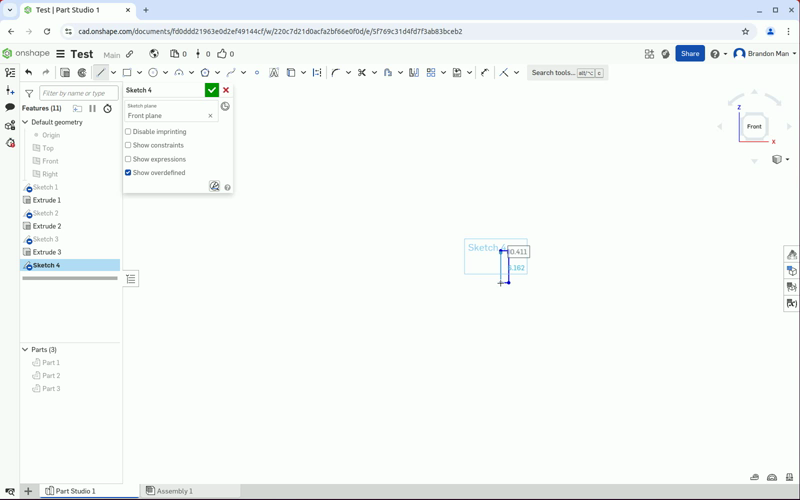
click(500, 282)
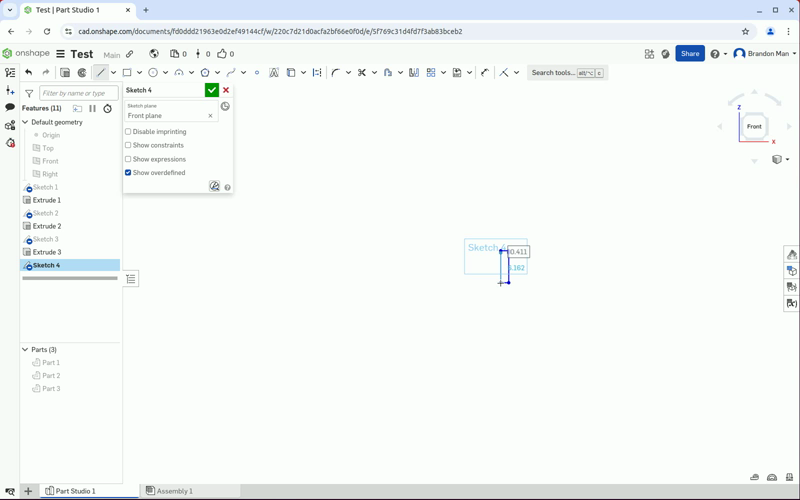
key(esc)
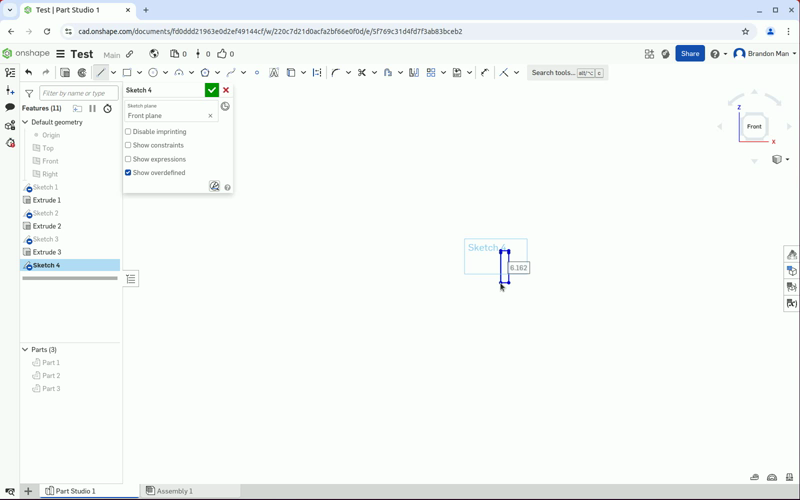
mouse_move(503, 269)
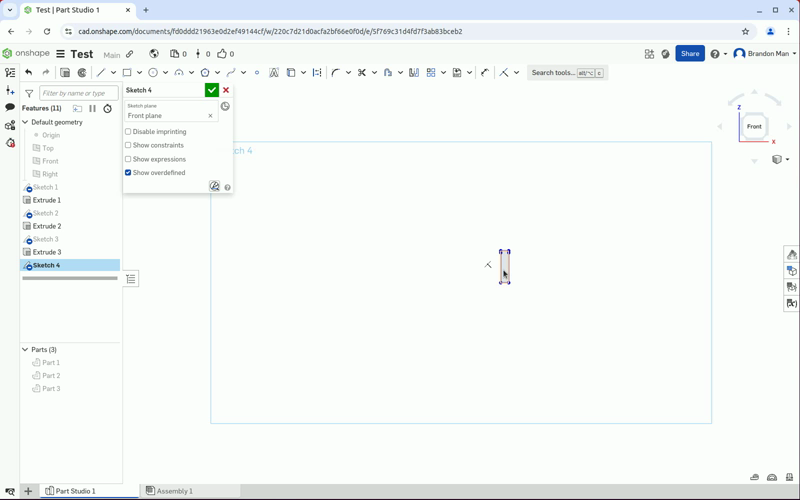
scroll(6)
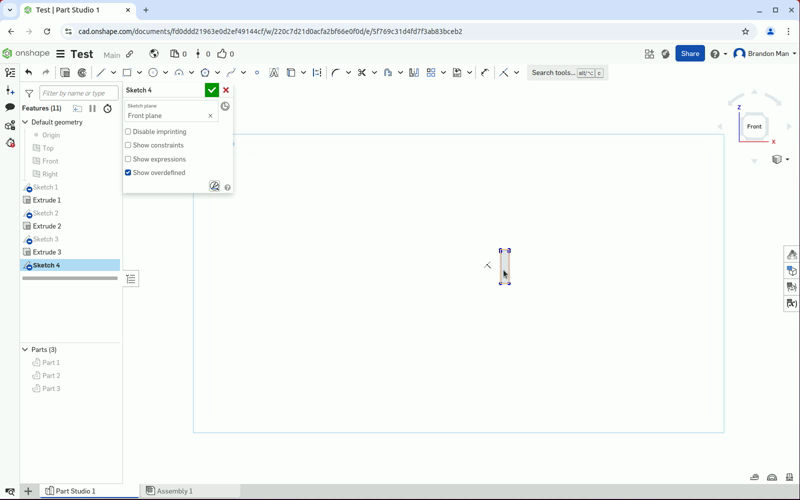
scroll(6)
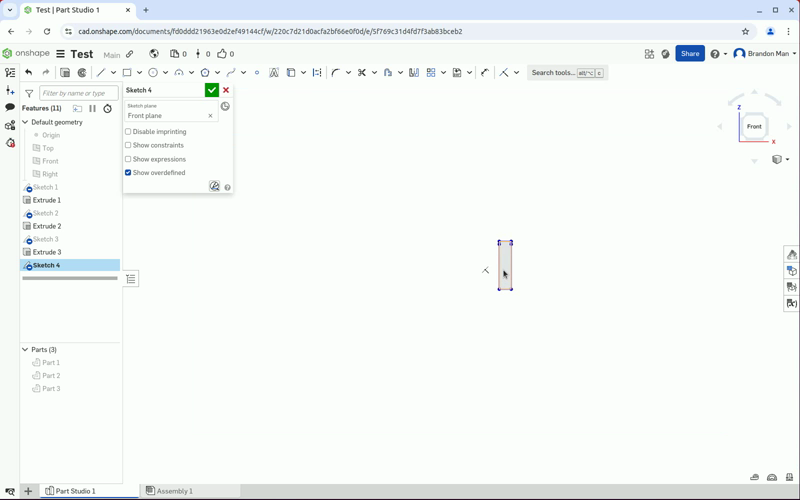
scroll(6)
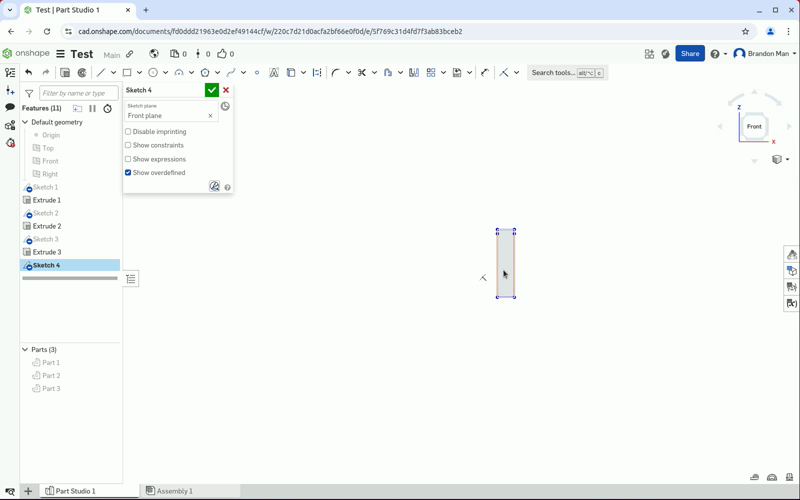
scroll(6)
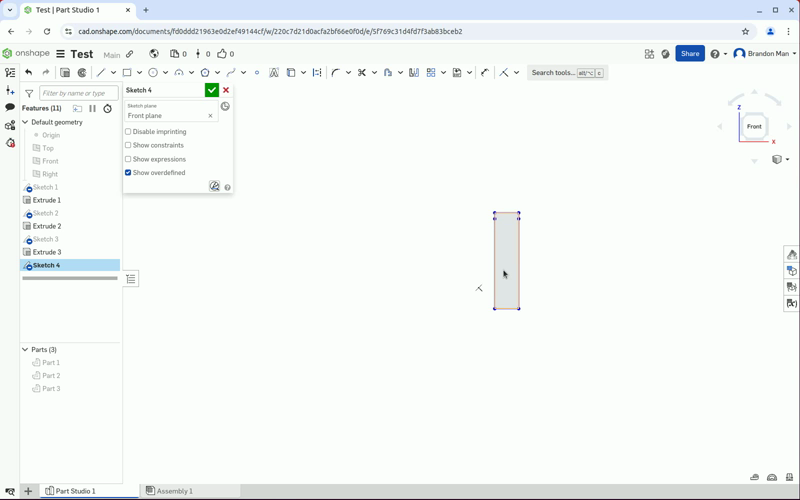
scroll(6)
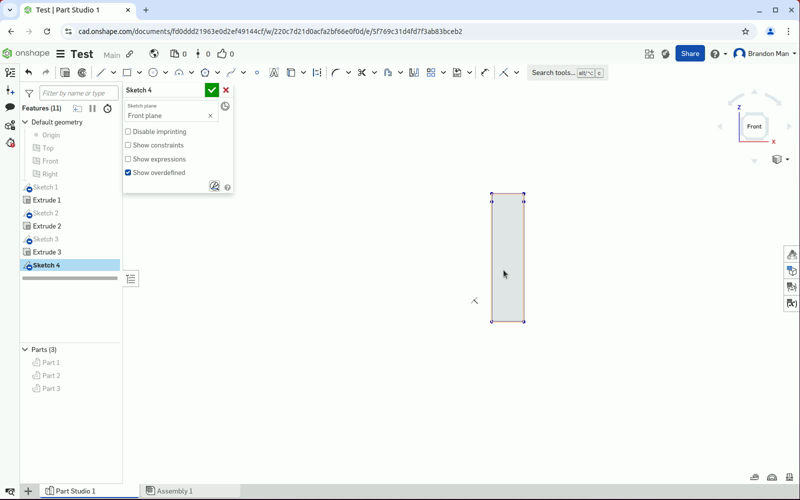
scroll(6)
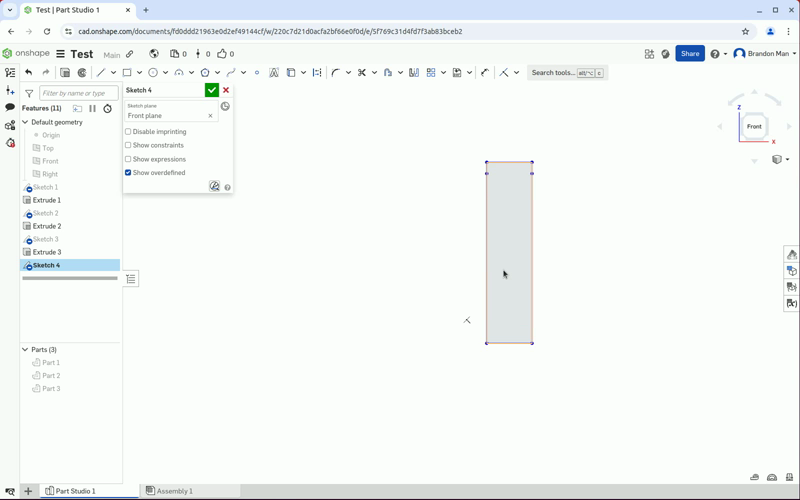
scroll(6)
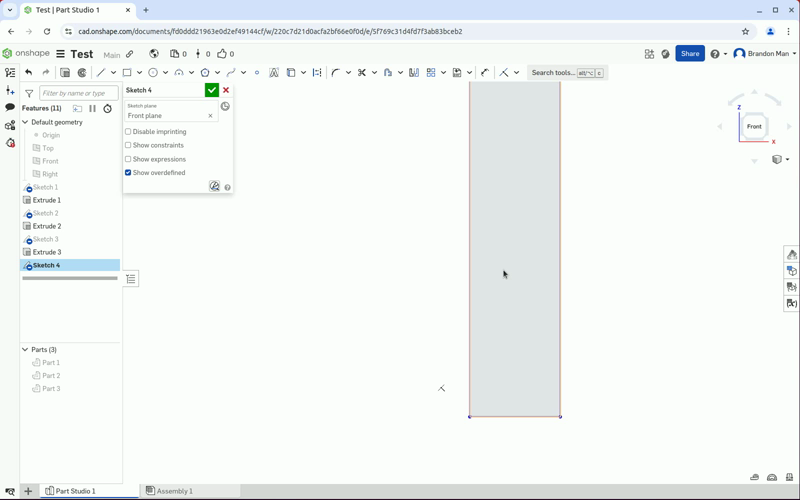
click(503, 269)
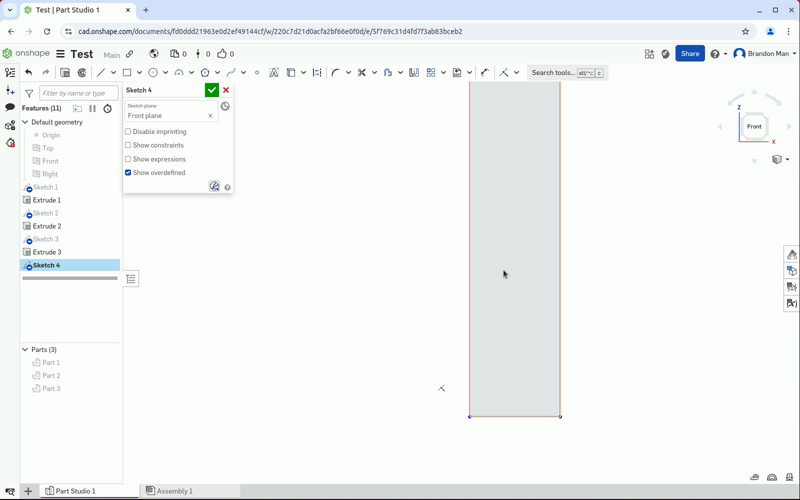
scroll(-6)
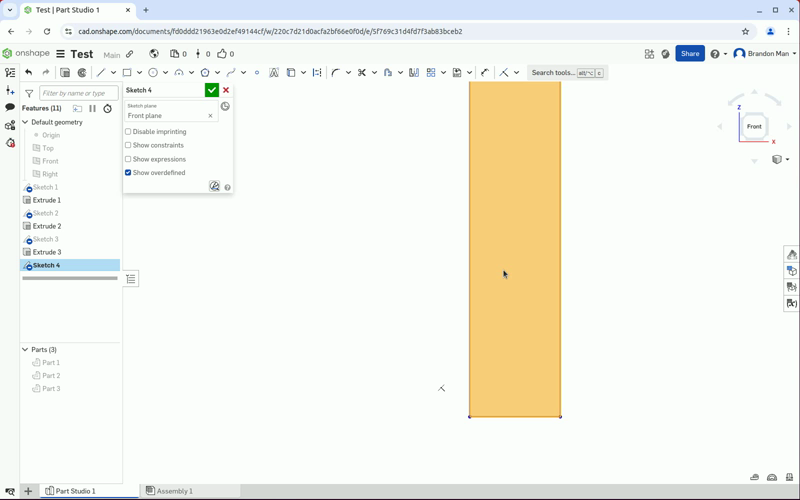
scroll(-6)
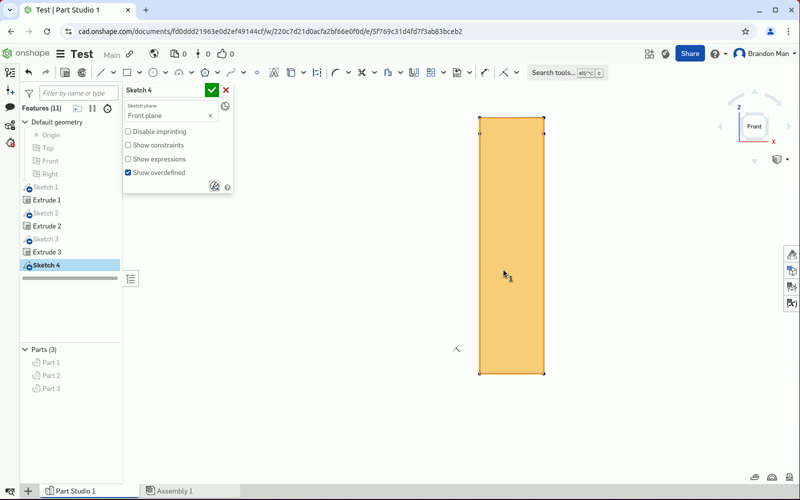
scroll(-6)
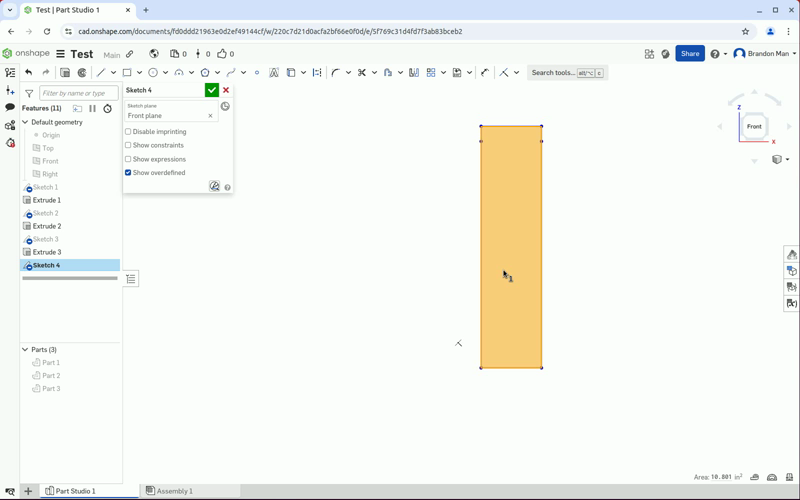
scroll(-6)
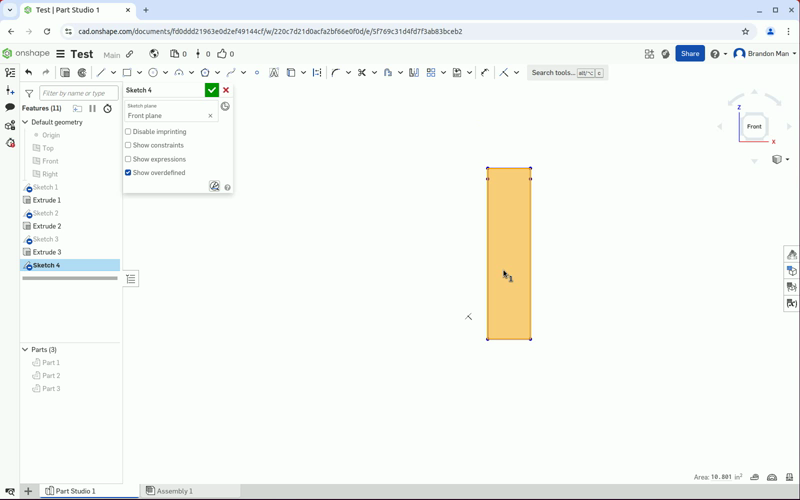
scroll(-6)
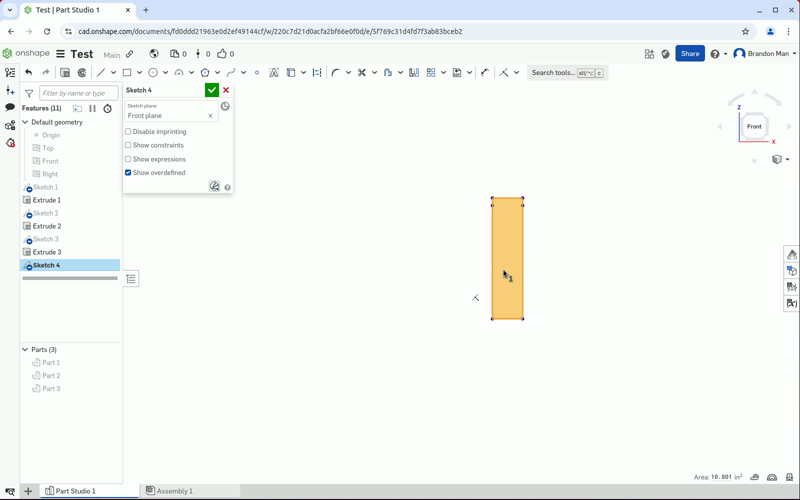
scroll(-6)
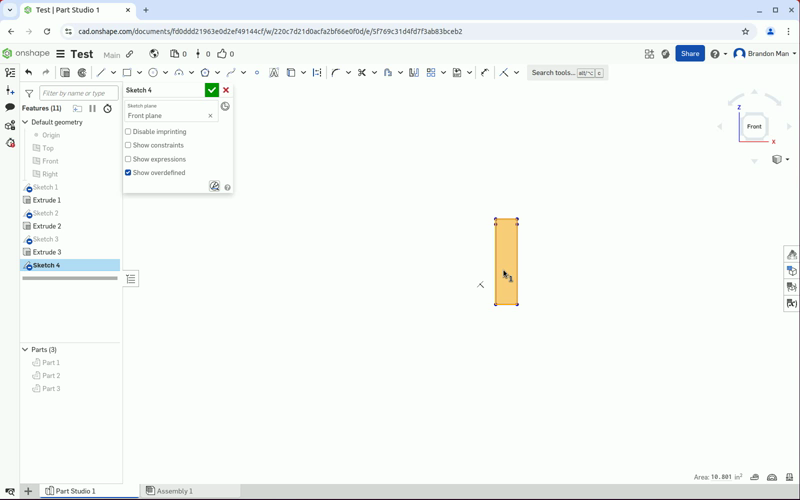
scroll(-6)
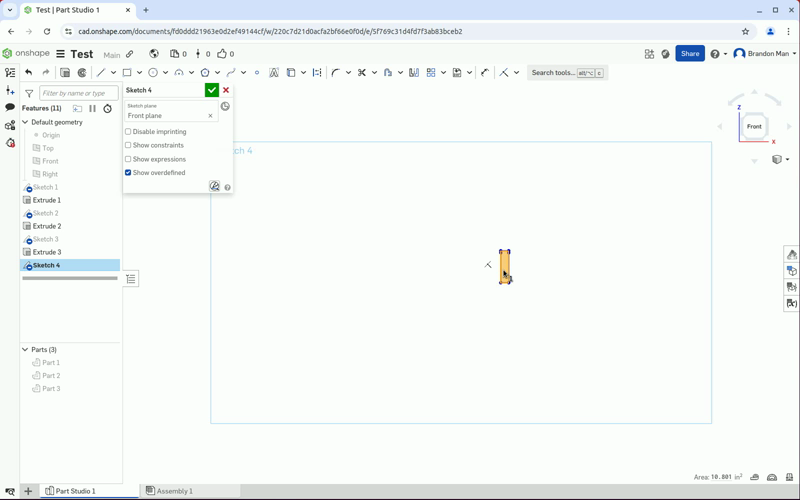
mouse_move(73, 352)
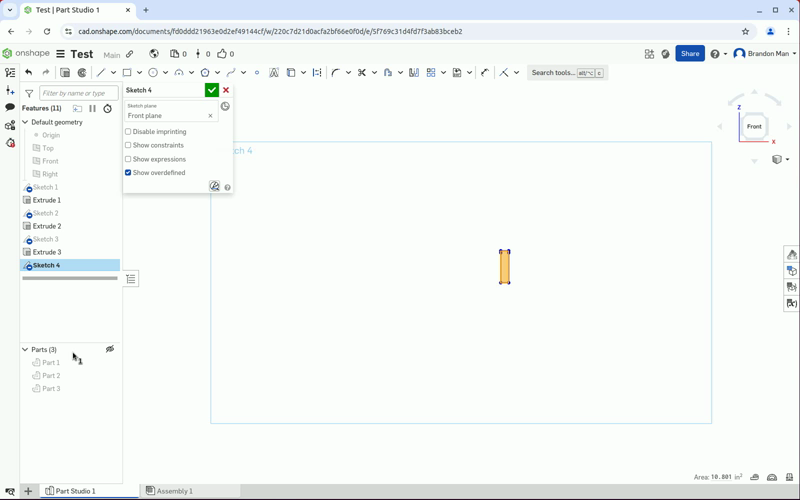
key(shift+y)
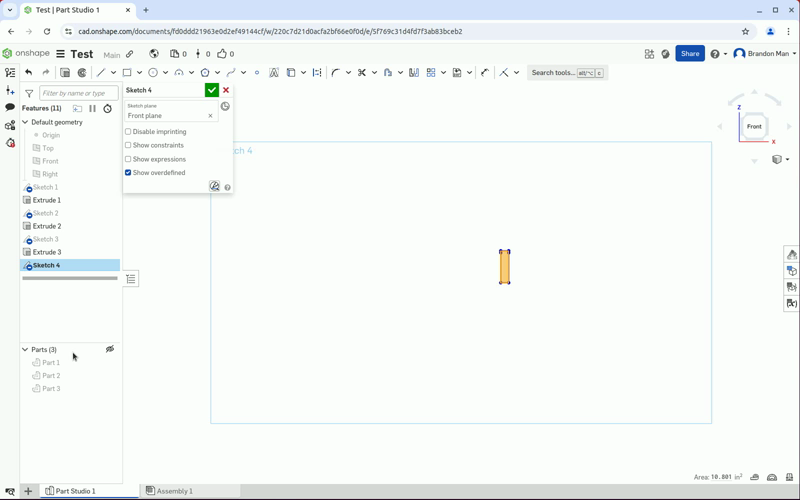
key(shift+e)
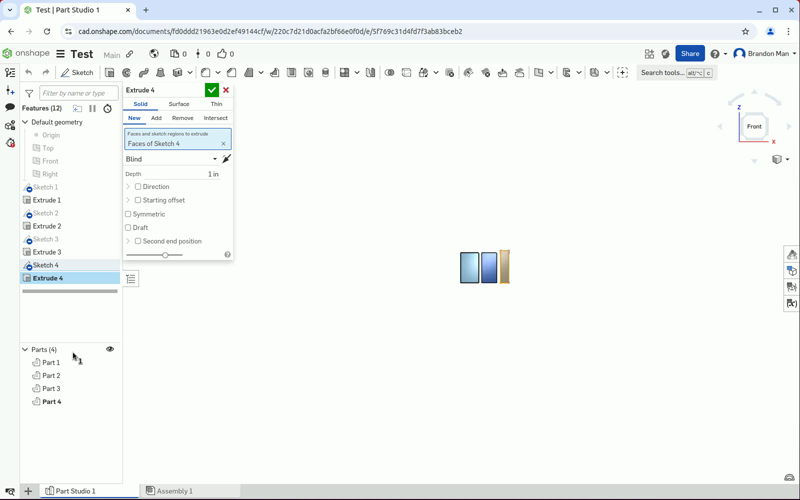
mouse_move(143, 106)
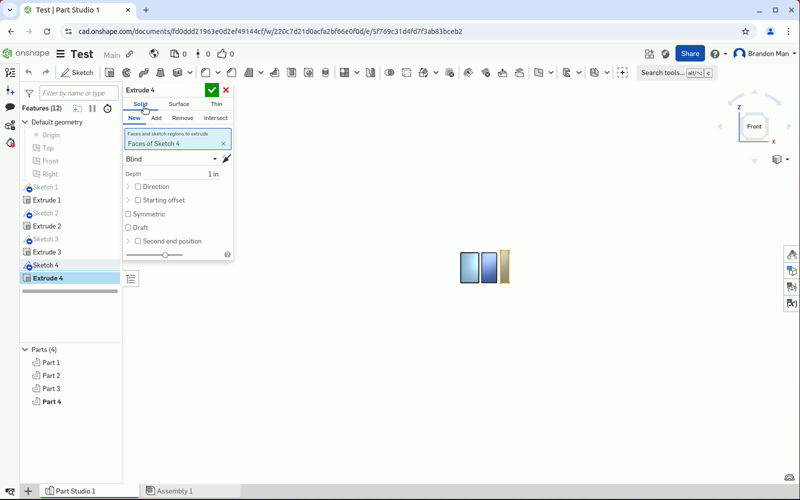
click(143, 106)
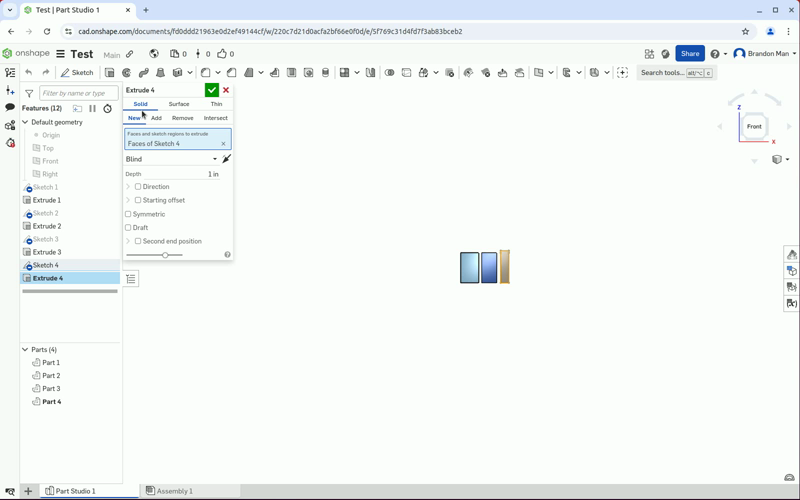
mouse_move(137, 120)
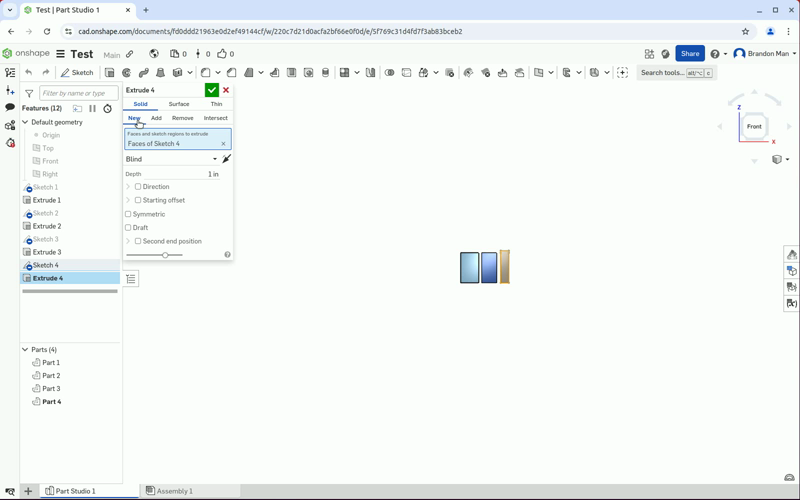
click(137, 120)
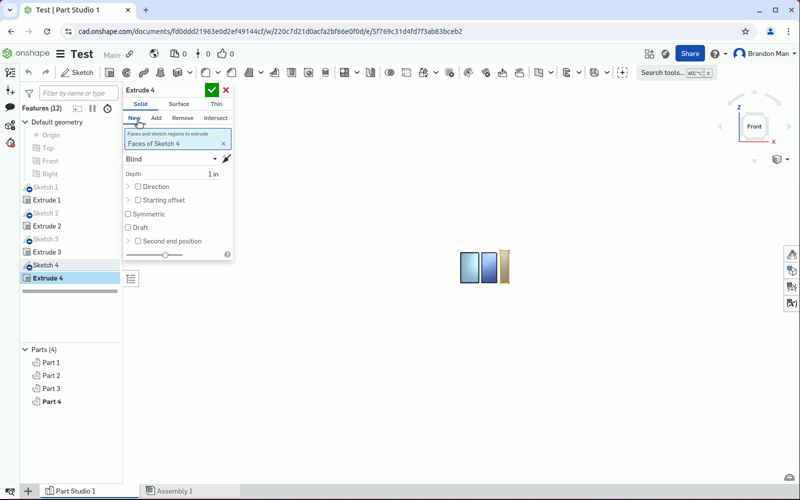
key(tab, 4)
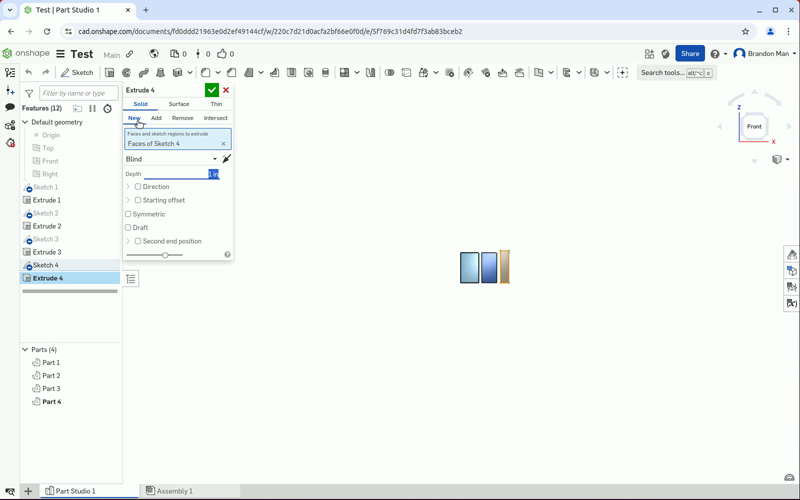
text(-0.241)
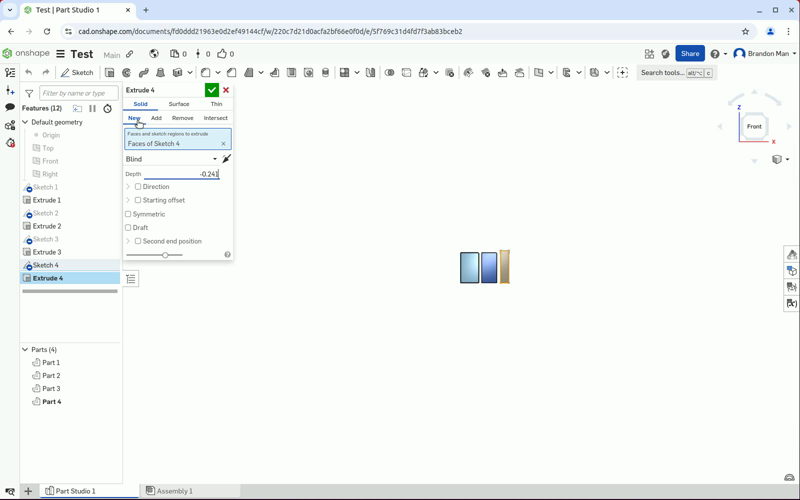
key(enter)
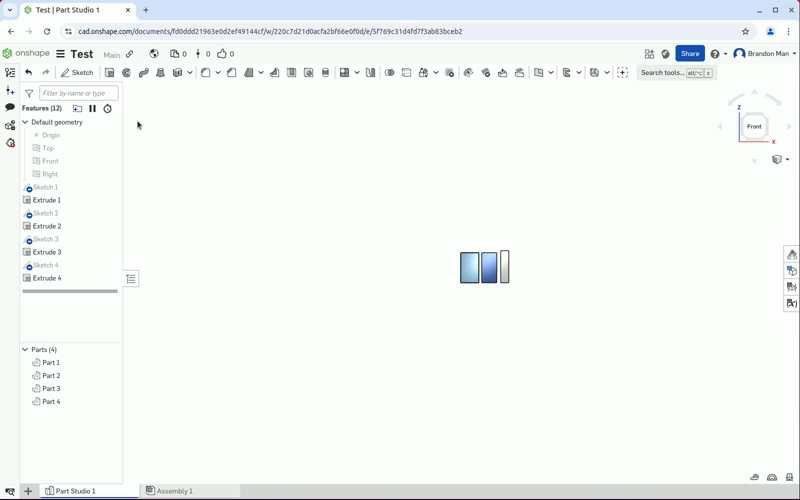
key(shift+h)
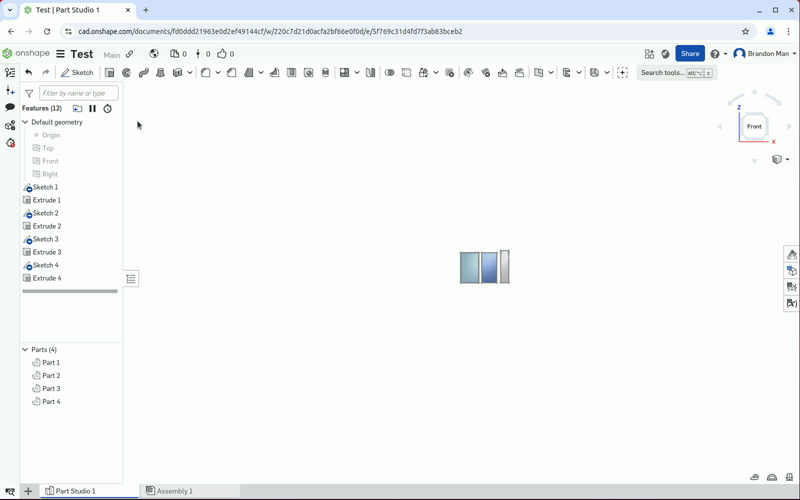
key(shift+h)
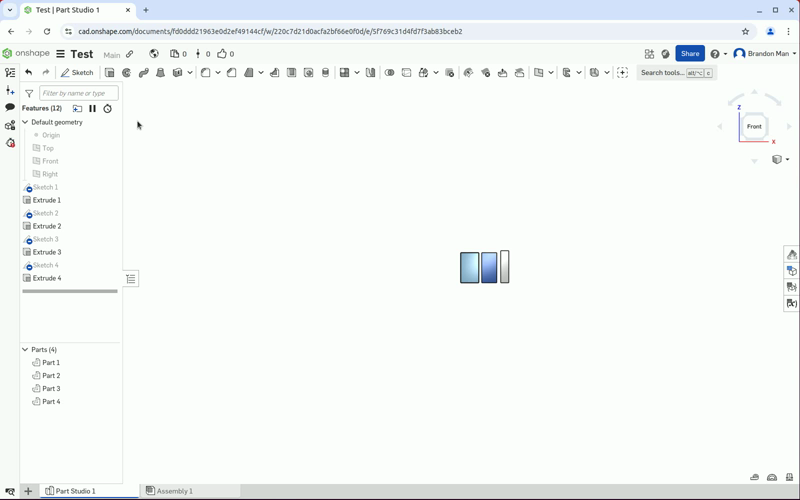
mouse_move(73, 189)
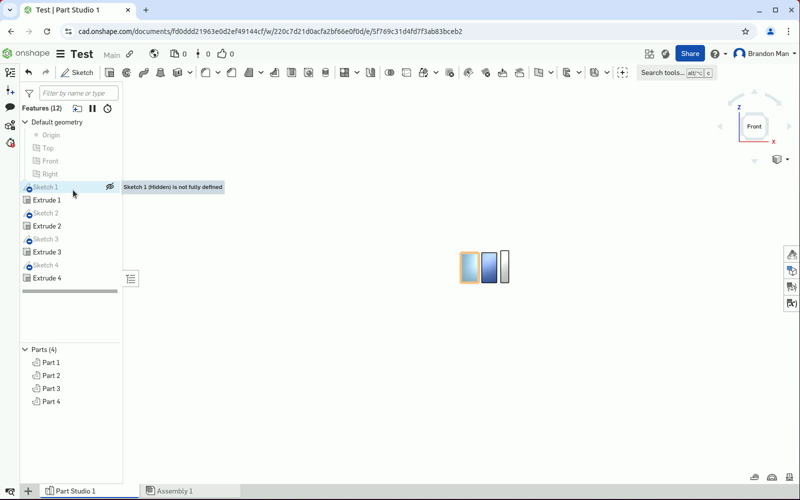
click(73, 189)
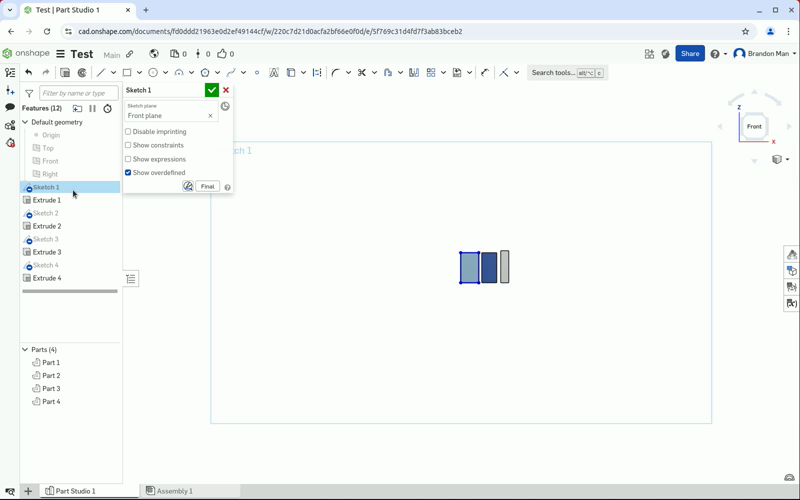
mouse_move(229, 92)
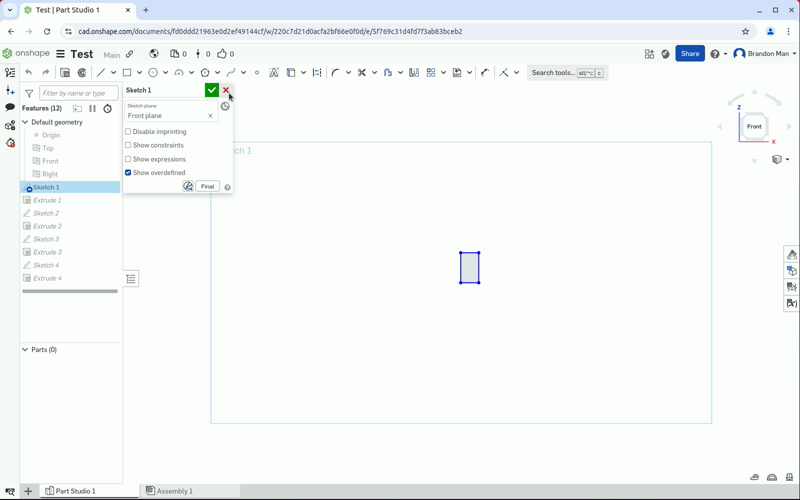
click(229, 92)
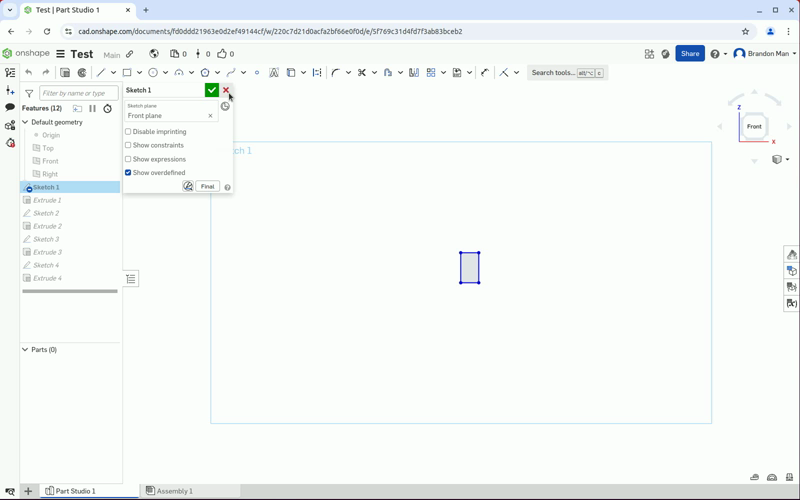
key(shift+s)
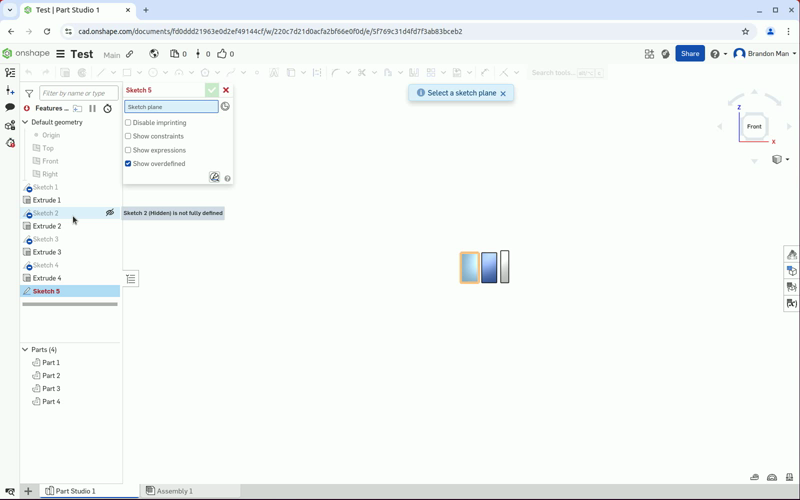
scroll(3)
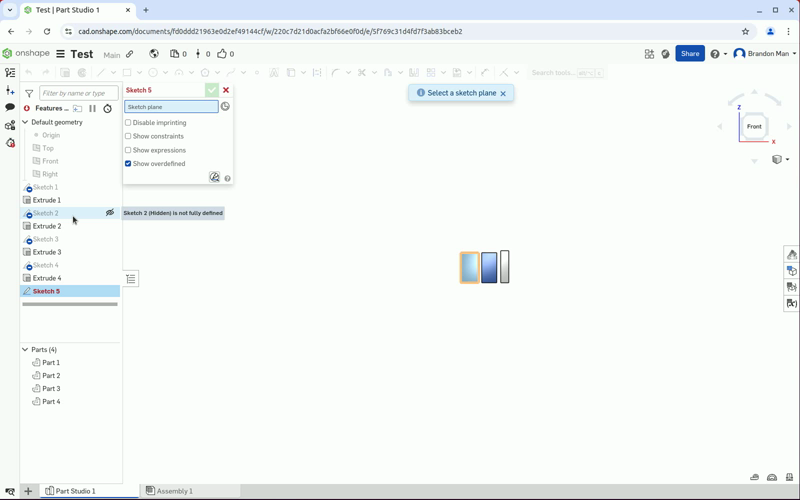
mouse_move(73, 163)
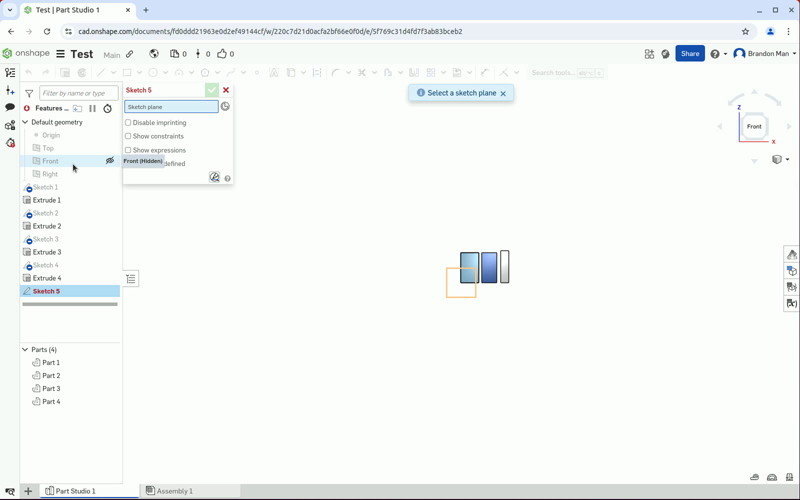
click(73, 163)
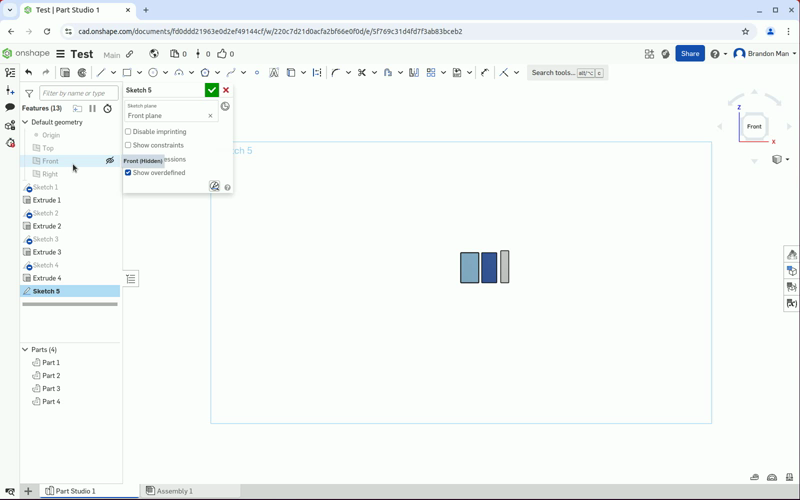
mouse_move(73, 352)
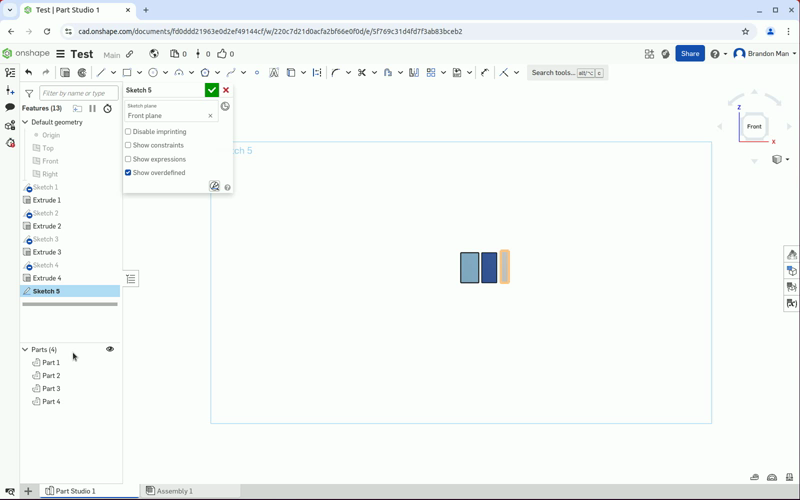
key(y)
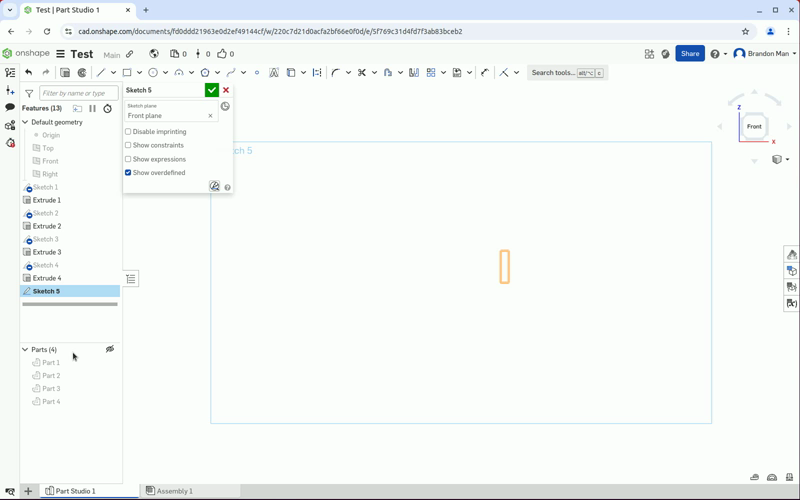
key(l)
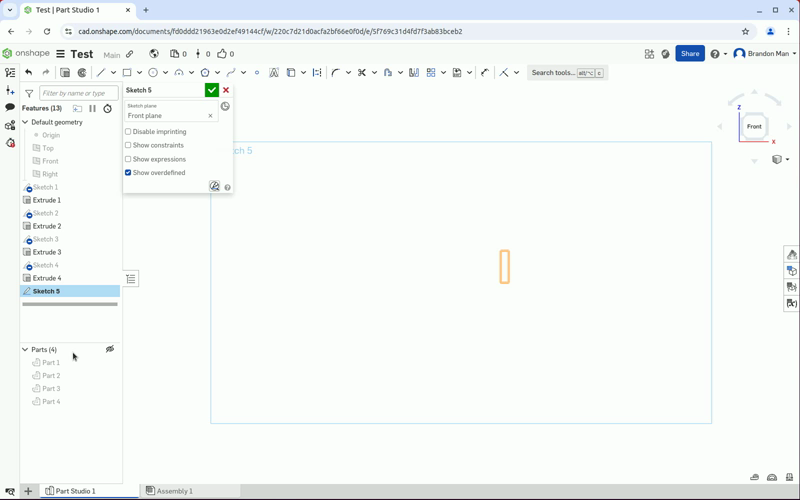
key_down(shift)
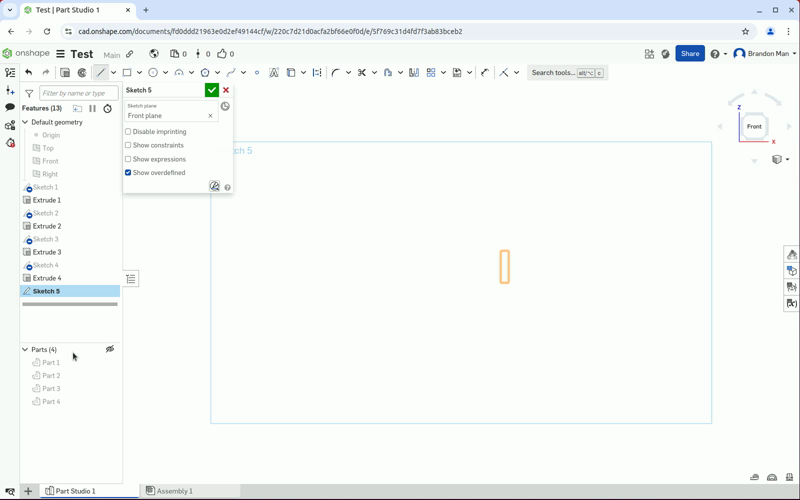
mouse_move(512, 282)
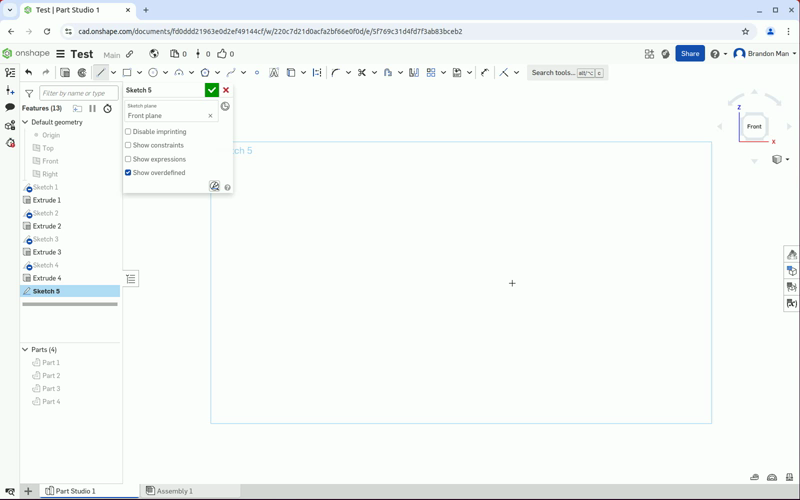
click(512, 282)
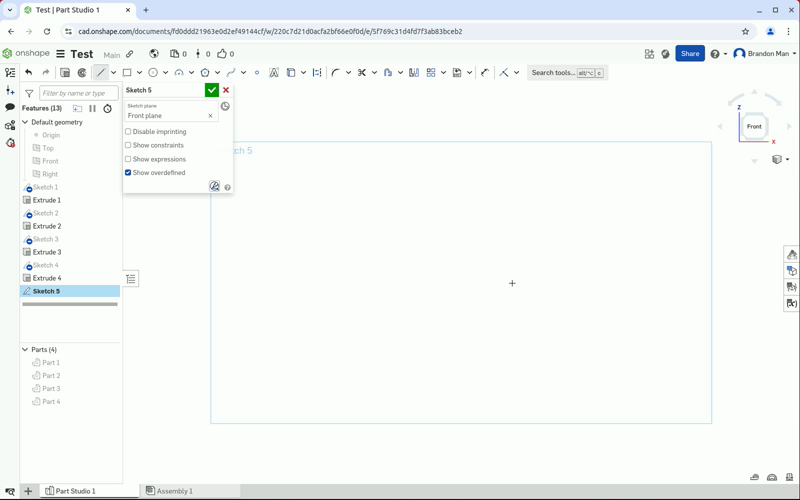
key_up(shift)
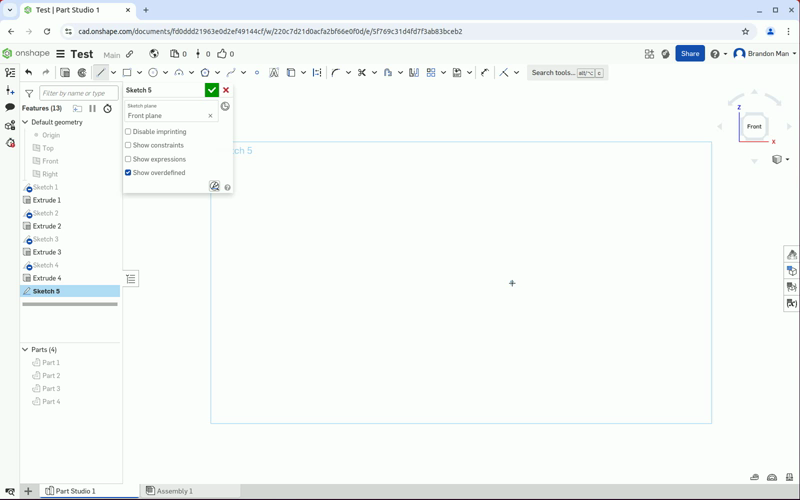
key_down(shift)
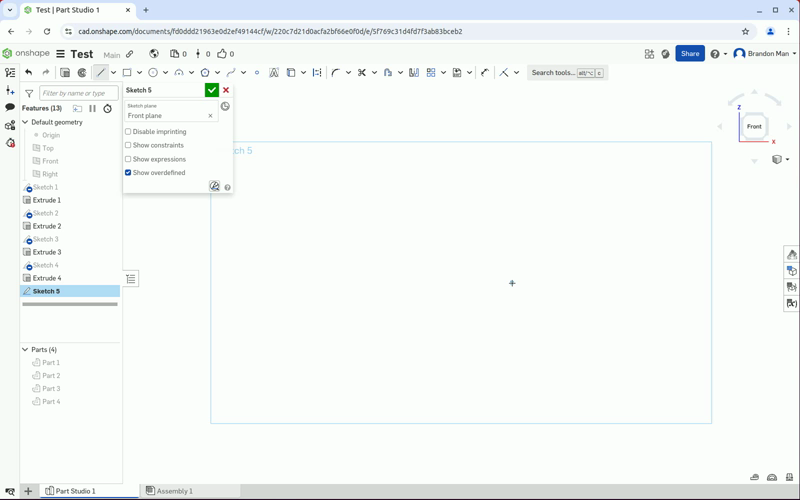
mouse_move(542, 282)
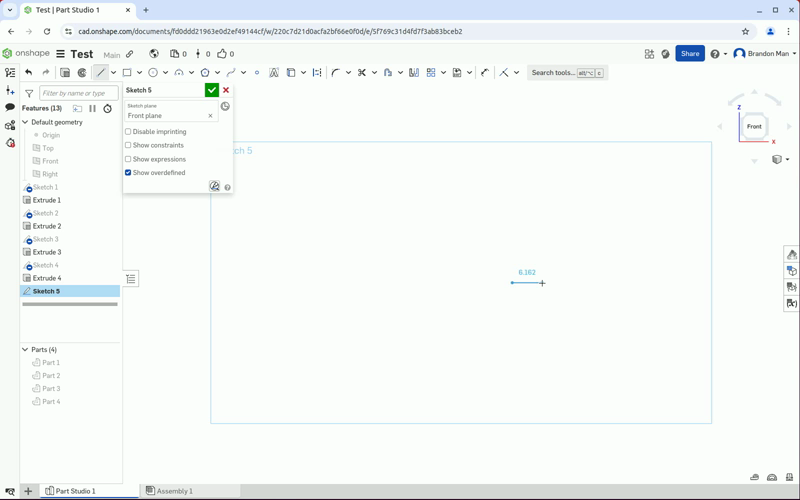
mouse_move(550, 282)
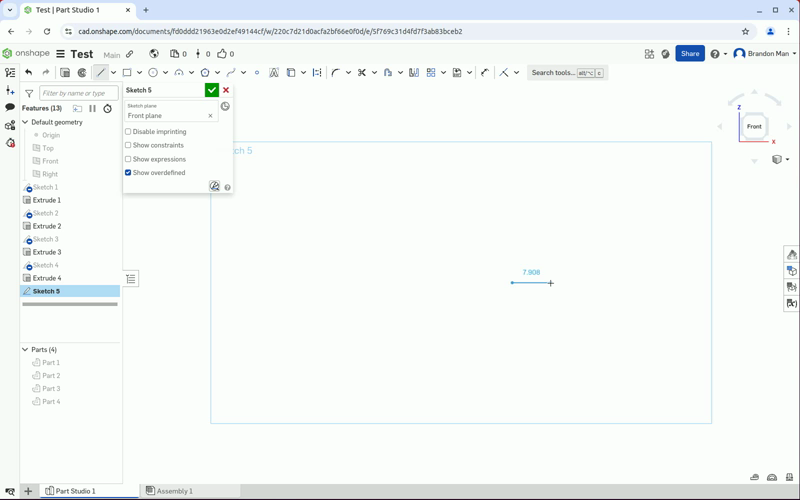
click(550, 282)
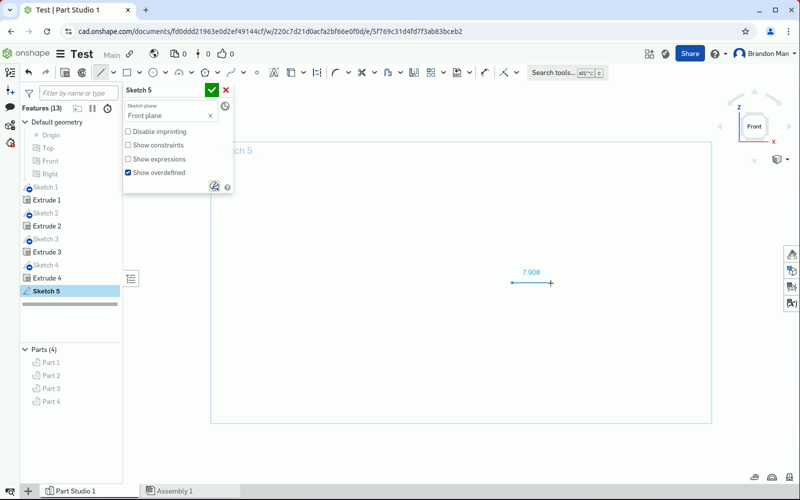
key_up(shift)
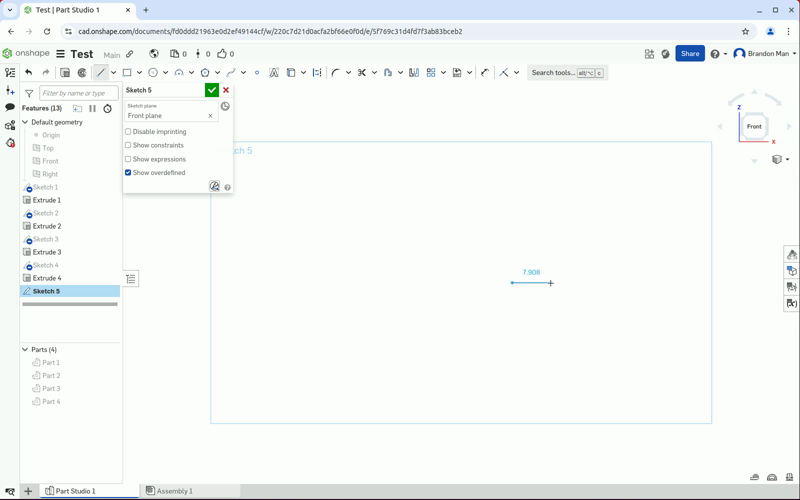
key_down(shift)
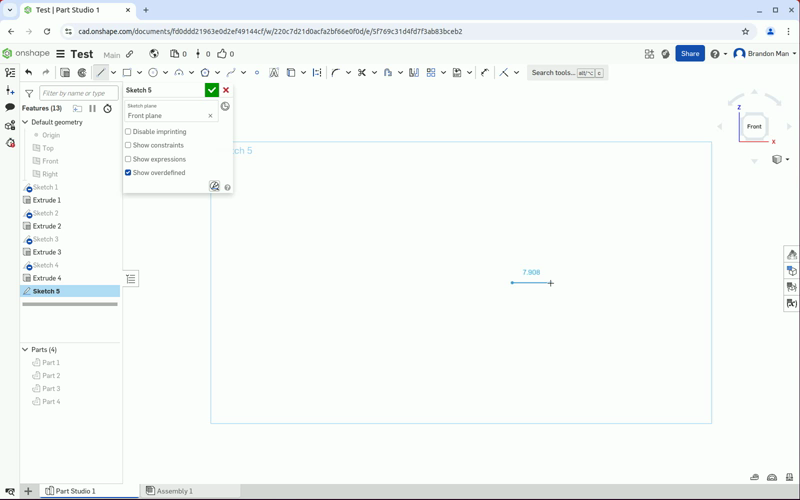
mouse_move(580, 282)
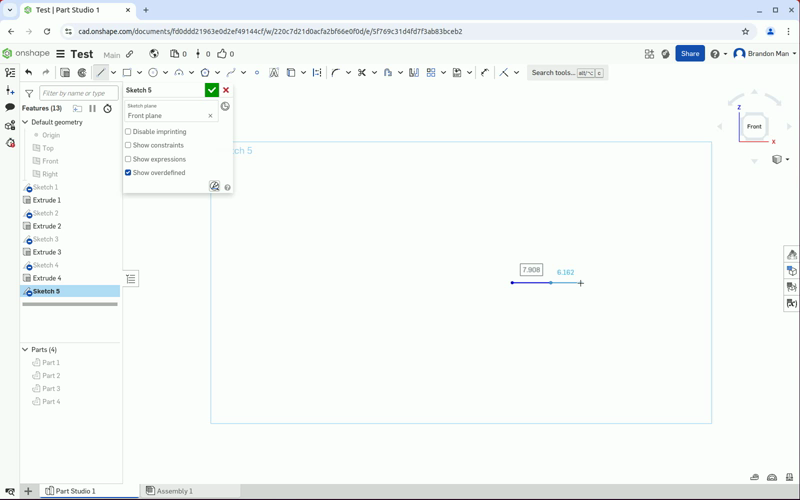
mouse_move(550, 253)
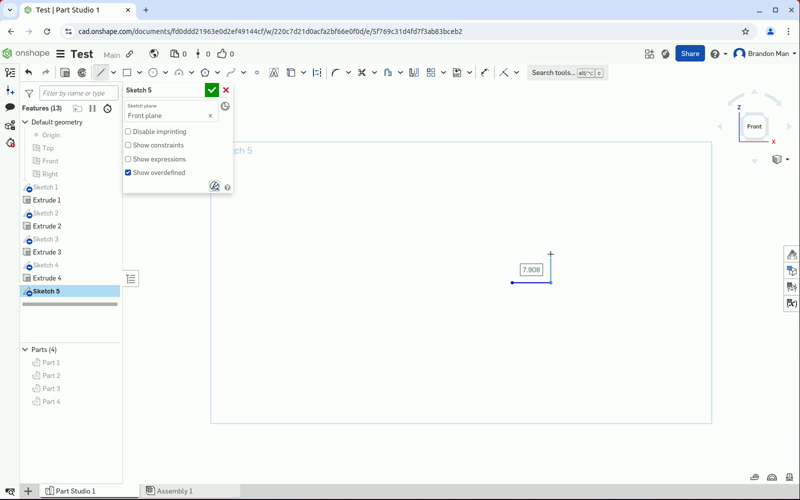
click(550, 253)
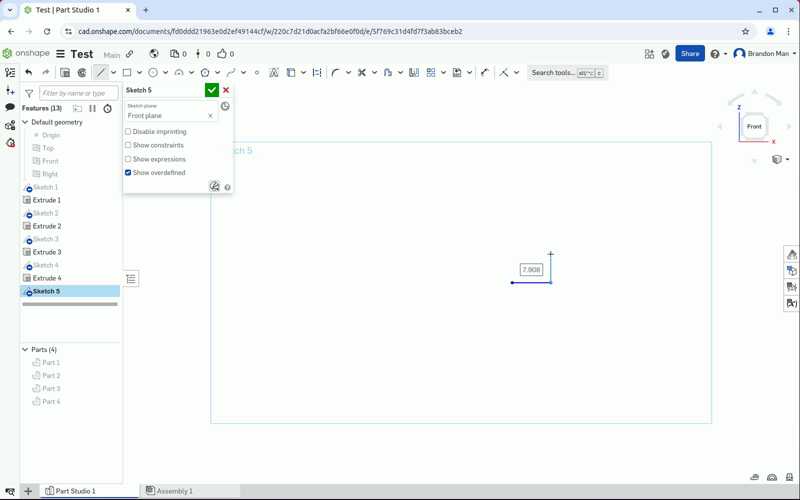
key_up(shift)
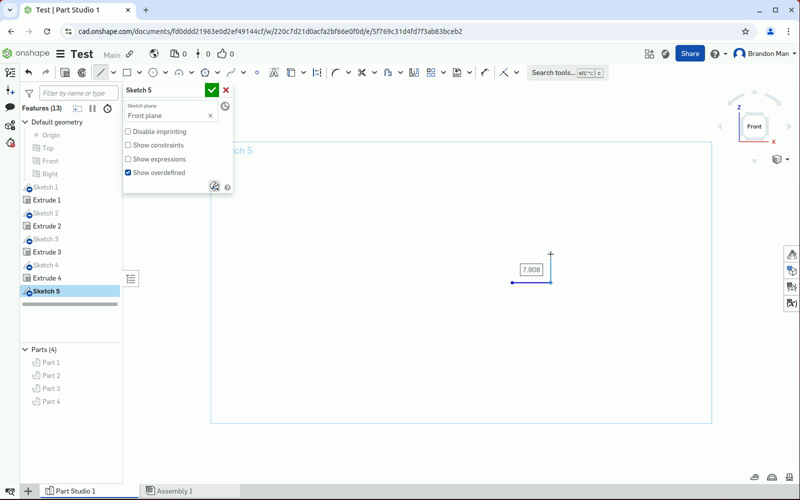
key_down(shift)
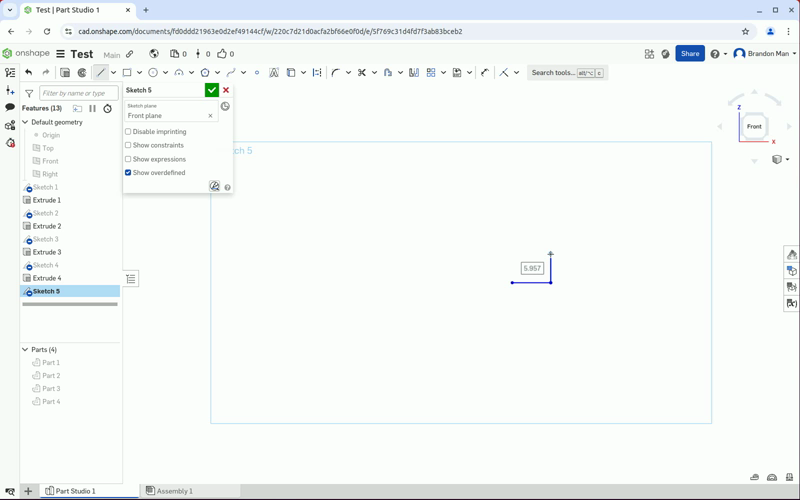
mouse_move(580, 253)
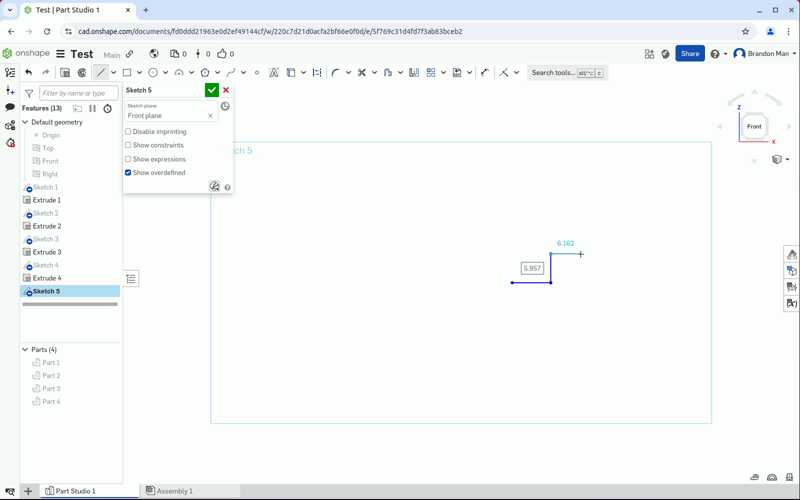
mouse_move(550, 251)
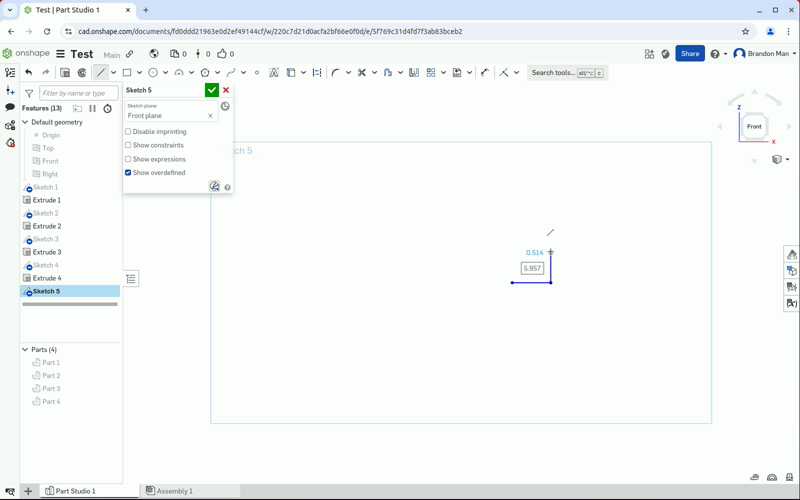
scroll(6)
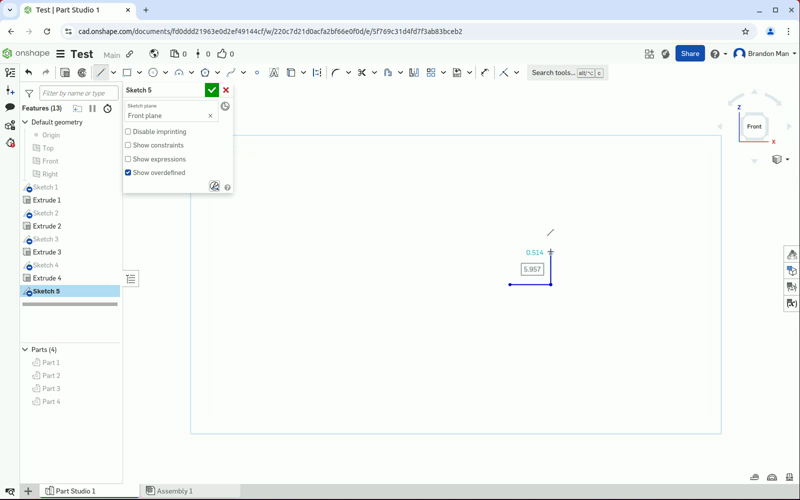
scroll(6)
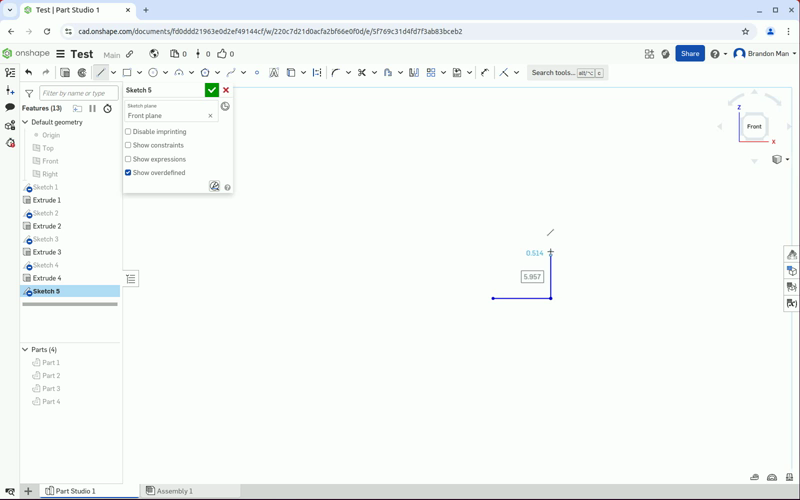
scroll(6)
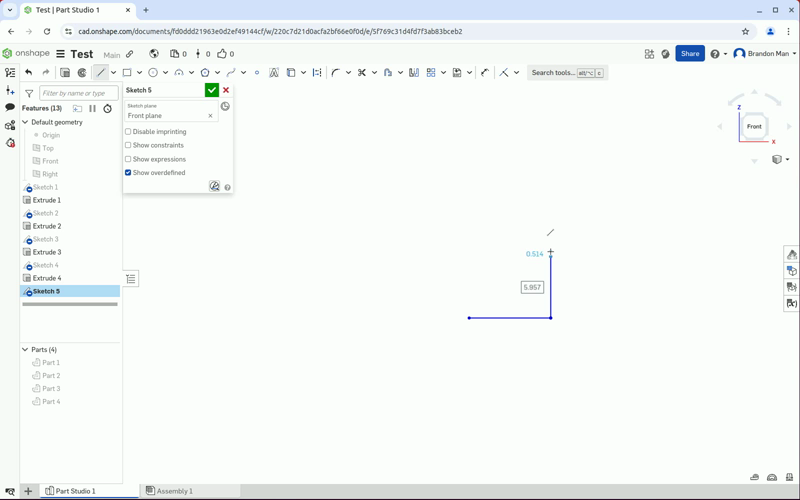
scroll(6)
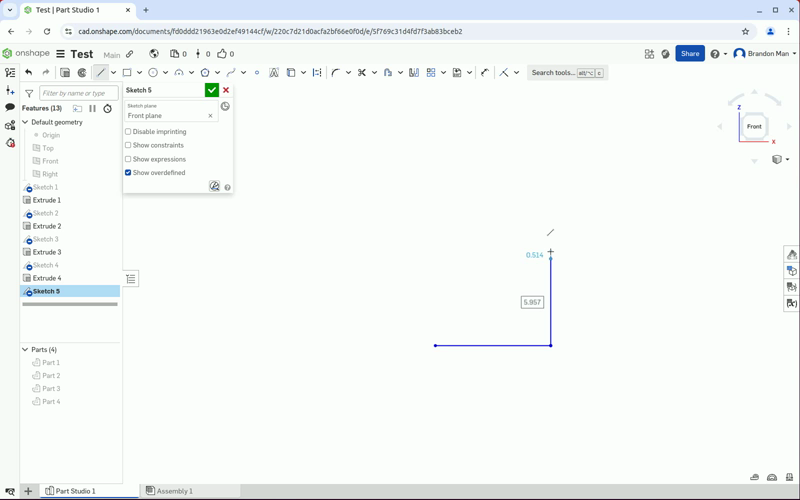
scroll(6)
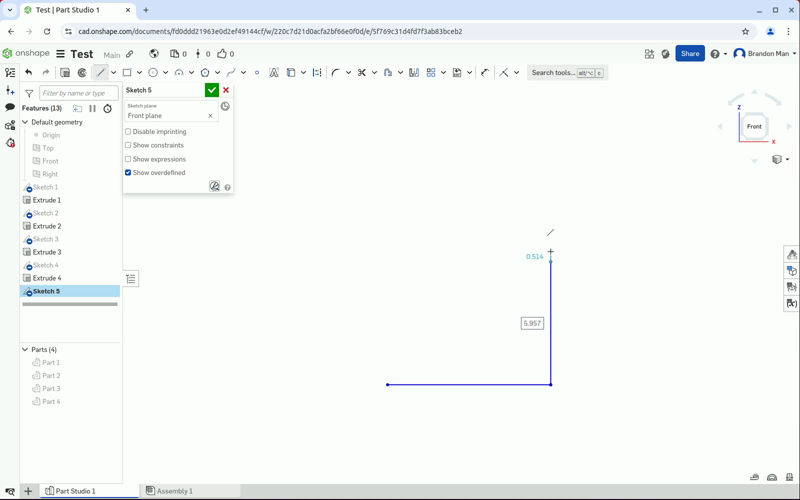
scroll(6)
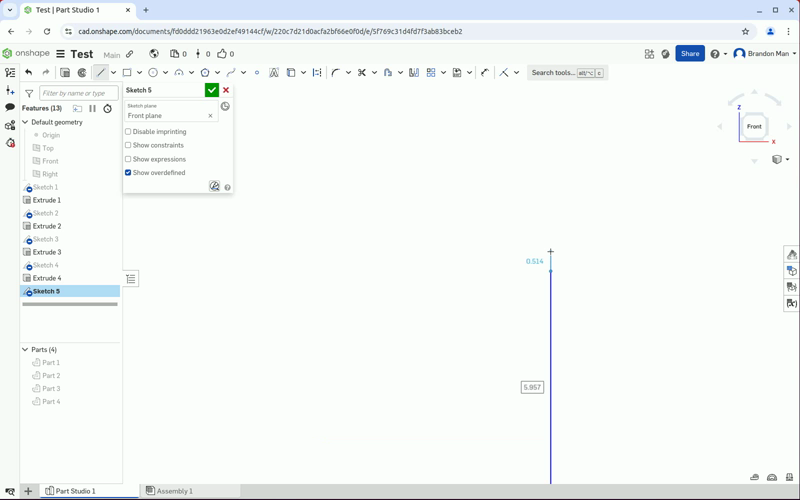
scroll(6)
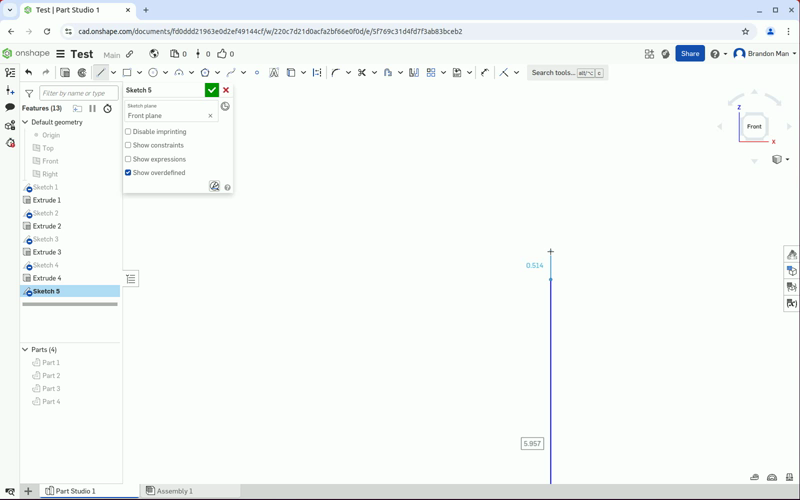
click(550, 251)
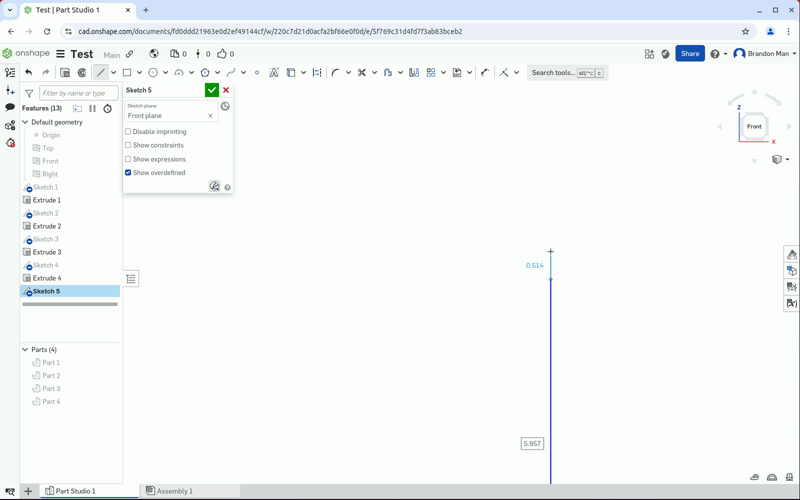
scroll(-6)
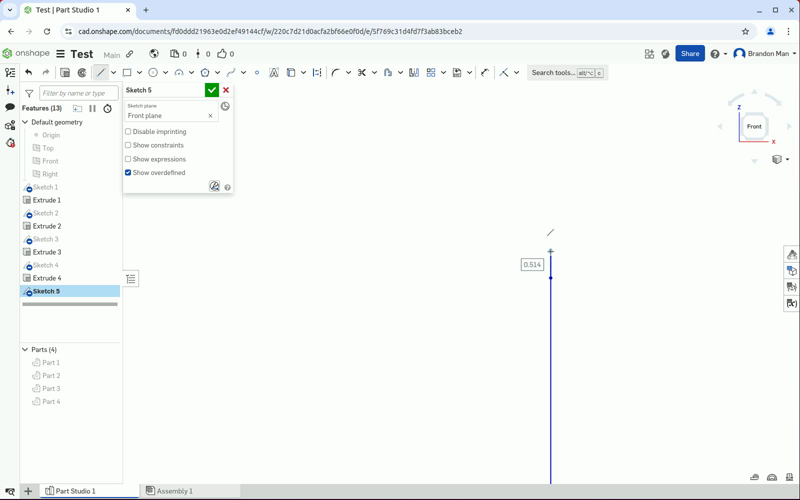
scroll(-6)
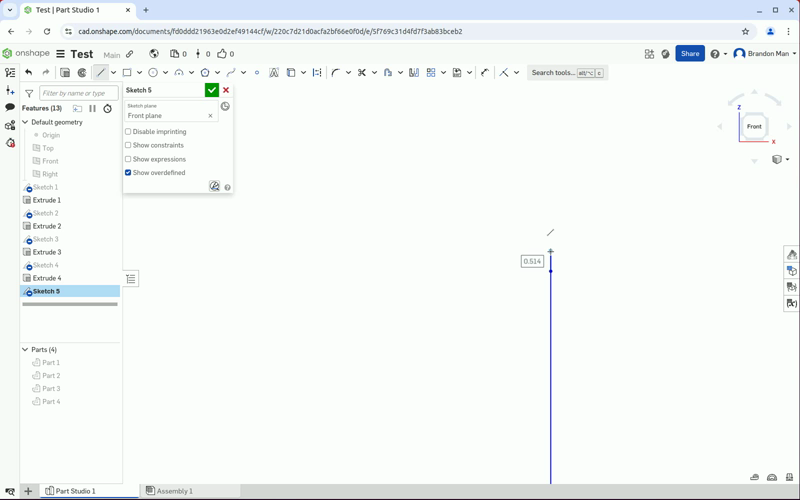
scroll(-6)
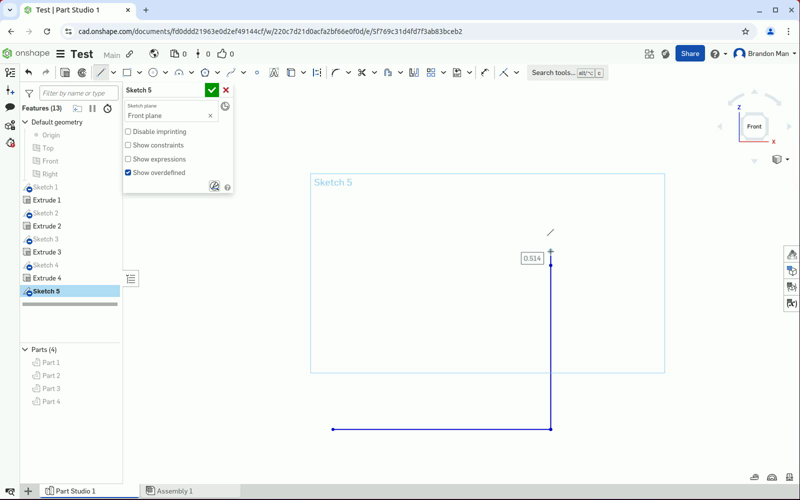
scroll(-6)
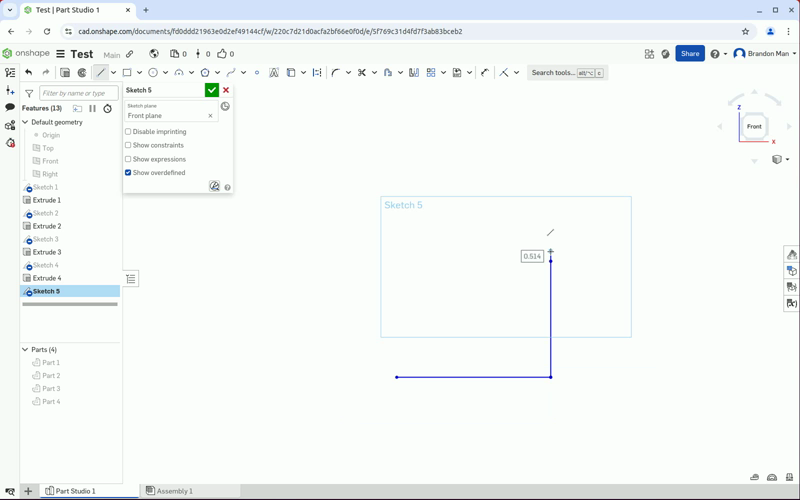
scroll(-6)
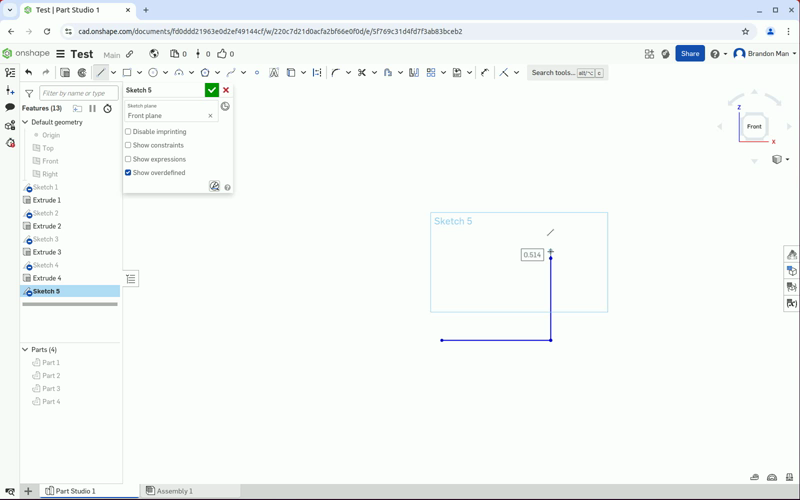
scroll(-6)
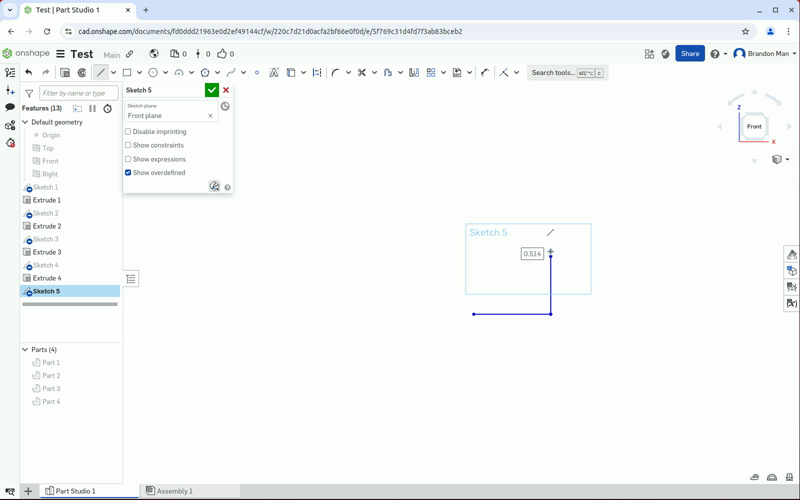
scroll(-6)
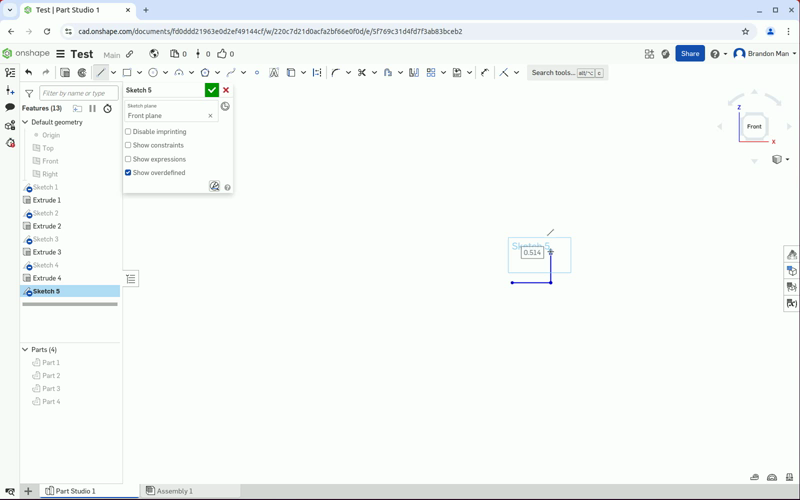
key_up(shift)
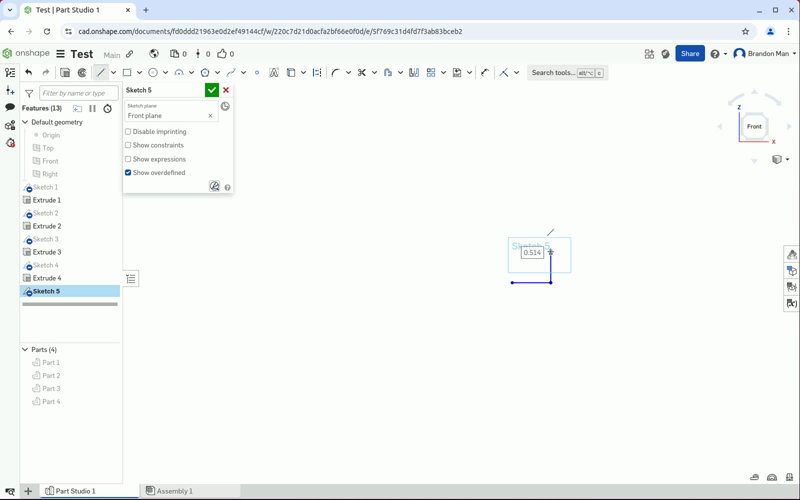
key_down(shift)
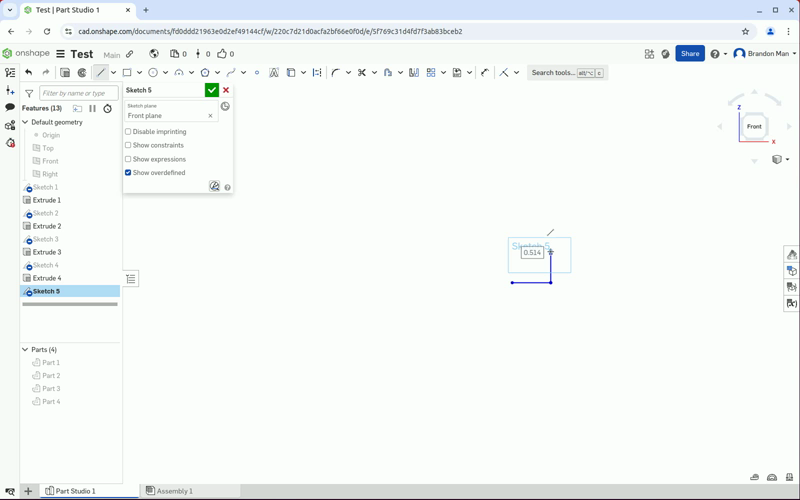
mouse_move(580, 251)
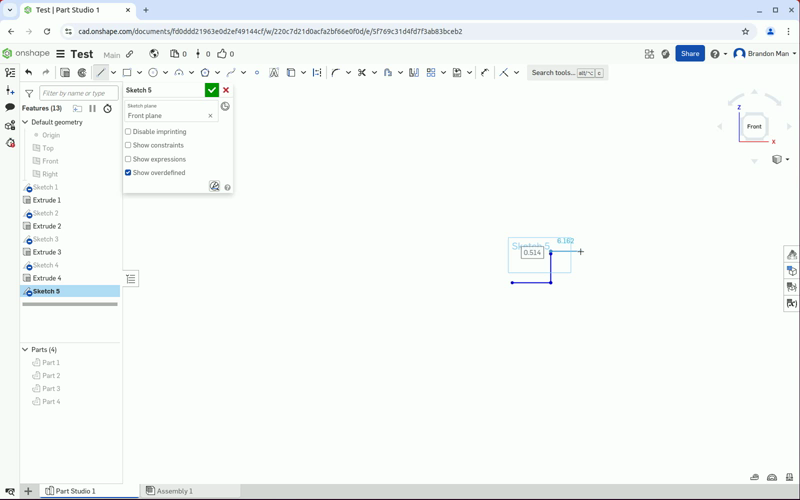
mouse_move(512, 251)
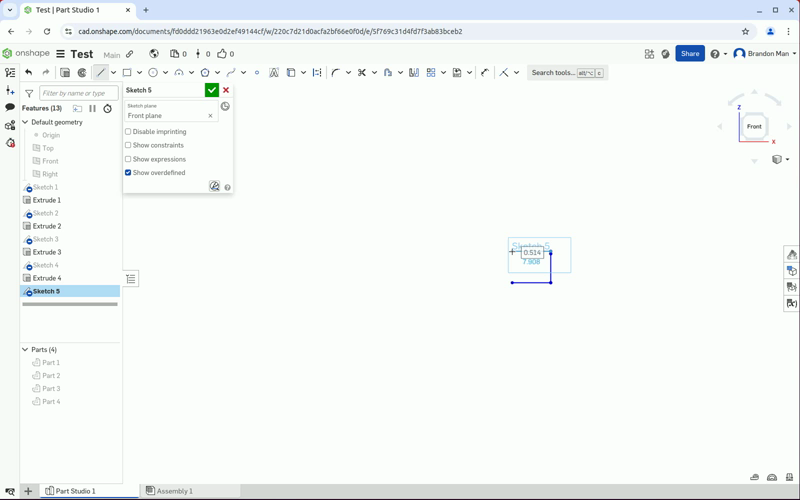
click(512, 251)
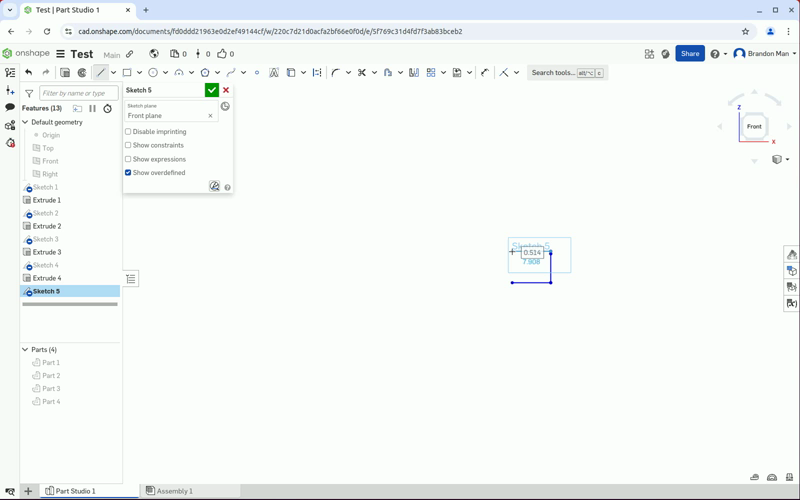
key_up(shift)
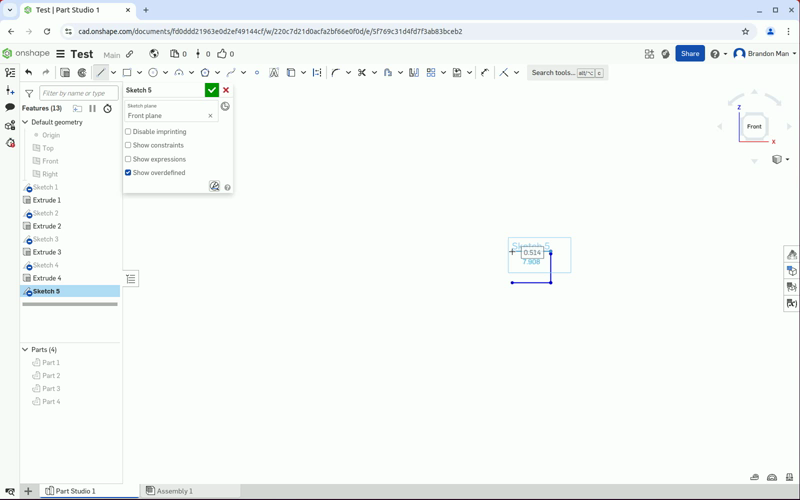
mouse_move(542, 251)
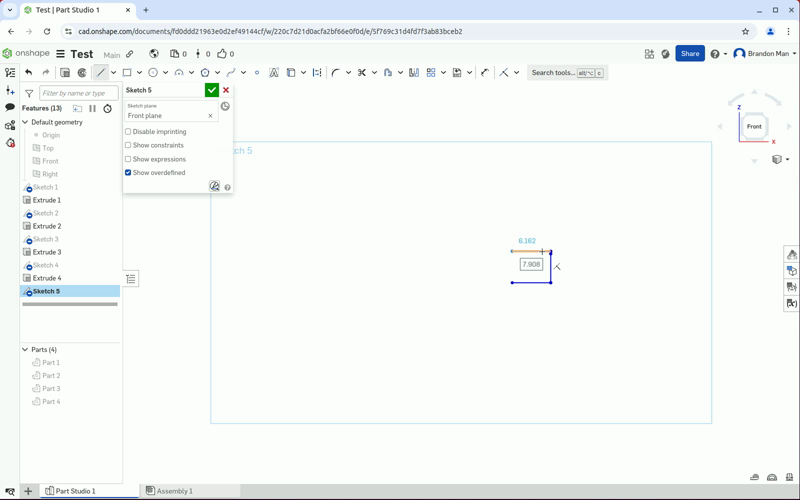
key_down(shift)
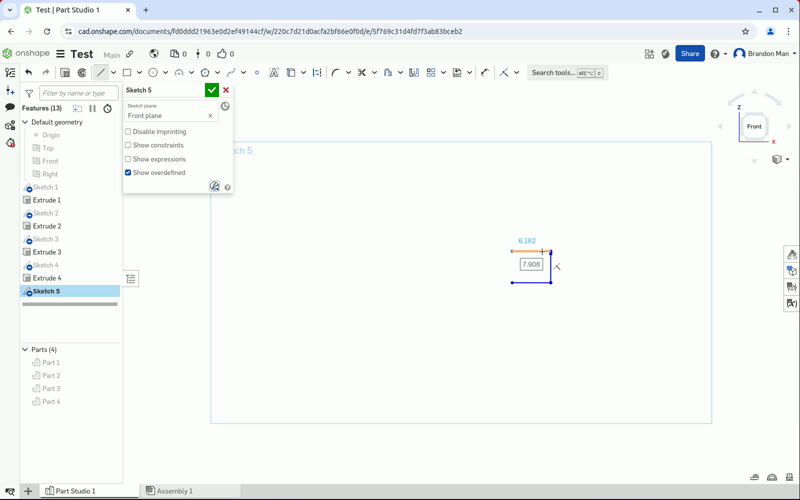
mouse_move(512, 282)
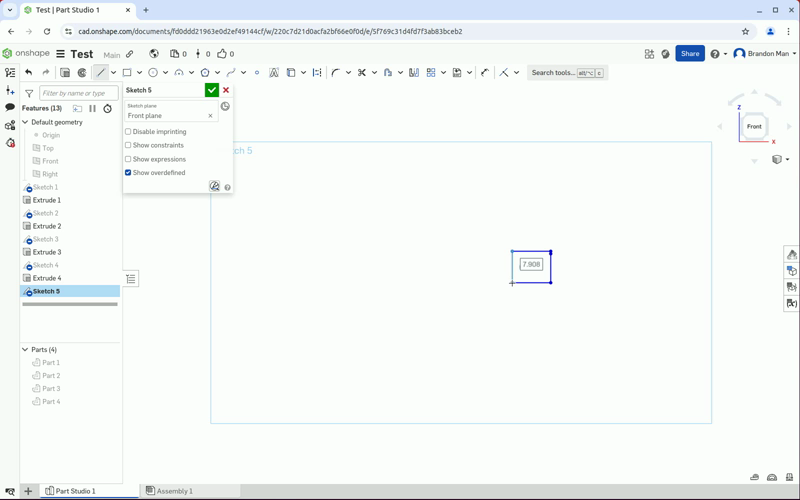
key_up(shift)
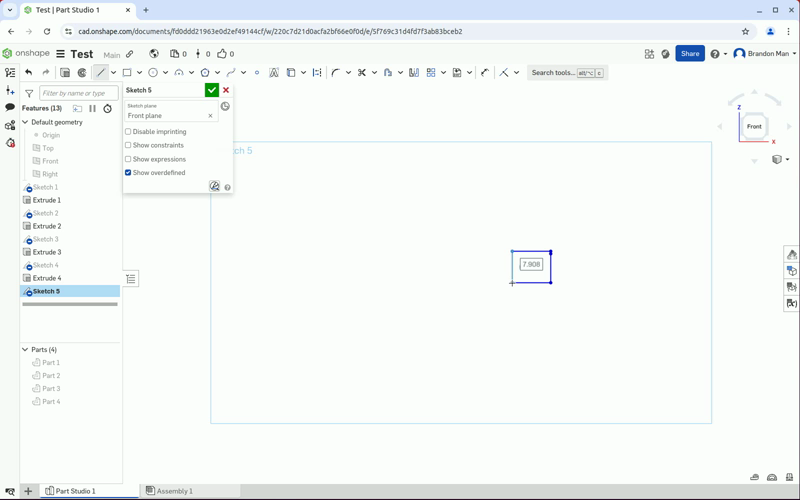
click(512, 282)
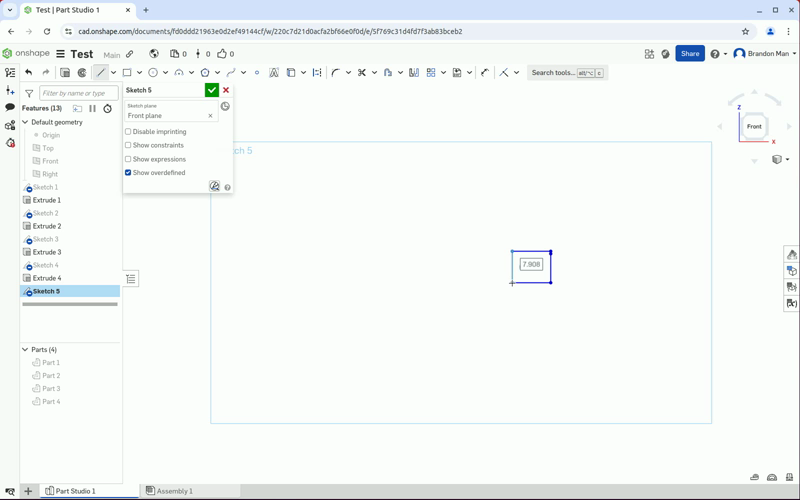
key(esc)
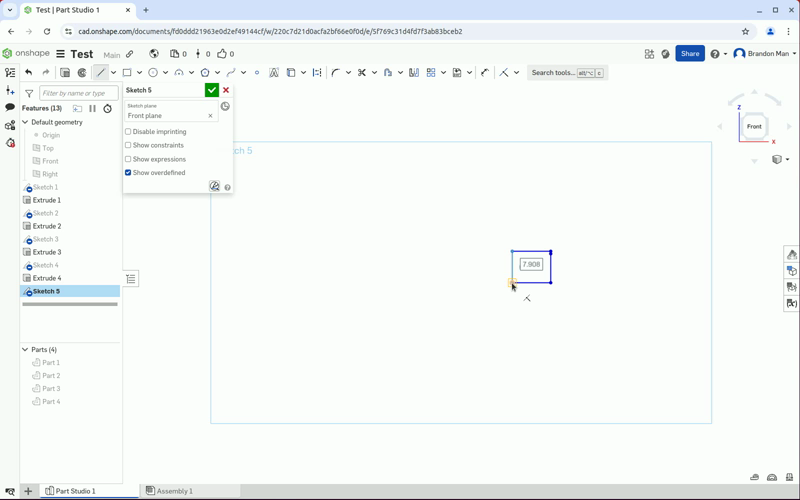
mouse_move(521, 254)
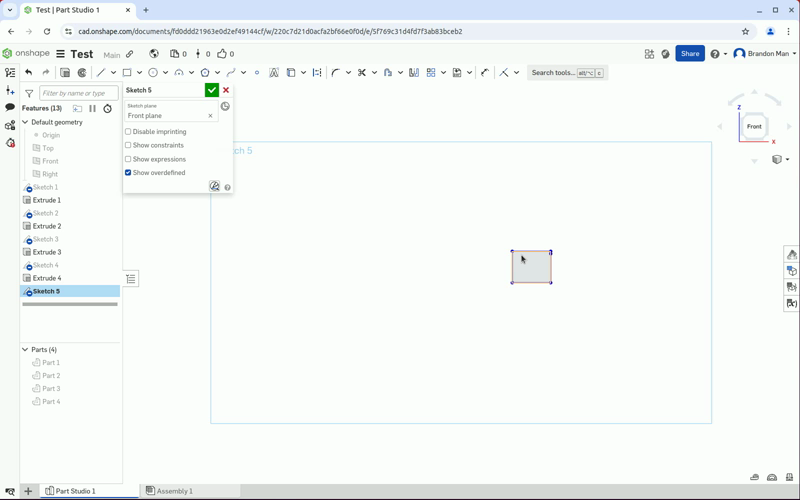
scroll(6)
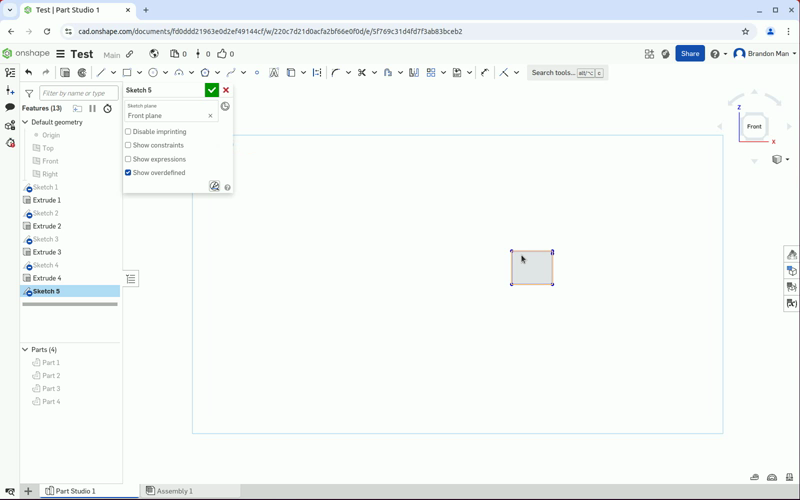
scroll(6)
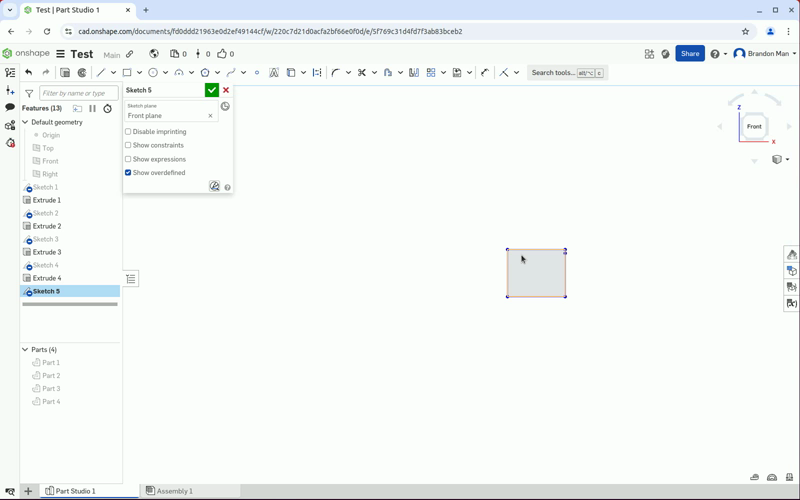
scroll(6)
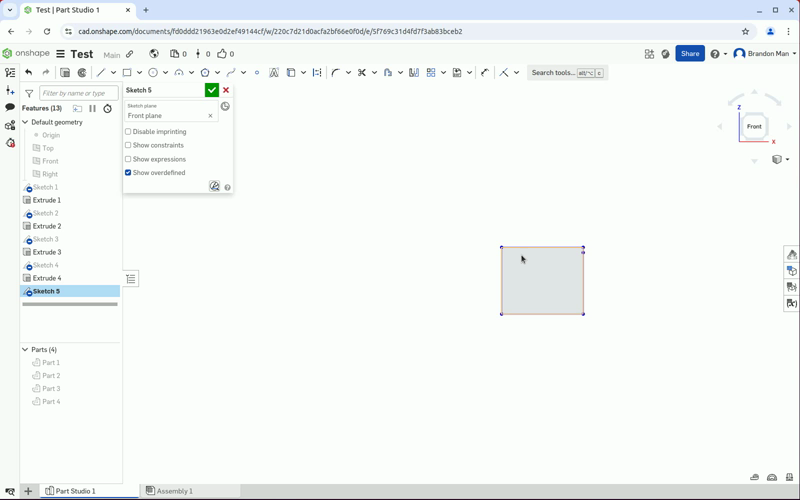
scroll(6)
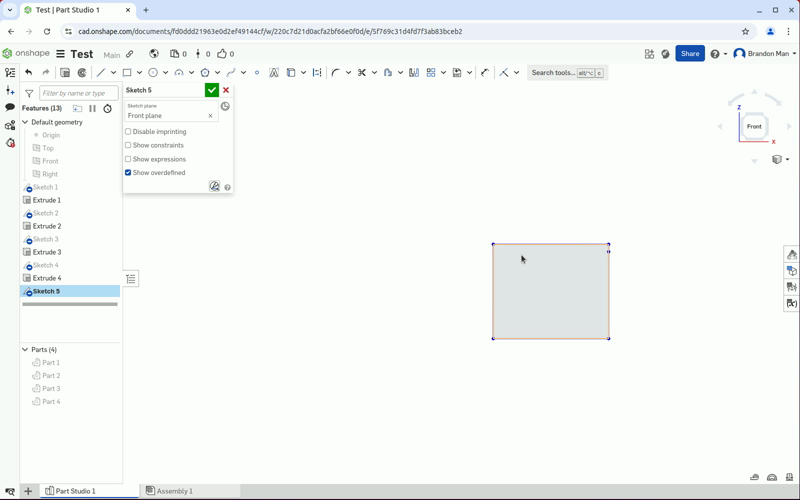
scroll(6)
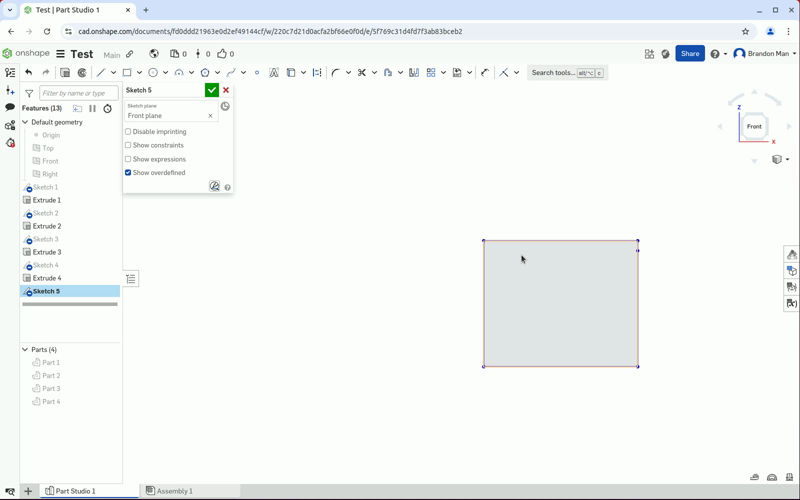
scroll(6)
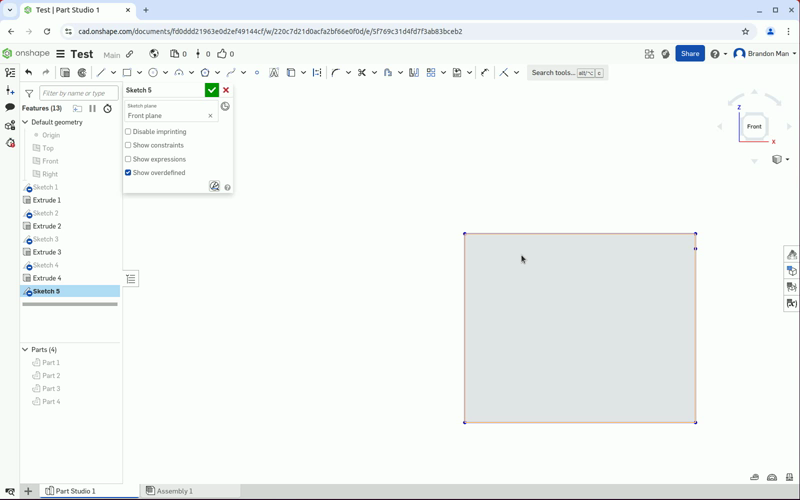
scroll(6)
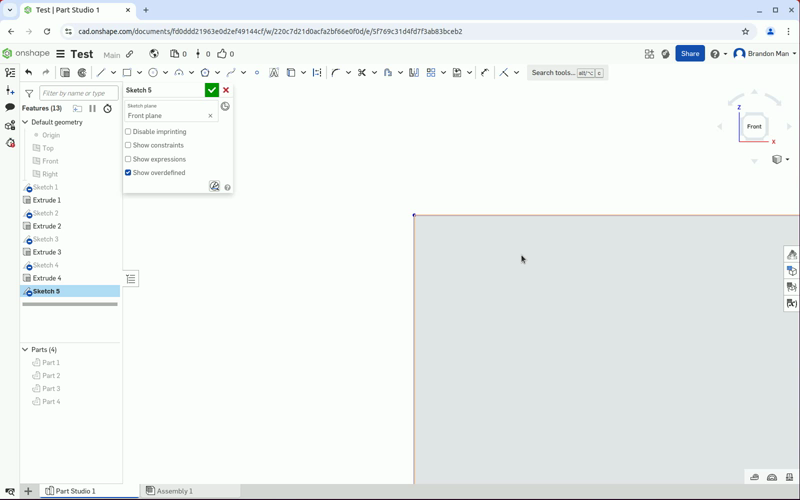
click(521, 254)
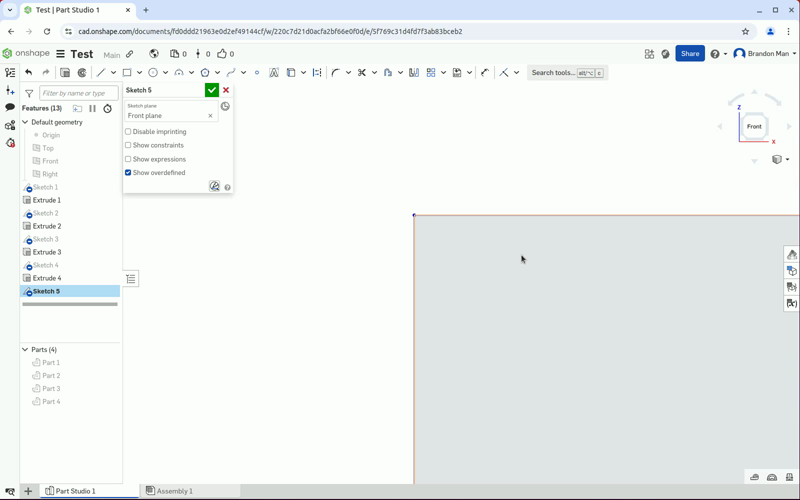
scroll(-6)
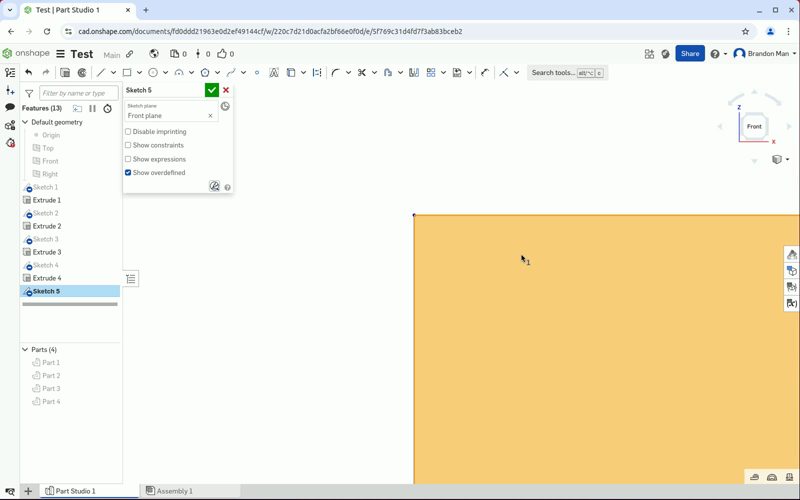
scroll(-6)
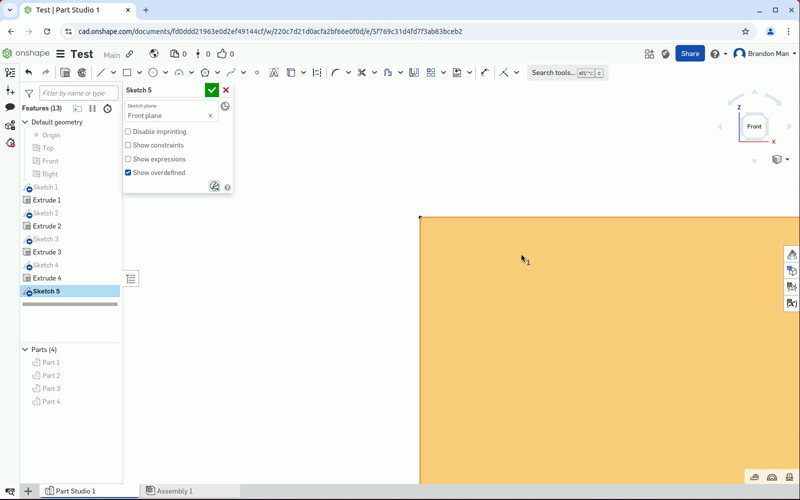
scroll(-6)
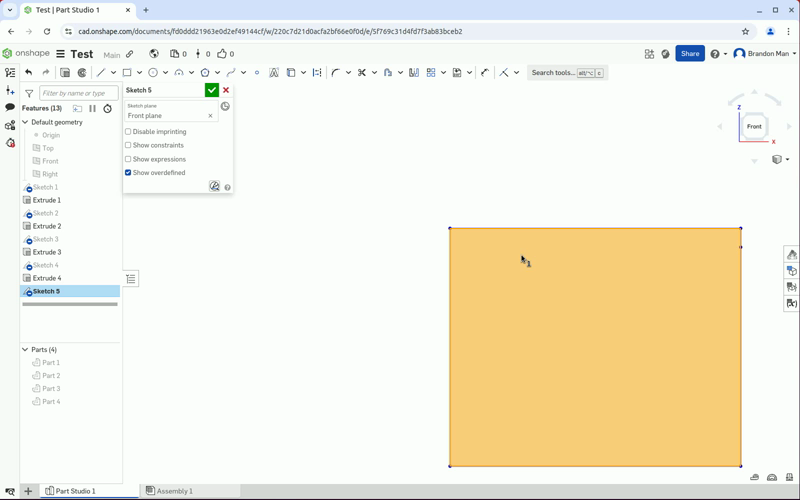
scroll(-6)
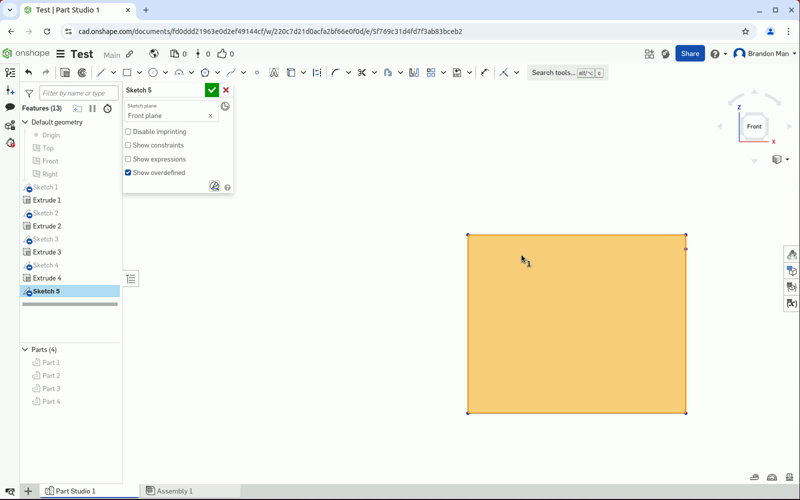
scroll(-6)
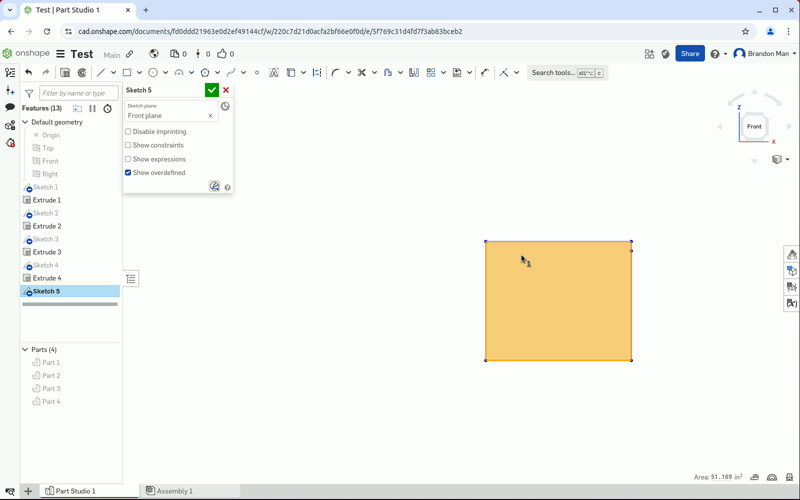
scroll(-6)
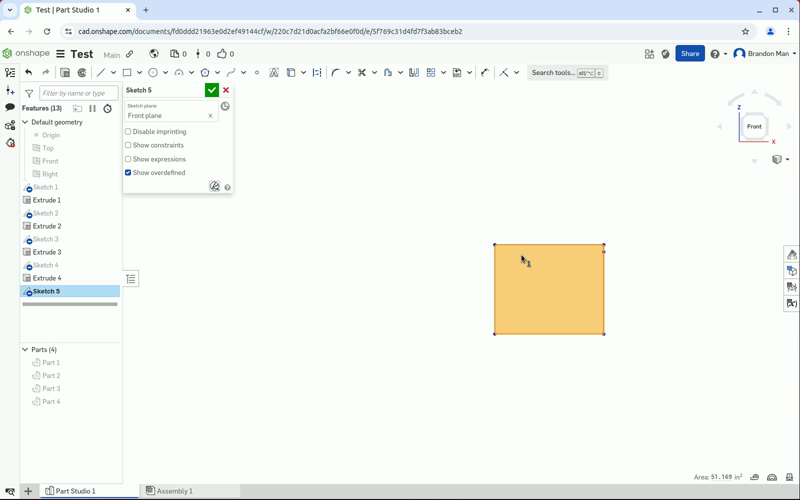
scroll(-6)
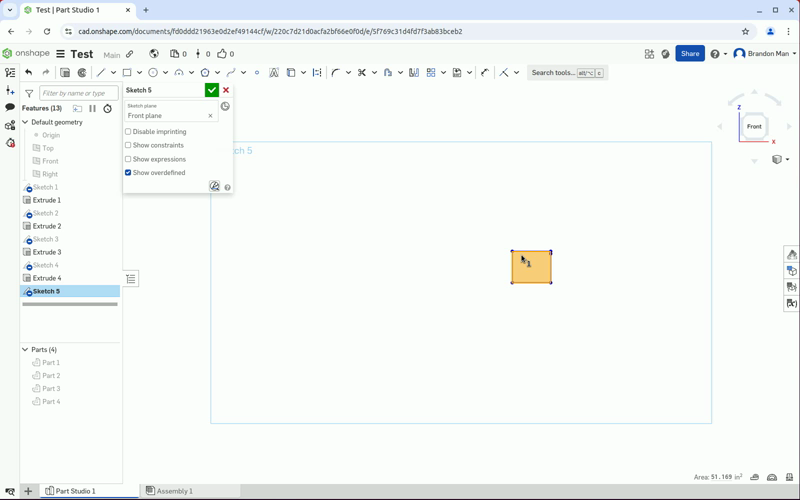
mouse_move(73, 352)
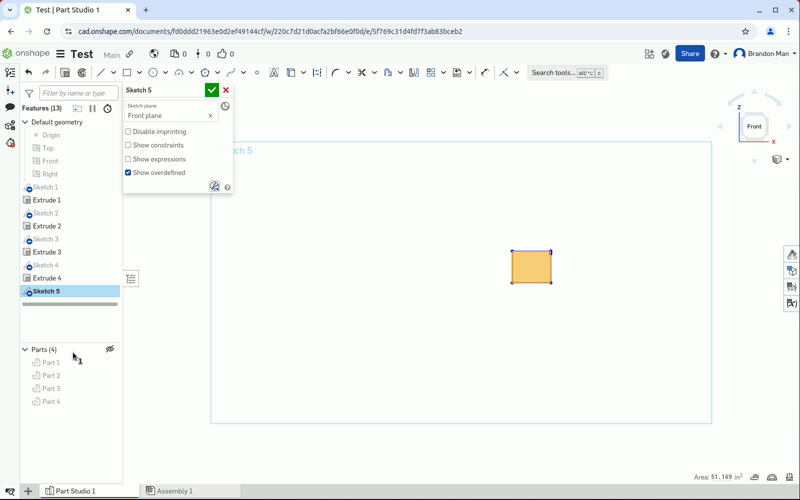
key(shift+y)
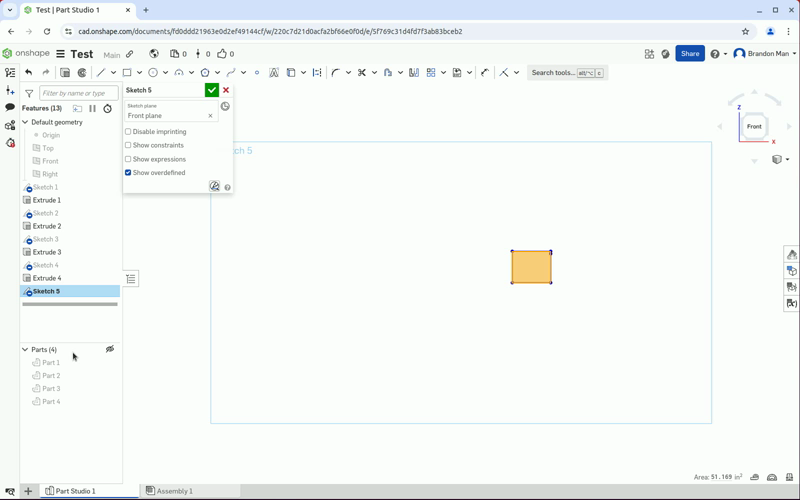
key(shift+e)
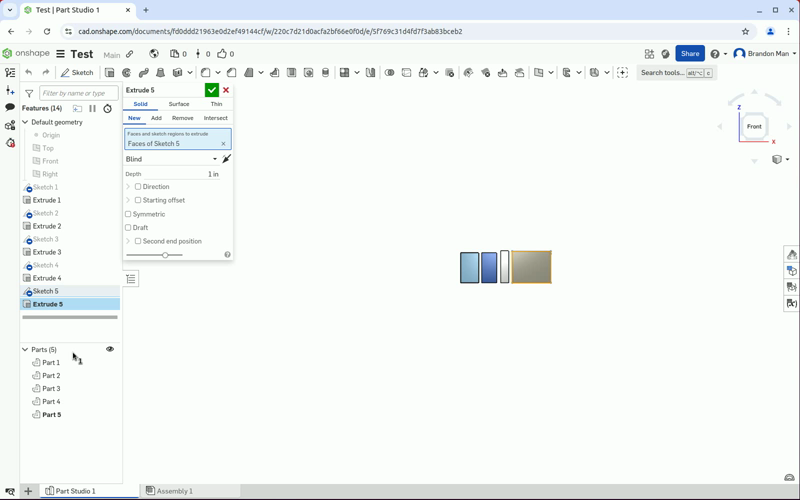
mouse_move(143, 106)
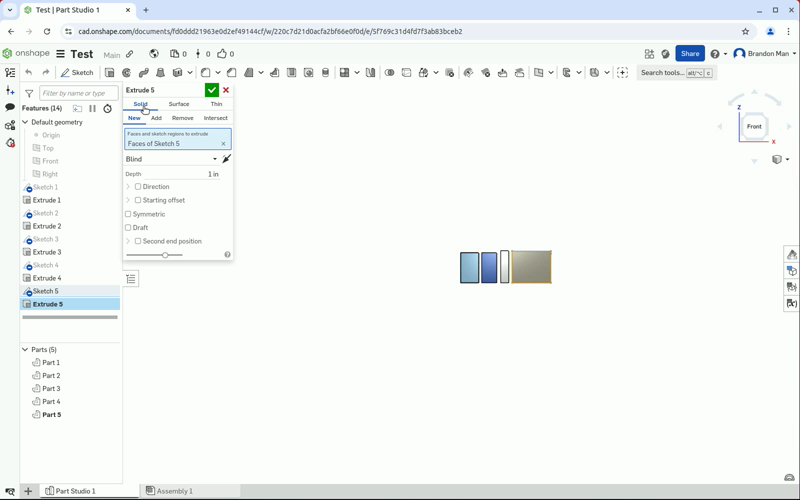
click(143, 106)
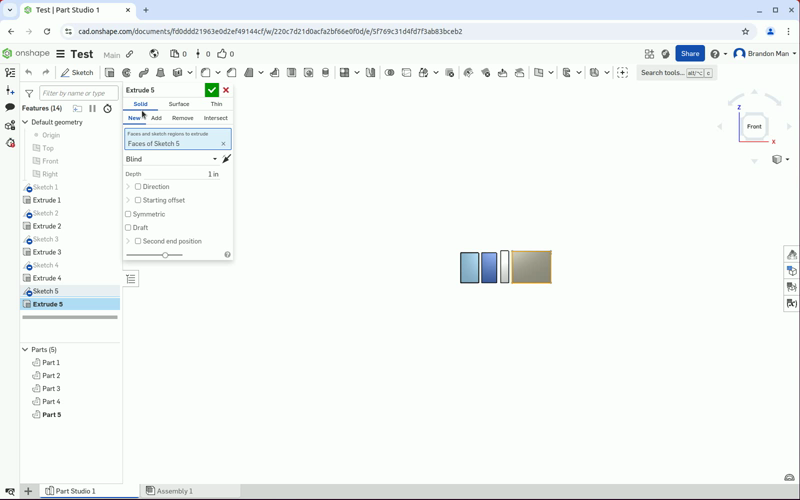
mouse_move(137, 120)
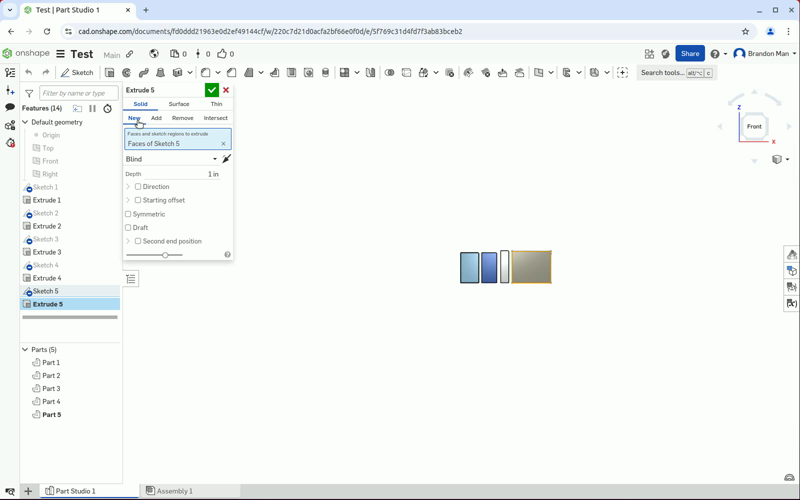
click(137, 120)
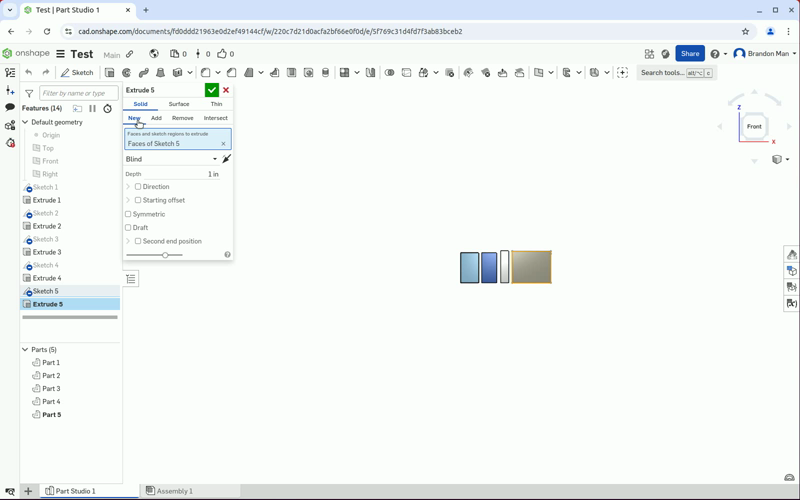
key(tab, 4)
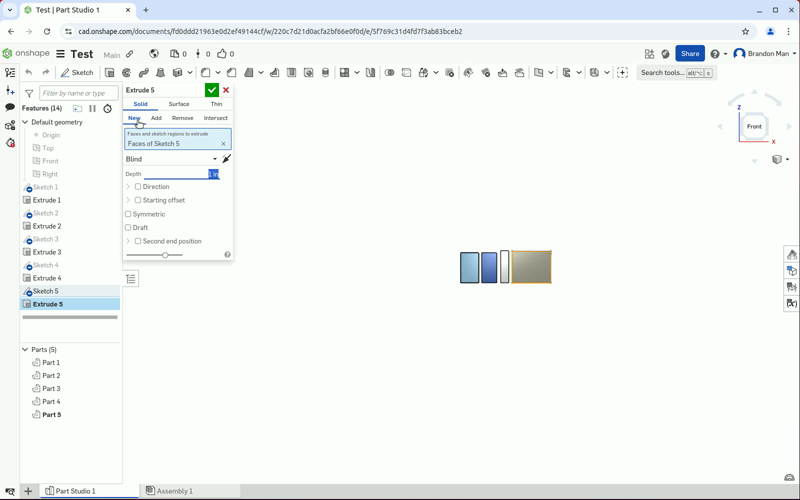
text(-0.241)
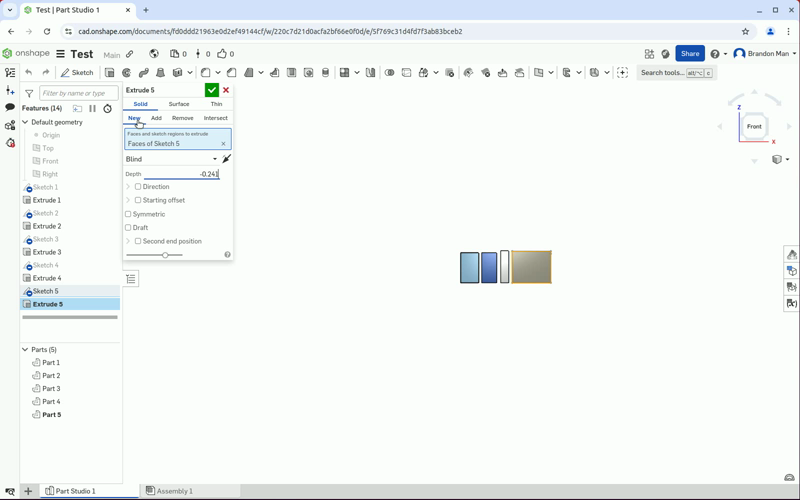
key(enter)
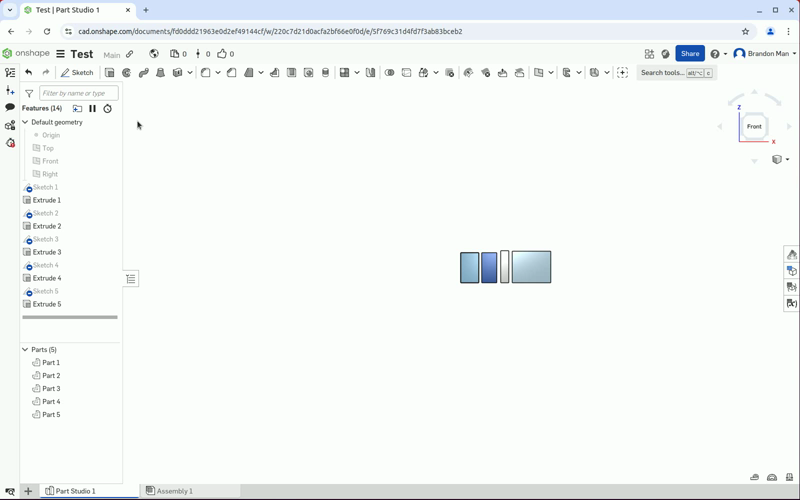
key(shift+h)
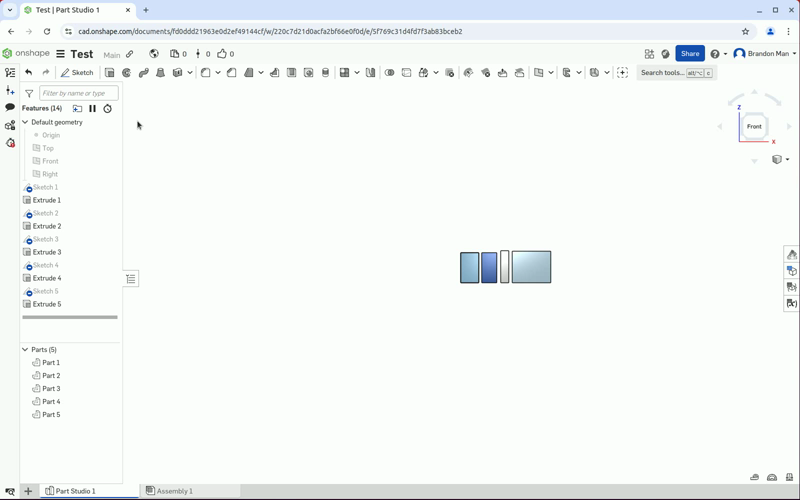
key(shift+h)
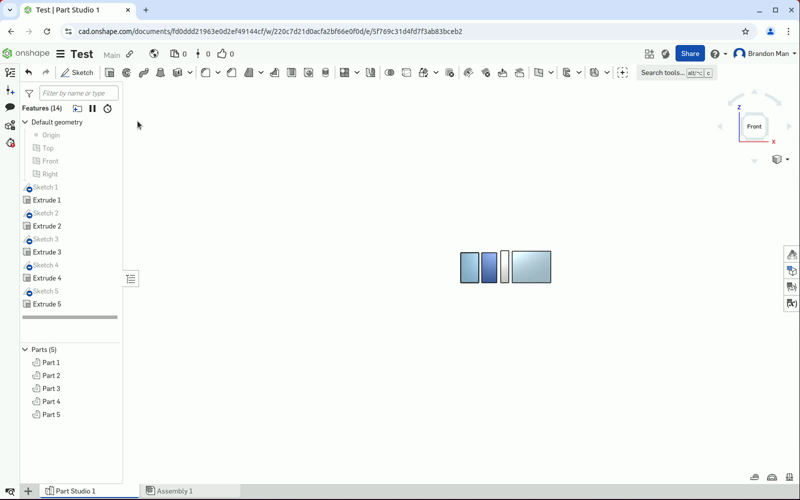
mouse_move(73, 189)
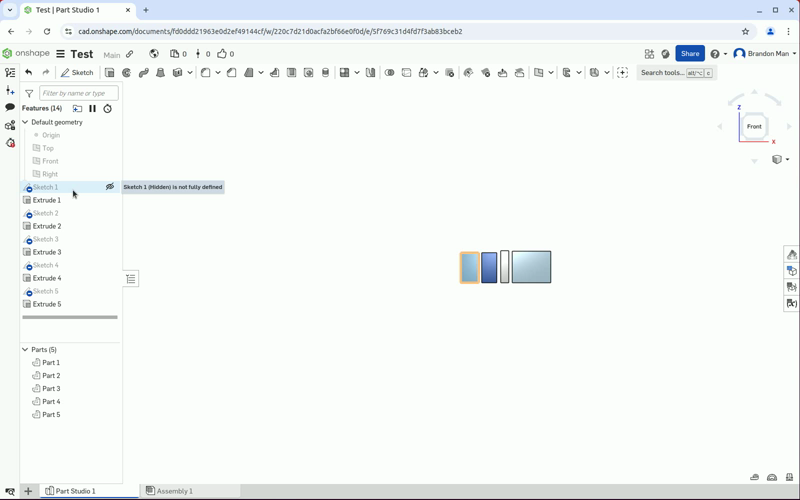
click(73, 189)
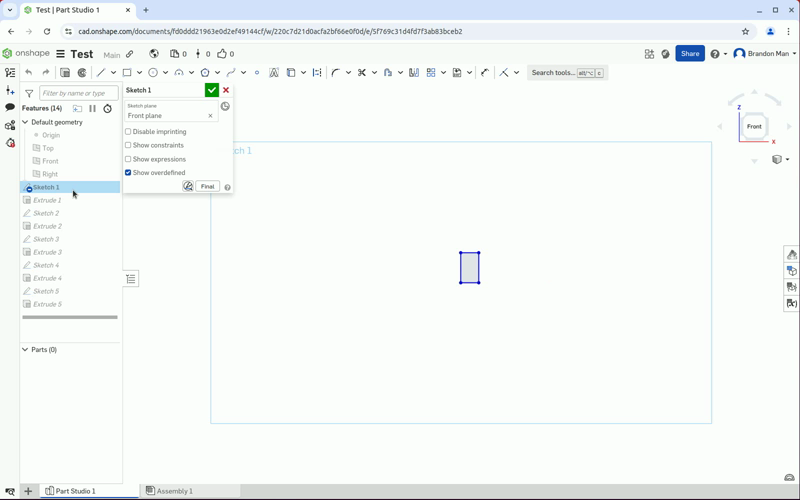
mouse_move(229, 92)
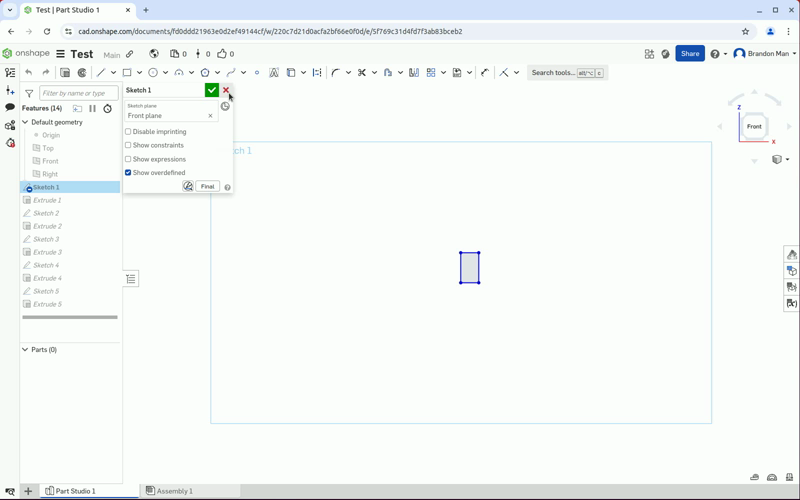
click(229, 92)
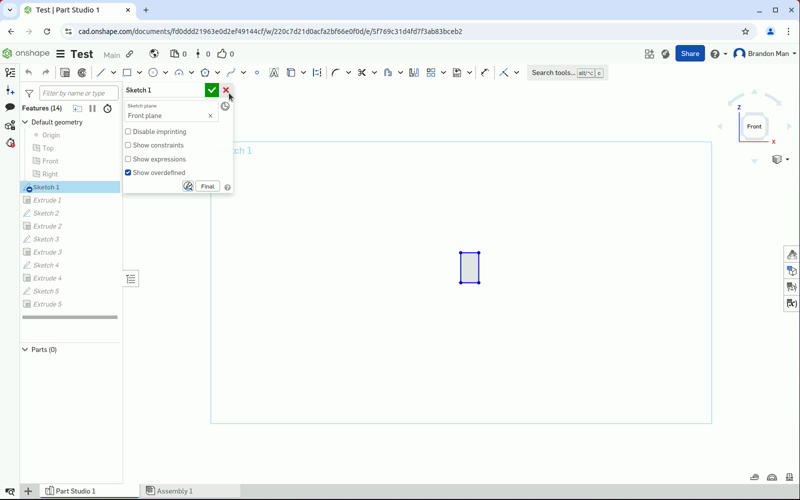
key(shift+s)
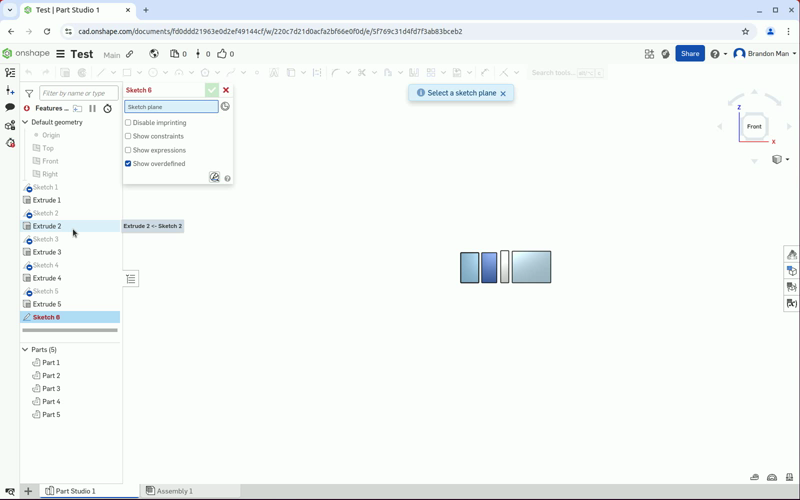
scroll(3)
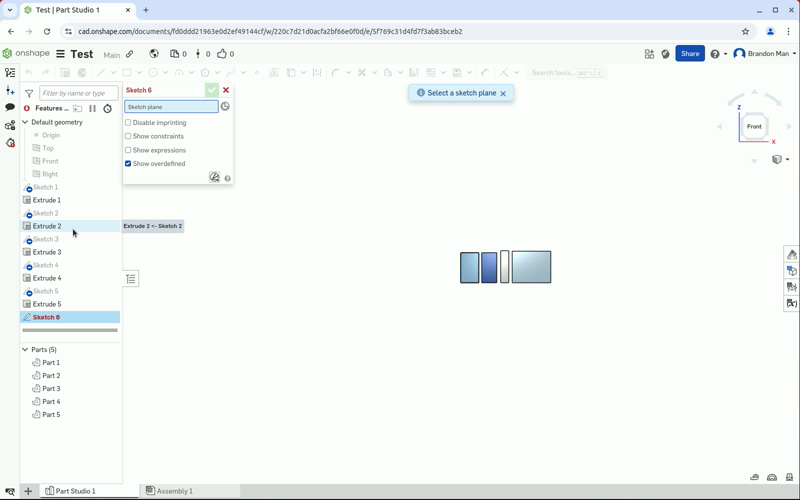
mouse_move(73, 163)
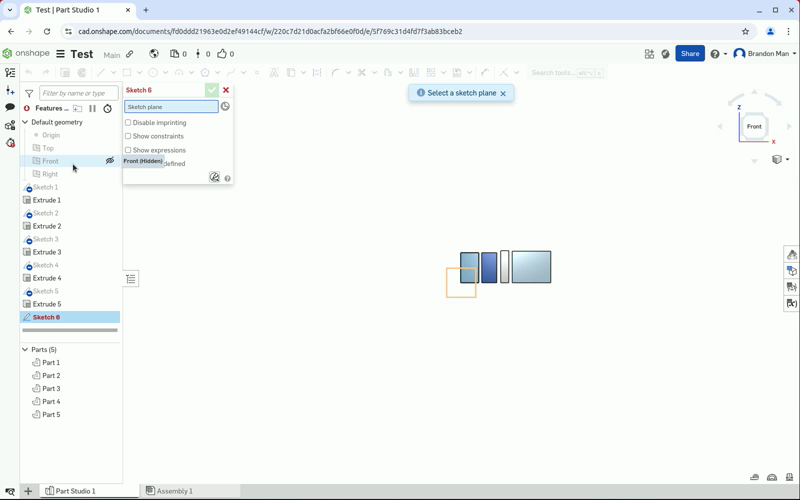
click(73, 163)
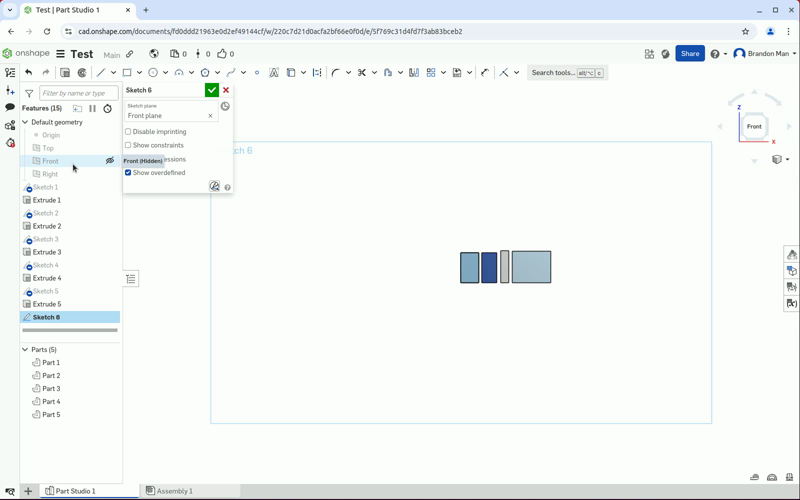
mouse_move(73, 352)
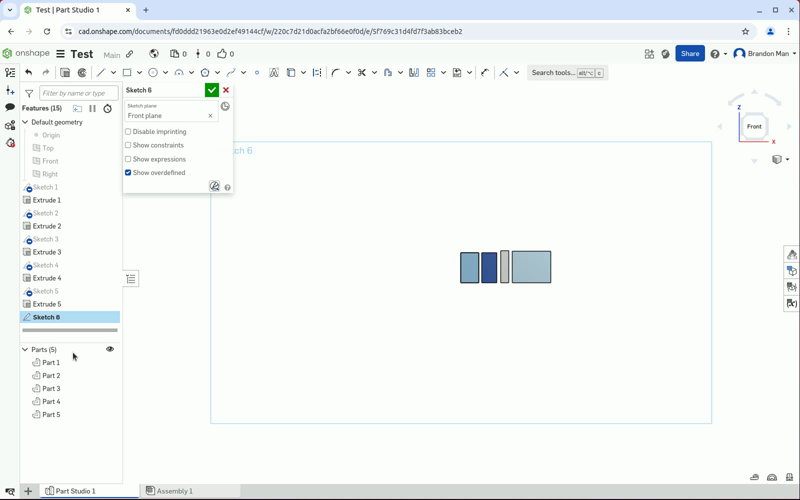
key(y)
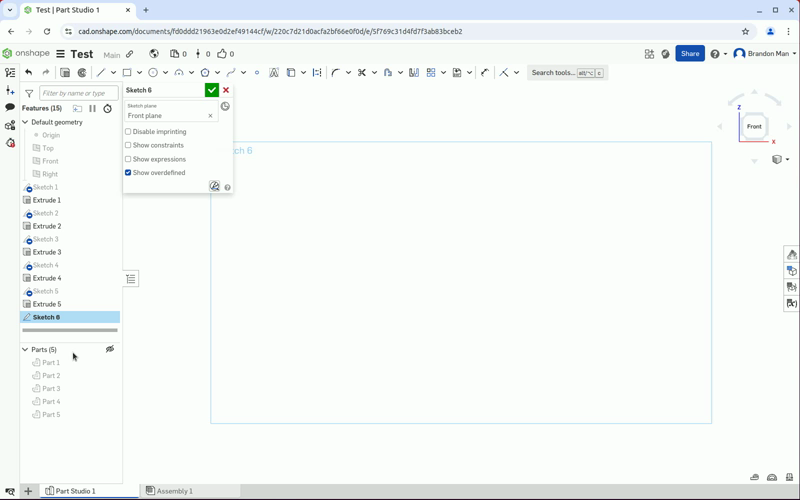
key(l)
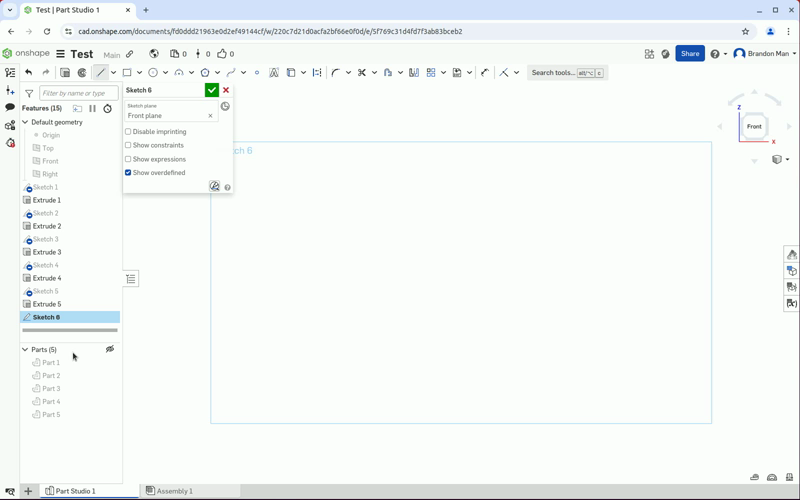
key_down(shift)
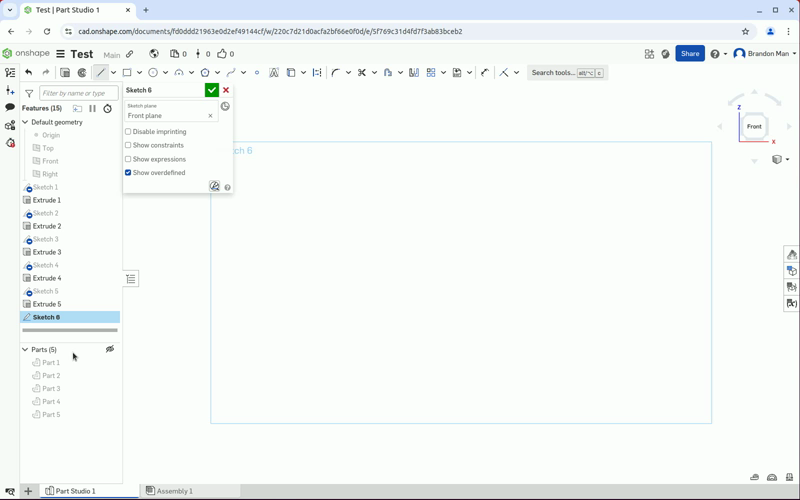
mouse_move(553, 282)
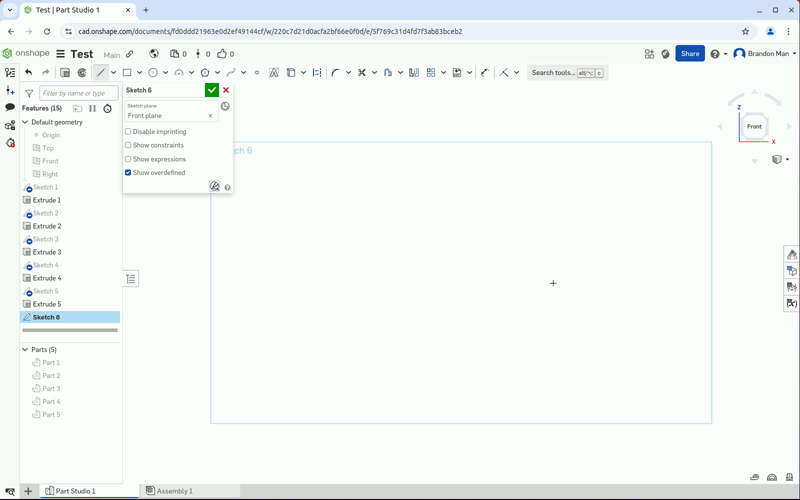
click(553, 282)
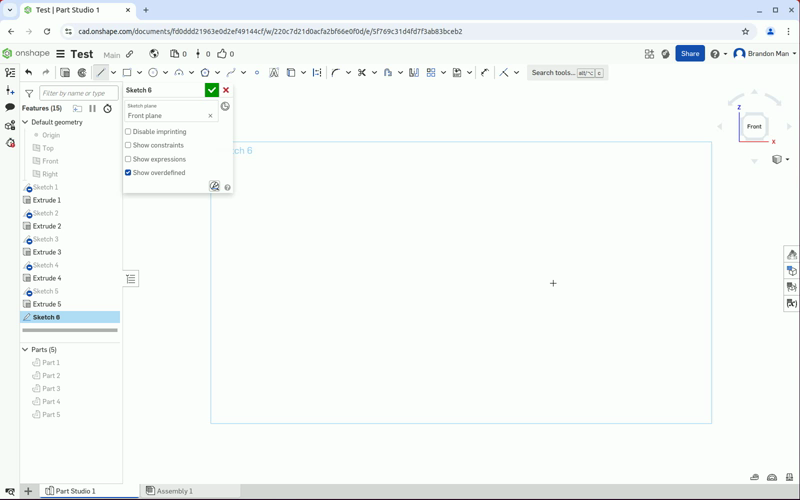
key_up(shift)
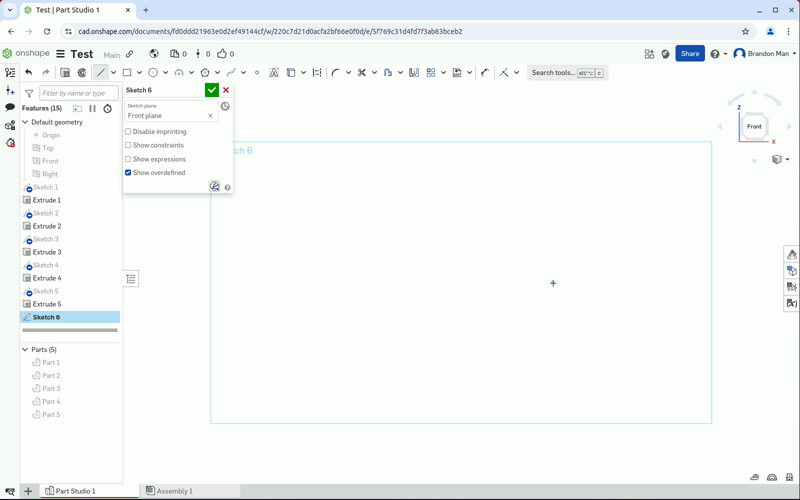
key_down(shift)
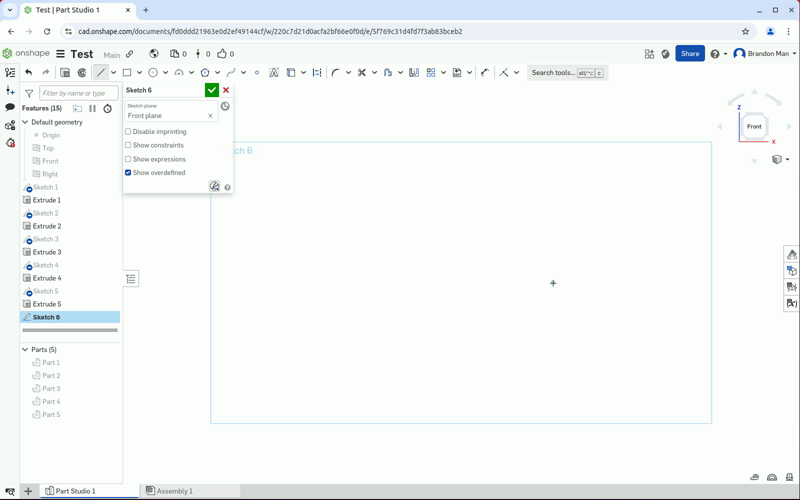
mouse_move(583, 282)
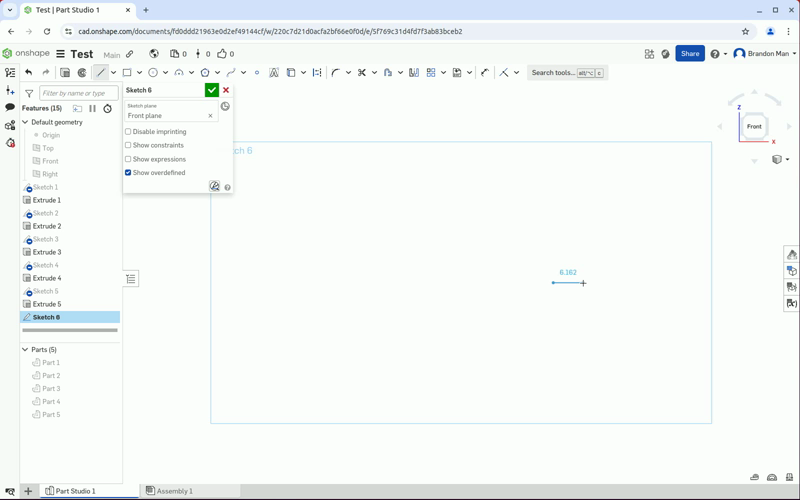
mouse_move(573, 282)
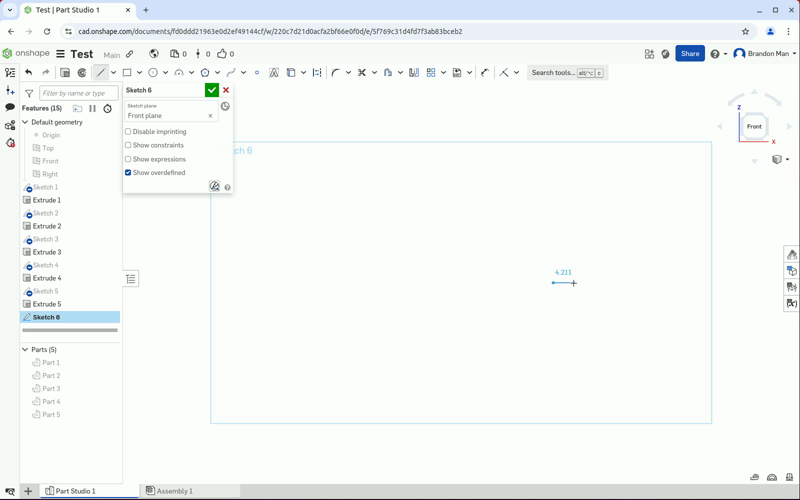
click(573, 282)
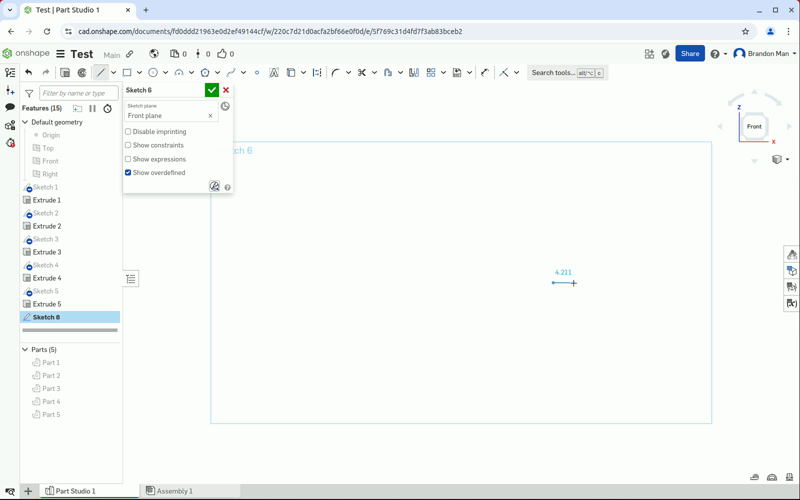
key_up(shift)
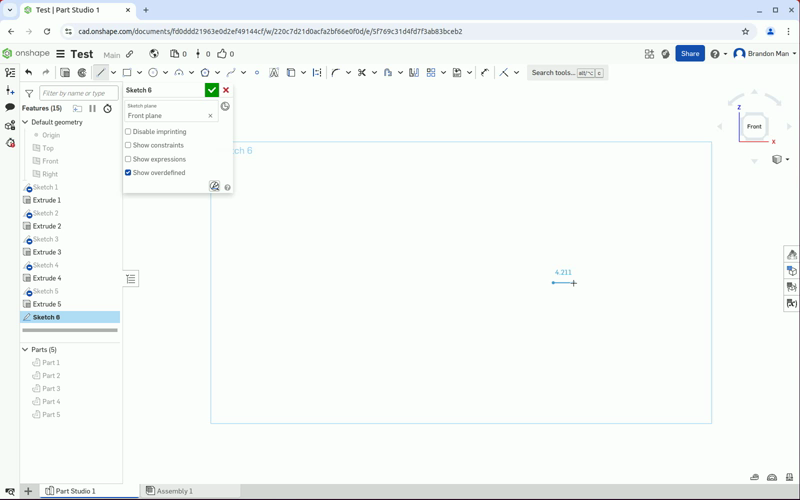
key_down(shift)
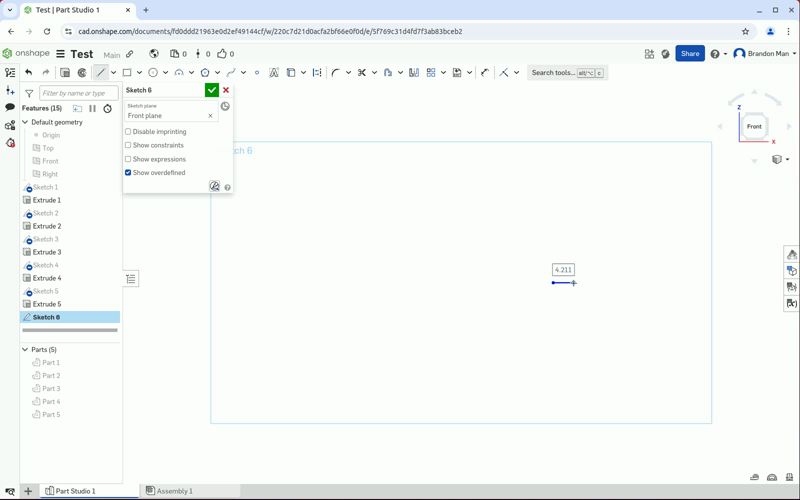
mouse_move(589, 282)
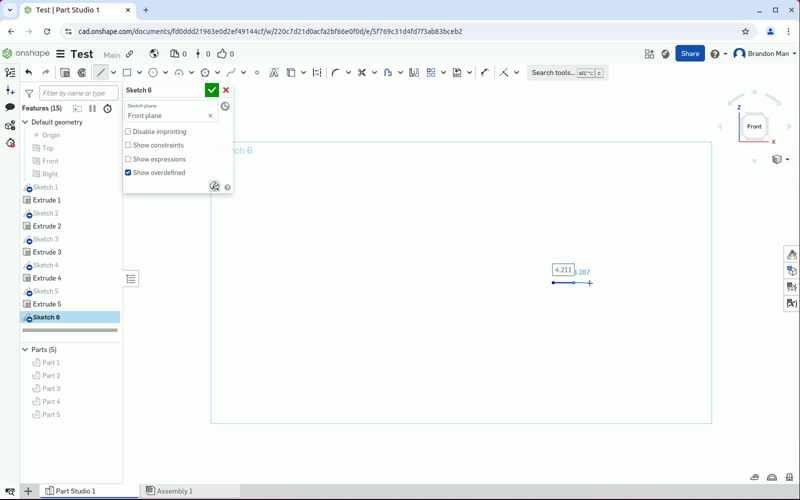
mouse_move(573, 252)
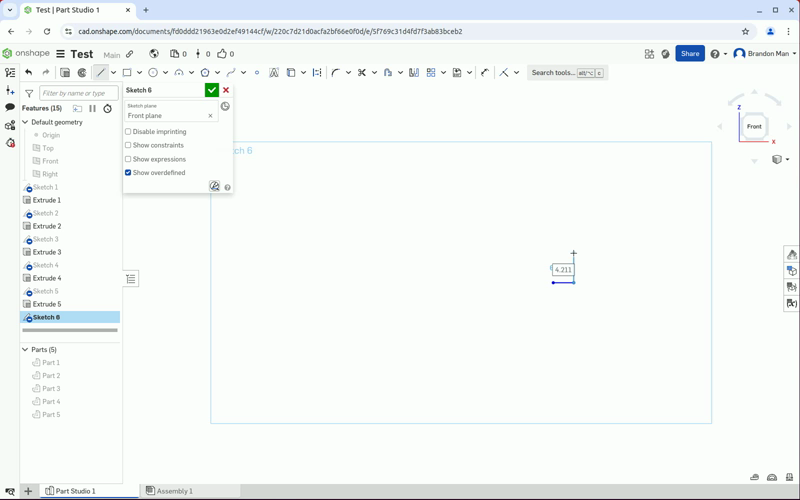
click(573, 252)
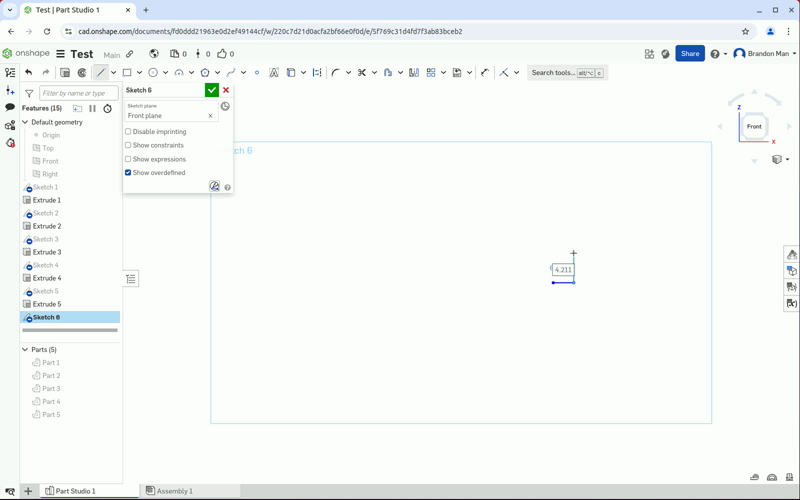
key_up(shift)
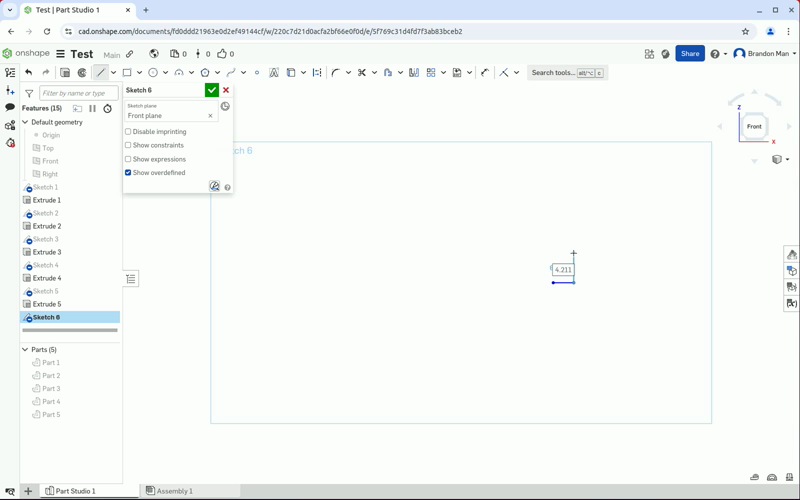
key_down(shift)
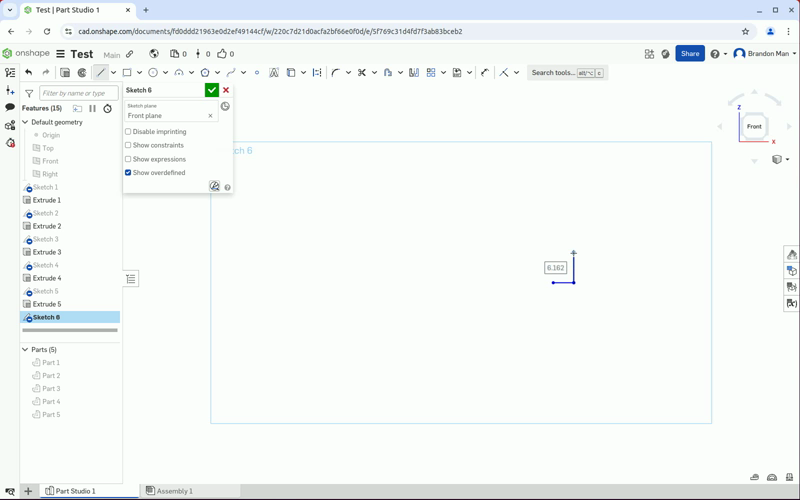
mouse_move(589, 252)
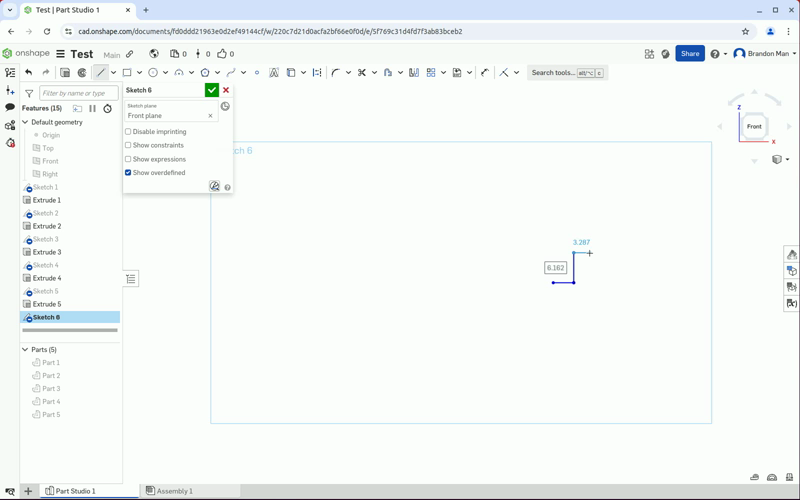
mouse_move(573, 250)
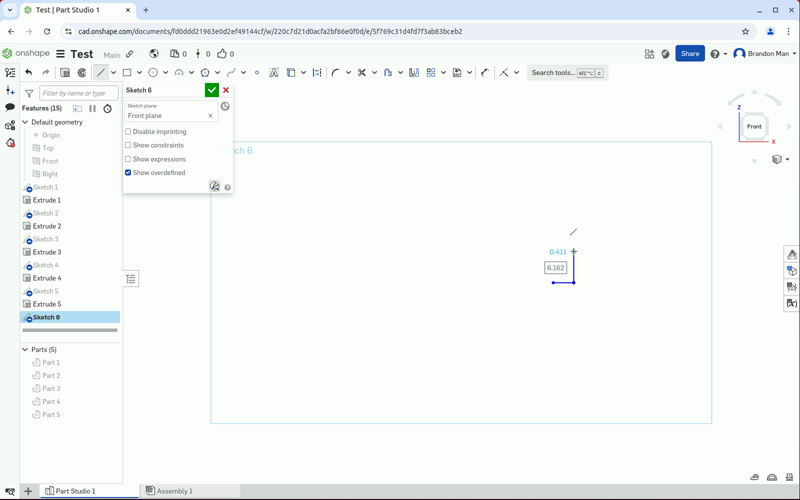
scroll(6)
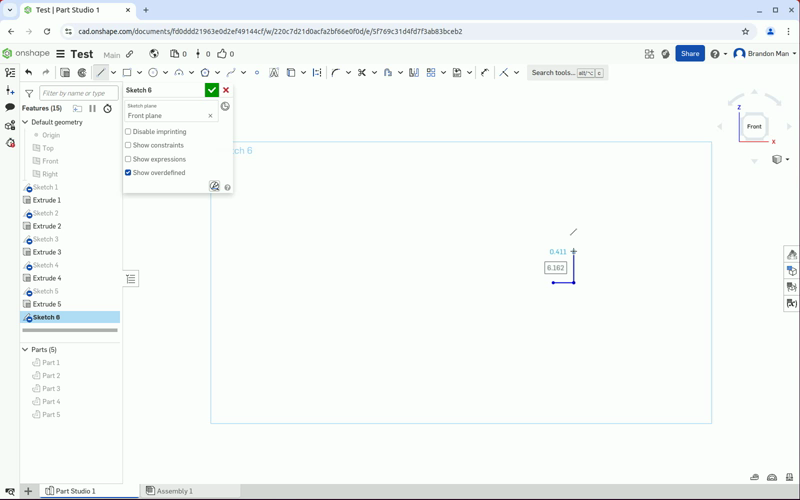
scroll(6)
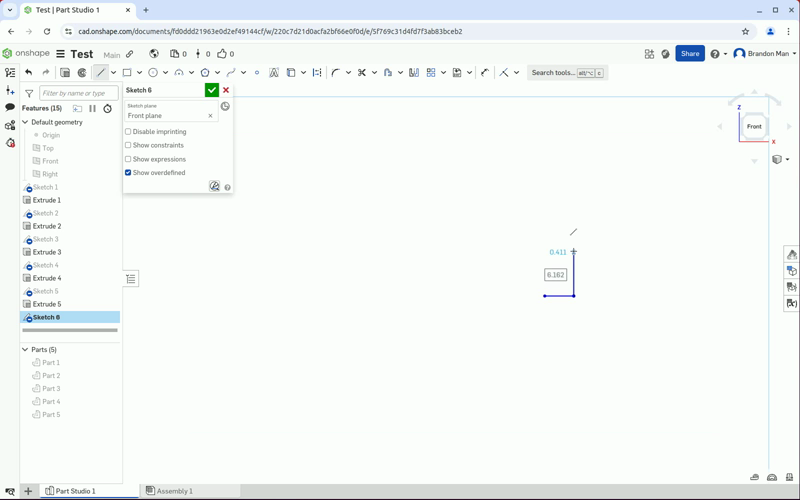
scroll(6)
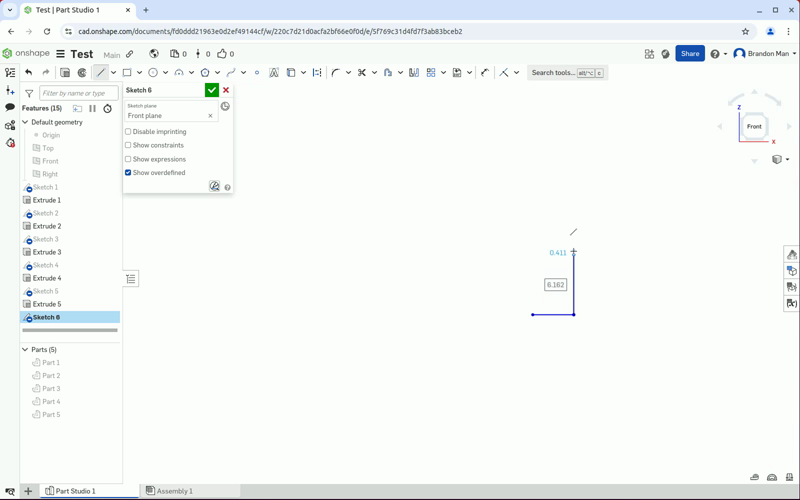
scroll(6)
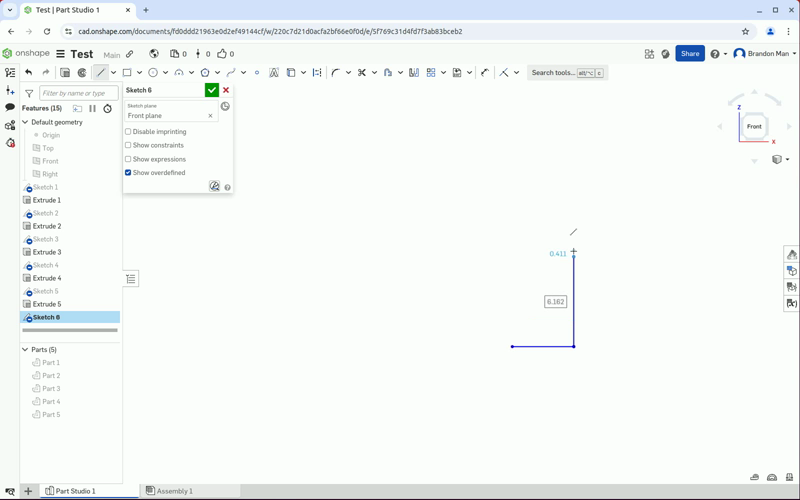
scroll(6)
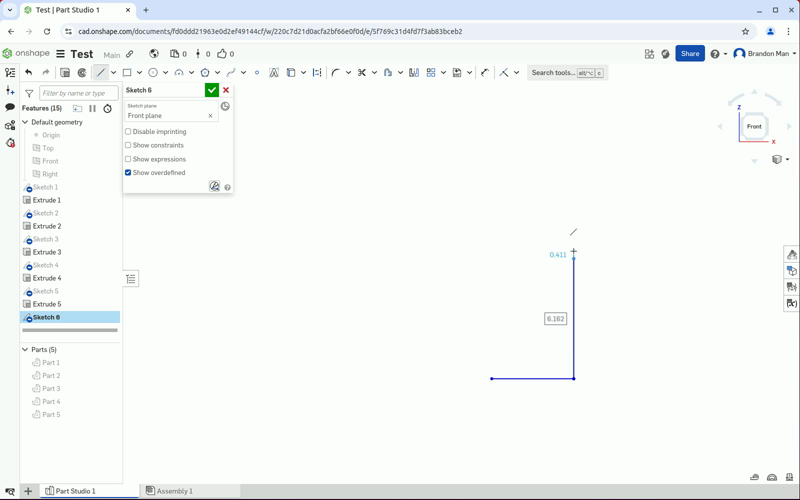
scroll(6)
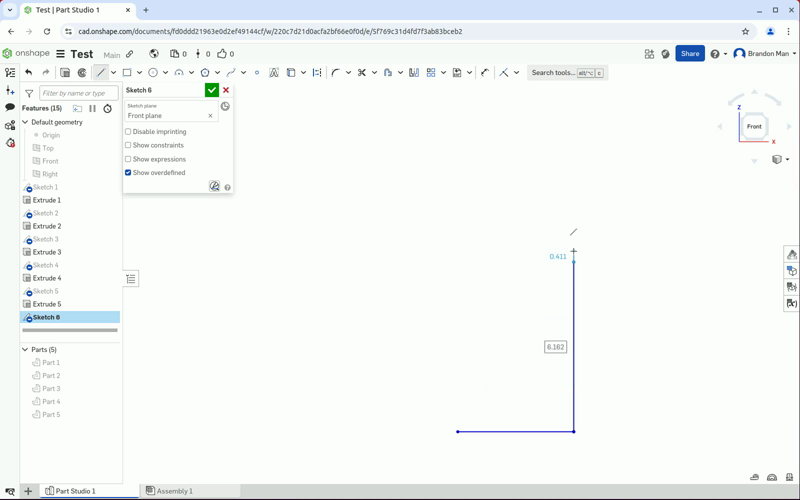
scroll(6)
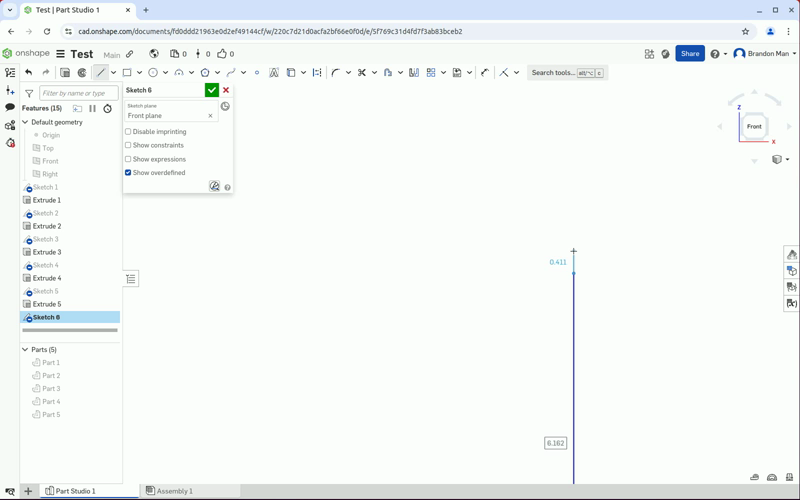
click(573, 250)
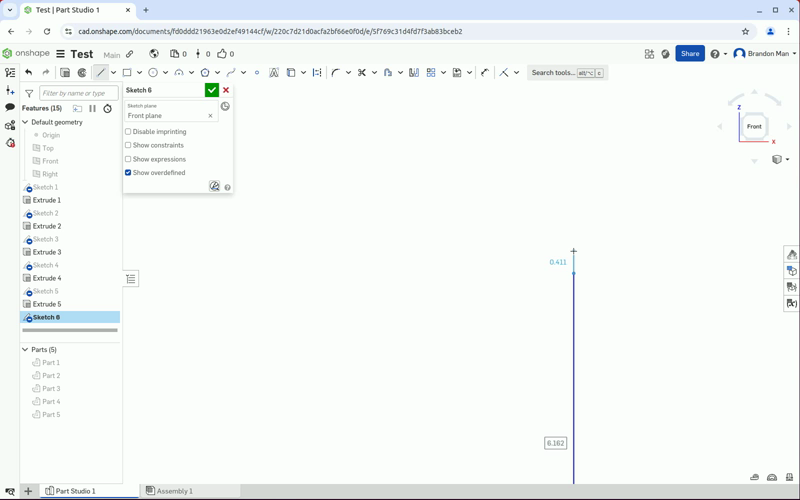
scroll(-6)
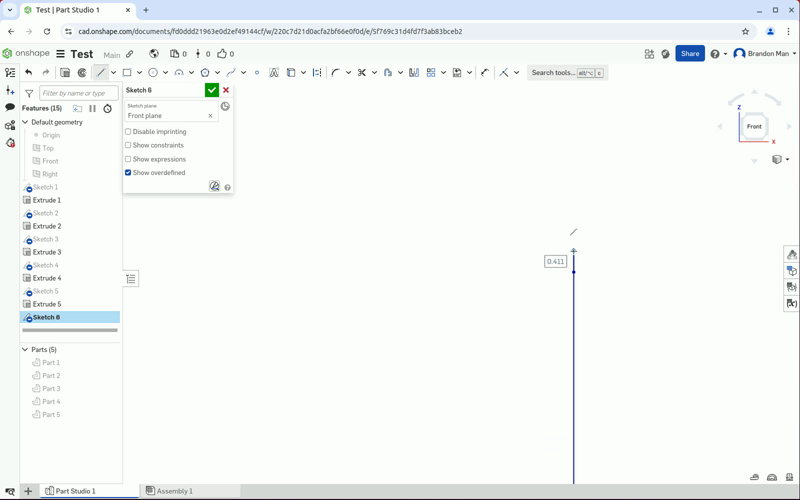
scroll(-6)
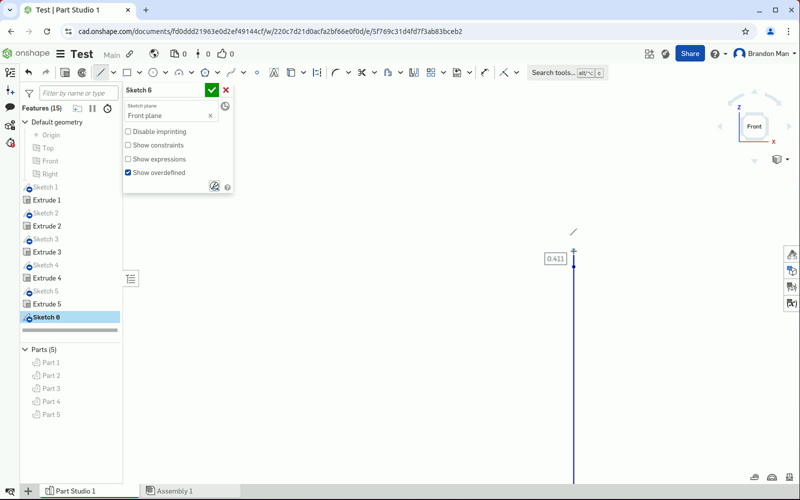
scroll(-6)
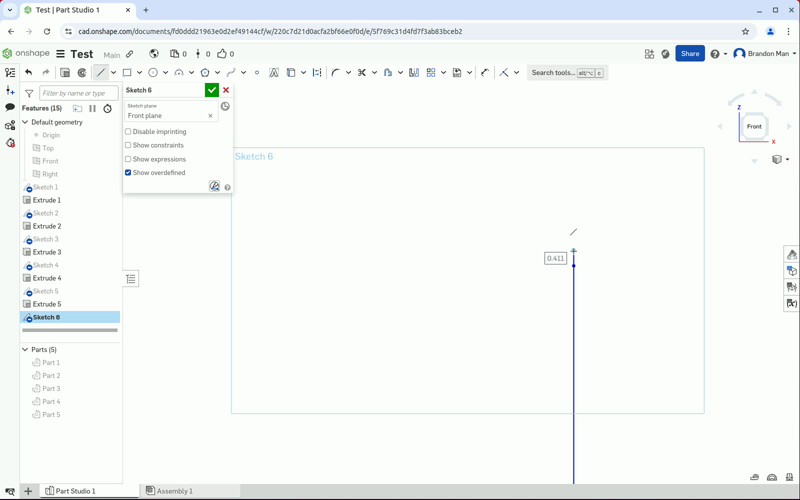
scroll(-6)
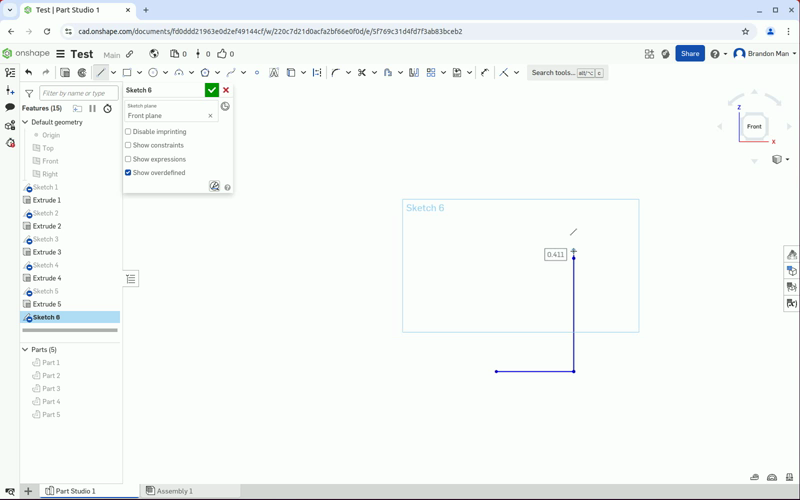
scroll(-6)
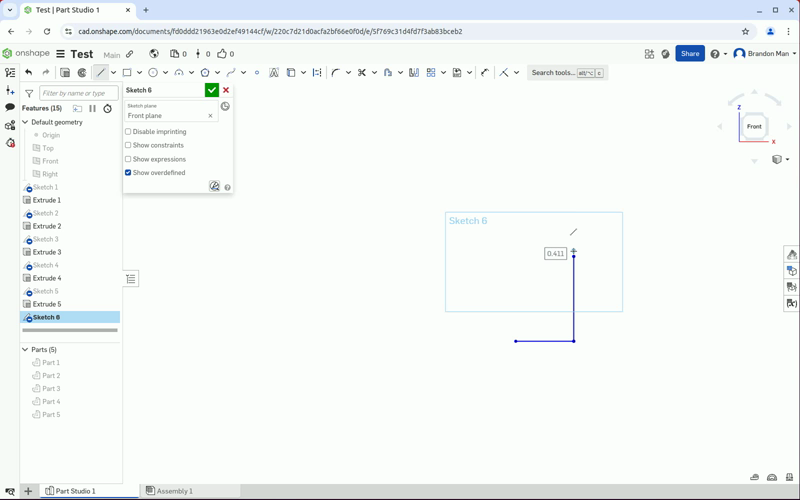
scroll(-6)
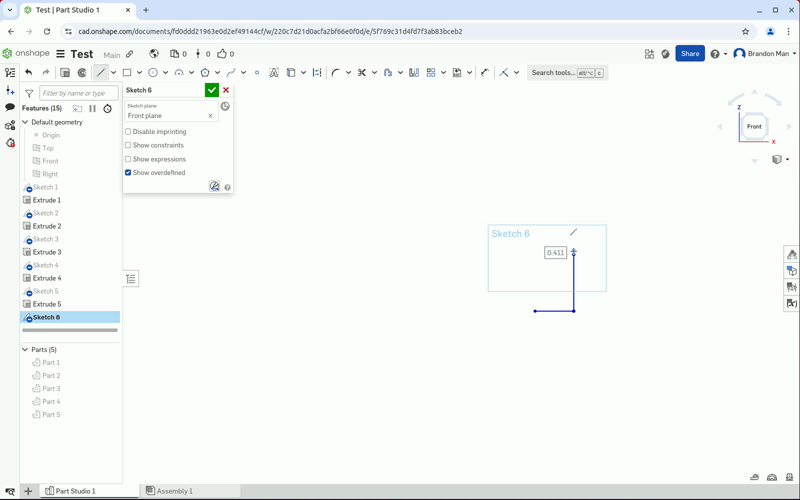
scroll(-6)
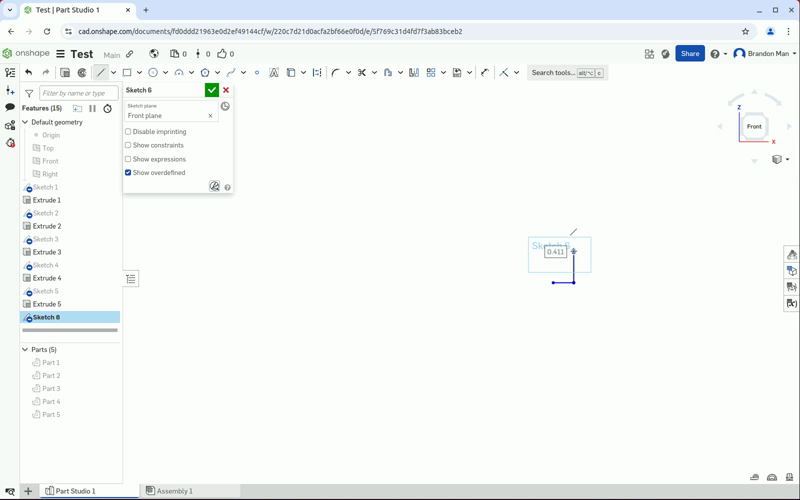
key_up(shift)
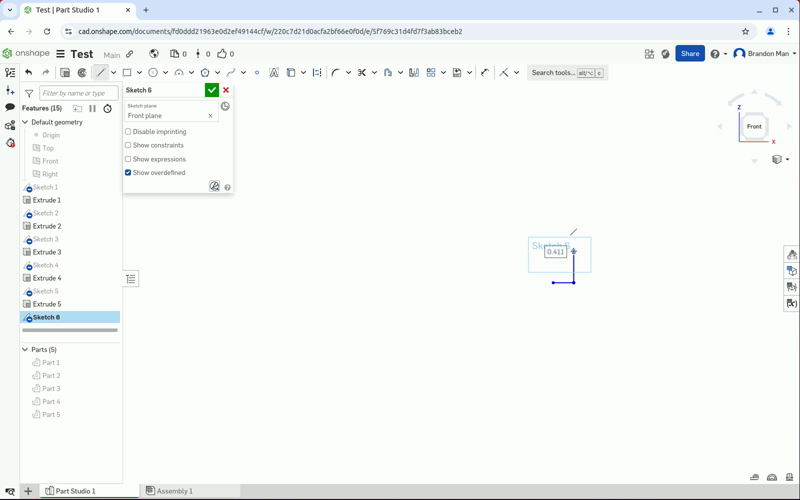
key_down(shift)
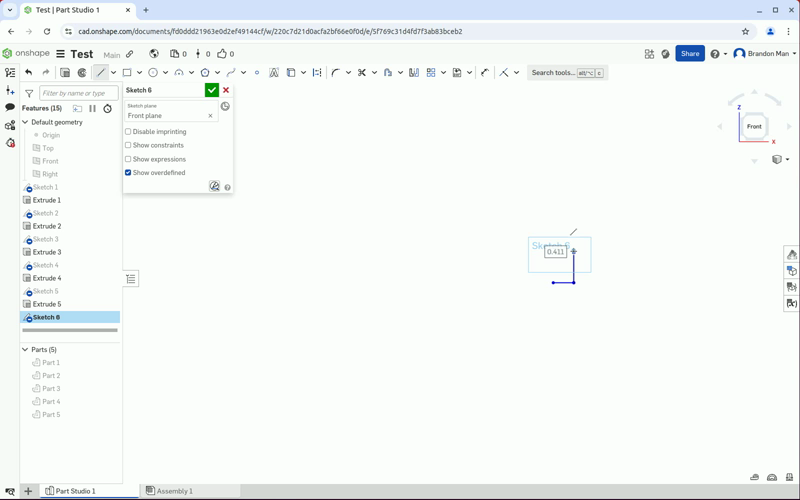
mouse_move(589, 250)
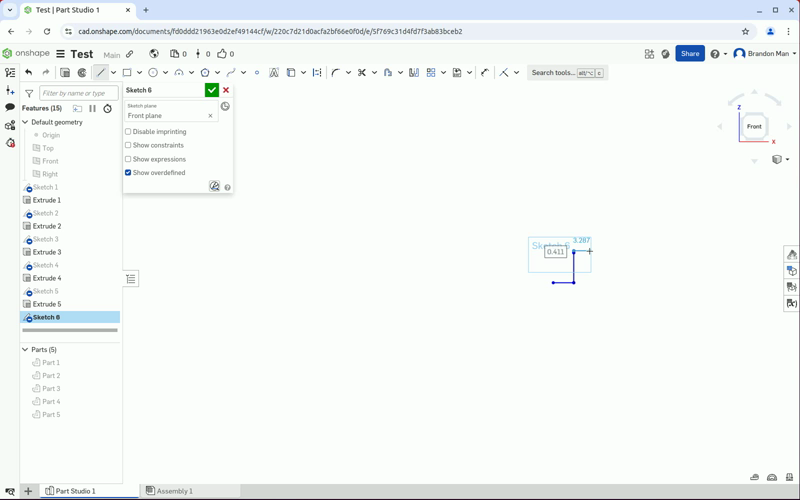
mouse_move(553, 250)
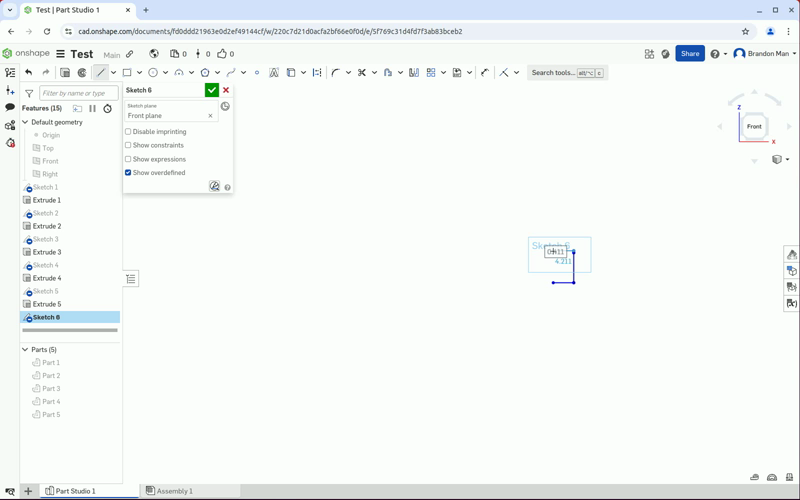
click(553, 250)
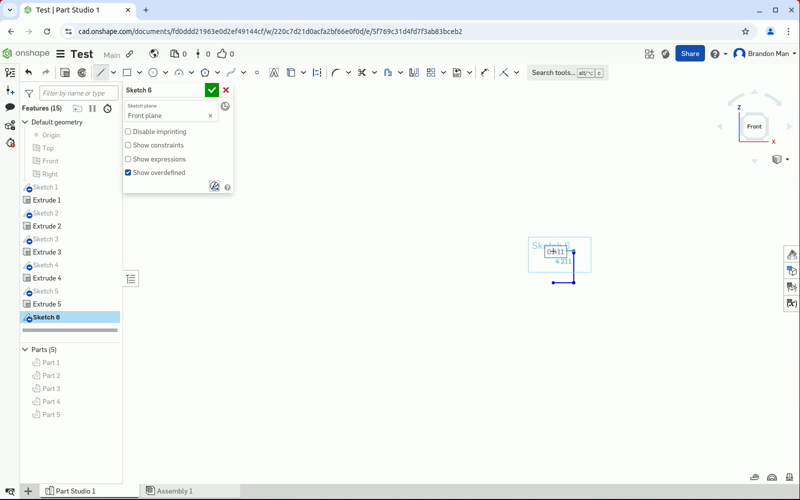
key_up(shift)
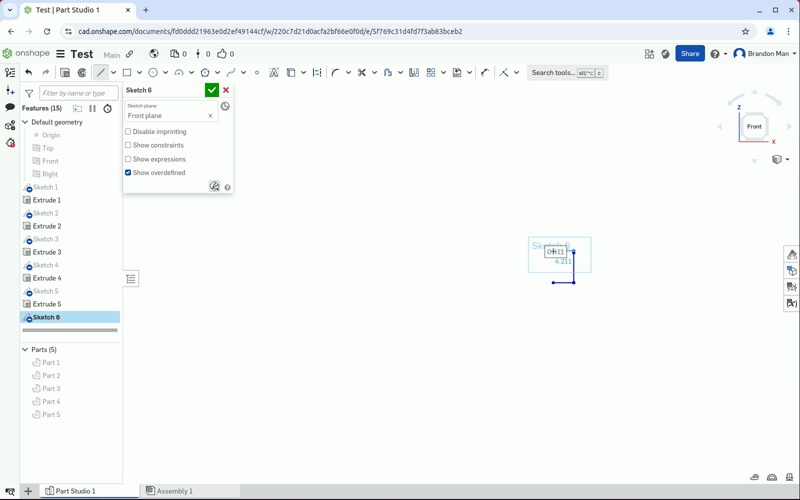
key_down(shift)
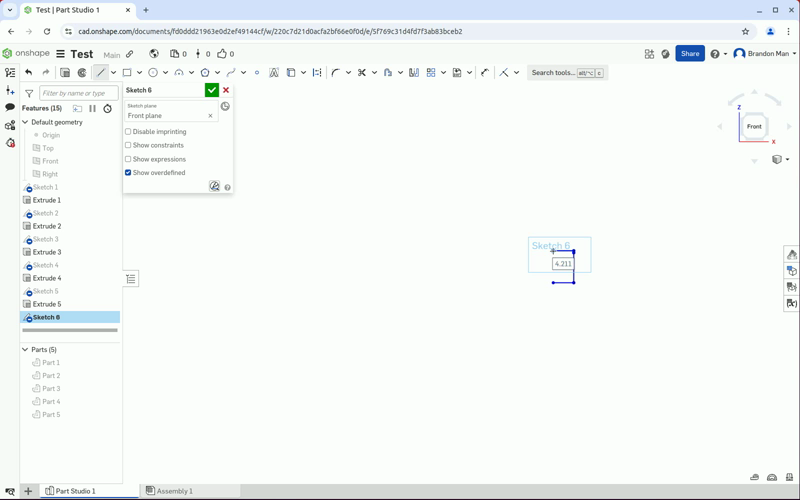
mouse_move(583, 250)
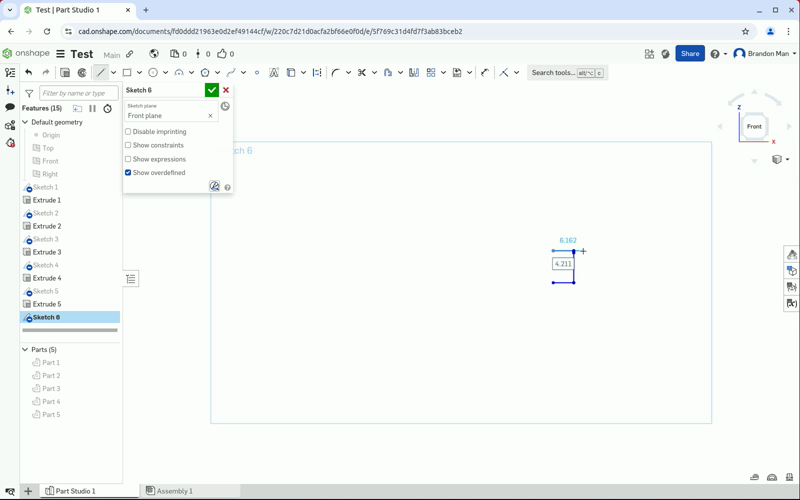
mouse_move(553, 252)
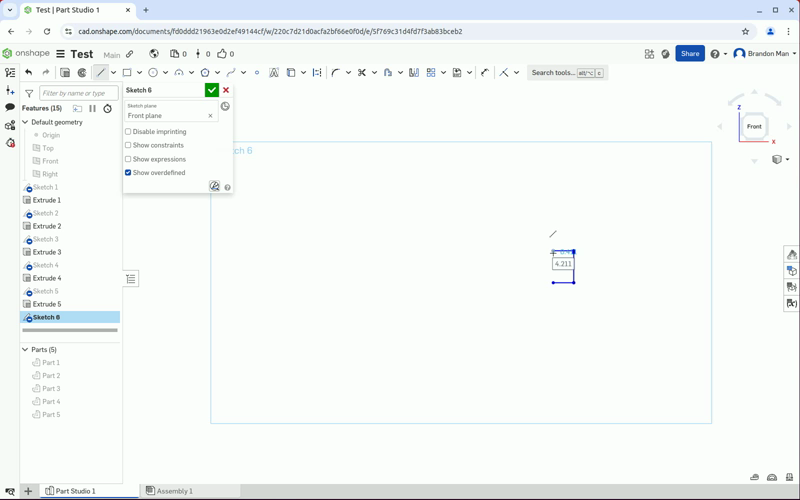
scroll(6)
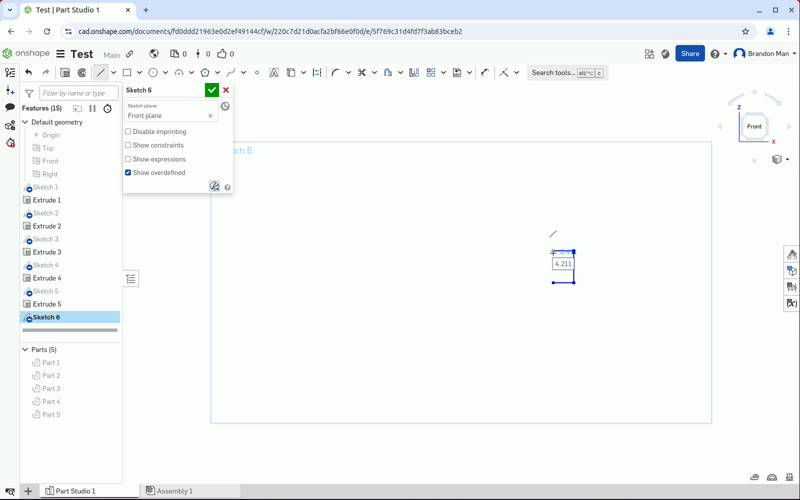
scroll(6)
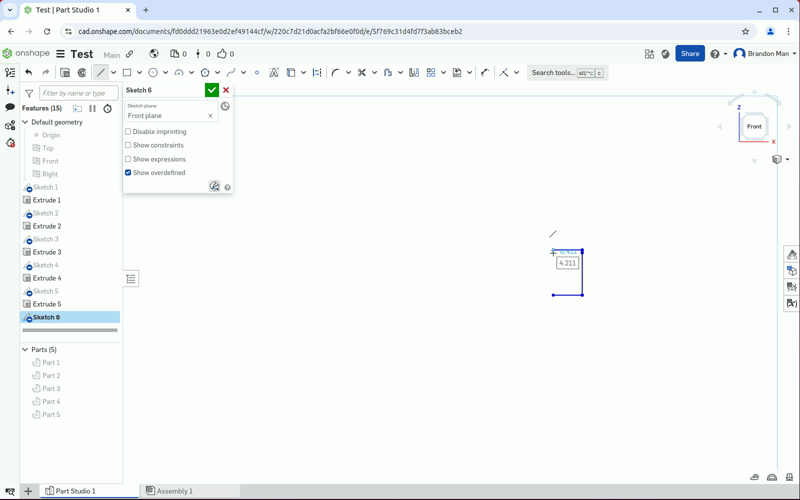
scroll(6)
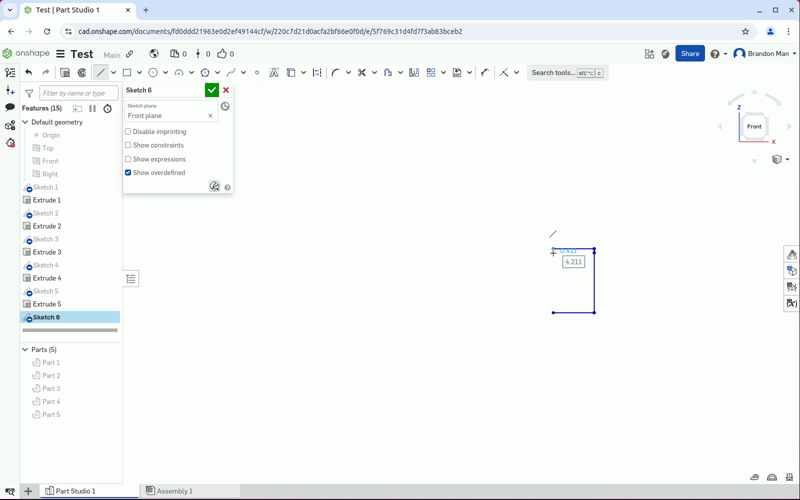
scroll(6)
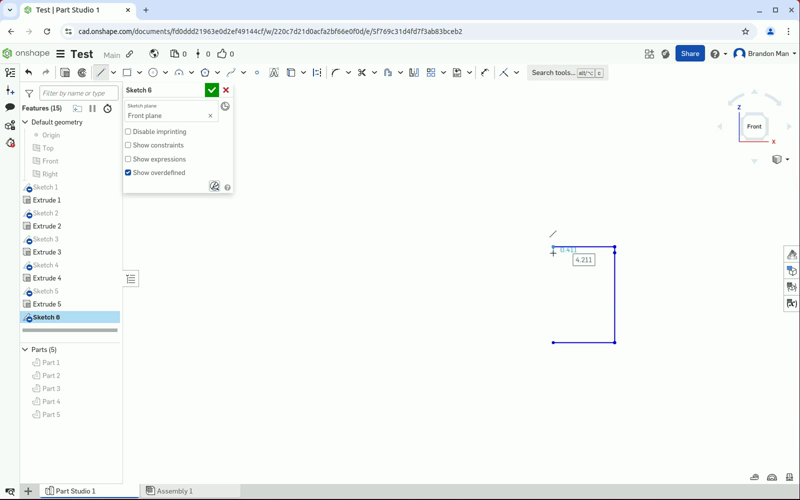
scroll(6)
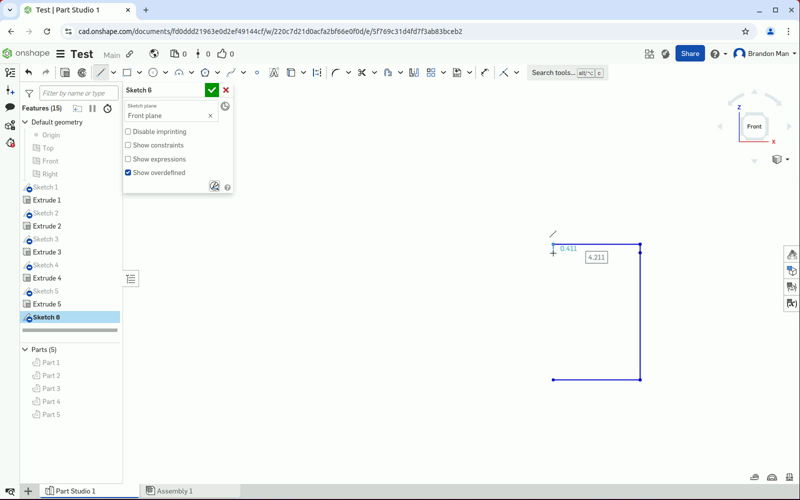
scroll(6)
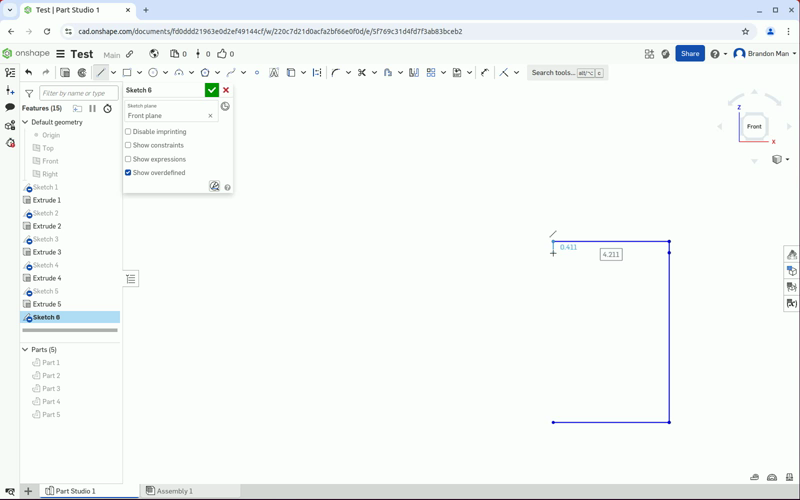
scroll(6)
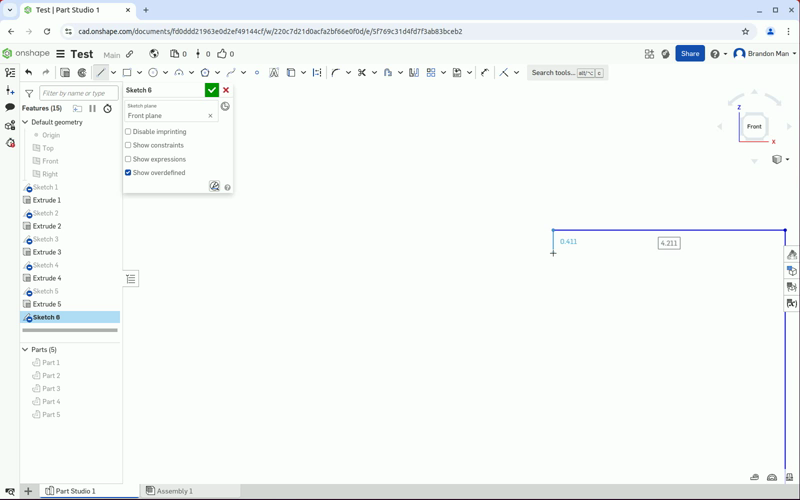
click(553, 252)
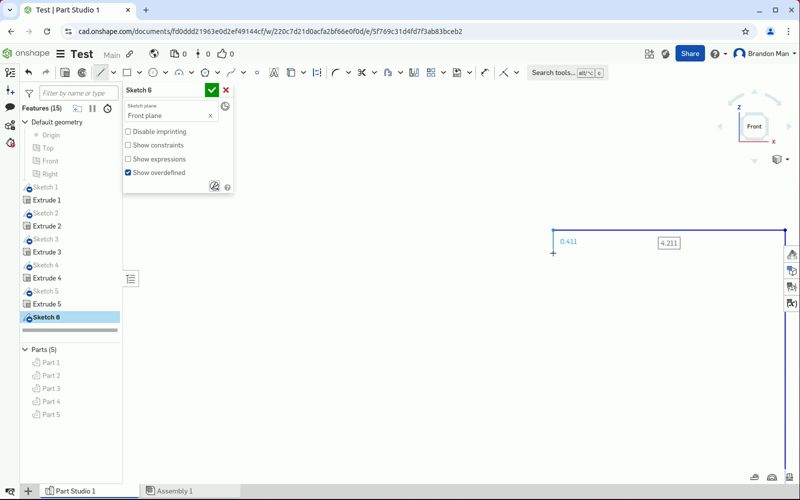
scroll(-6)
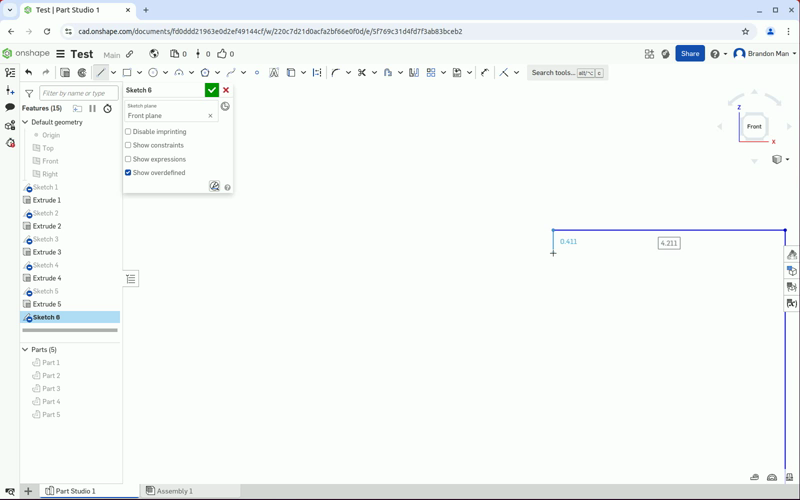
scroll(-6)
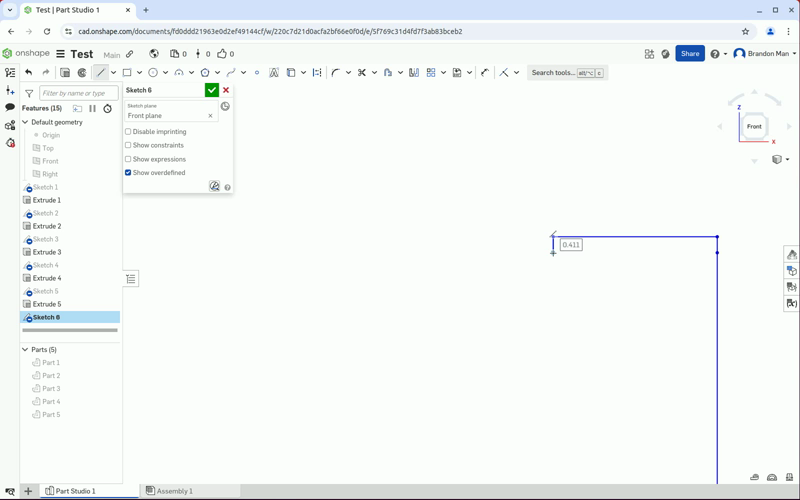
scroll(-6)
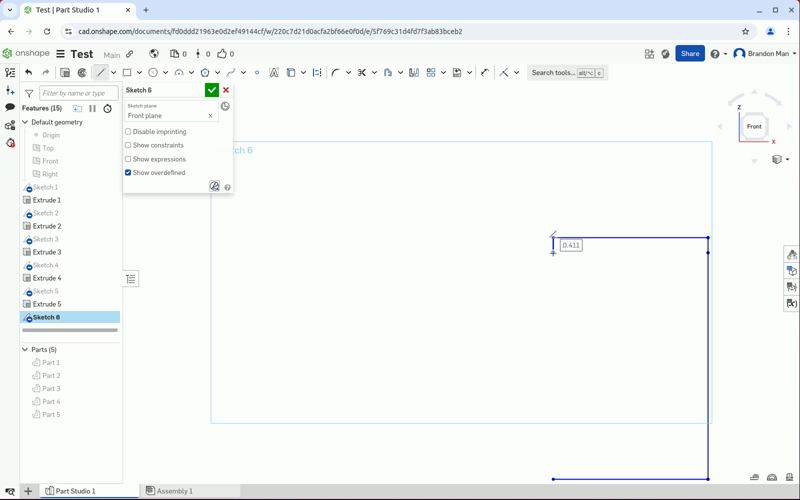
scroll(-6)
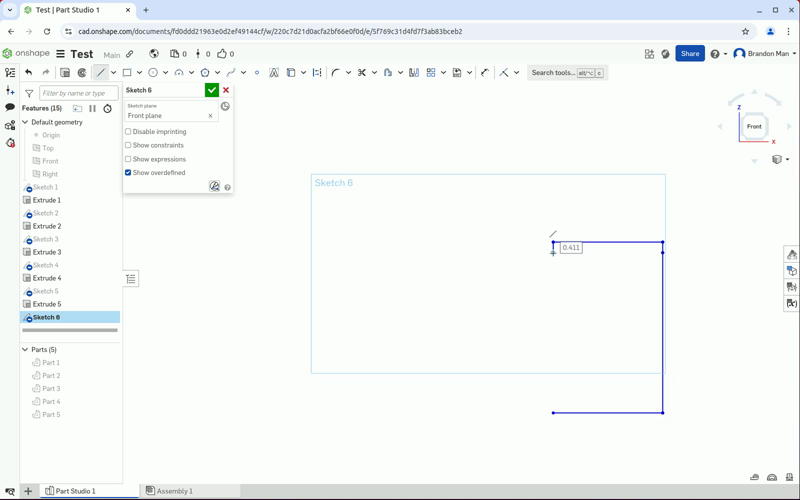
scroll(-6)
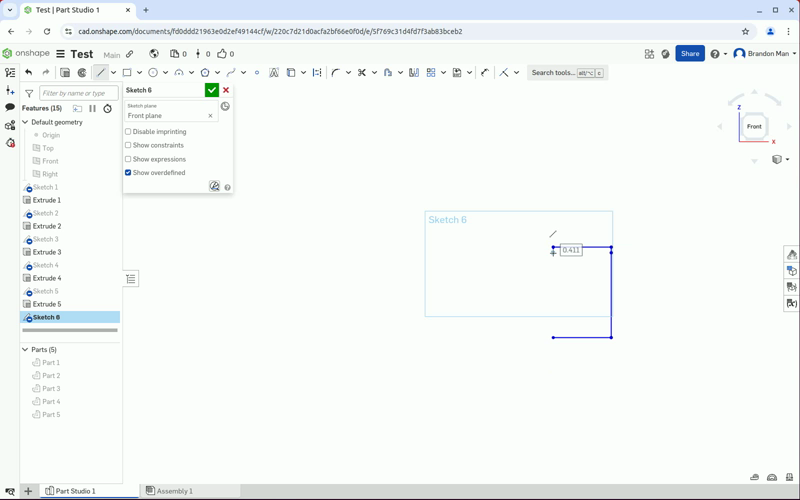
scroll(-6)
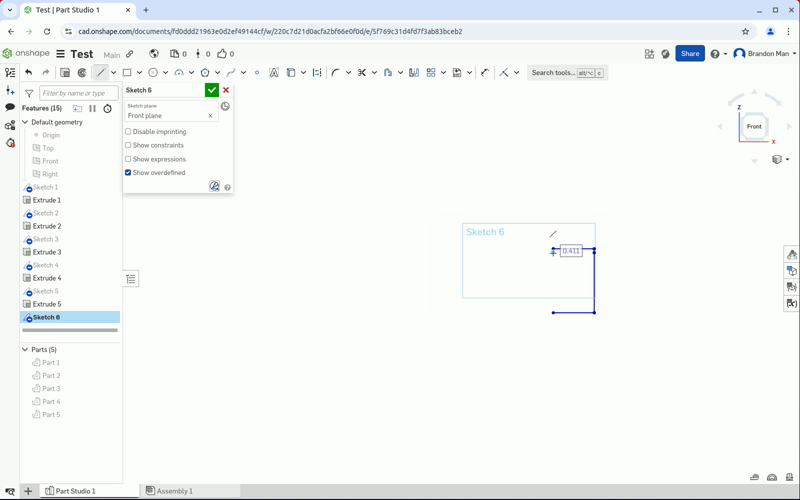
scroll(-6)
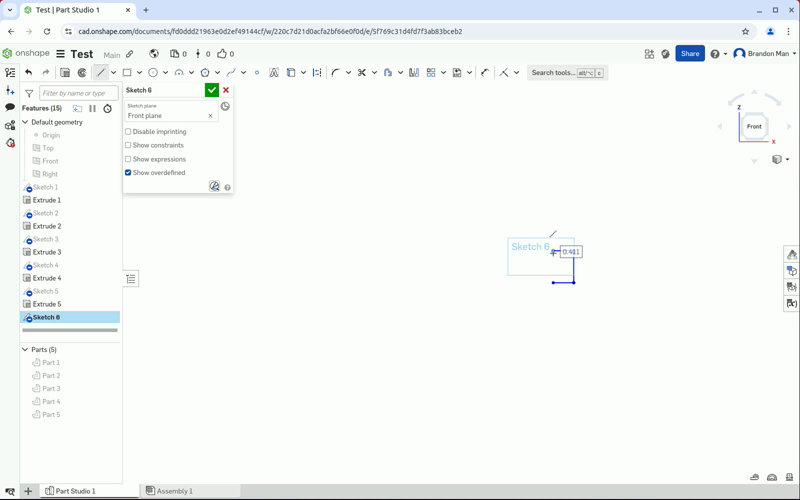
key_up(shift)
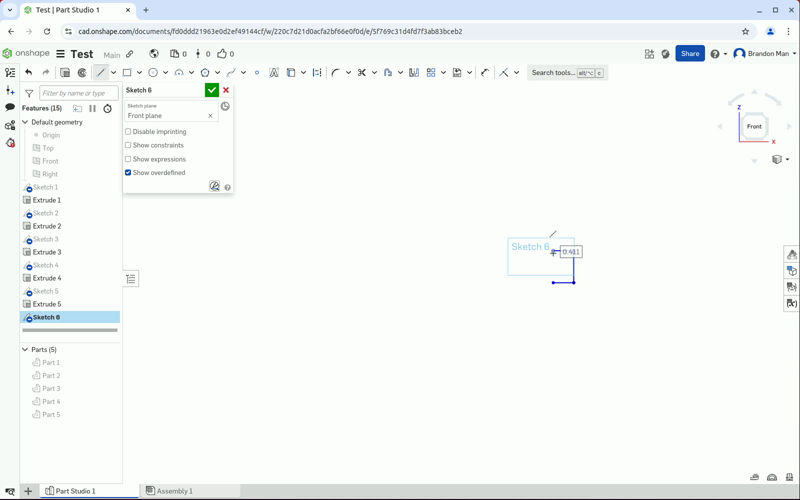
mouse_move(583, 252)
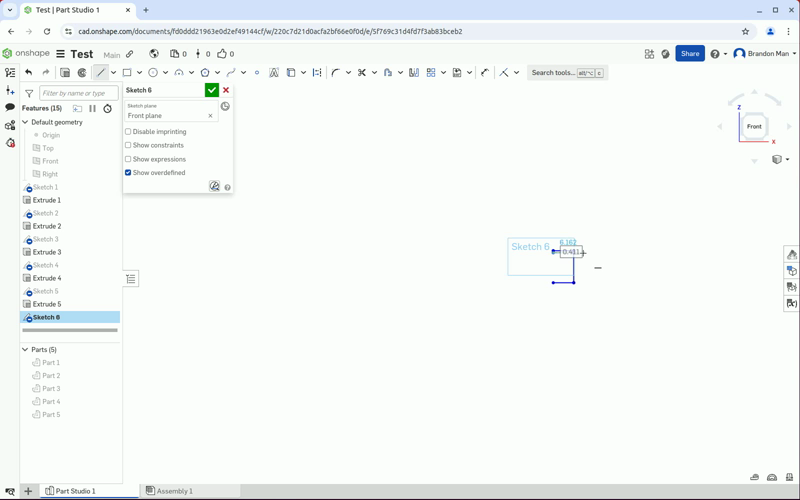
key_down(shift)
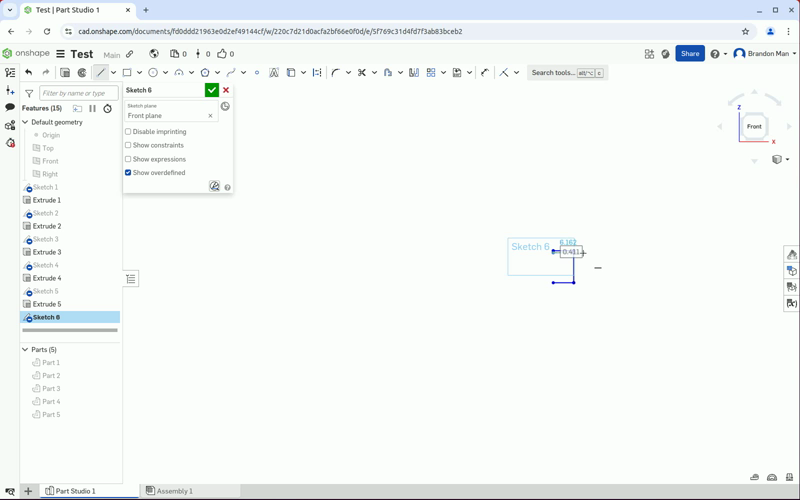
mouse_move(553, 282)
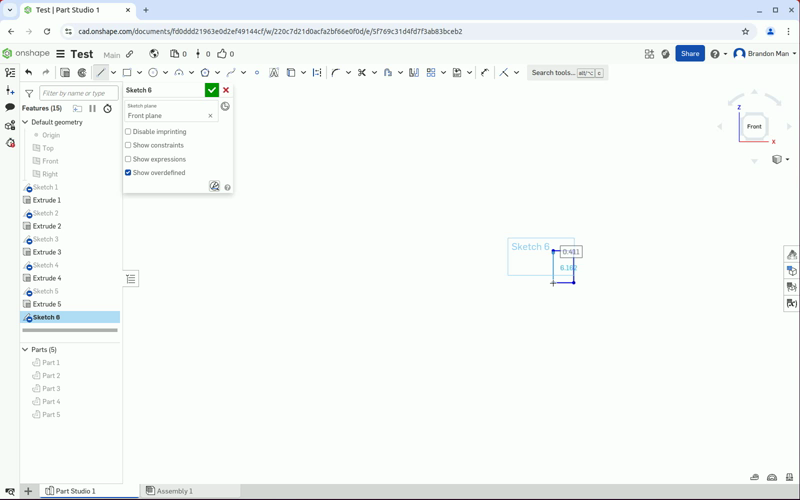
key_up(shift)
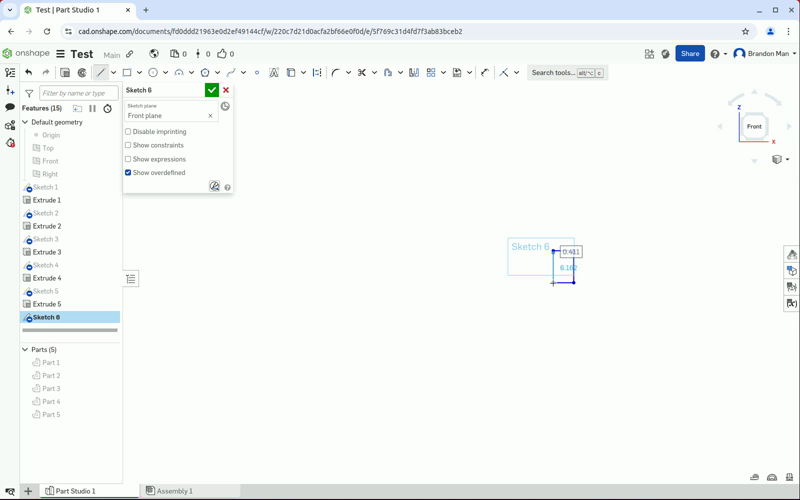
click(553, 282)
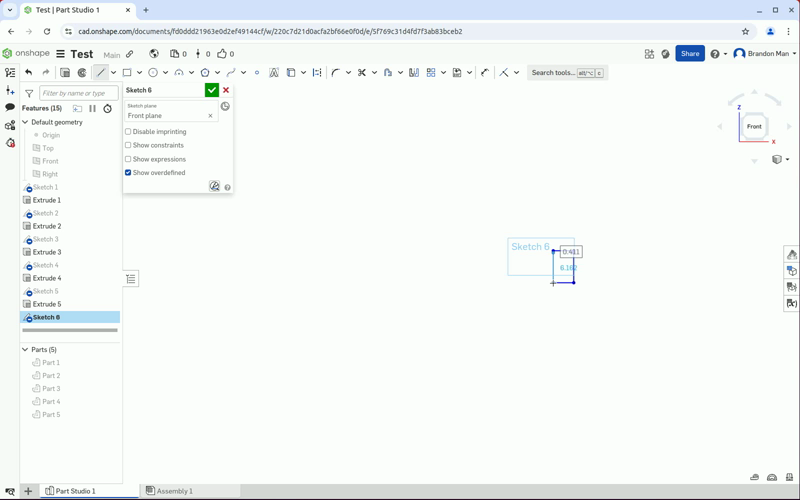
key(esc)
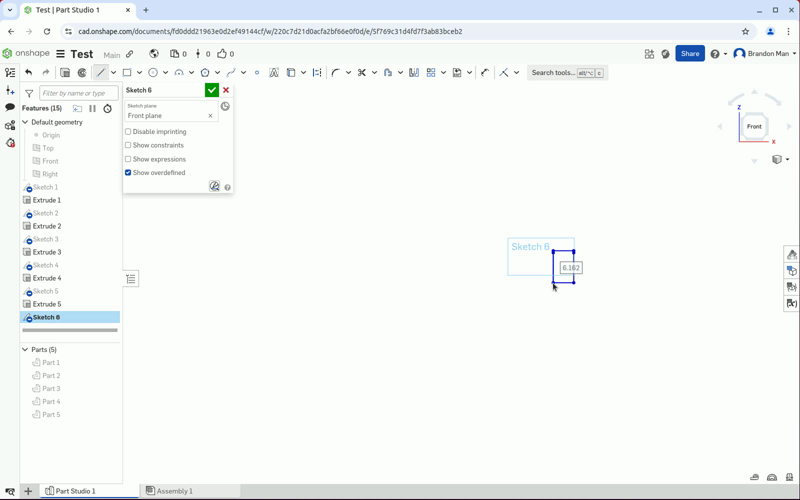
mouse_move(570, 282)
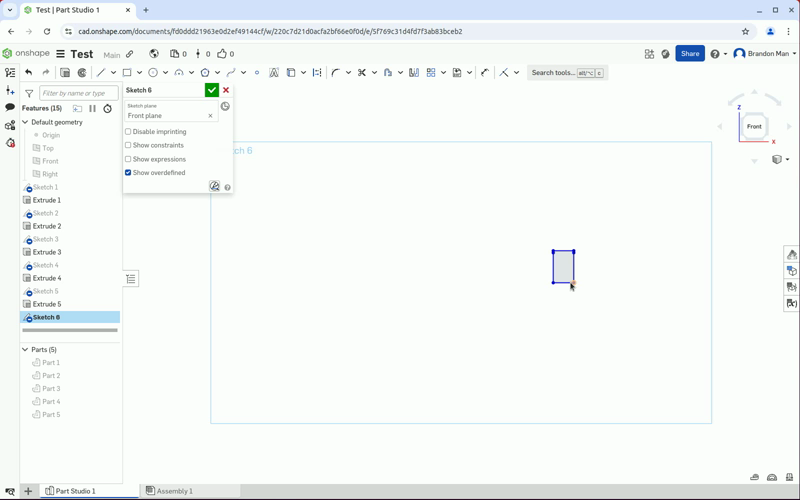
scroll(6)
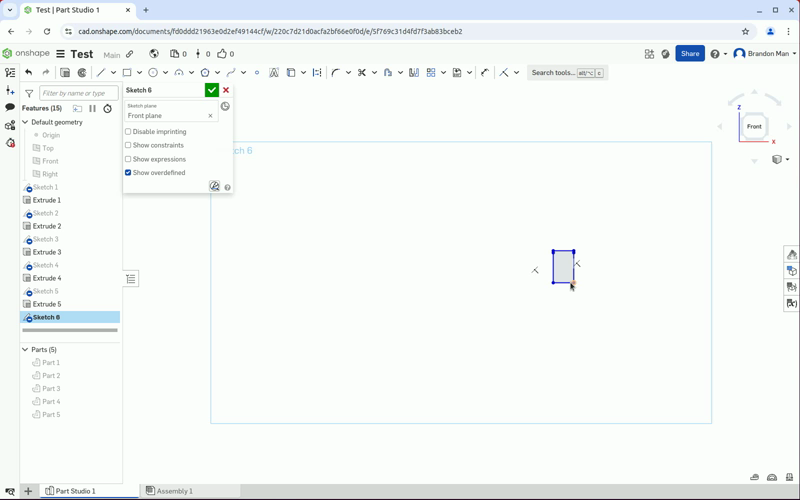
scroll(6)
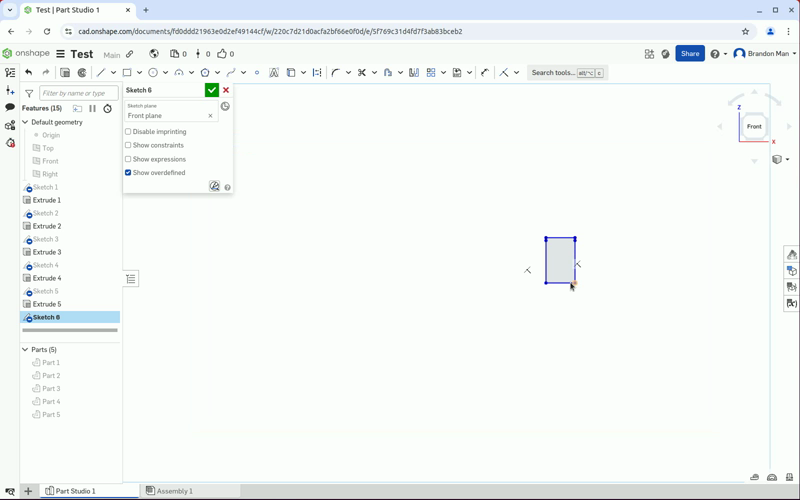
scroll(6)
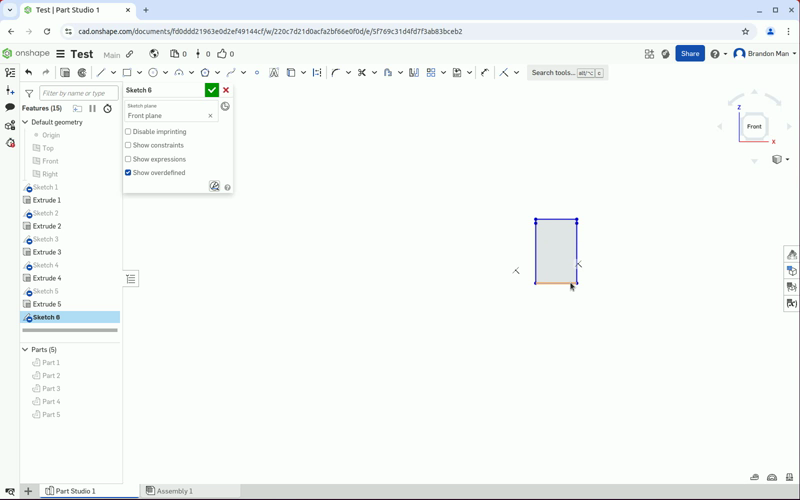
scroll(6)
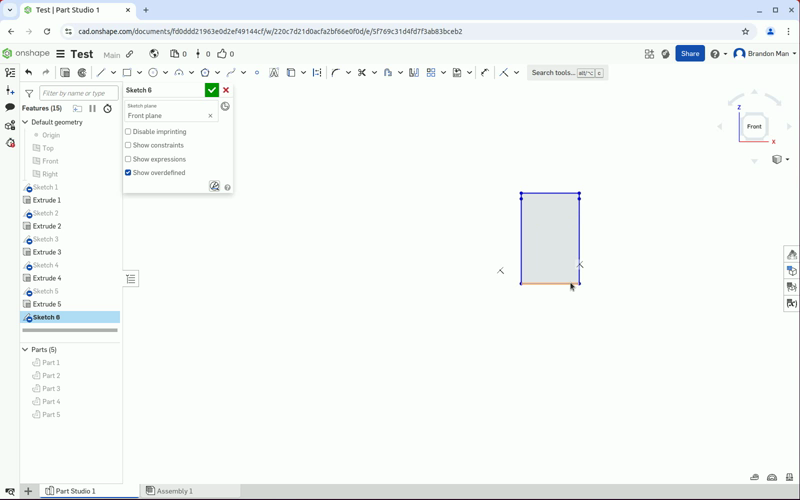
scroll(6)
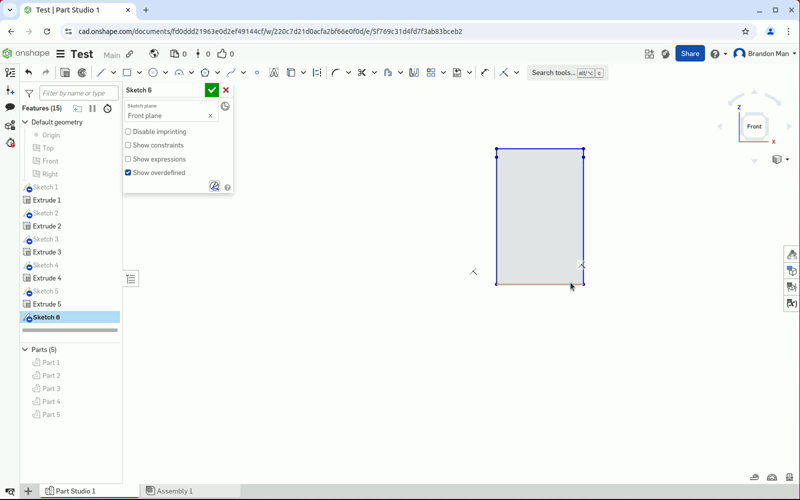
scroll(6)
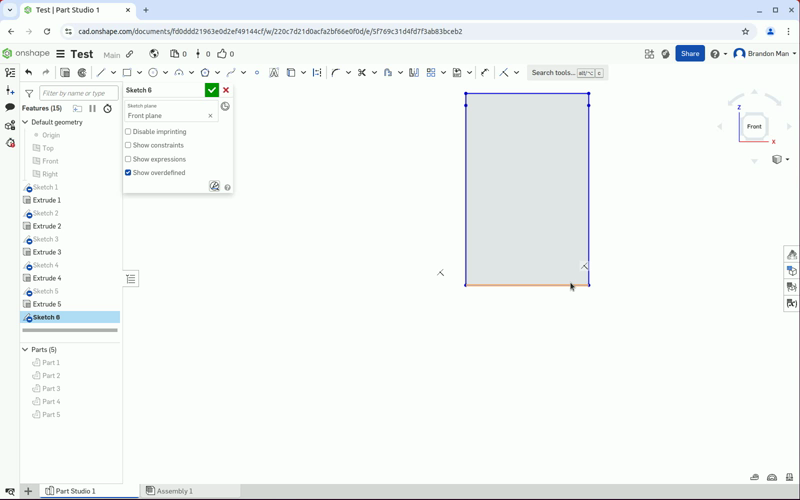
scroll(6)
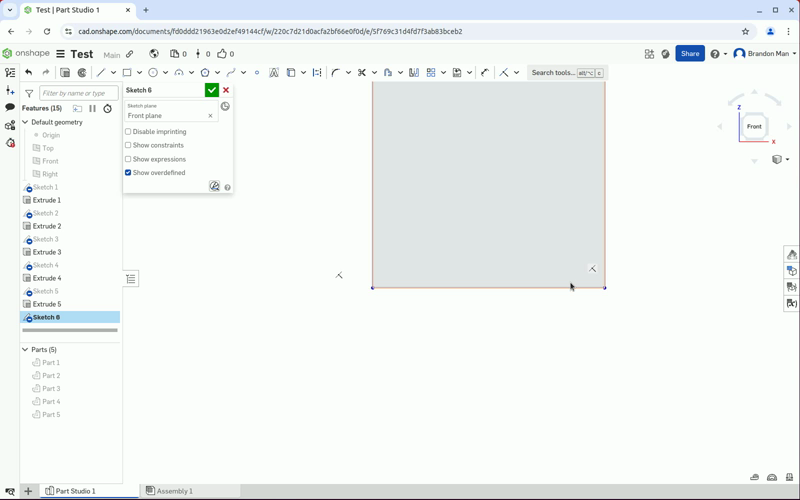
click(570, 282)
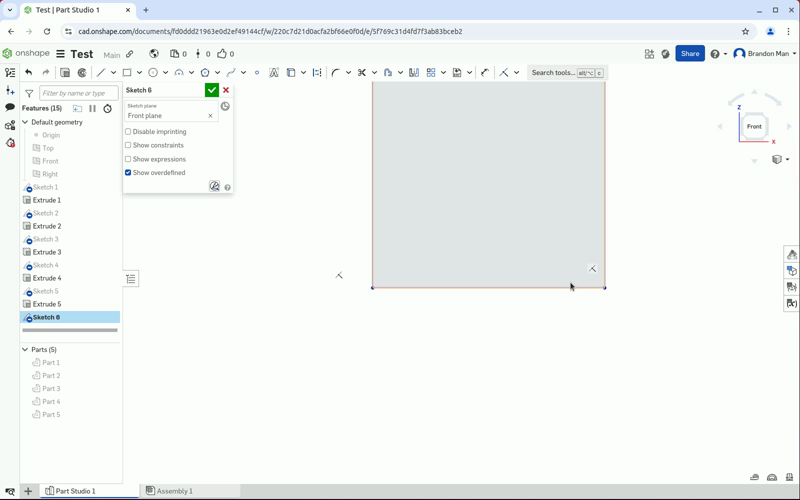
scroll(-6)
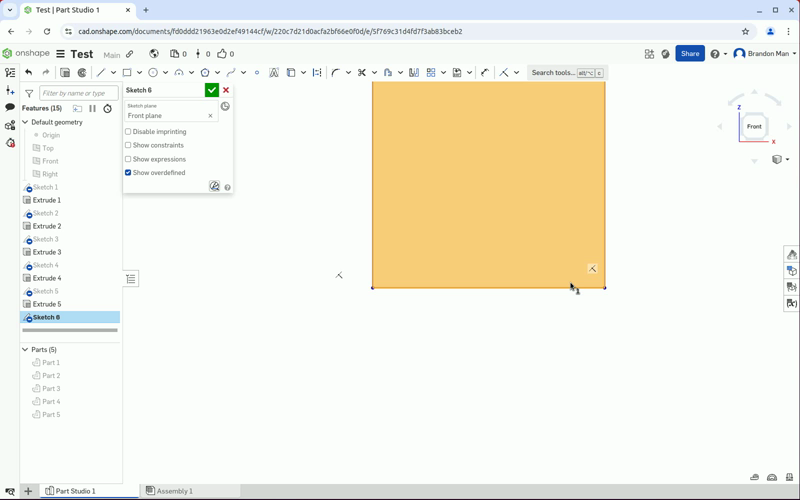
scroll(-6)
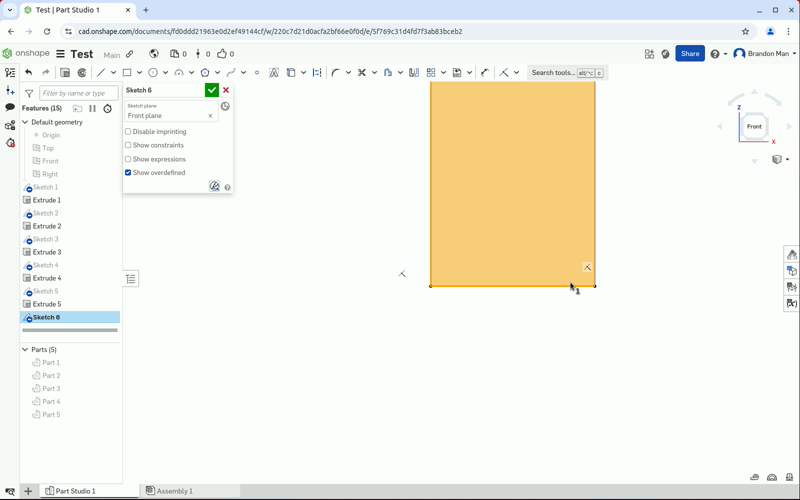
scroll(-6)
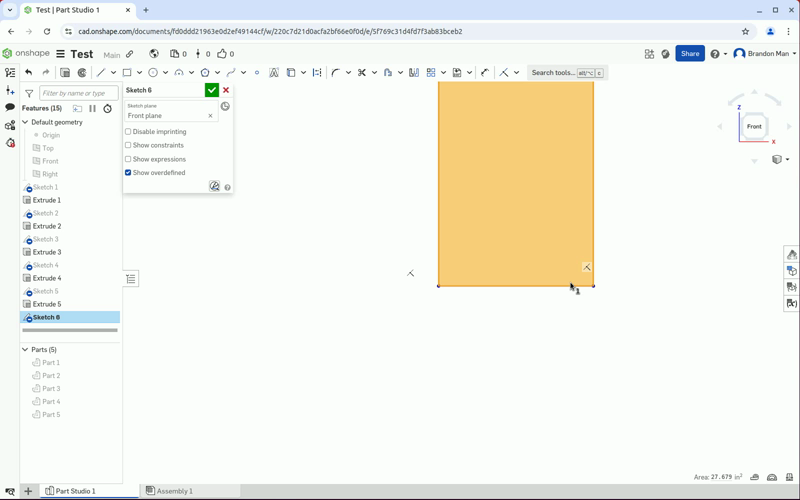
scroll(-6)
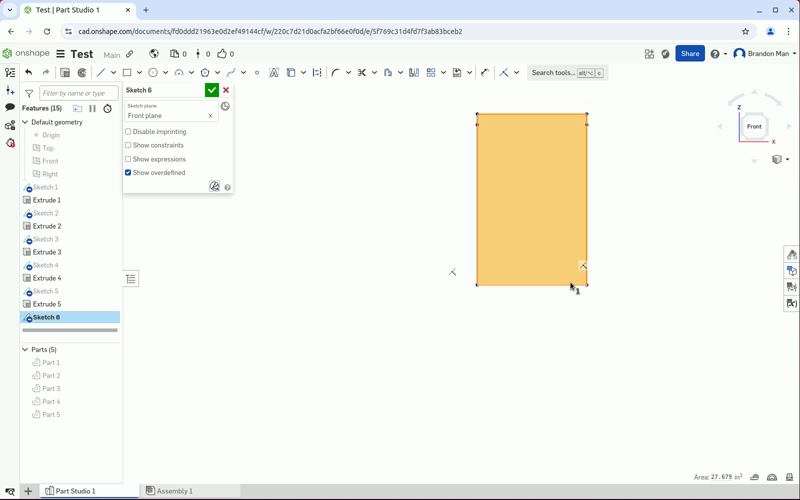
scroll(-6)
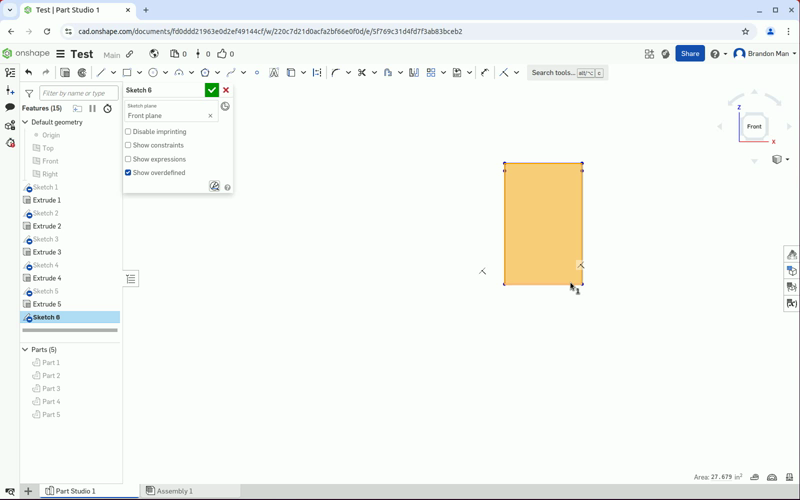
scroll(-6)
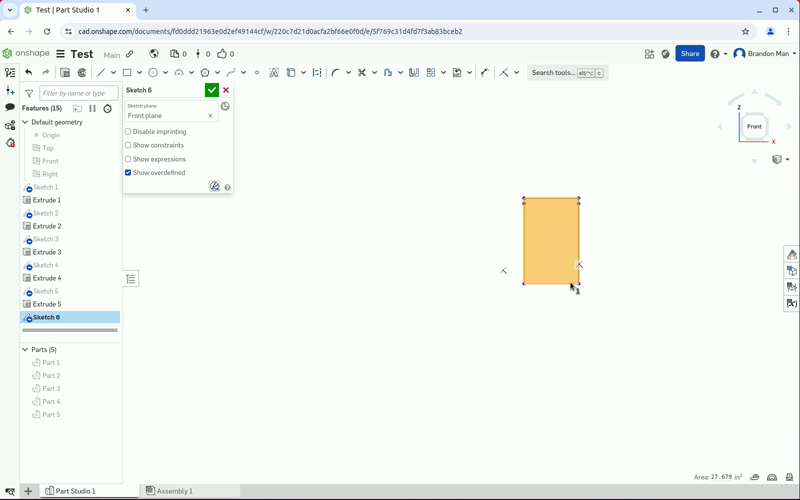
scroll(-6)
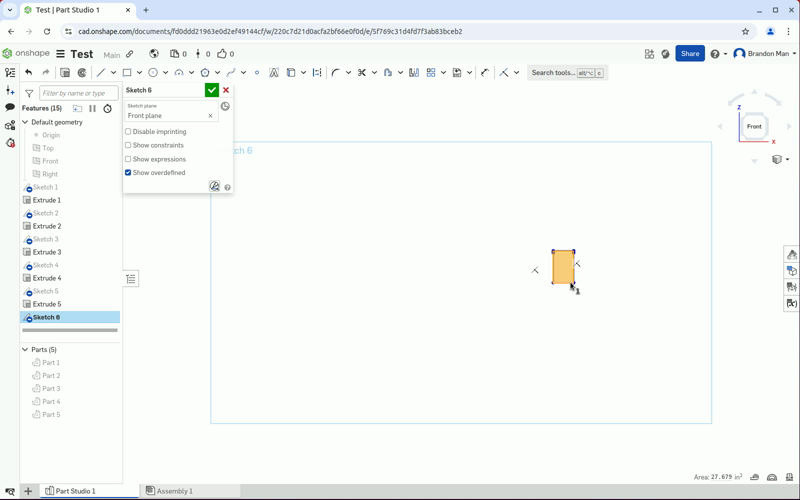
mouse_move(73, 352)
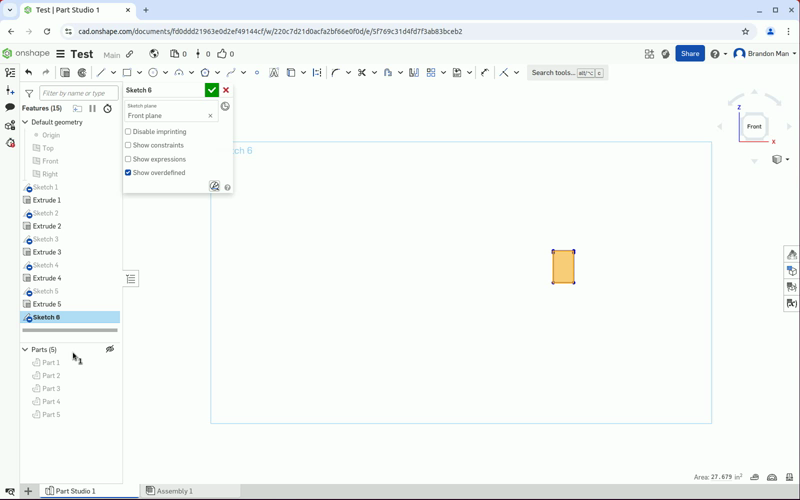
key(shift+y)
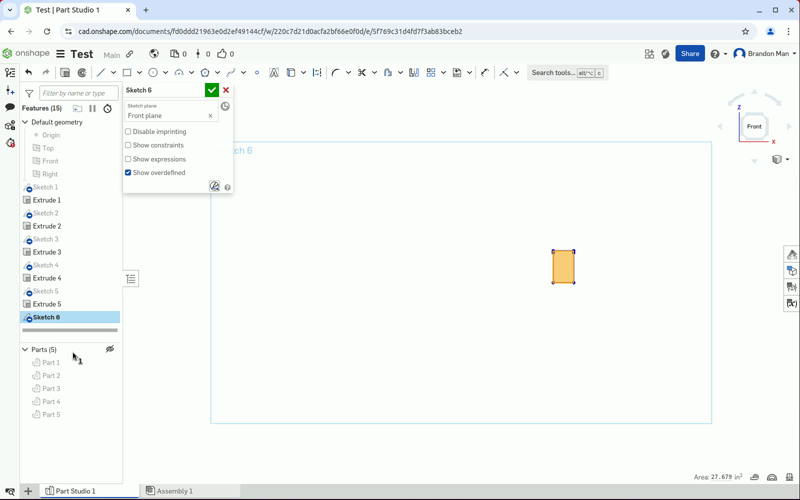
key(shift+e)
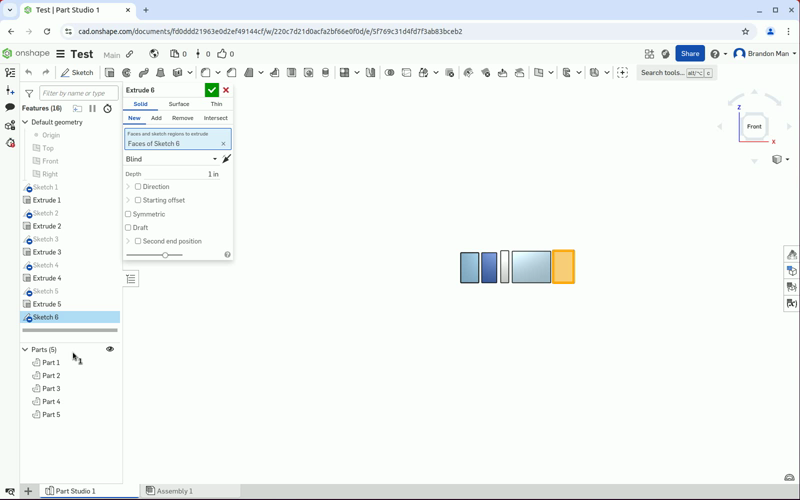
mouse_move(143, 106)
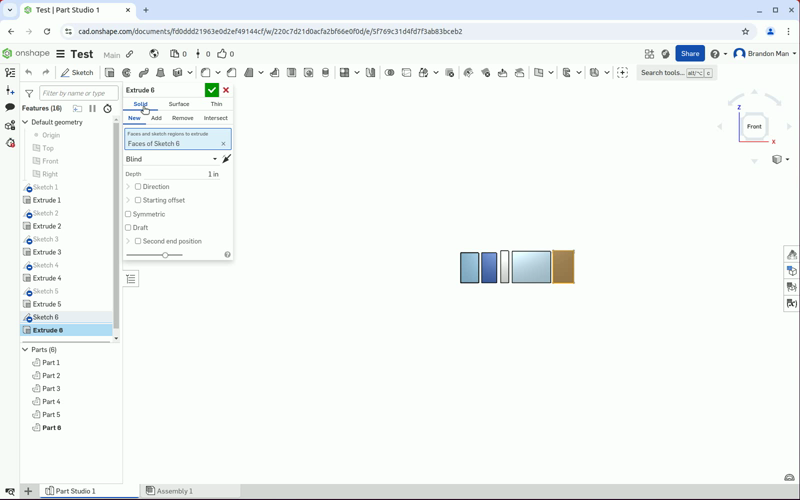
click(143, 106)
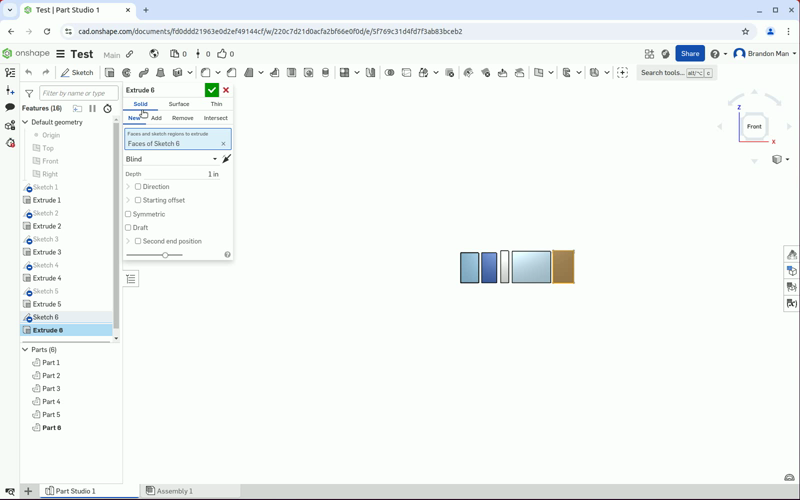
mouse_move(137, 120)
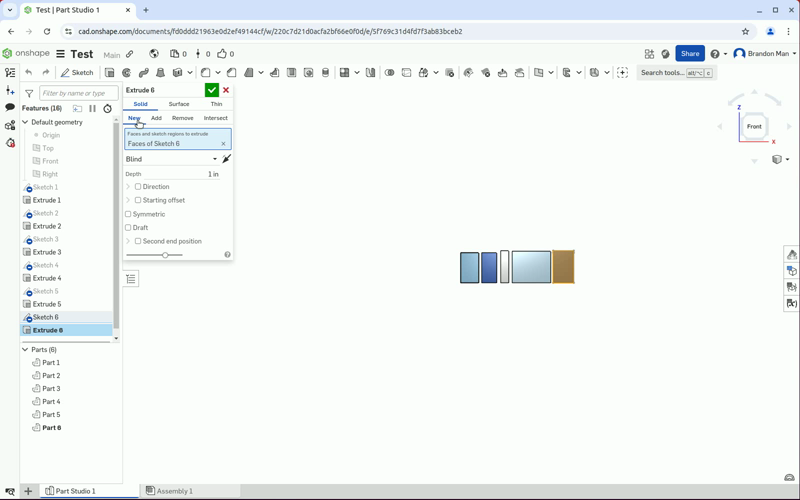
click(137, 120)
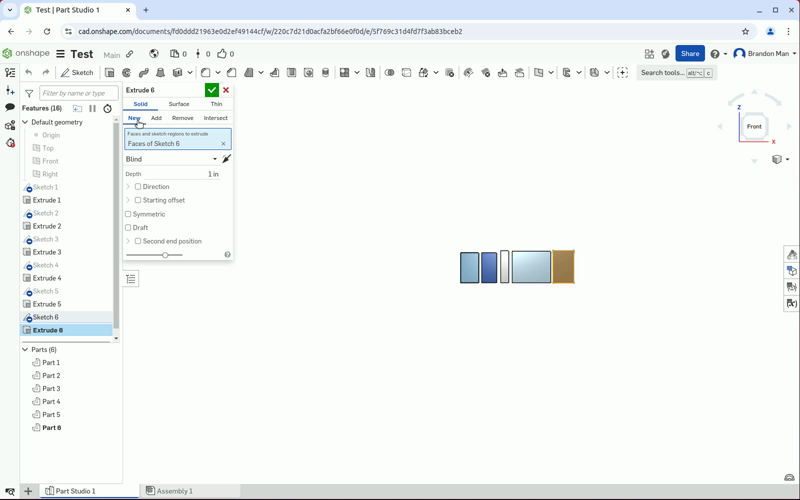
key(tab, 4)
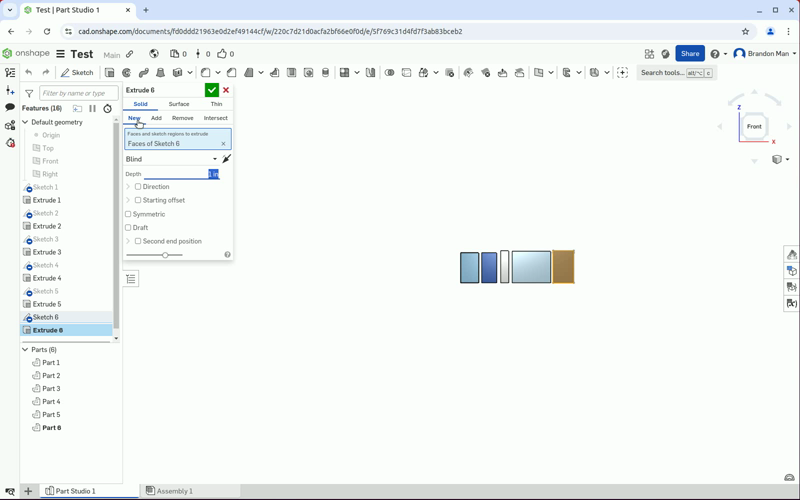
text(-0.241)
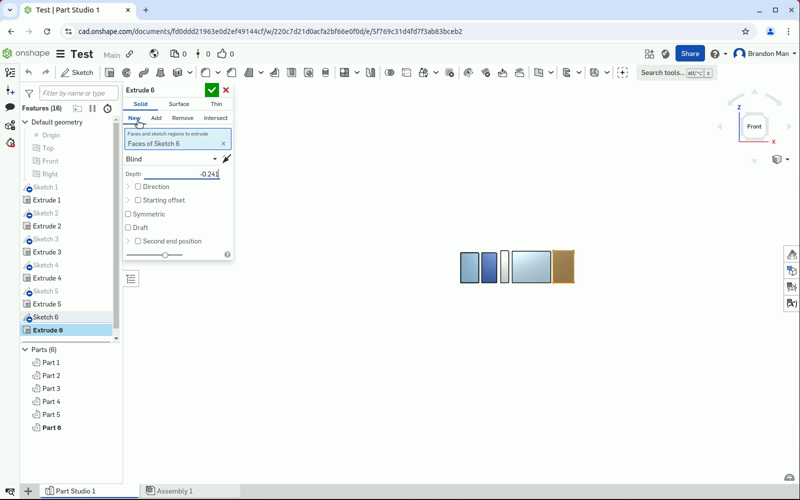
key(enter)
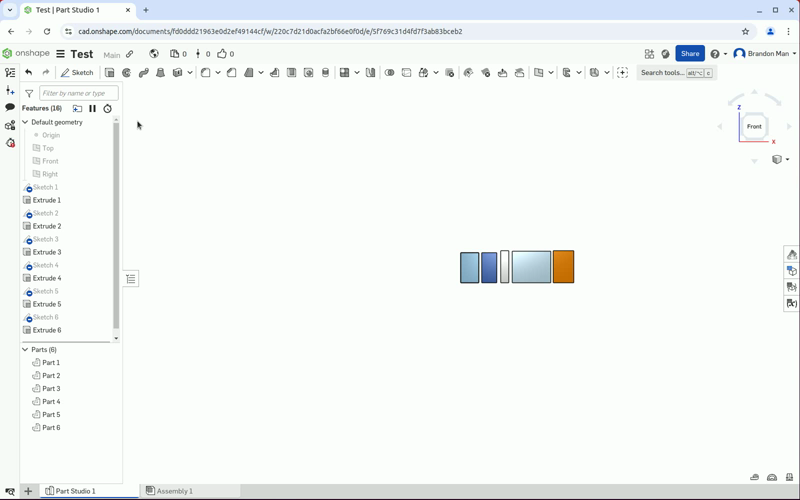
key(shift+h)
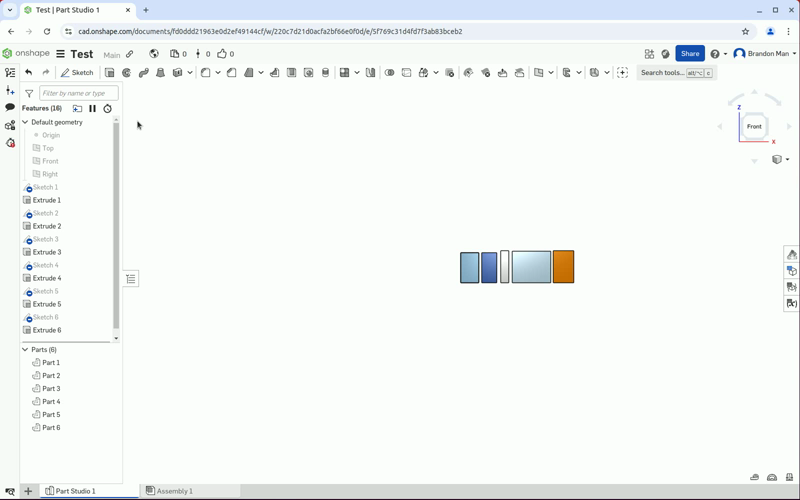
key(shift+h)
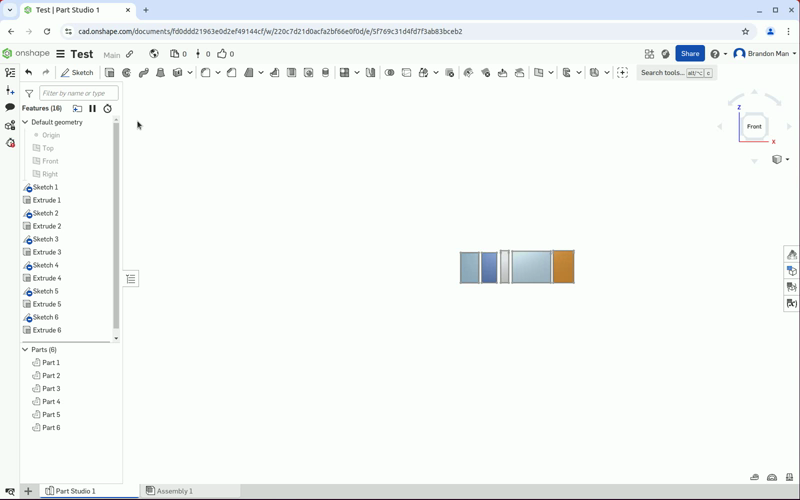
key(shift+7)
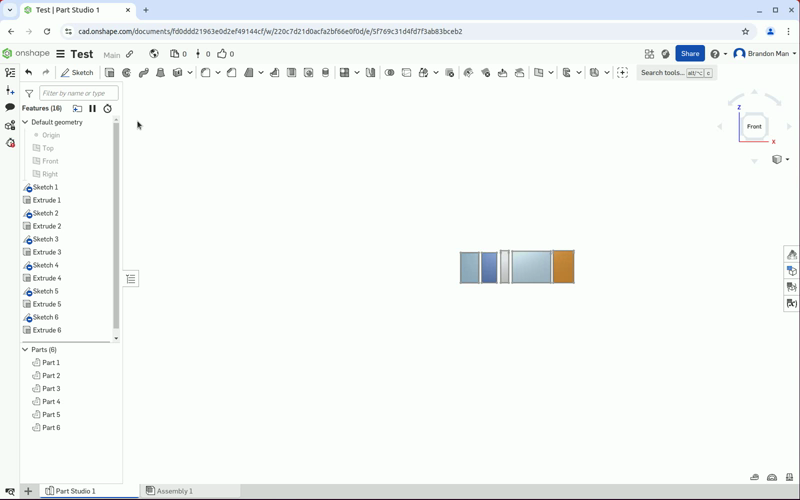
key(left, 2)
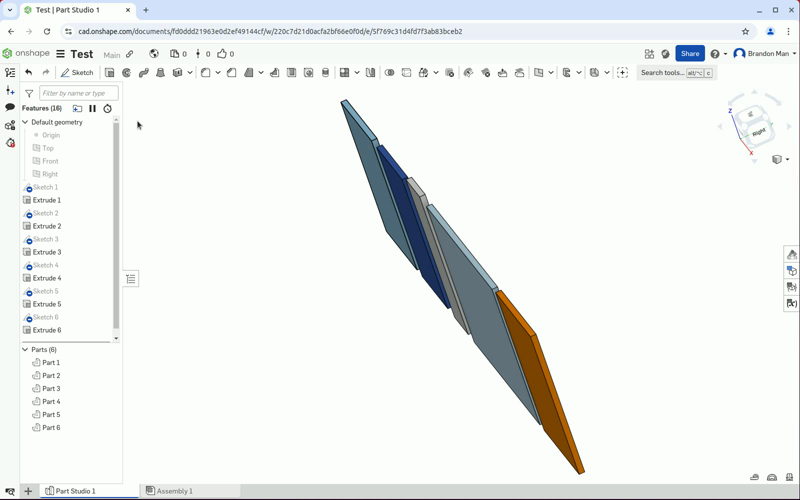
key(down, 2)
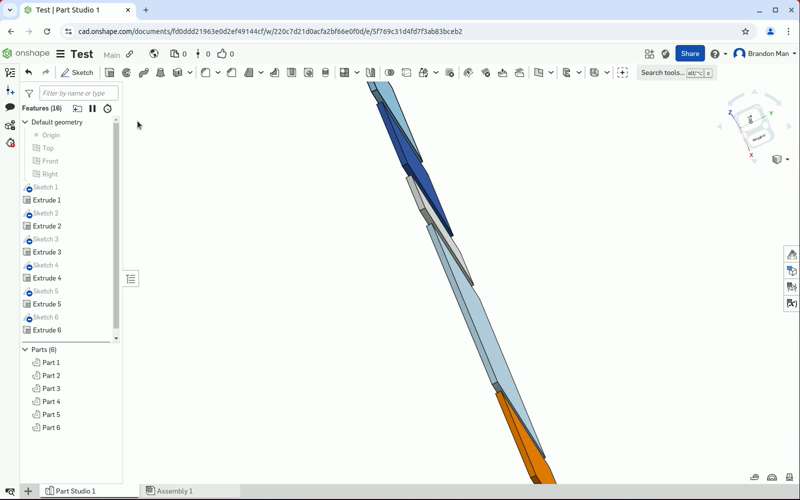
key(up, 2)
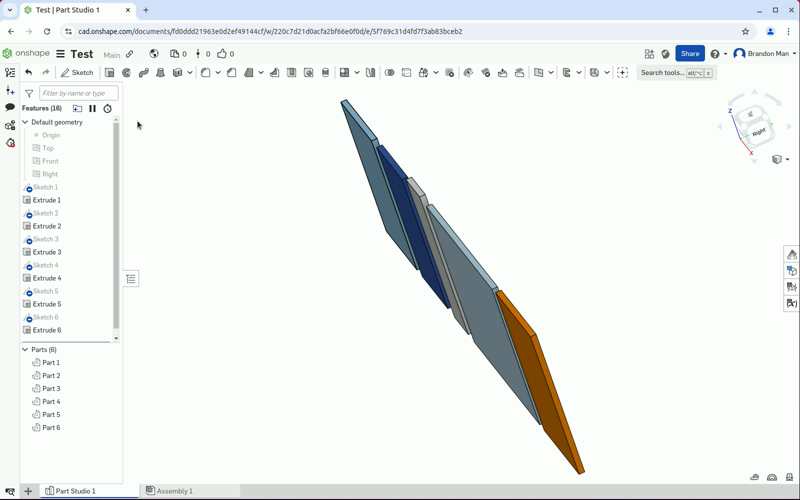
key(right, 2)
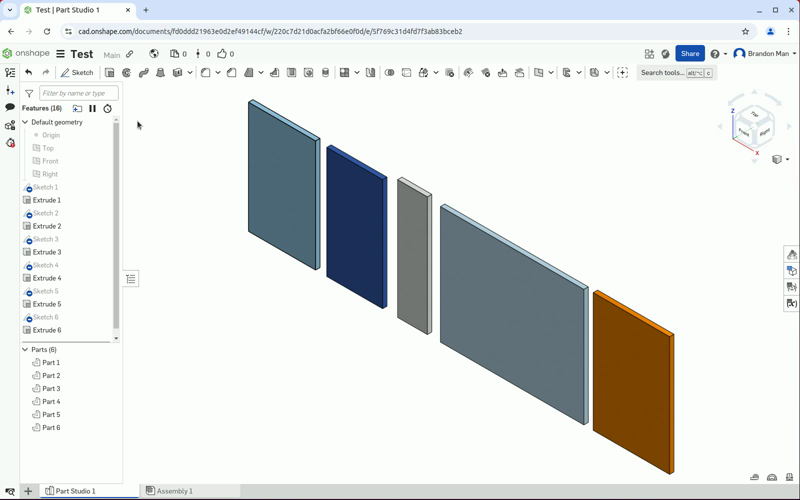
mouse_move(69, 189)
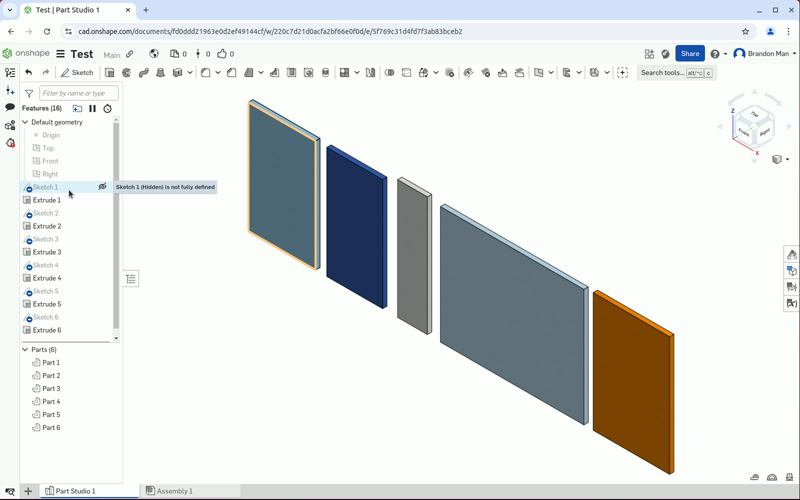
click(69, 189)